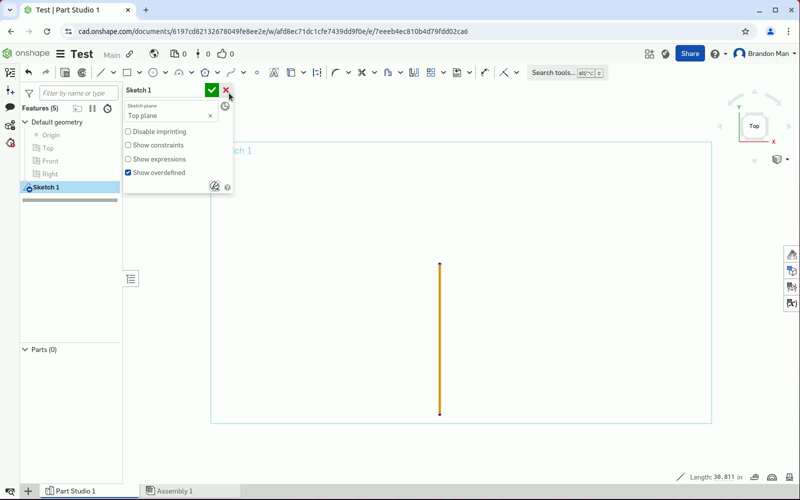
key(shift+h)
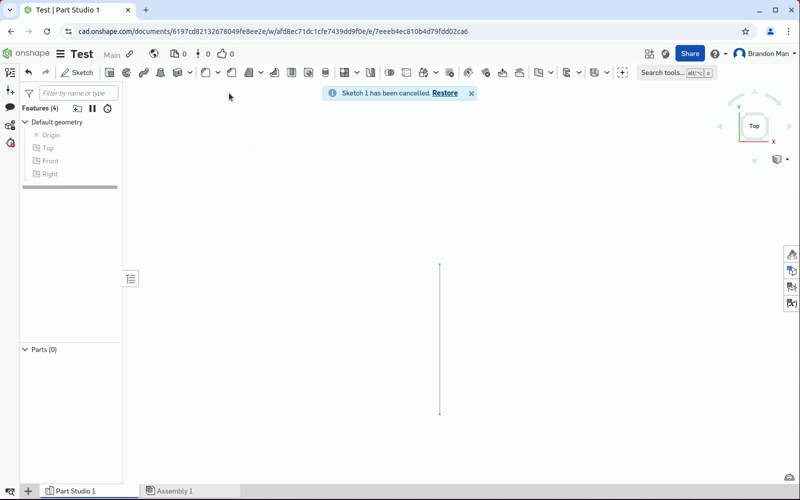
key(shift+s)
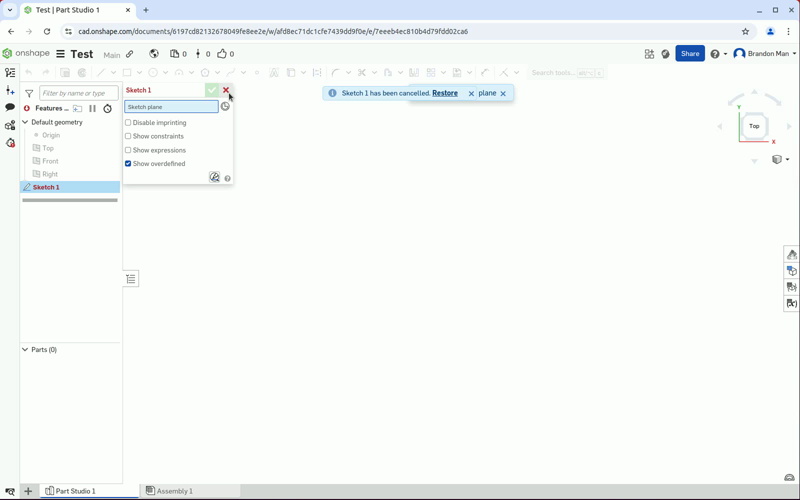
mouse_move(73, 150)
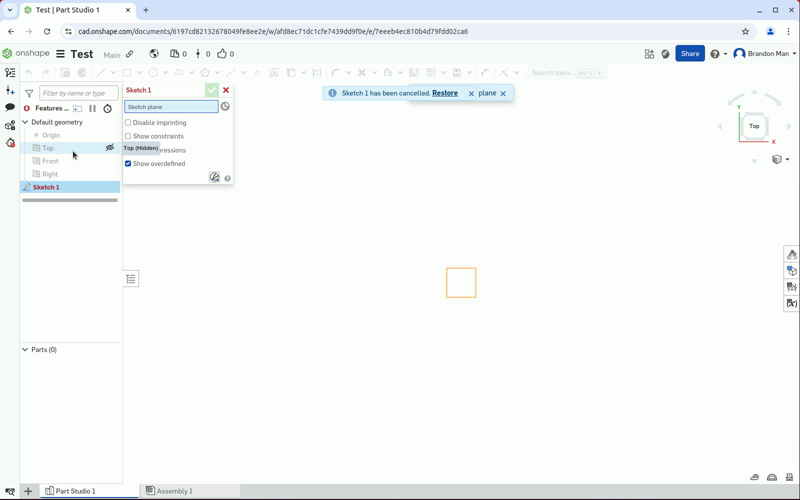
click(73, 150)
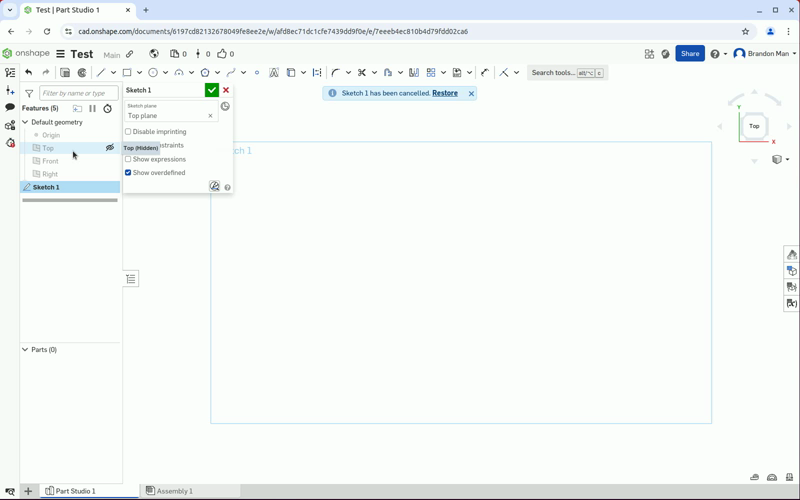
mouse_move(73, 352)
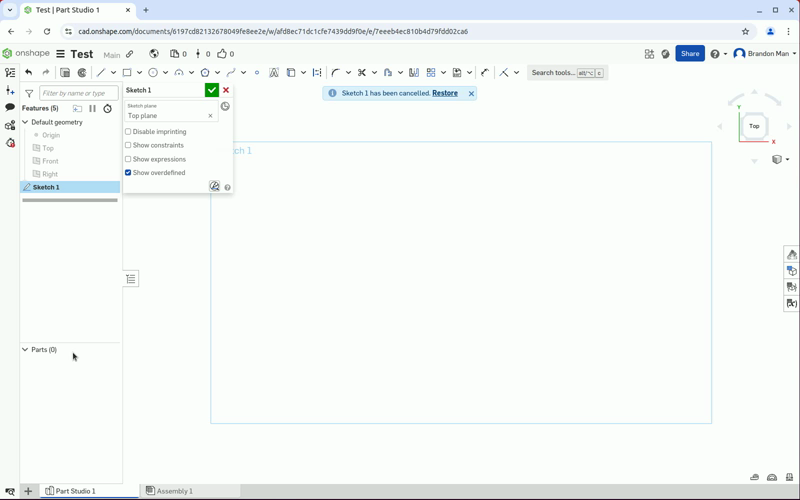
key(y)
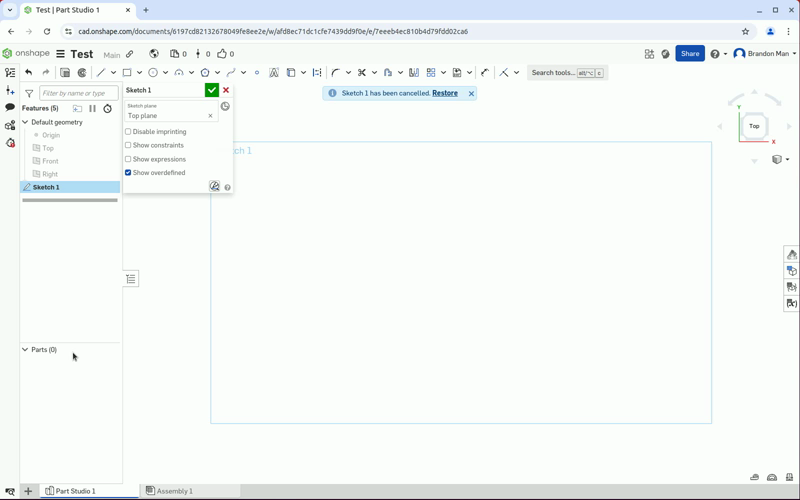
key(l)
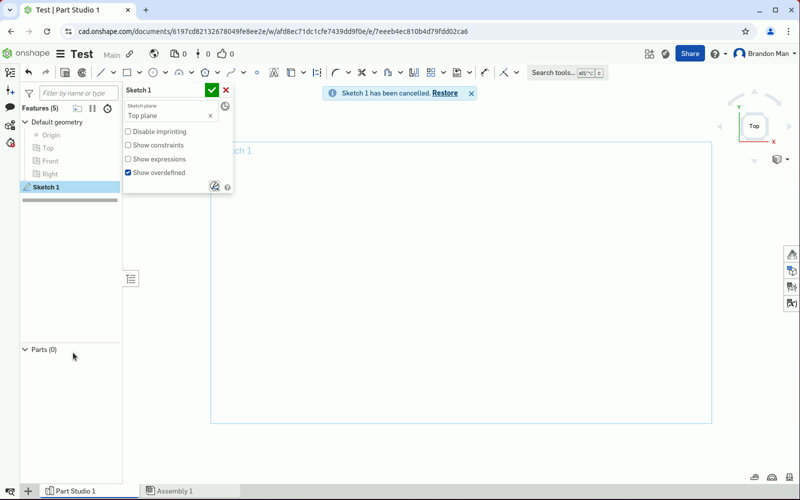
key_down(shift)
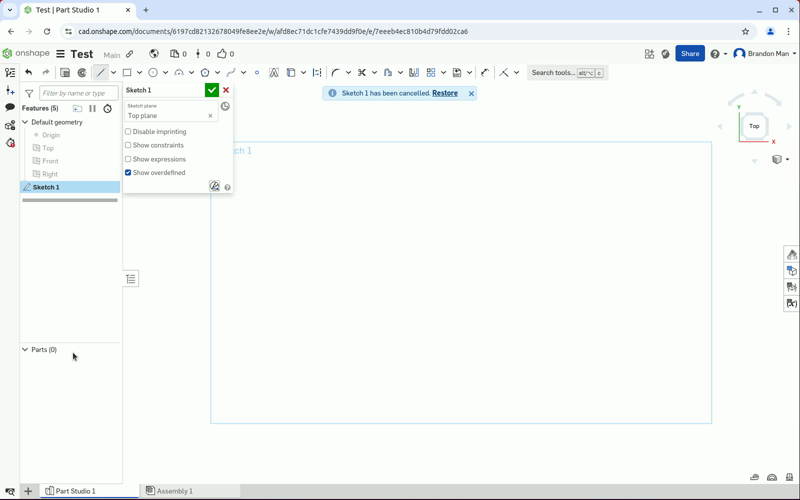
mouse_move(449, 332)
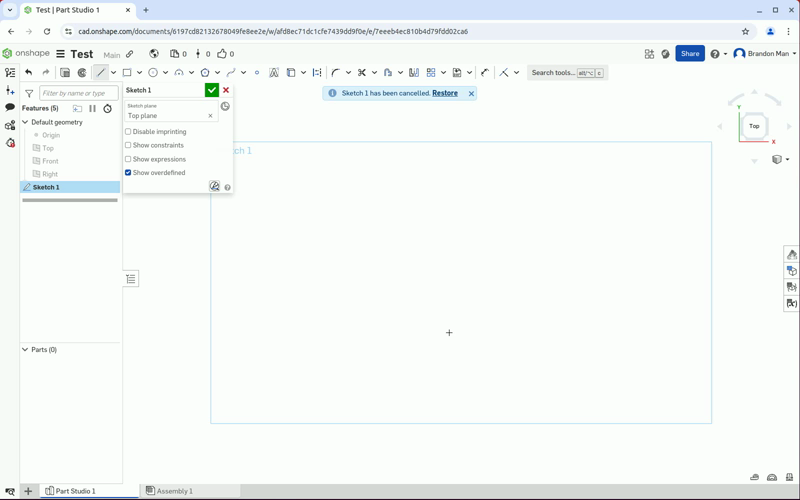
click(449, 332)
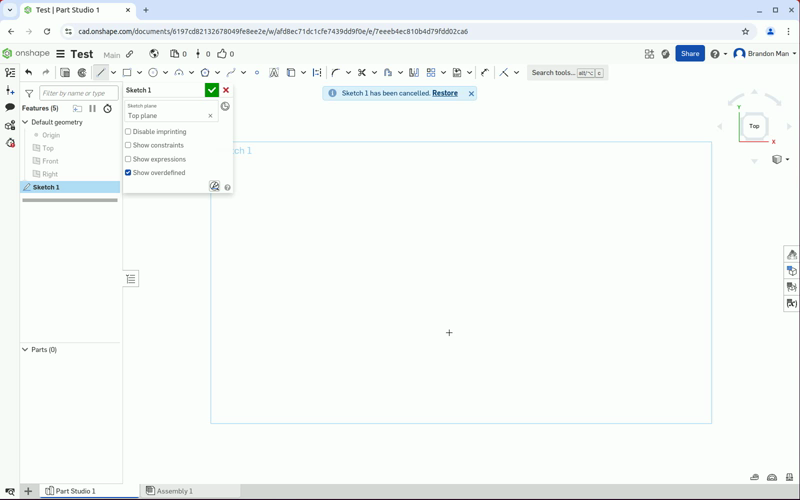
key_up(shift)
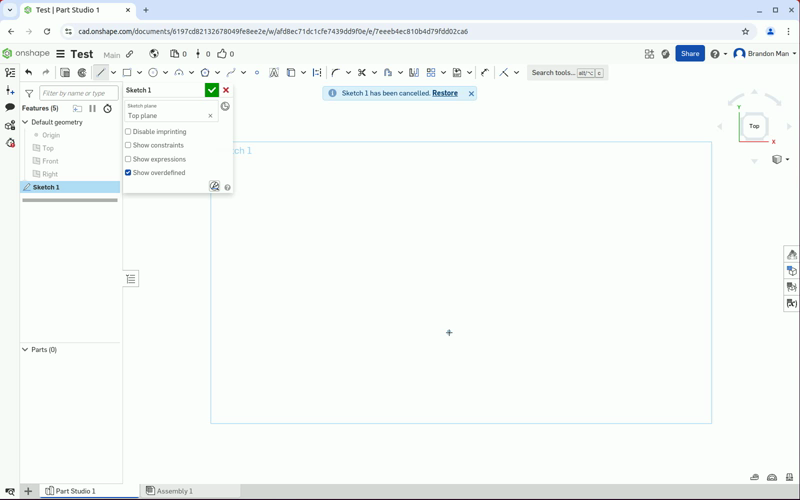
key_down(shift)
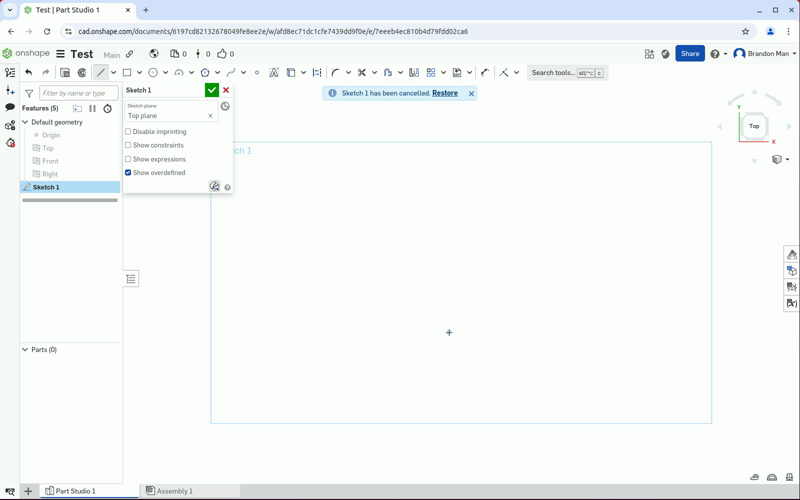
mouse_move(479, 332)
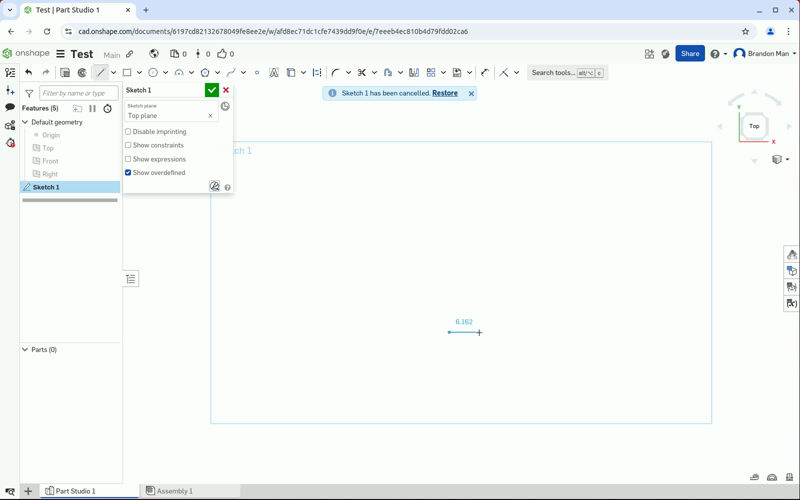
mouse_move(461, 339)
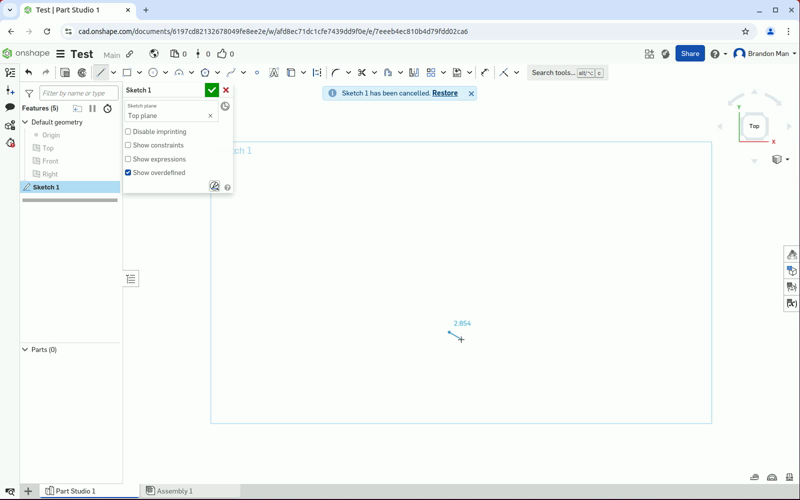
click(461, 339)
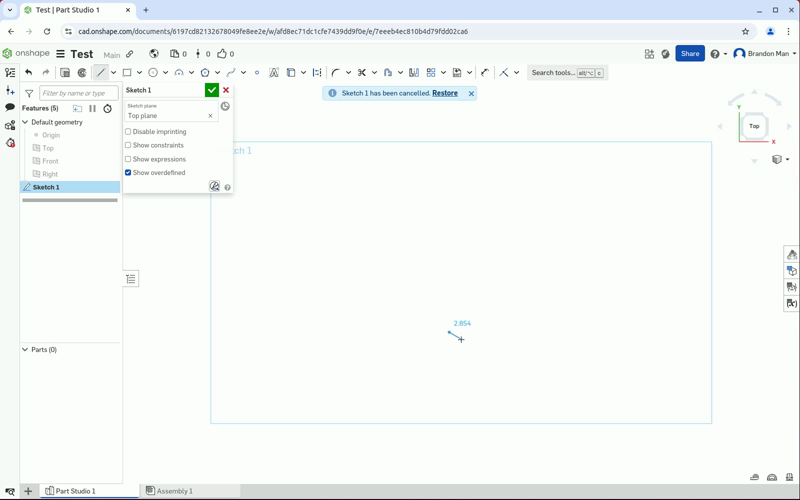
key_up(shift)
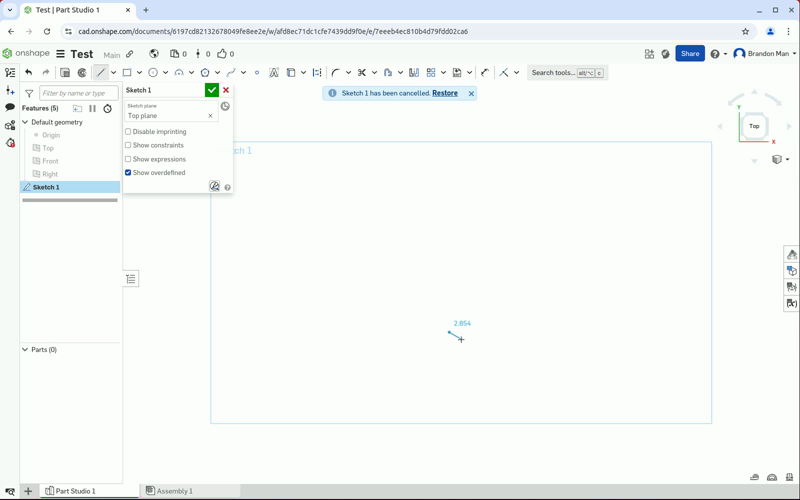
key_down(shift)
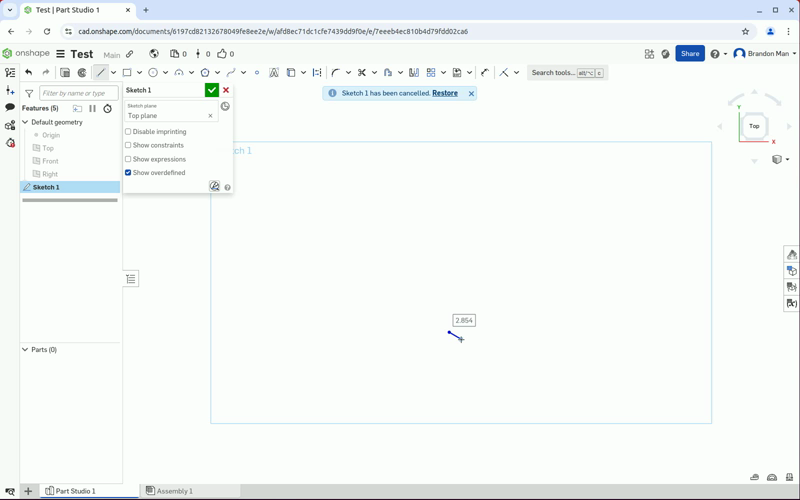
mouse_move(491, 339)
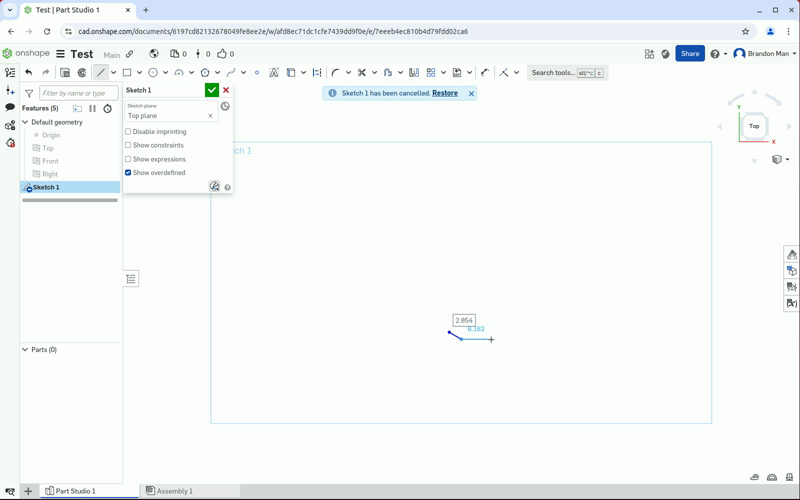
mouse_move(473, 332)
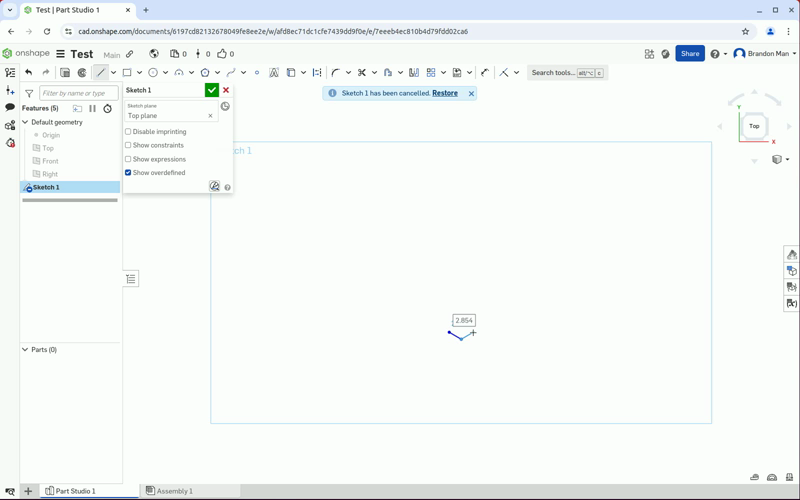
click(473, 332)
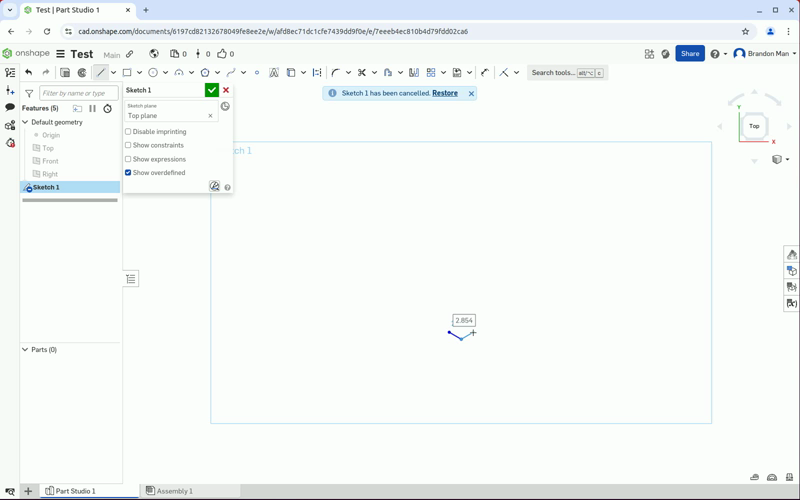
key_up(shift)
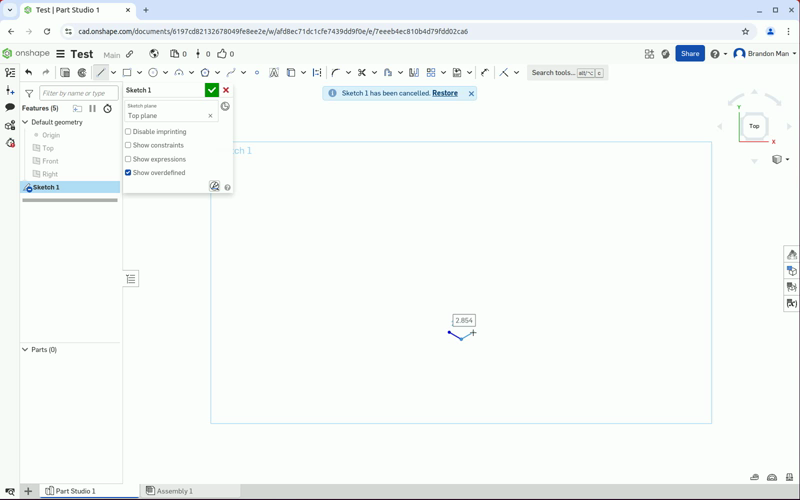
key_down(shift)
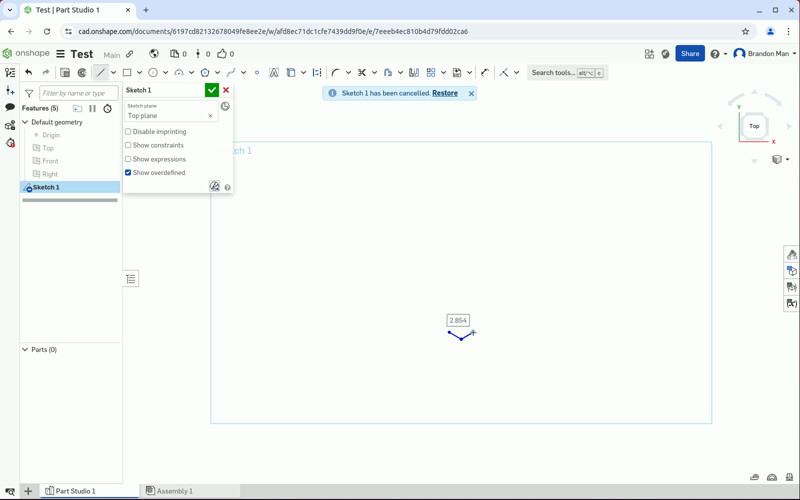
mouse_move(503, 332)
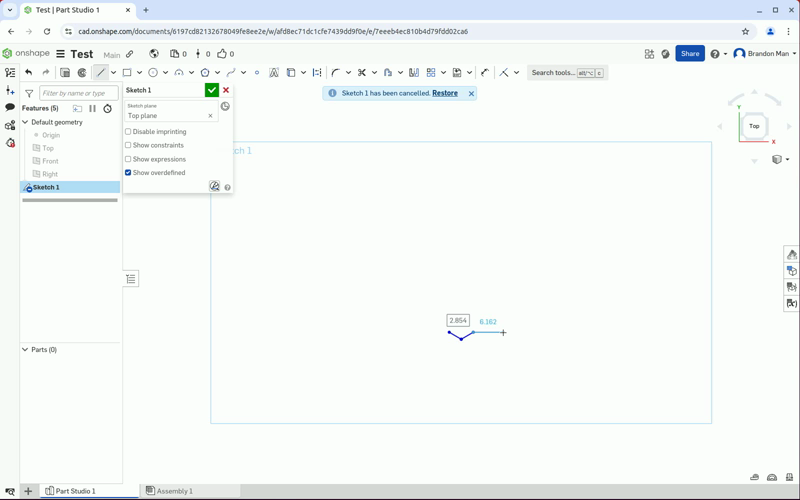
mouse_move(473, 318)
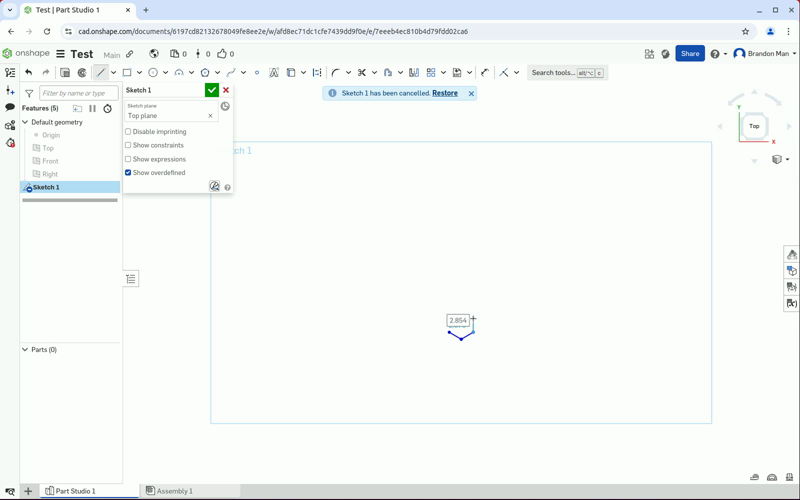
click(473, 318)
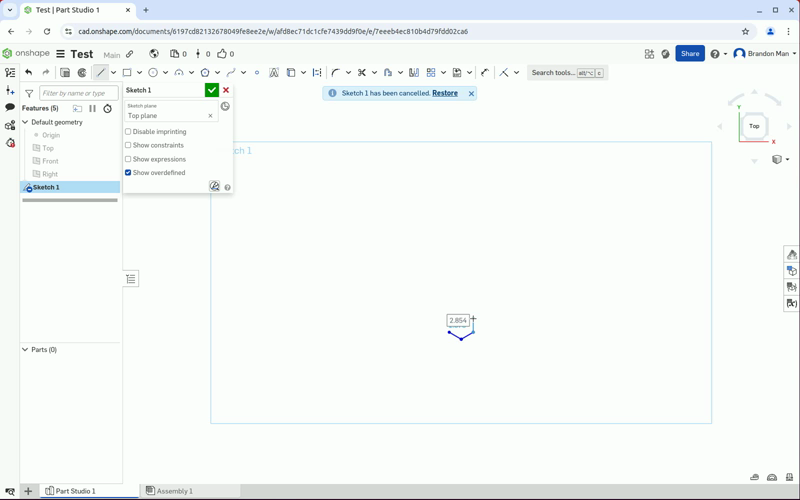
key_up(shift)
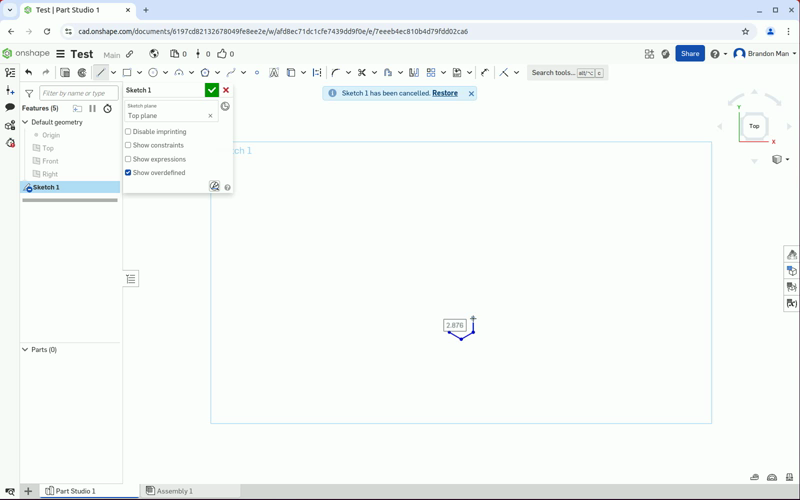
key_down(shift)
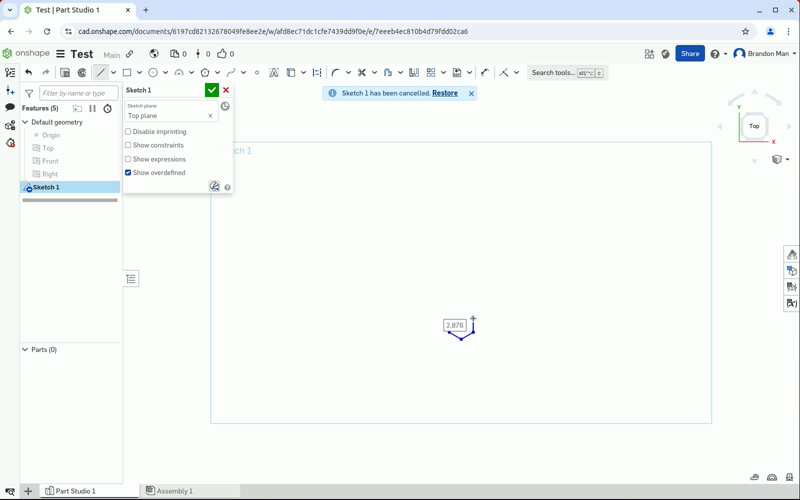
mouse_move(503, 318)
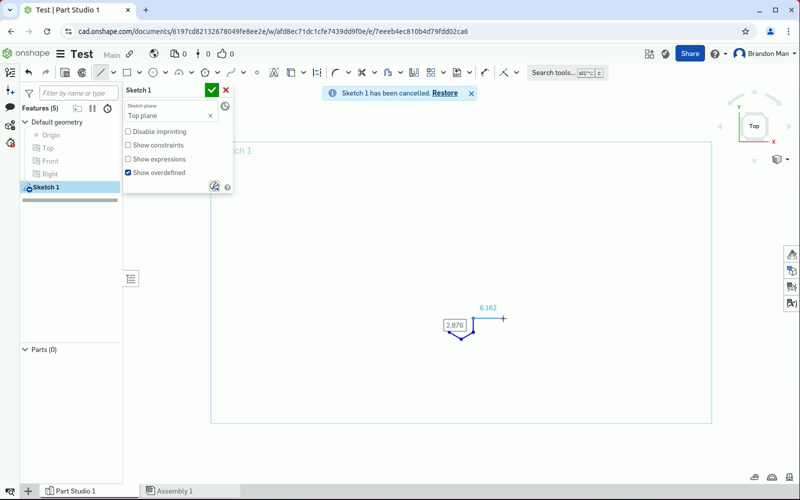
mouse_move(461, 311)
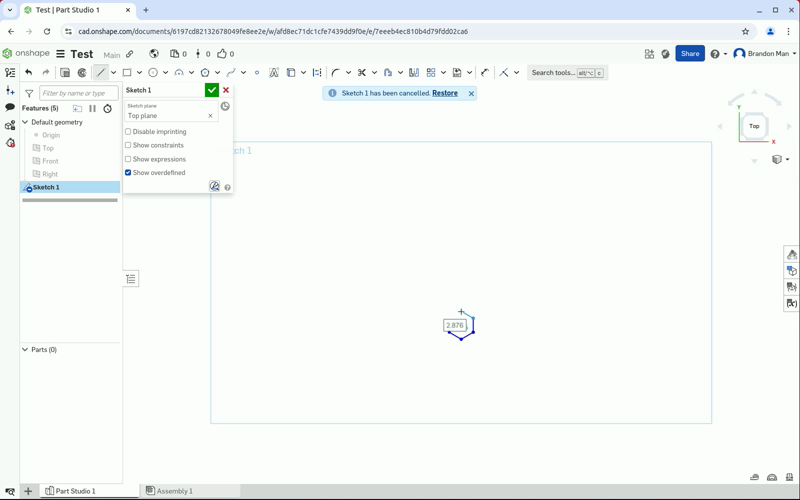
click(461, 311)
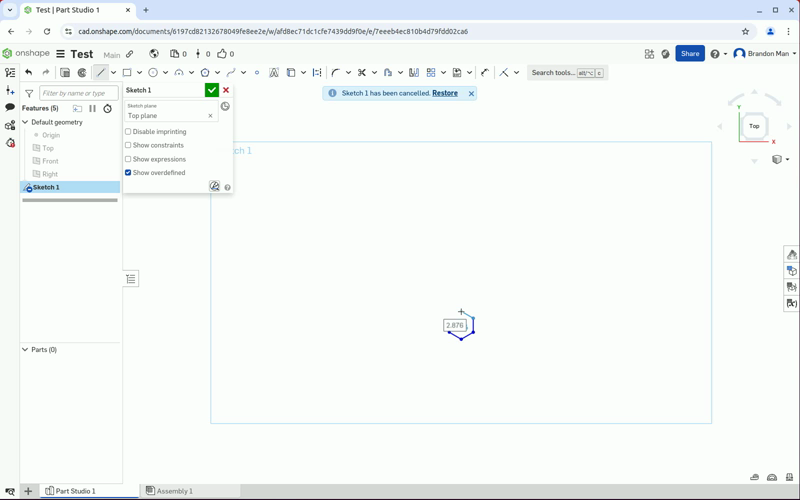
key_up(shift)
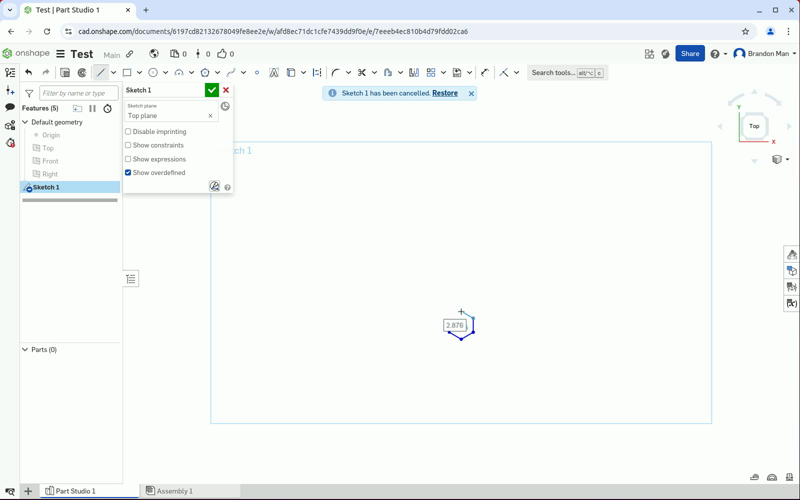
key_down(shift)
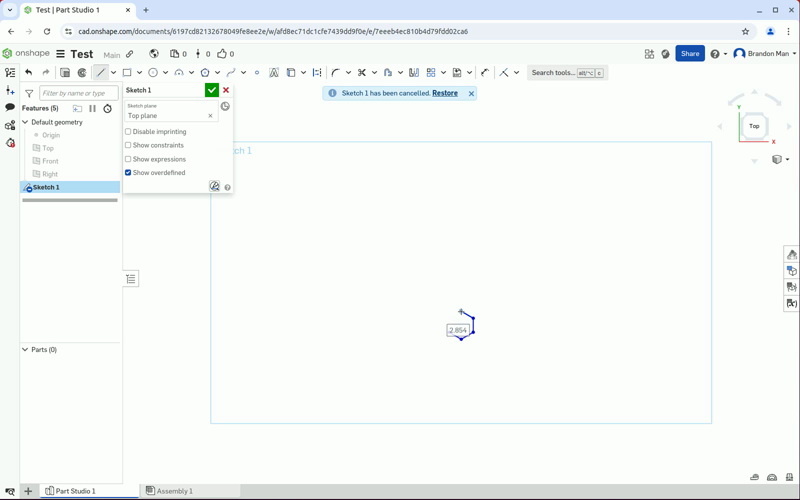
mouse_move(491, 311)
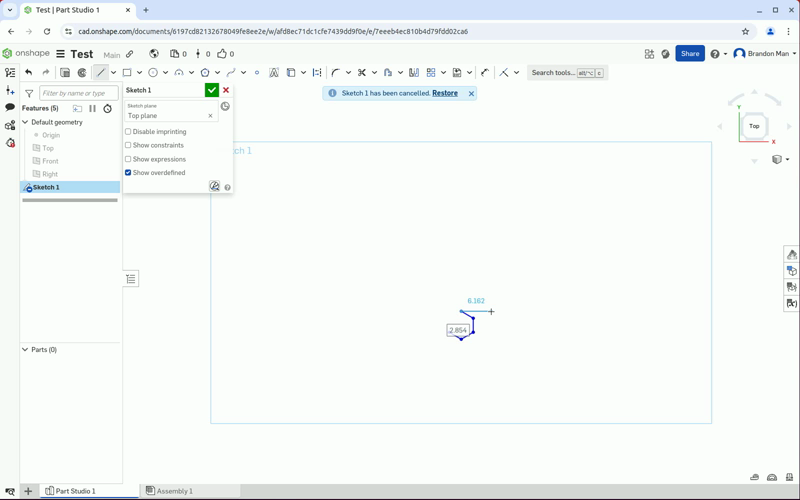
mouse_move(449, 318)
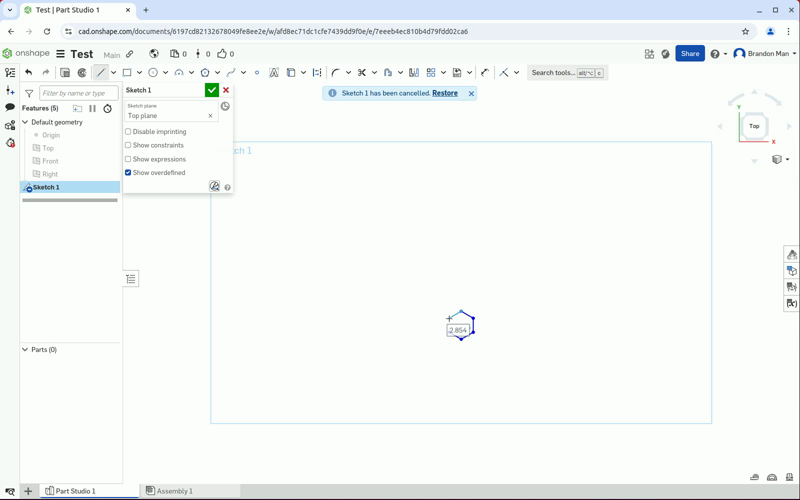
click(449, 318)
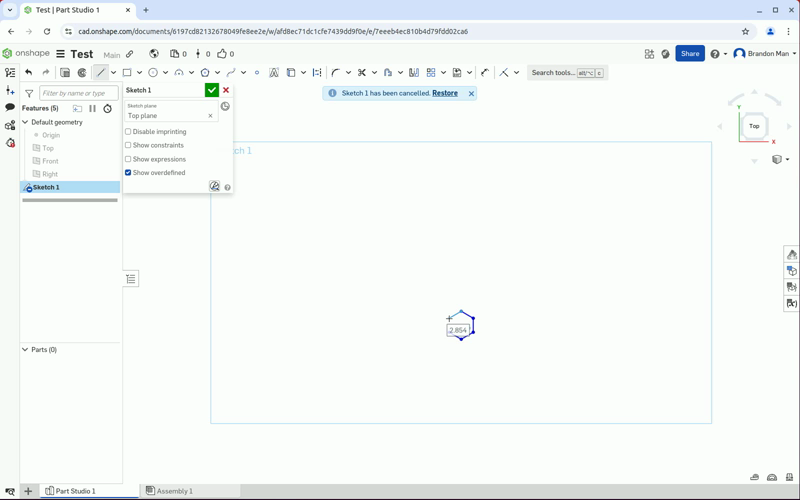
key_up(shift)
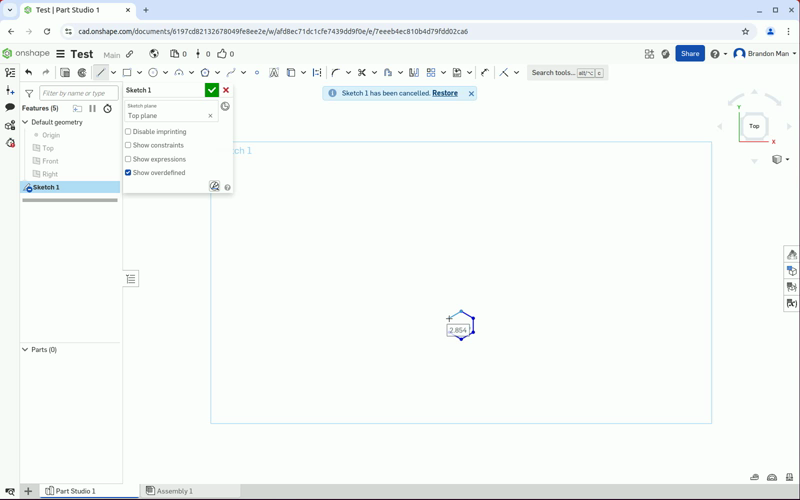
mouse_move(479, 318)
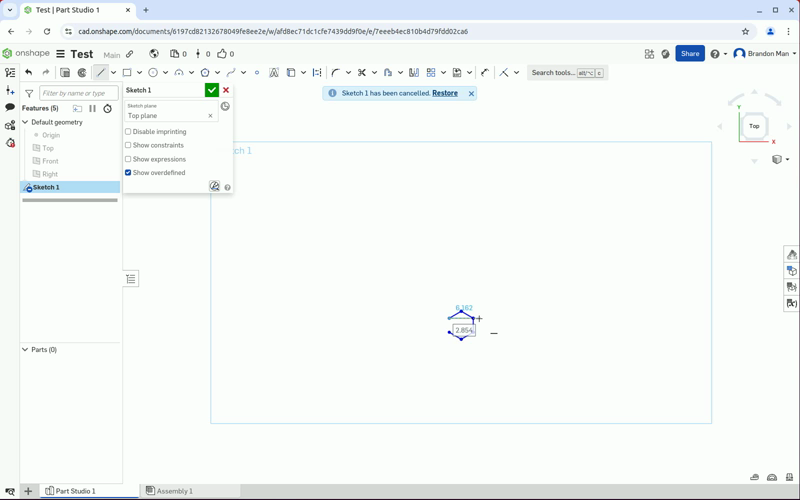
key_down(shift)
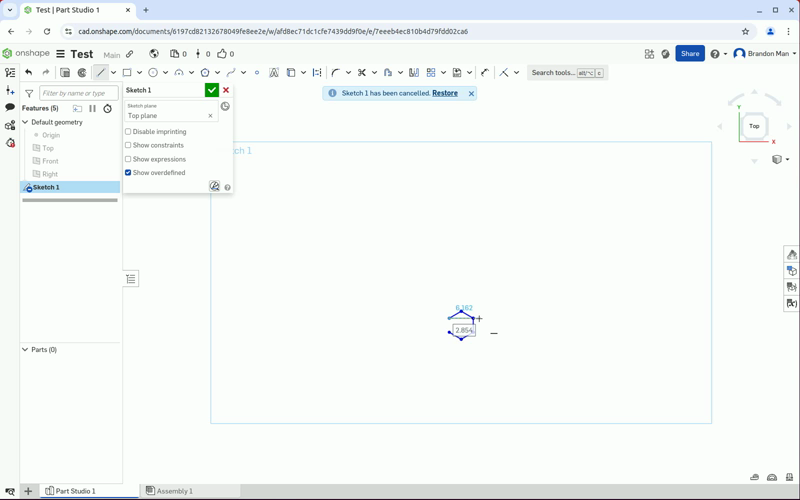
mouse_move(449, 332)
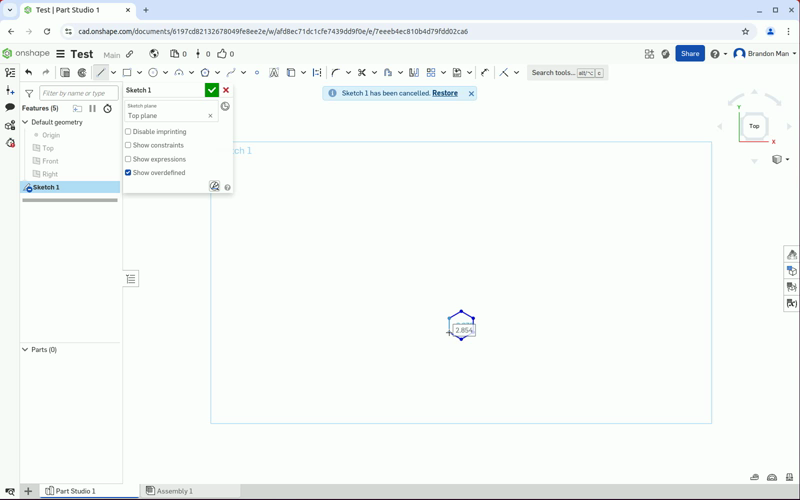
key_up(shift)
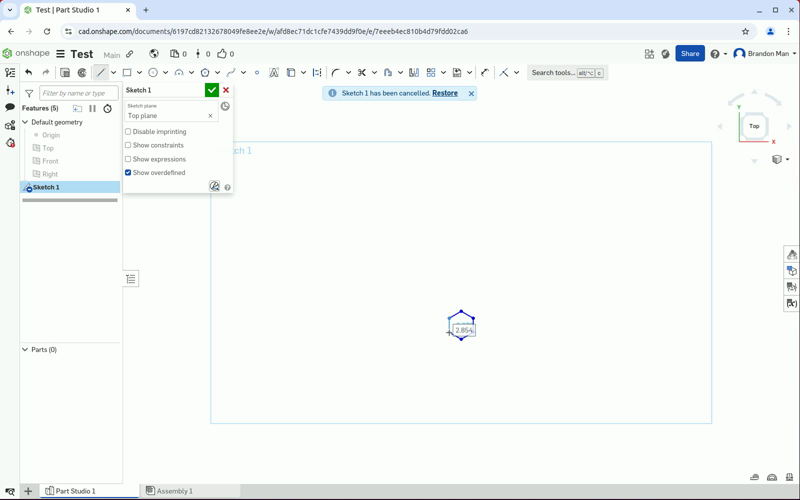
click(449, 332)
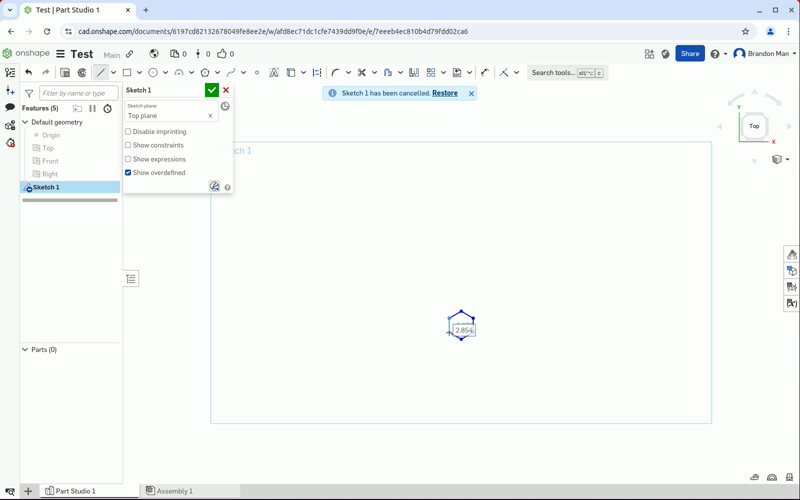
key(esc)
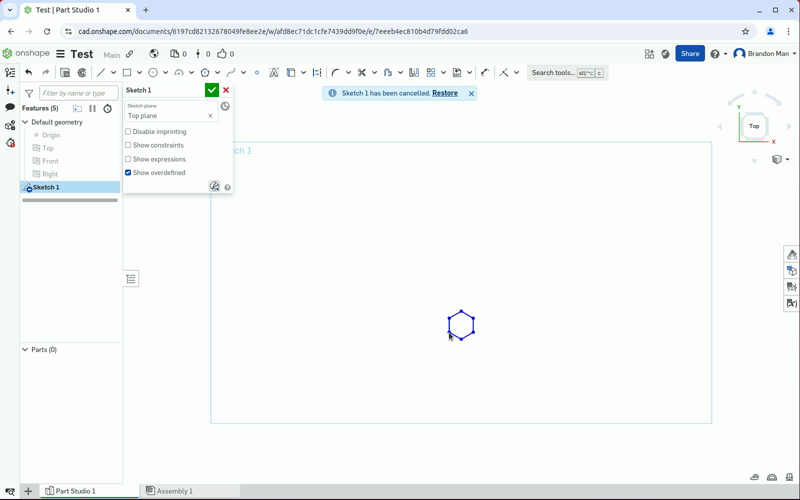
key(c)
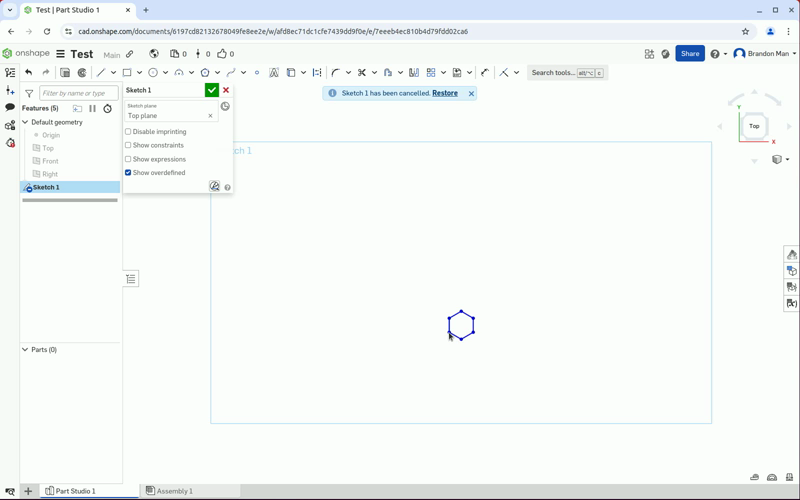
key_down(shift)
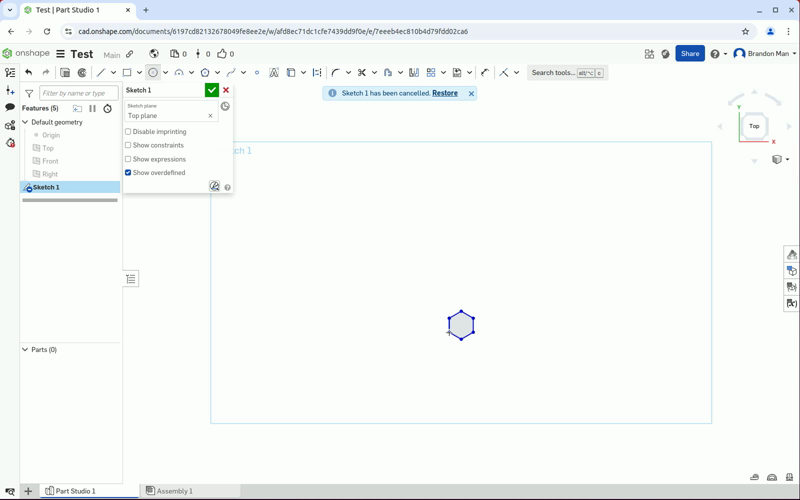
mouse_move(461, 325)
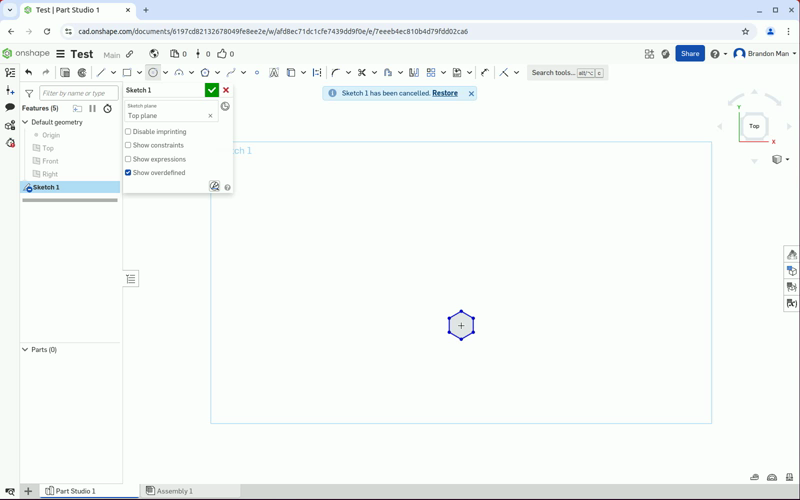
click(461, 325)
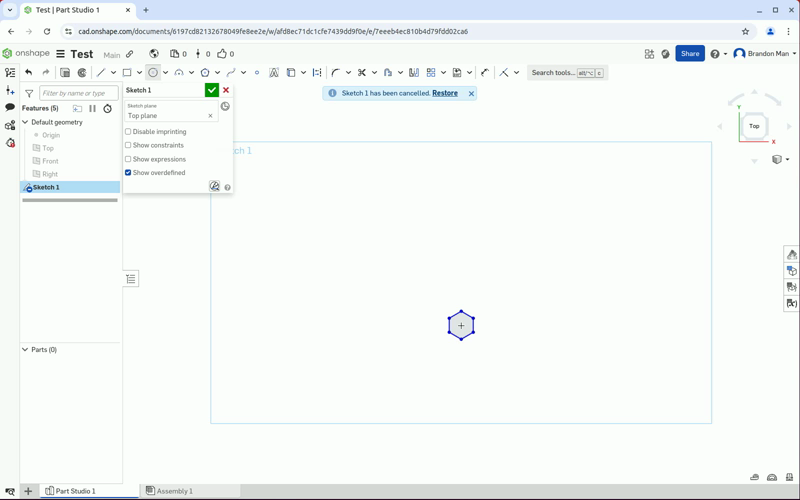
key_up(shift)
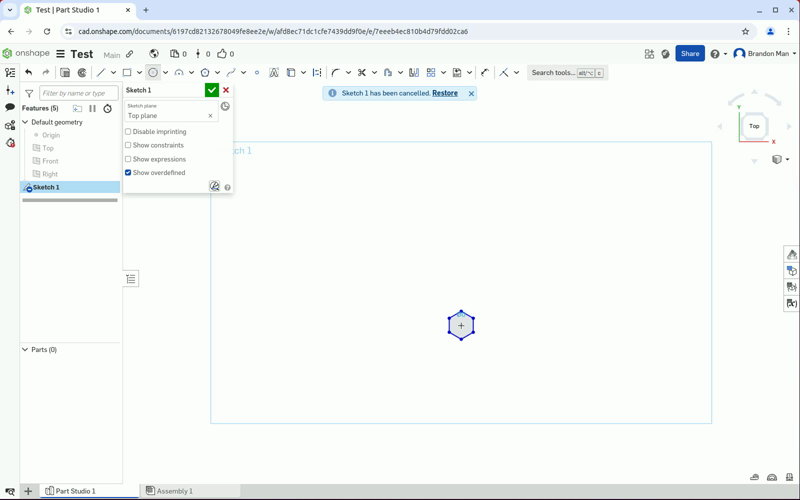
mouse_move(467, 325)
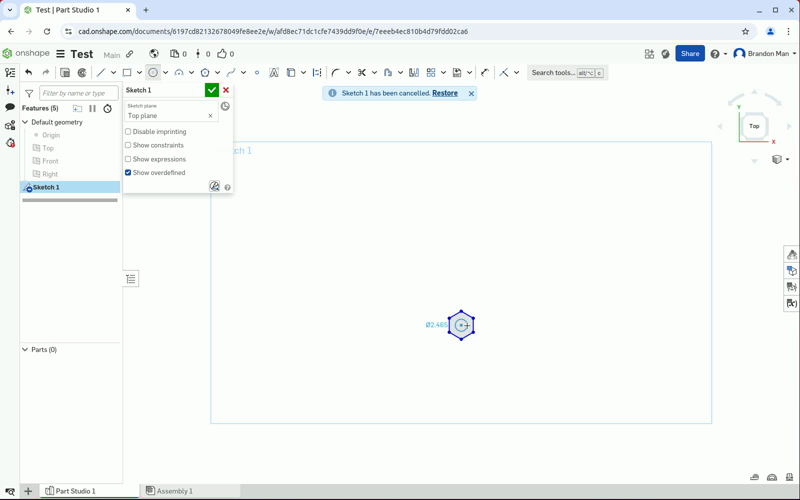
click(467, 325)
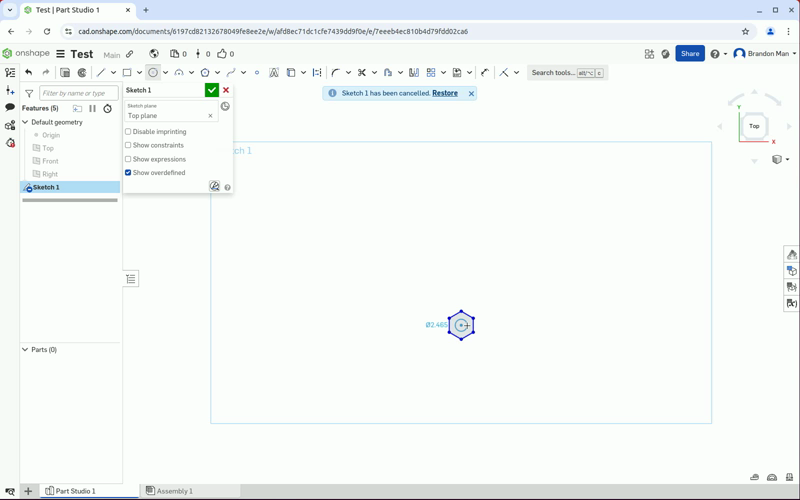
key(esc)
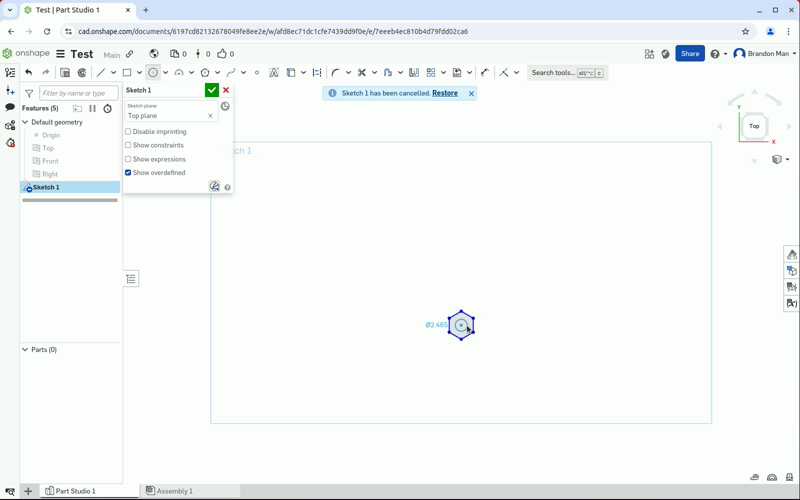
mouse_move(455, 315)
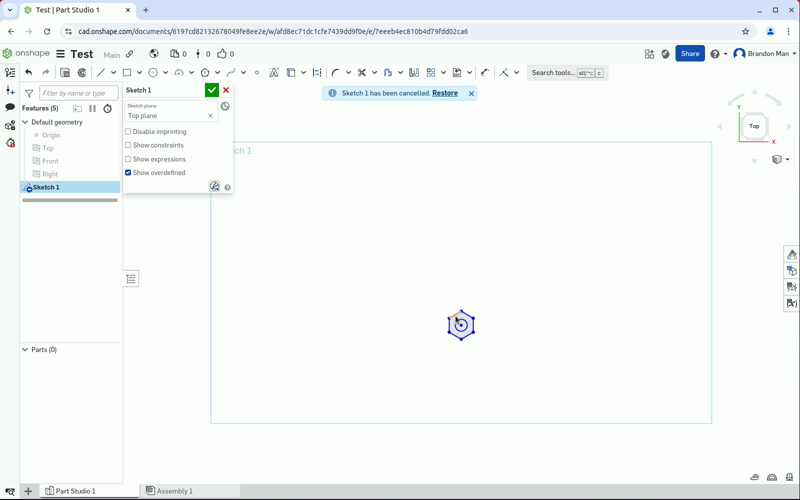
scroll(6)
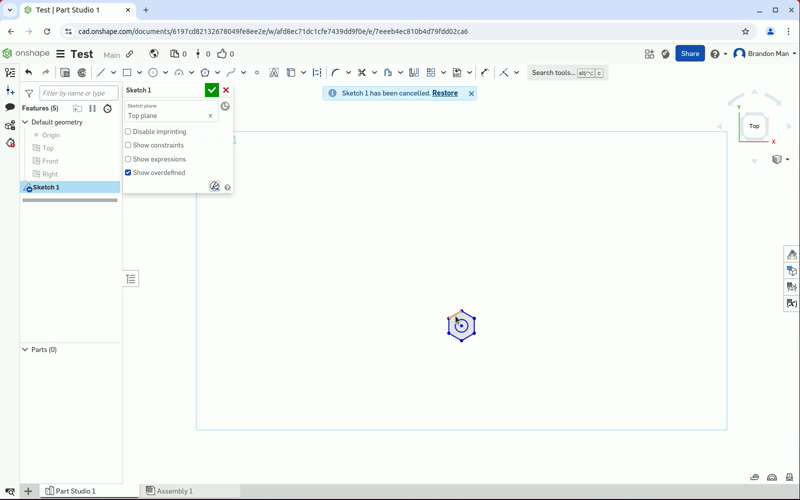
scroll(6)
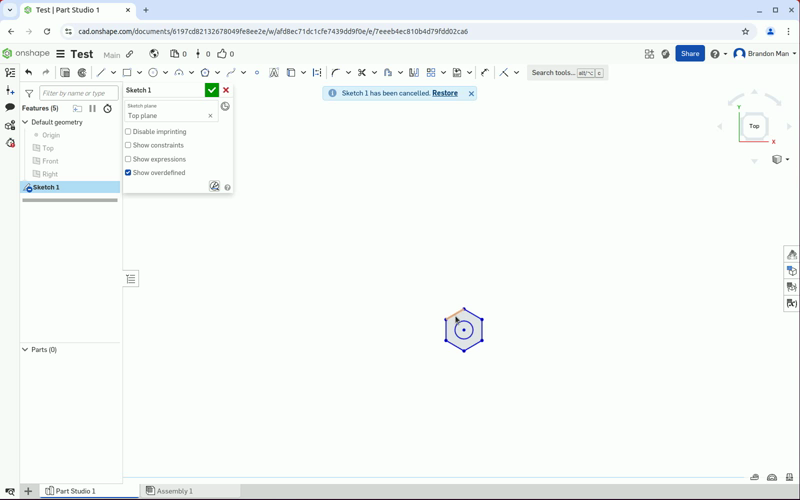
scroll(6)
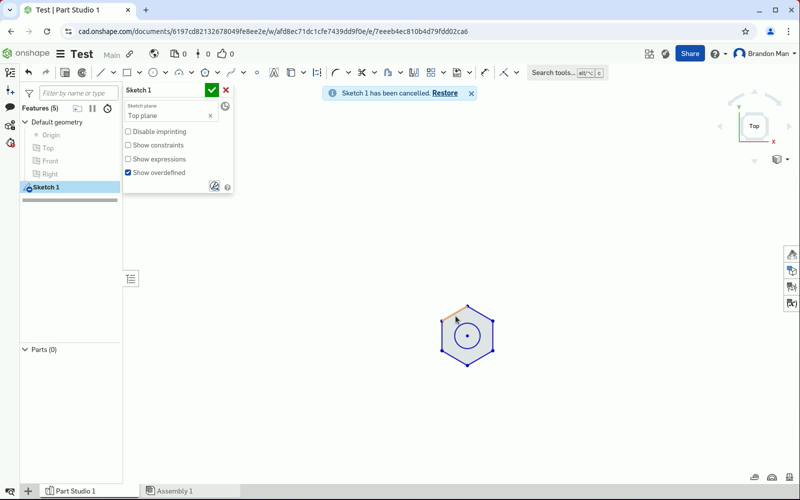
scroll(6)
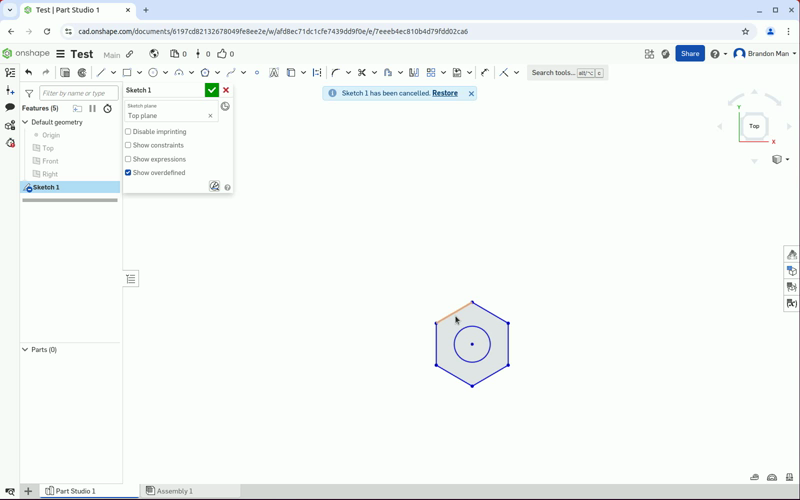
scroll(6)
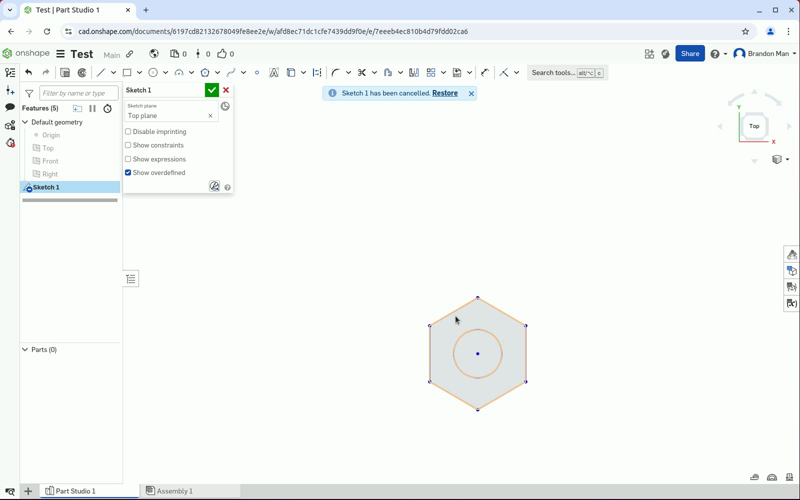
scroll(6)
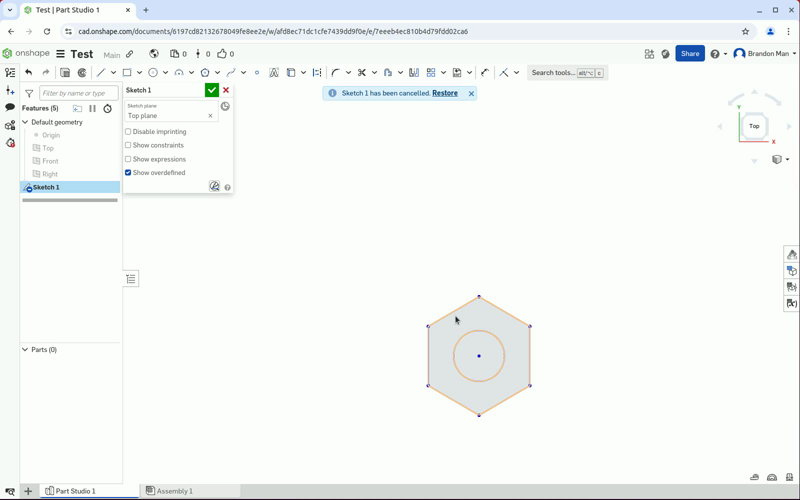
scroll(6)
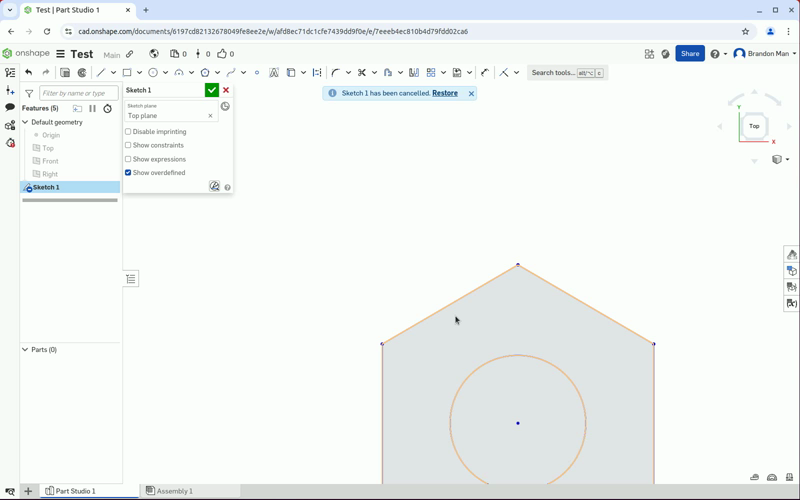
click(455, 315)
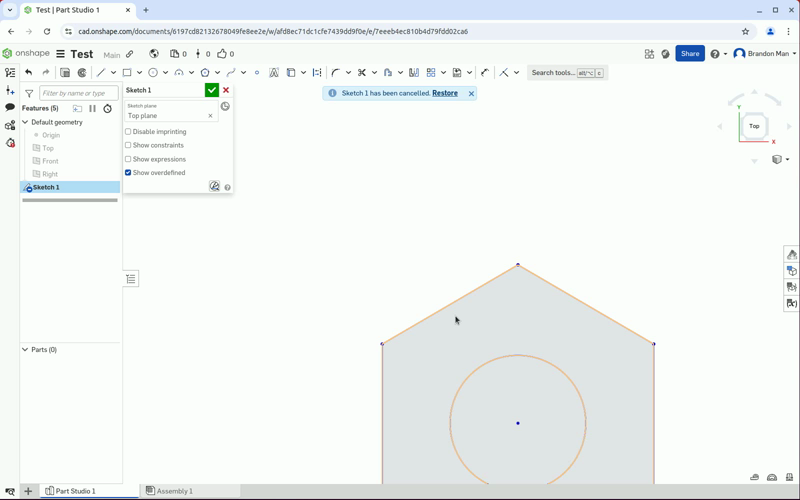
scroll(-6)
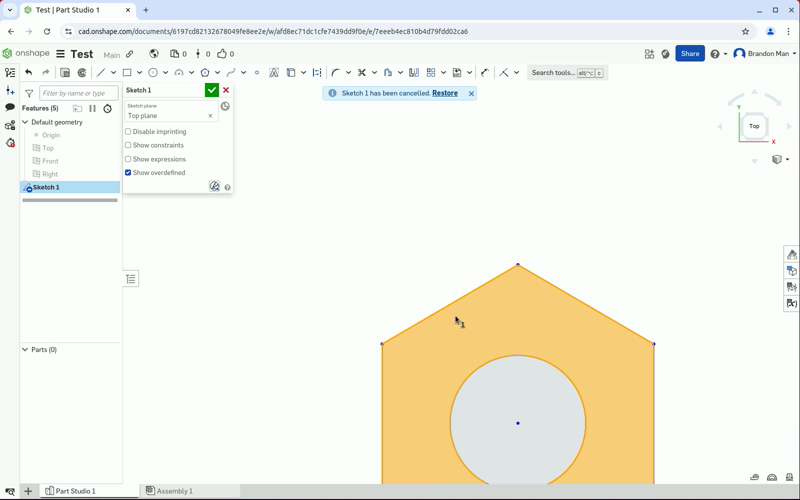
scroll(-6)
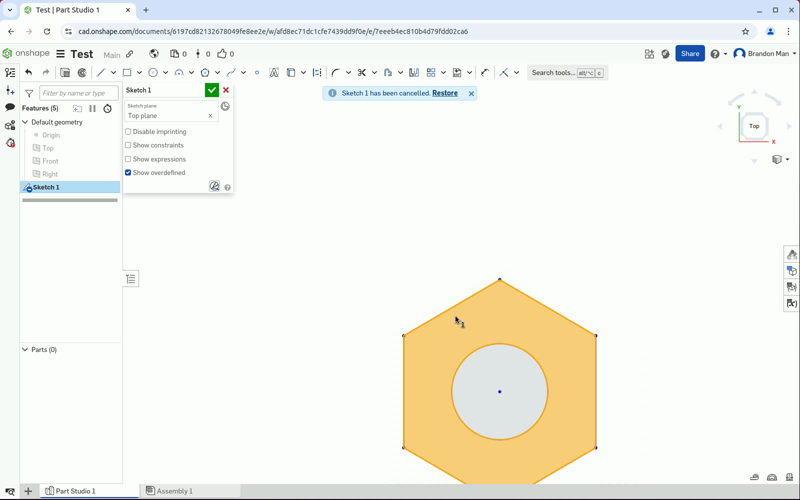
scroll(-6)
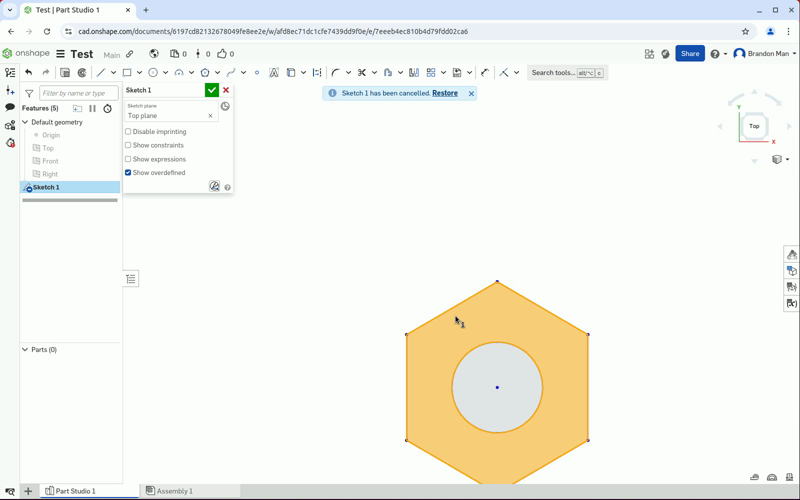
scroll(-6)
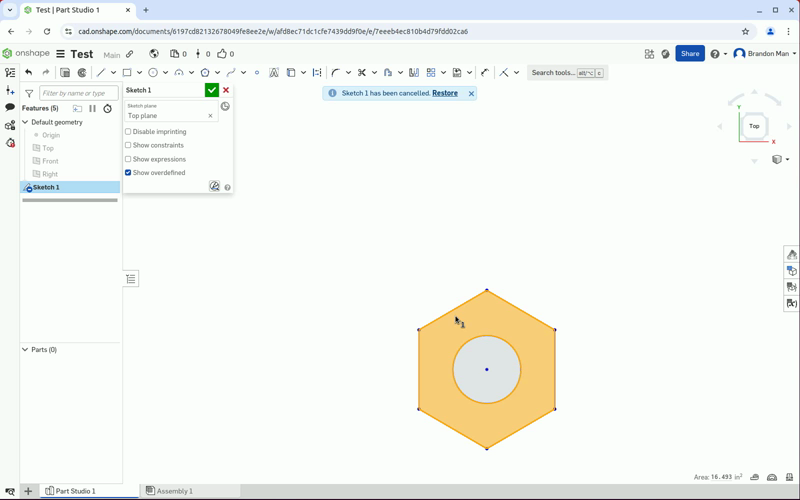
scroll(-6)
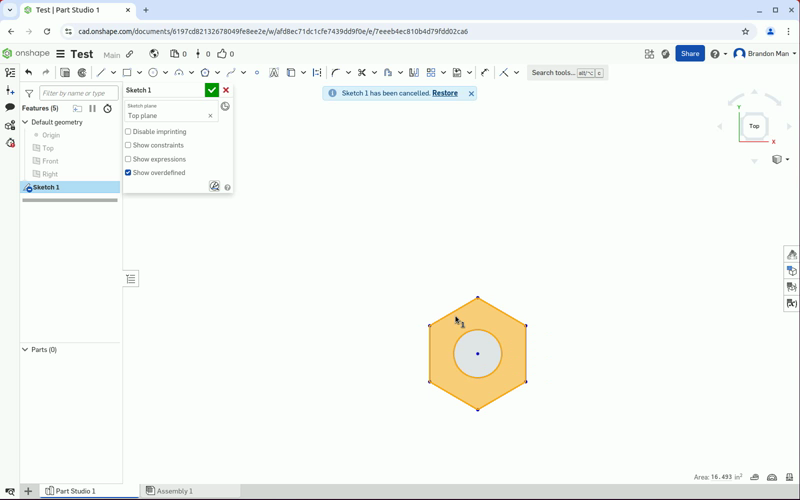
scroll(-6)
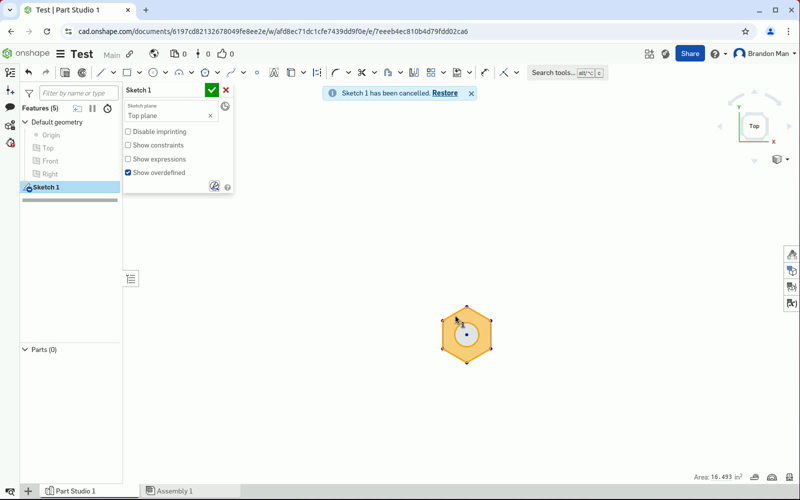
scroll(-6)
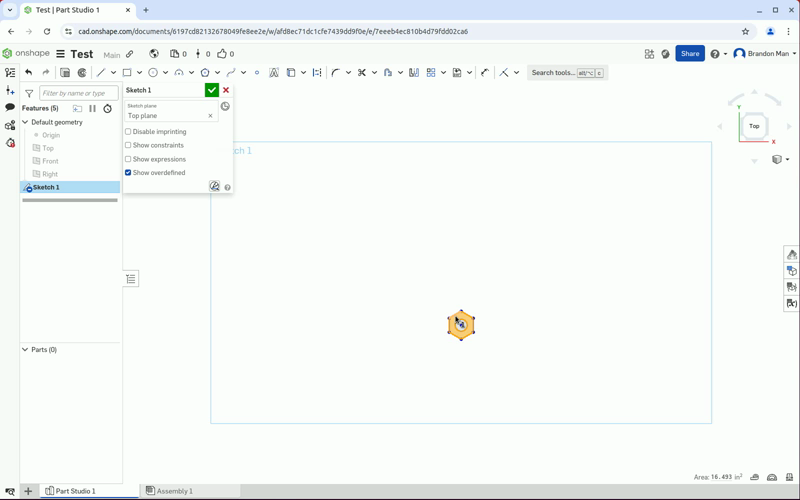
mouse_move(73, 352)
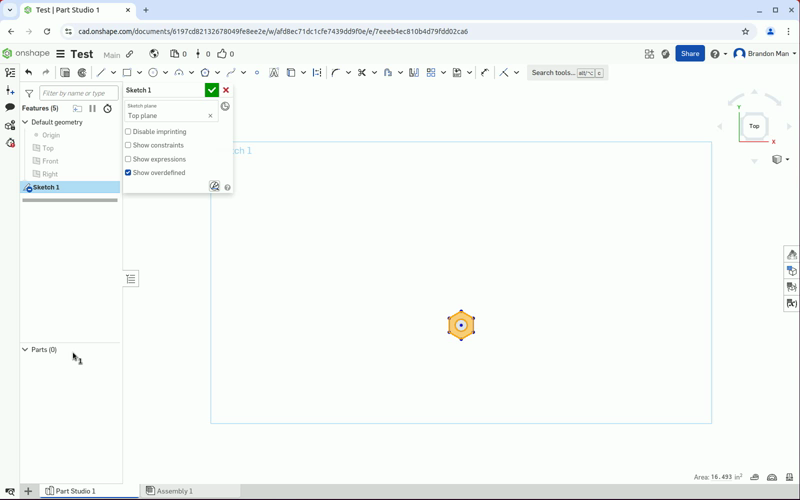
key(shift+y)
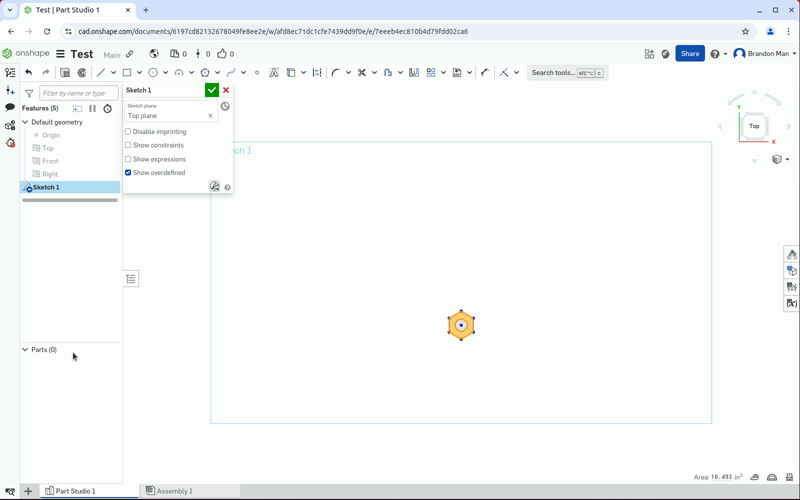
key(shift+e)
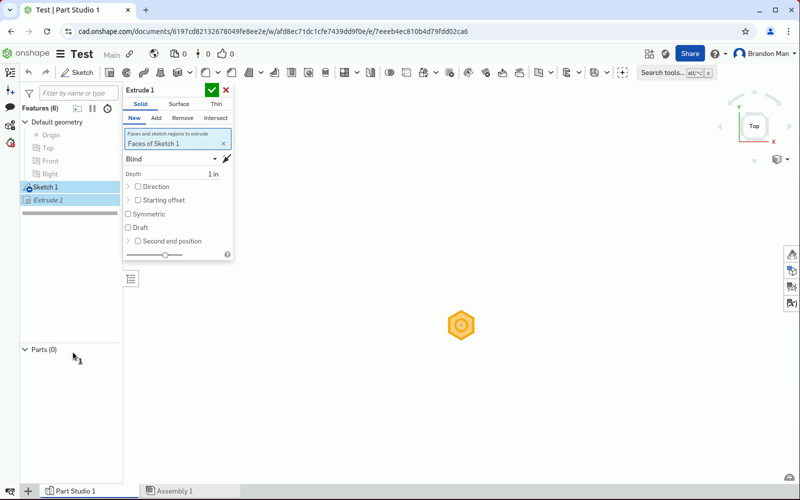
mouse_move(143, 106)
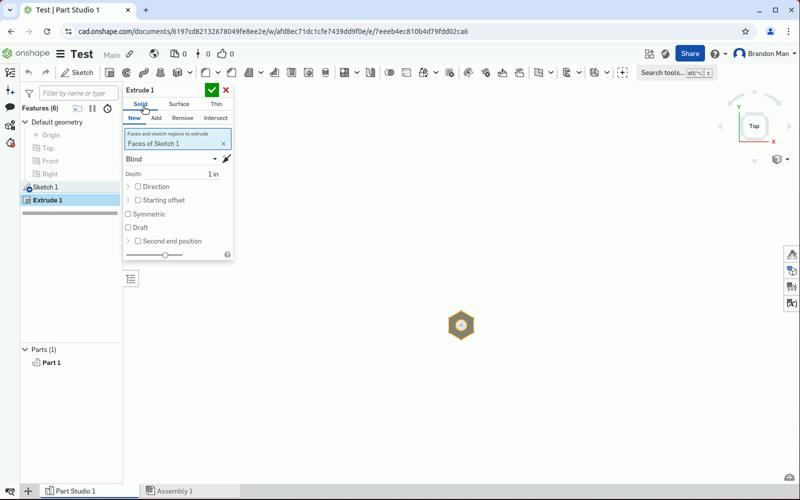
click(143, 106)
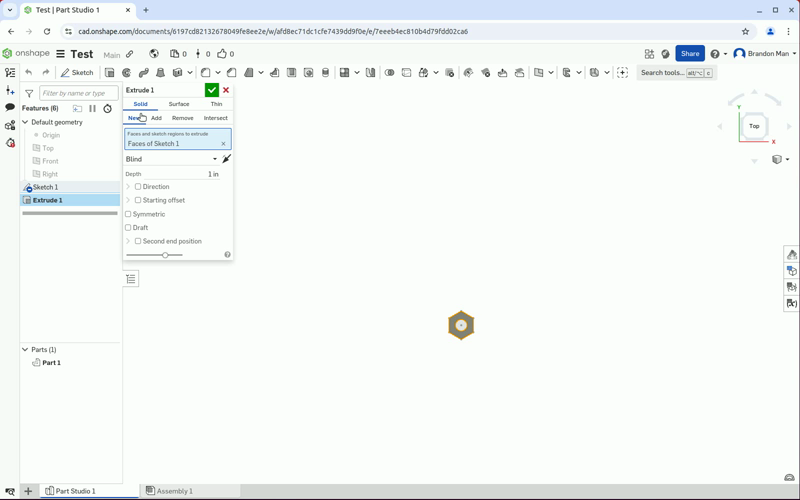
mouse_move(137, 120)
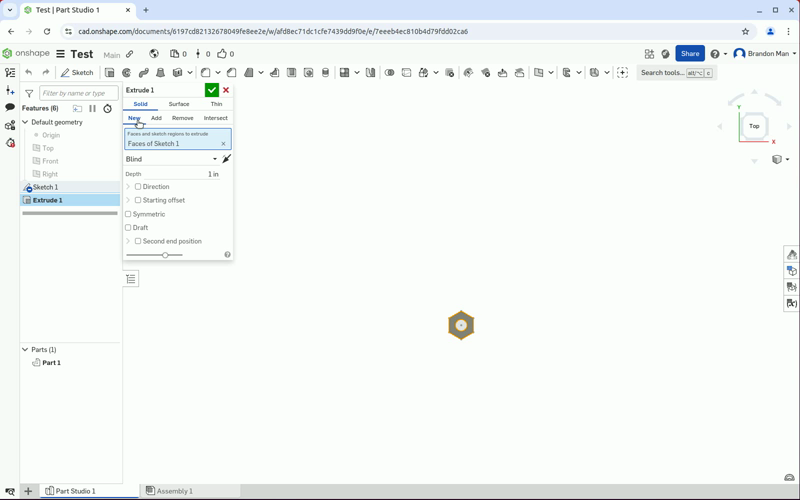
click(137, 120)
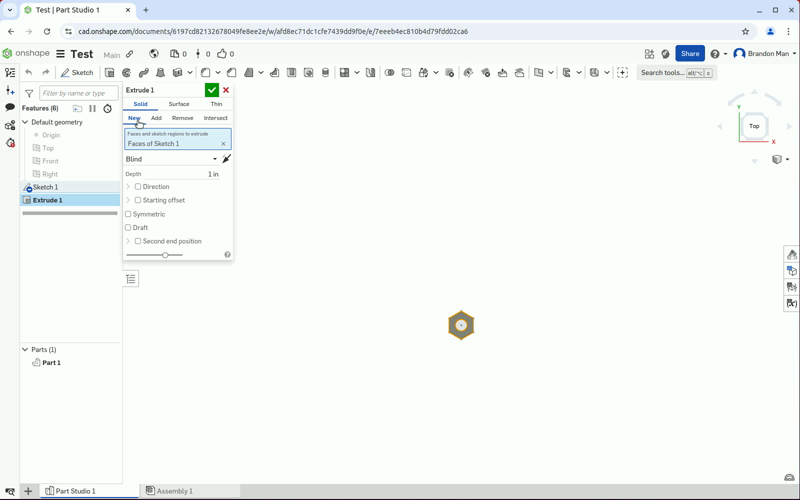
key(tab, 4)
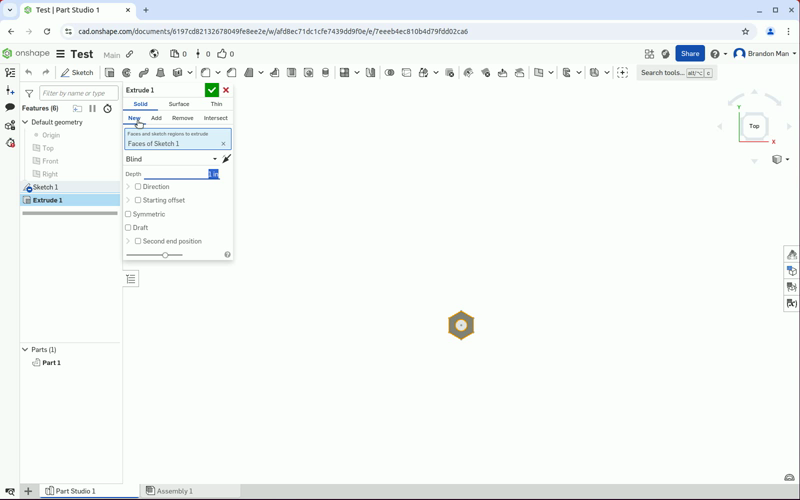
text(1.926)
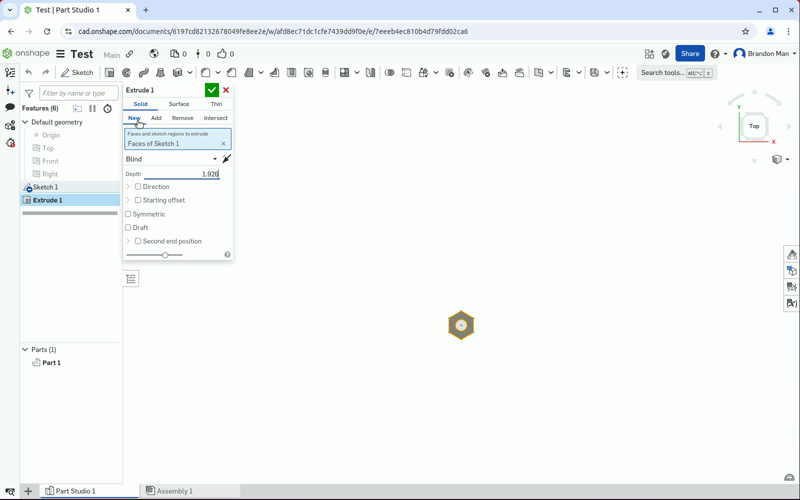
key(enter)
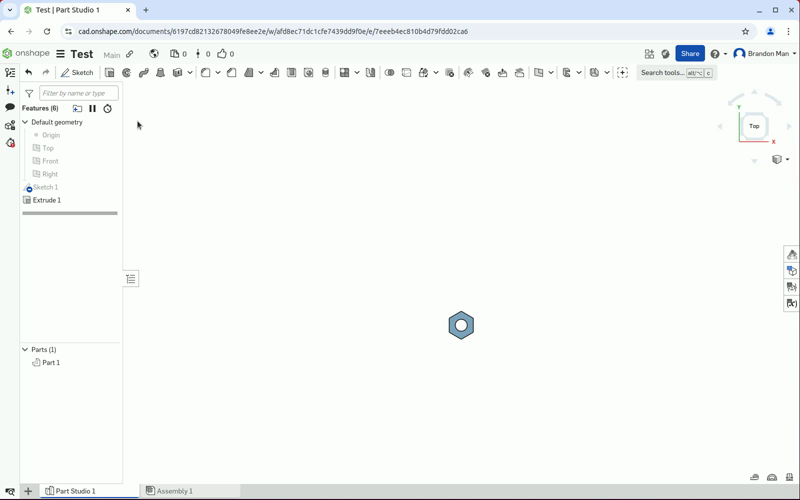
key(shift+h)
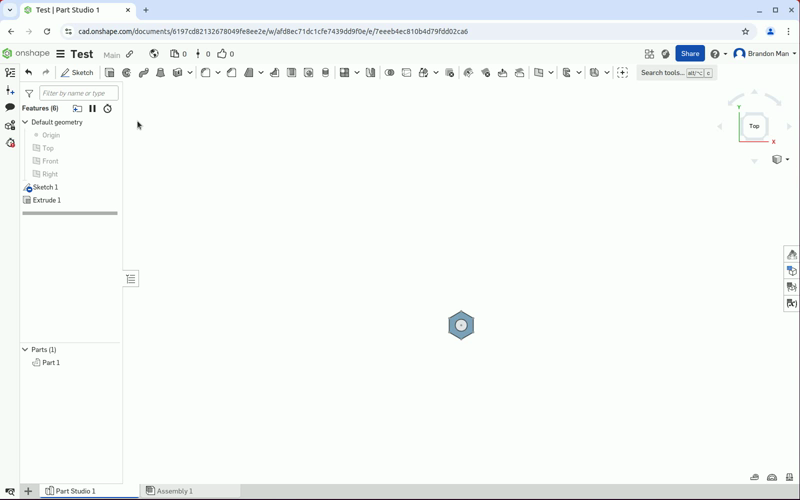
key(shift+h)
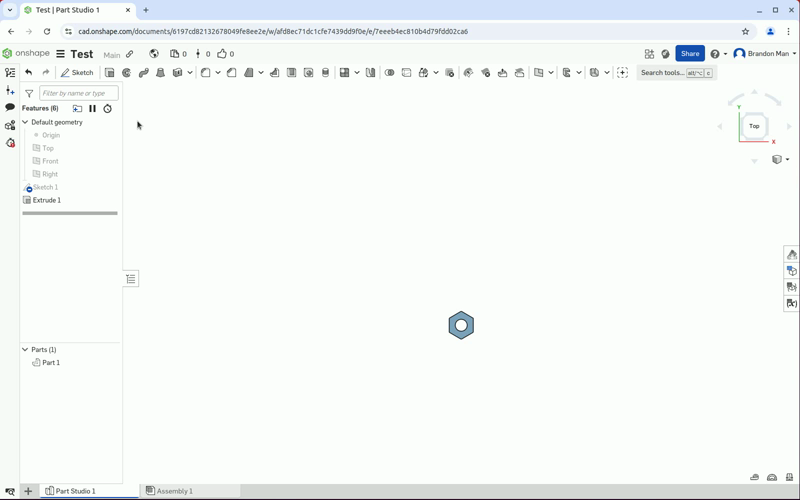
mouse_move(73, 189)
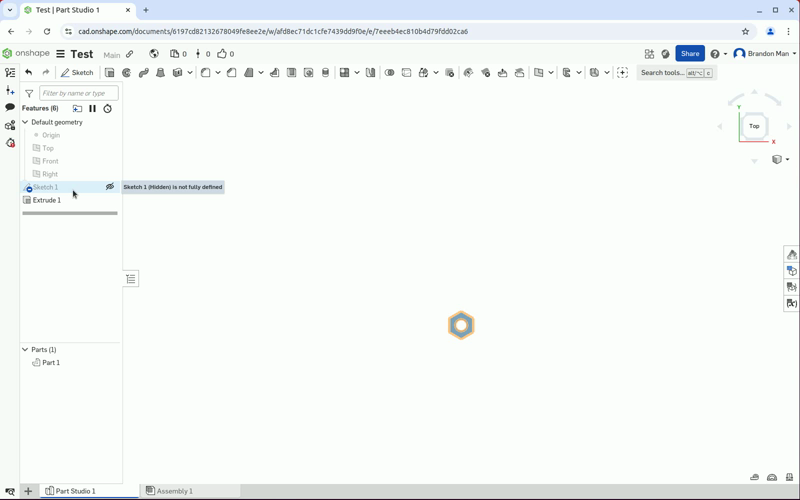
click(73, 189)
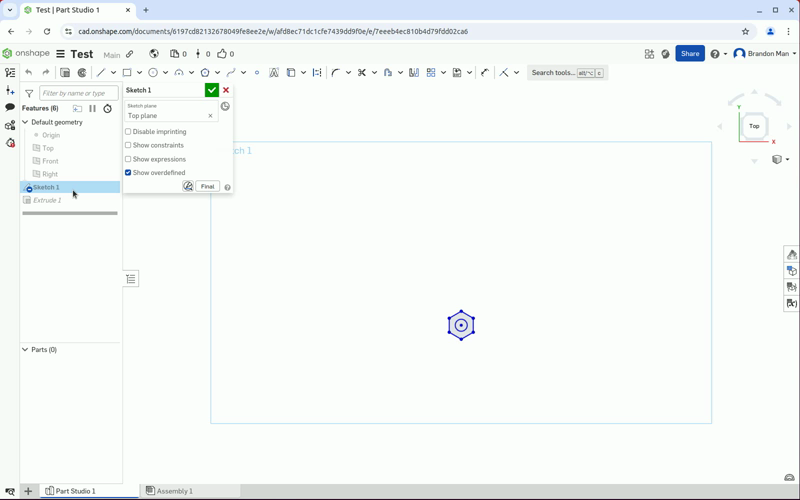
mouse_move(229, 92)
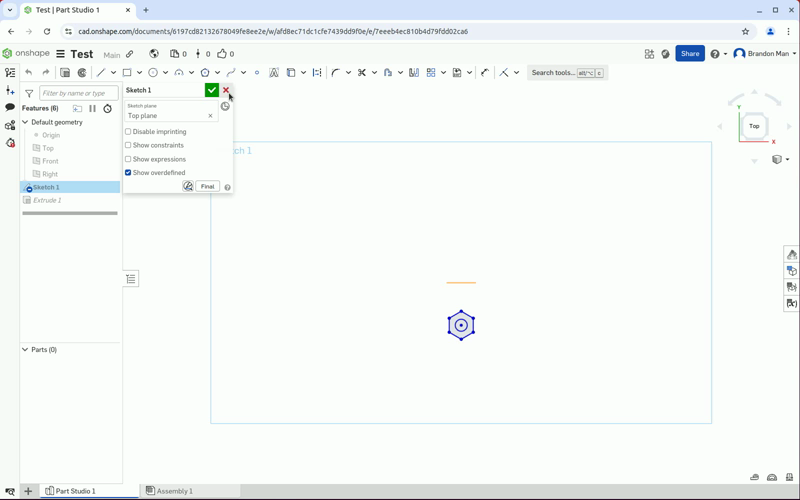
click(229, 92)
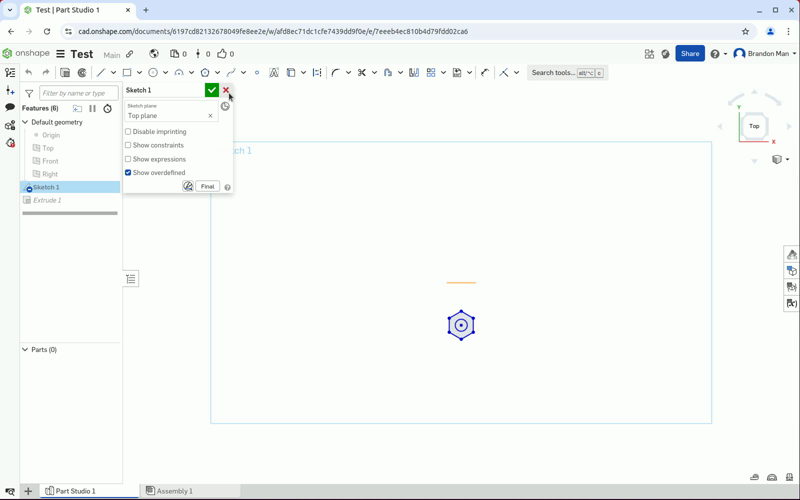
key(shift+s)
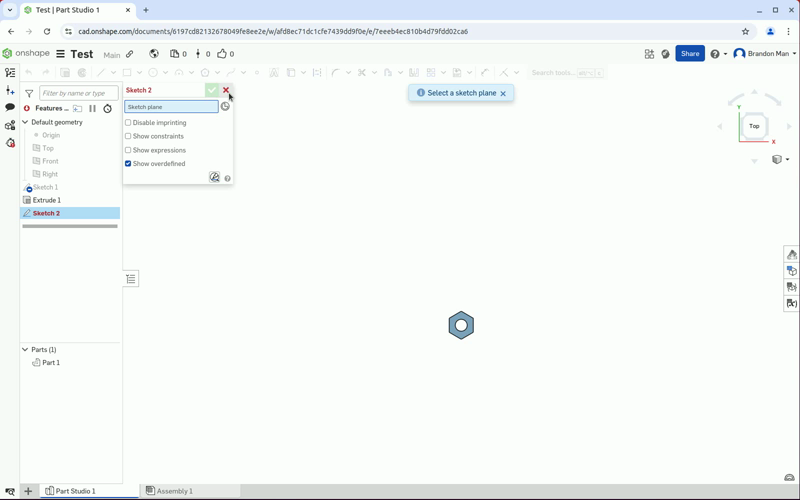
mouse_move(73, 150)
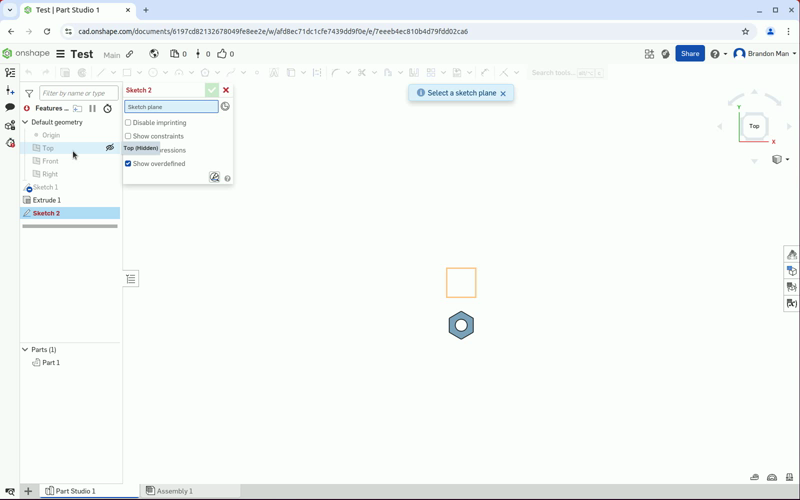
click(73, 150)
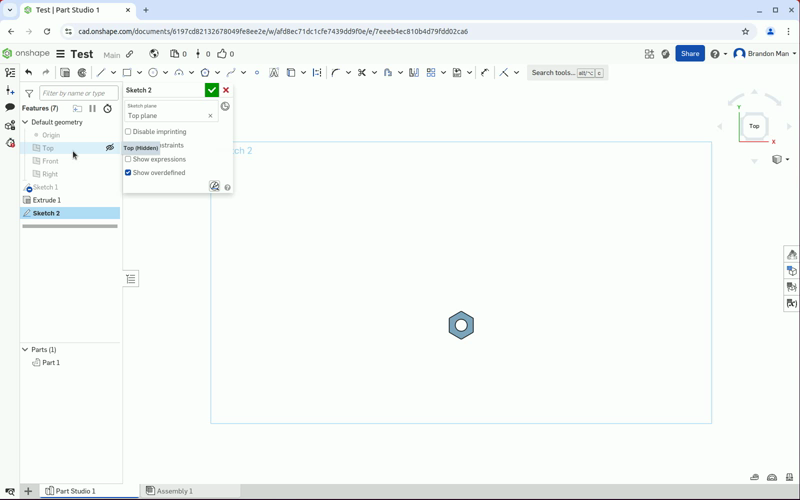
mouse_move(73, 352)
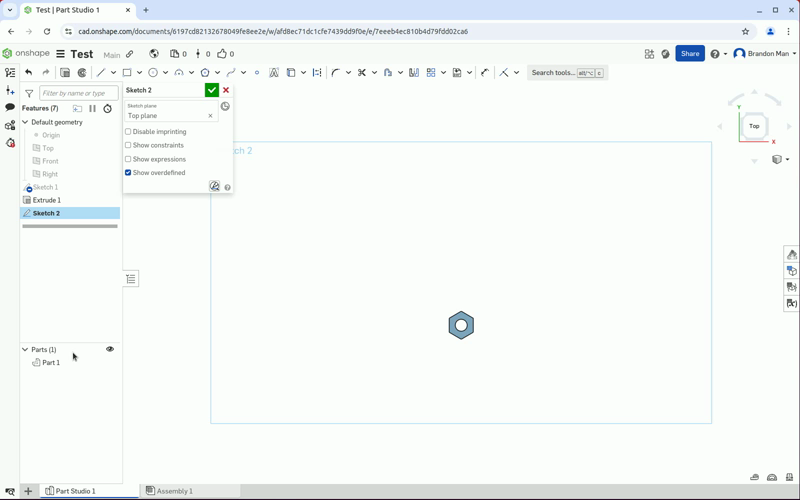
key(y)
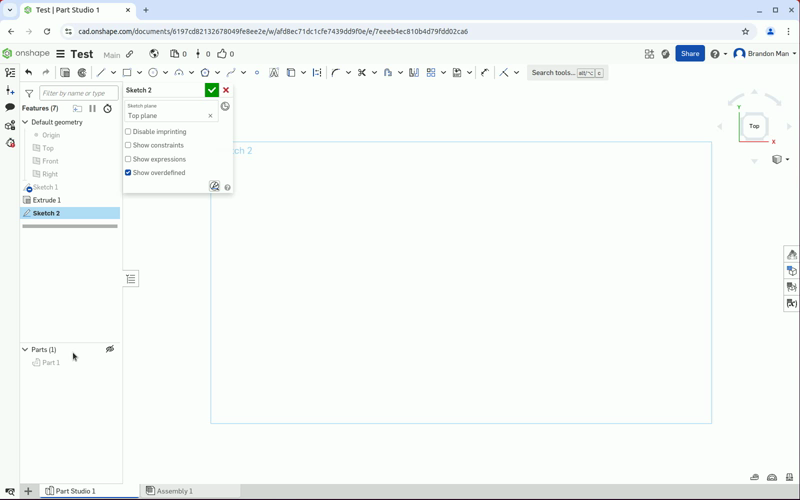
key(c)
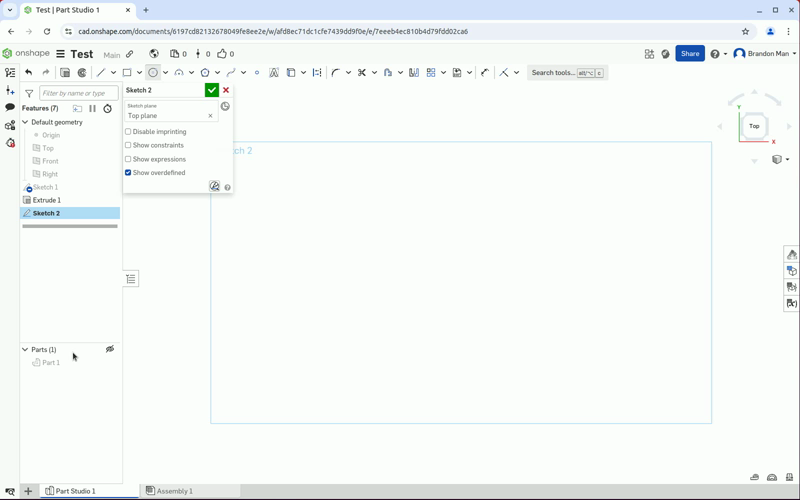
key_down(shift)
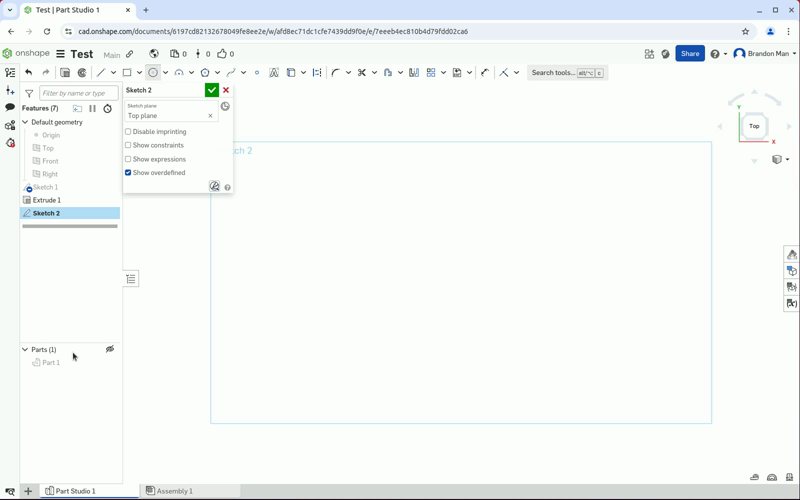
mouse_move(461, 282)
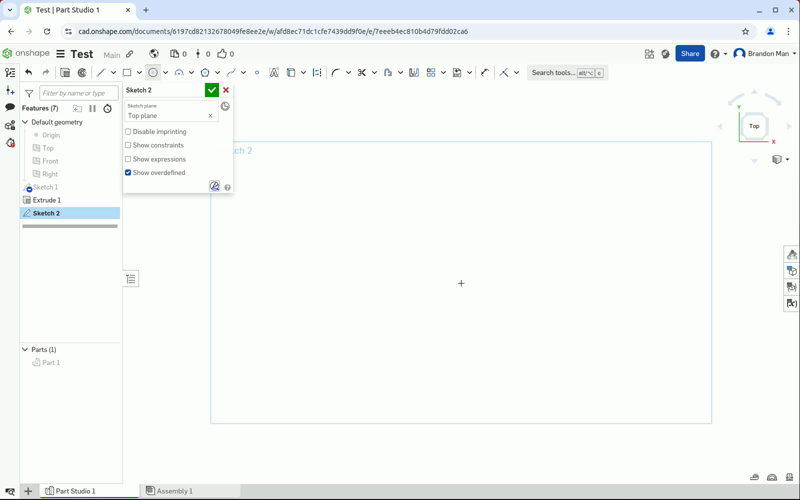
click(461, 282)
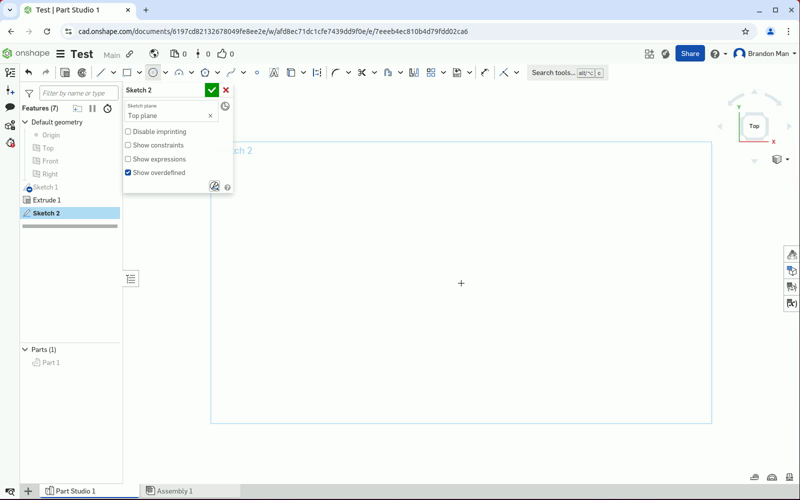
key_up(shift)
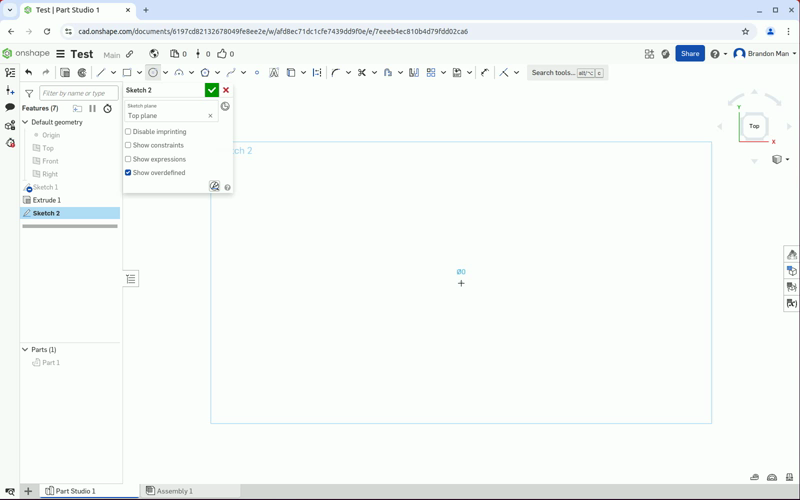
mouse_move(467, 282)
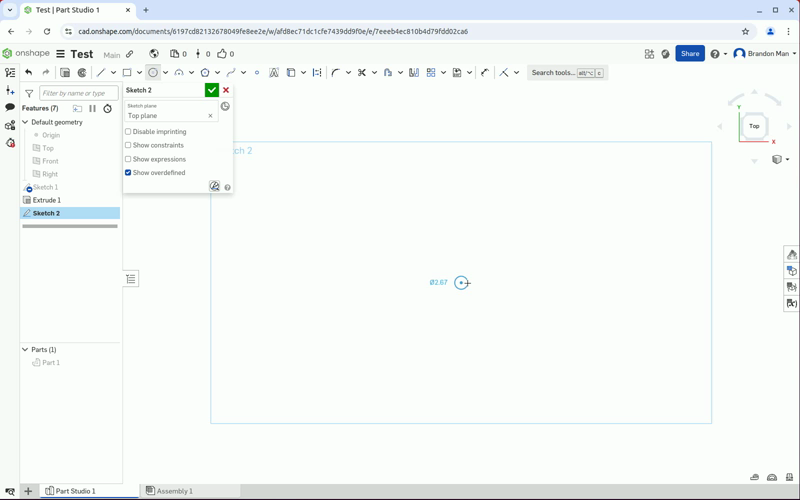
click(467, 282)
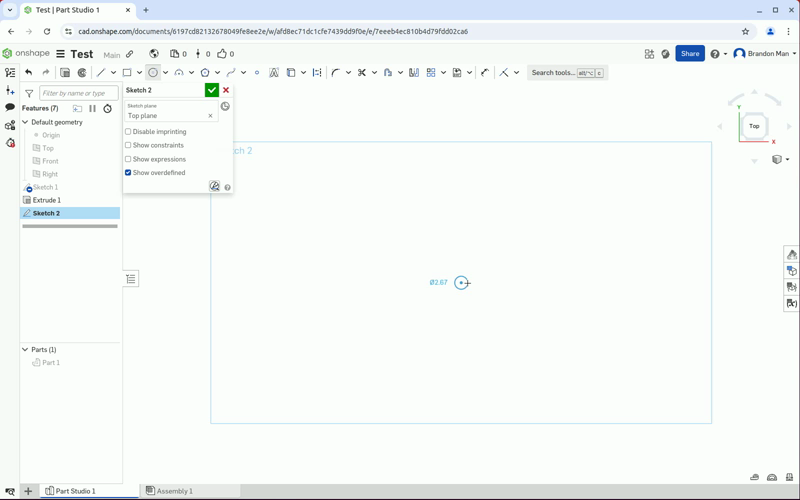
key(esc)
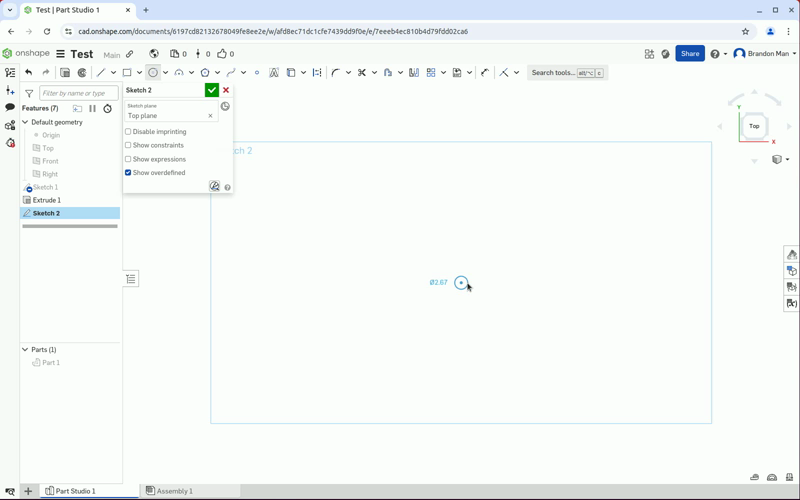
mouse_move(462, 283)
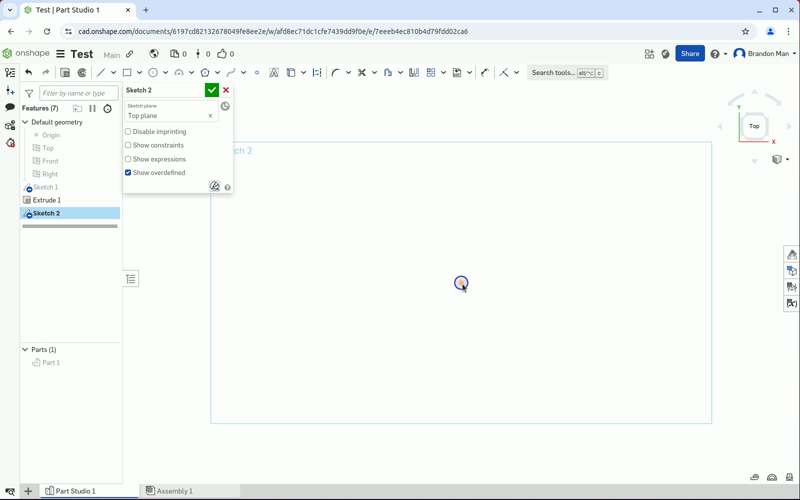
scroll(6)
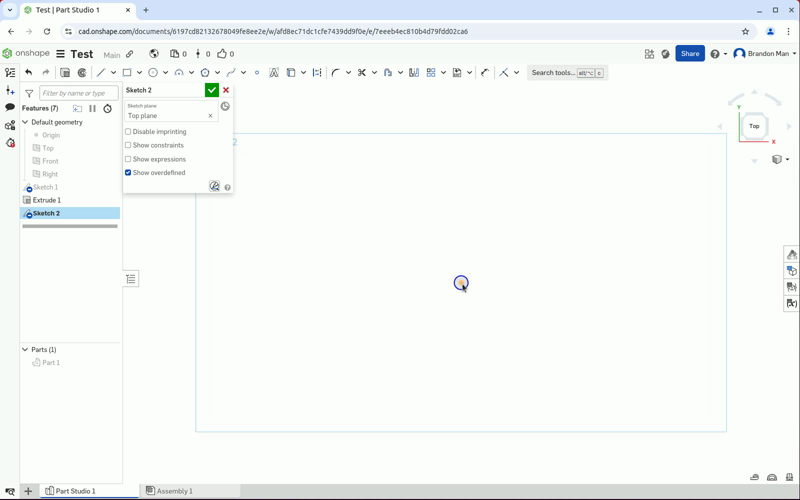
scroll(6)
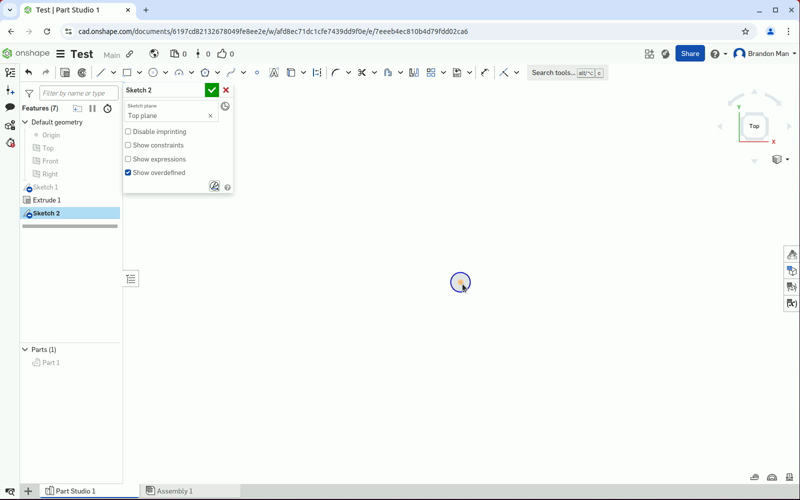
scroll(6)
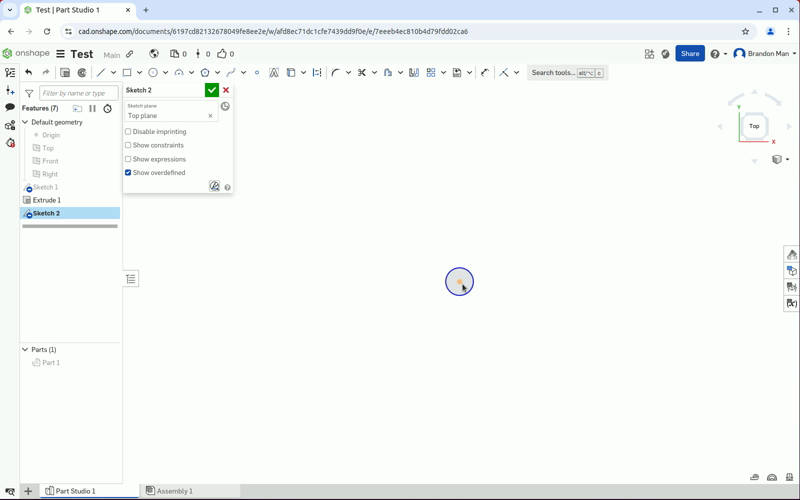
scroll(6)
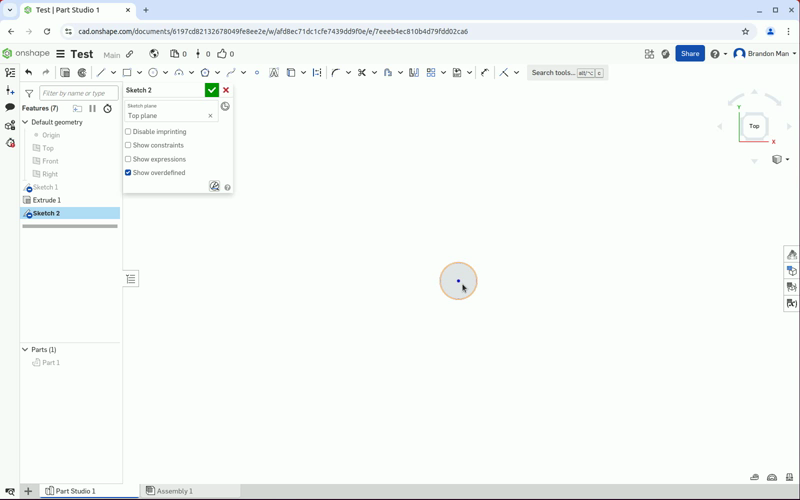
scroll(6)
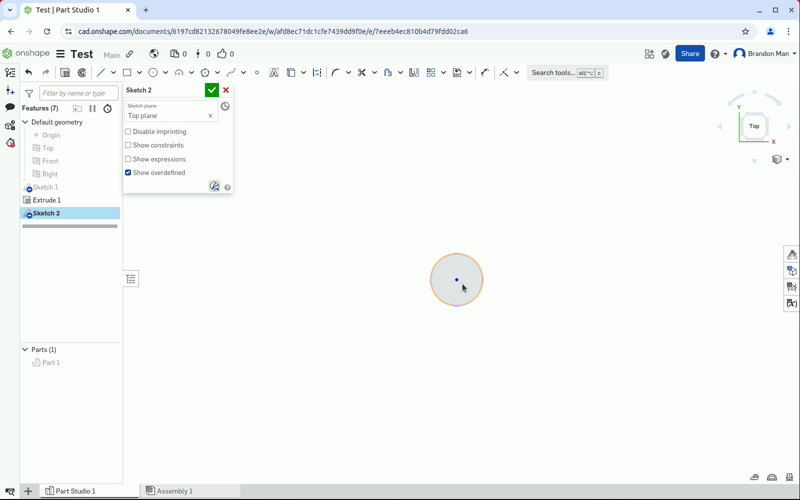
scroll(6)
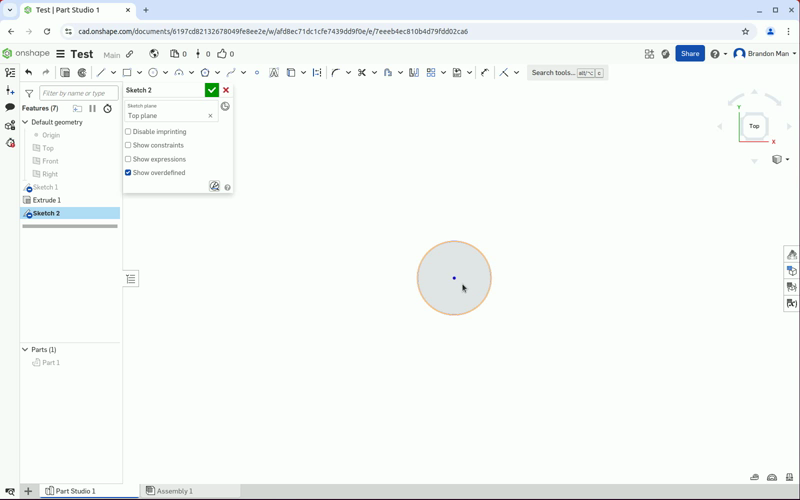
scroll(6)
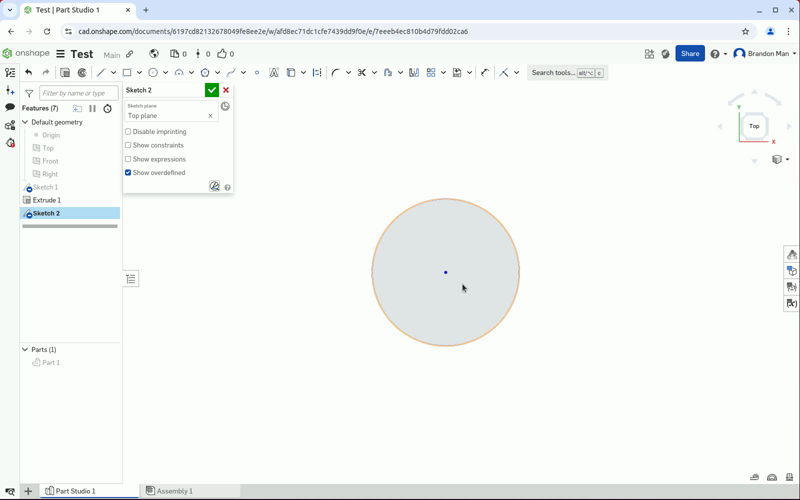
click(462, 283)
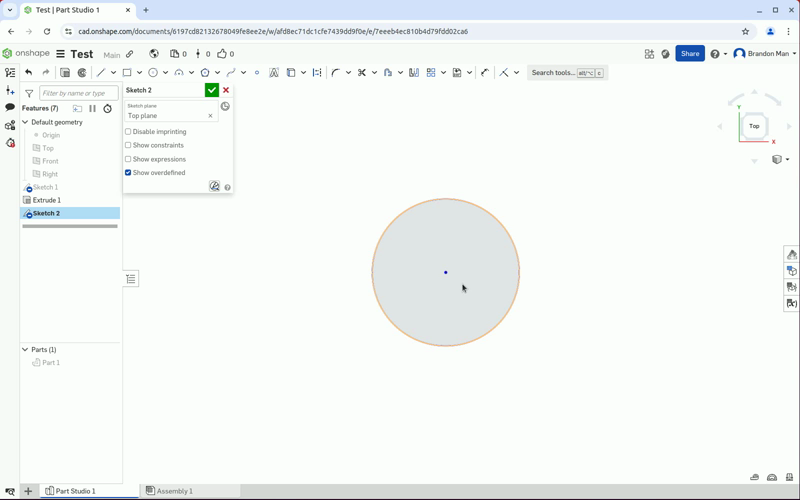
scroll(-6)
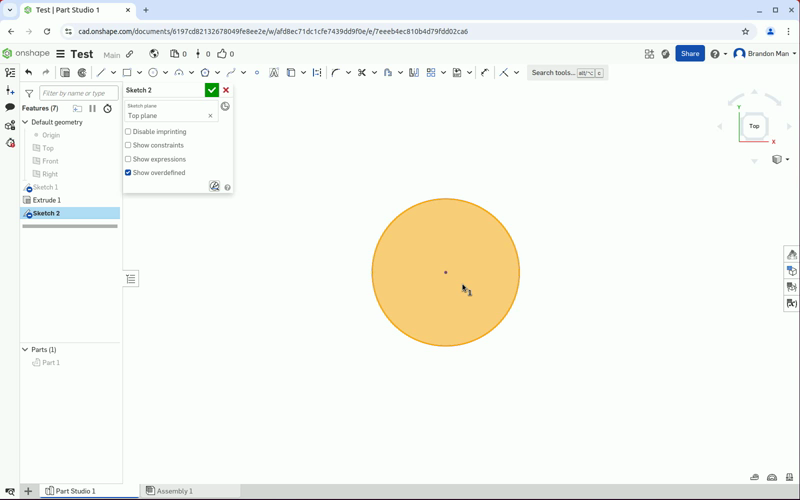
scroll(-6)
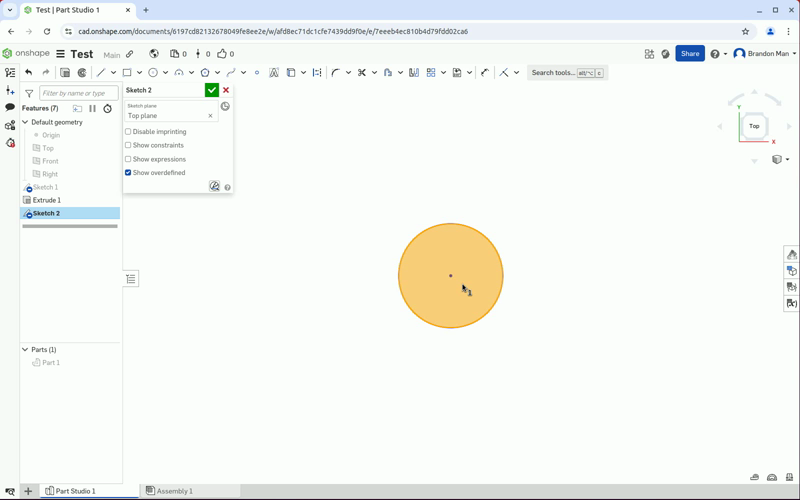
scroll(-6)
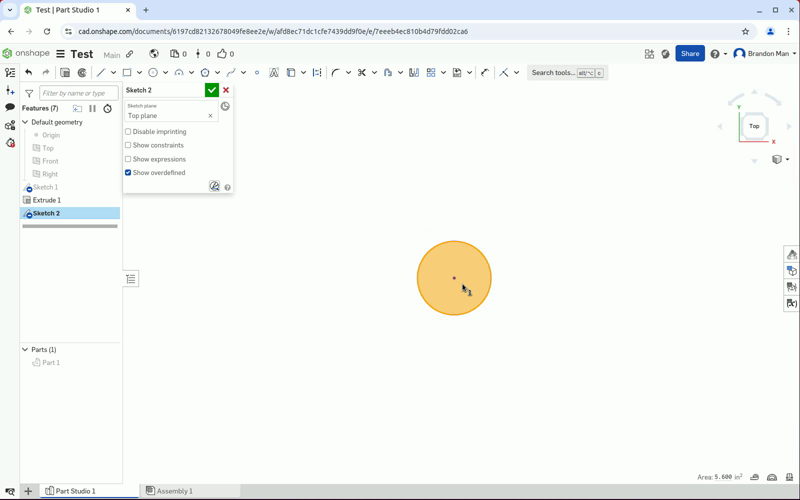
scroll(-6)
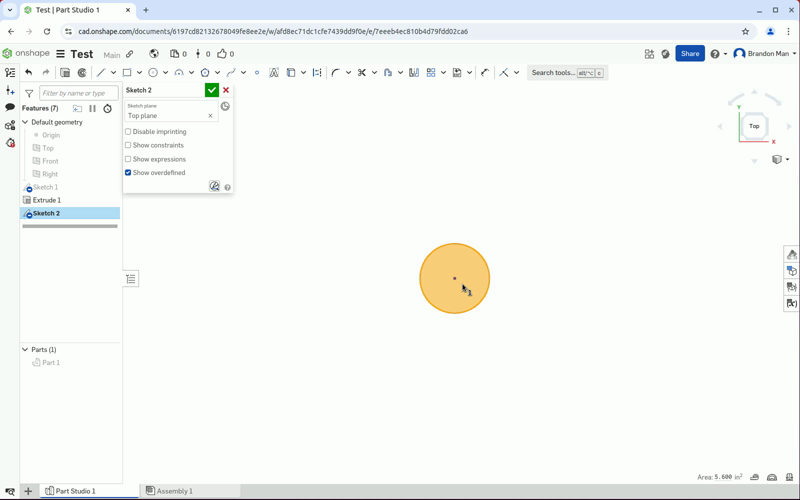
scroll(-6)
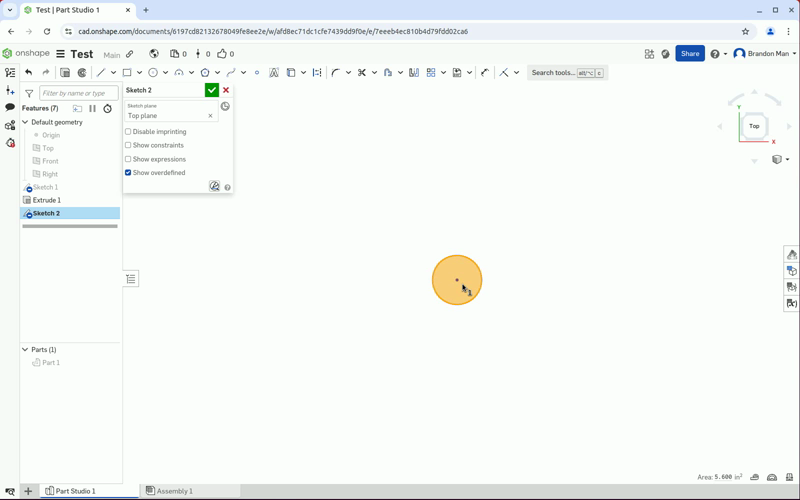
scroll(-6)
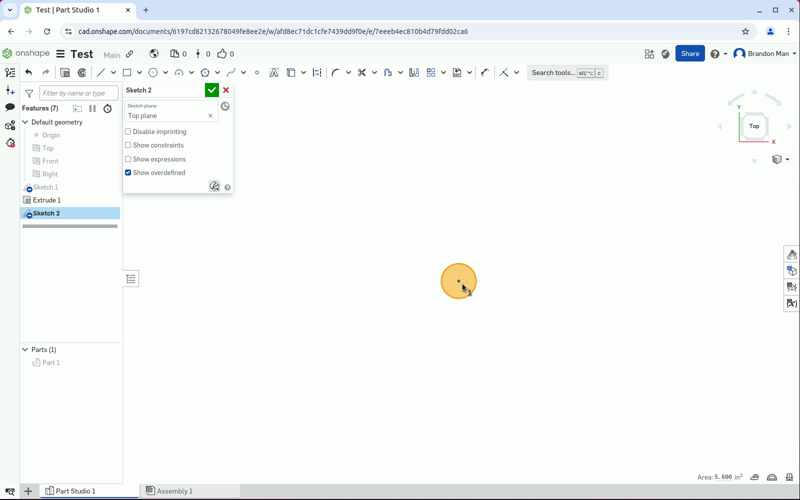
scroll(-6)
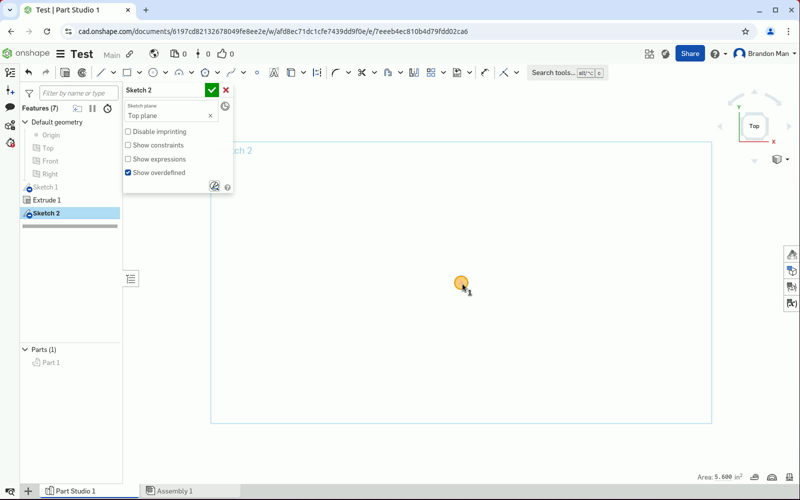
mouse_move(73, 352)
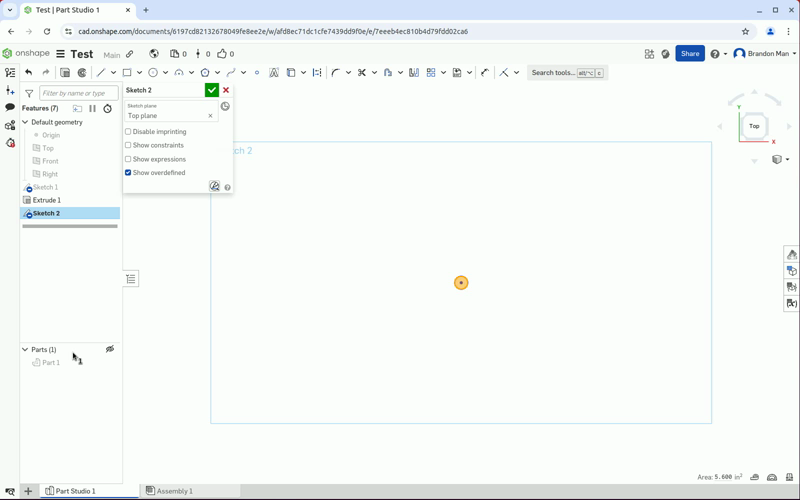
key(shift+y)
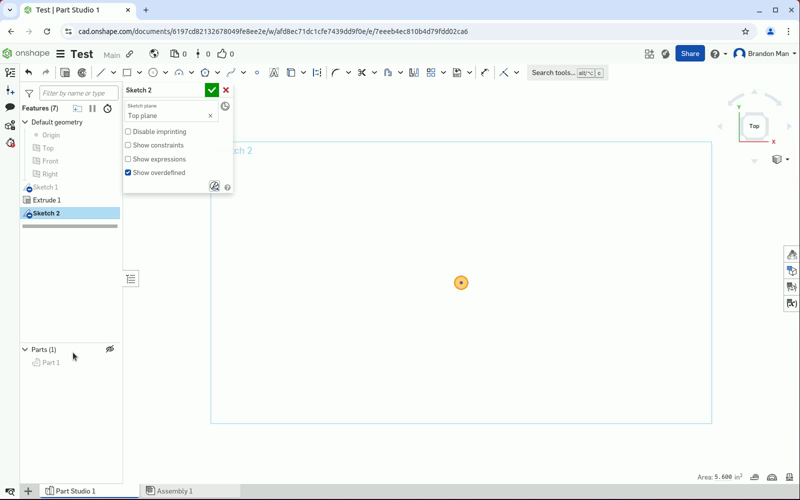
key(shift+e)
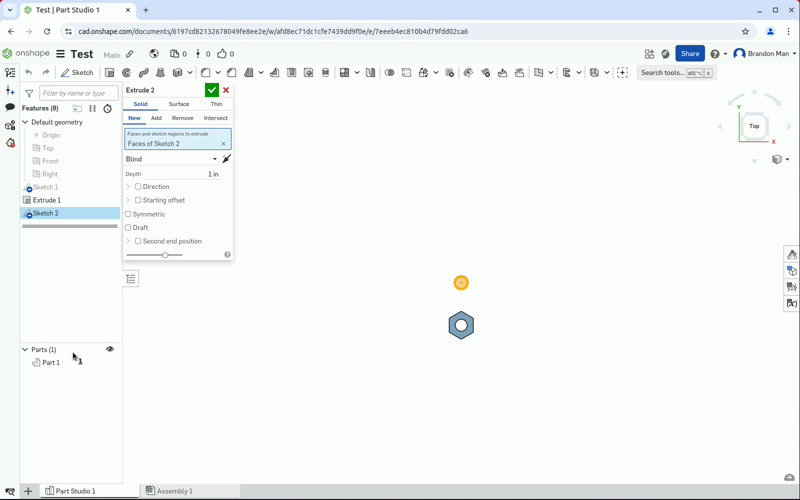
mouse_move(143, 106)
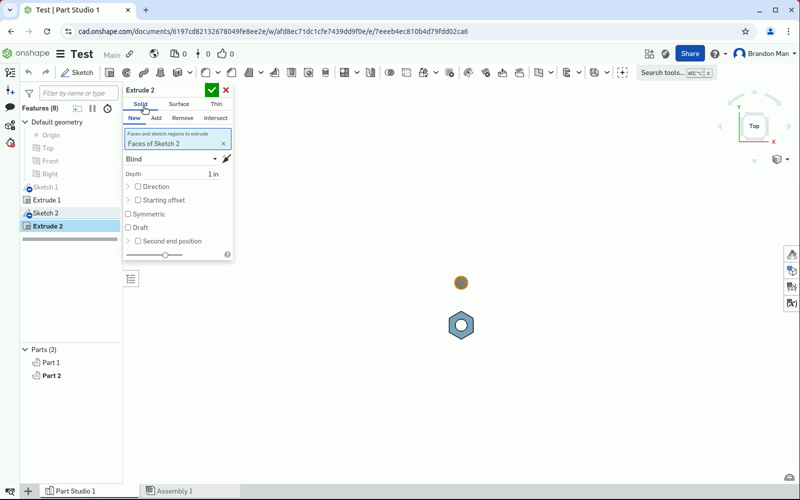
click(143, 106)
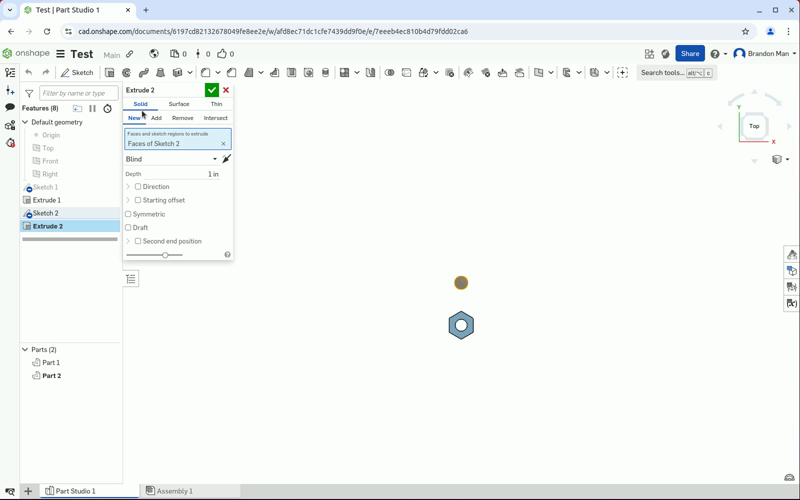
mouse_move(137, 120)
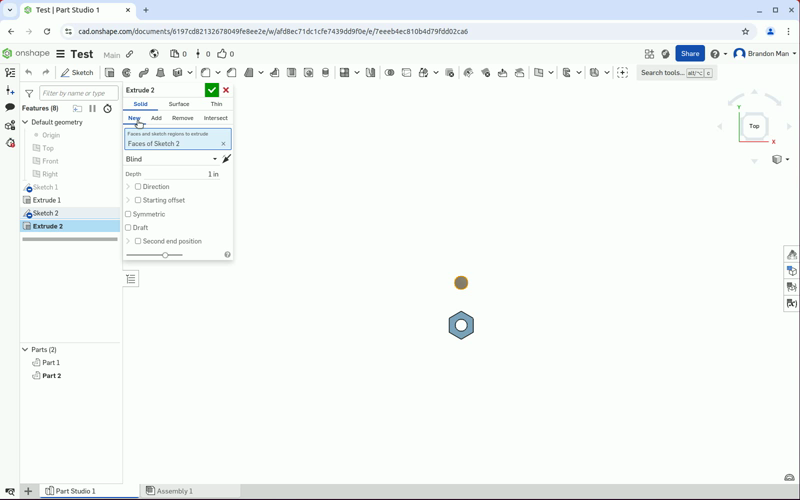
click(137, 120)
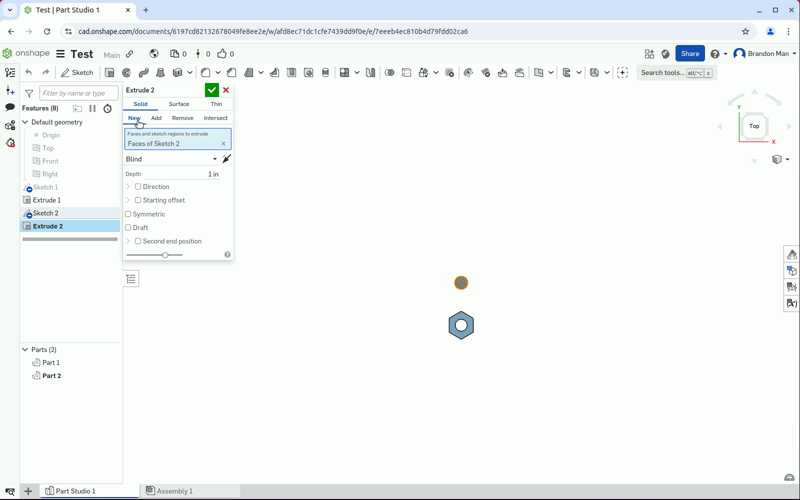
key(tab, 4)
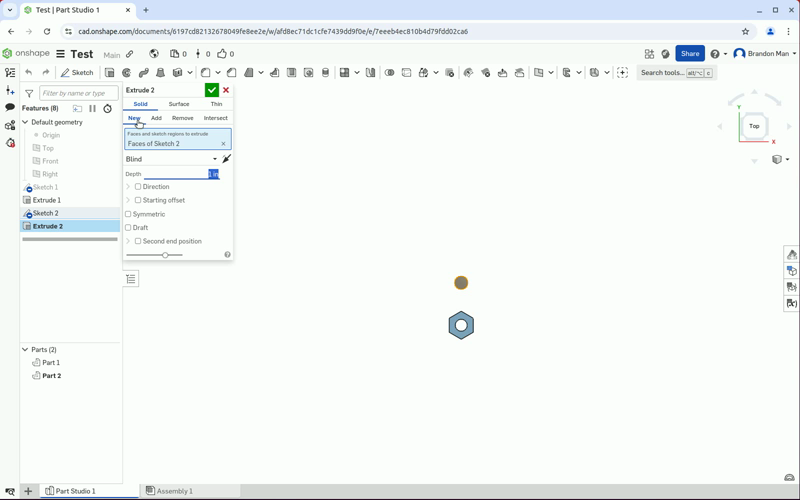
text(22.145)
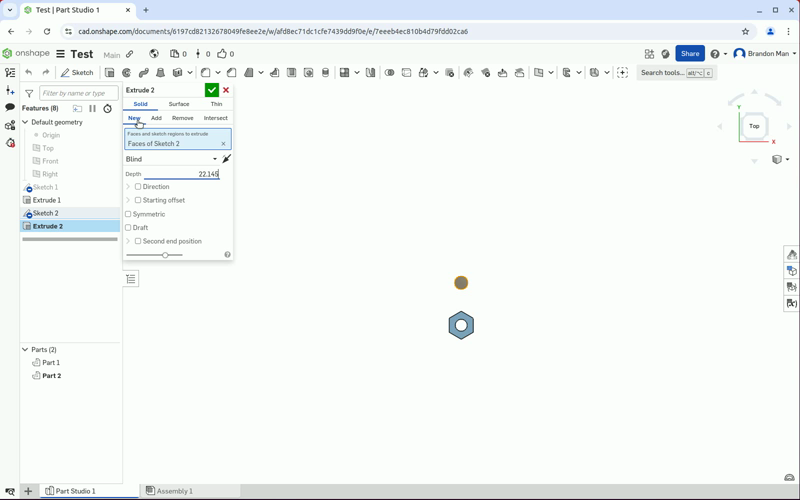
key(enter)
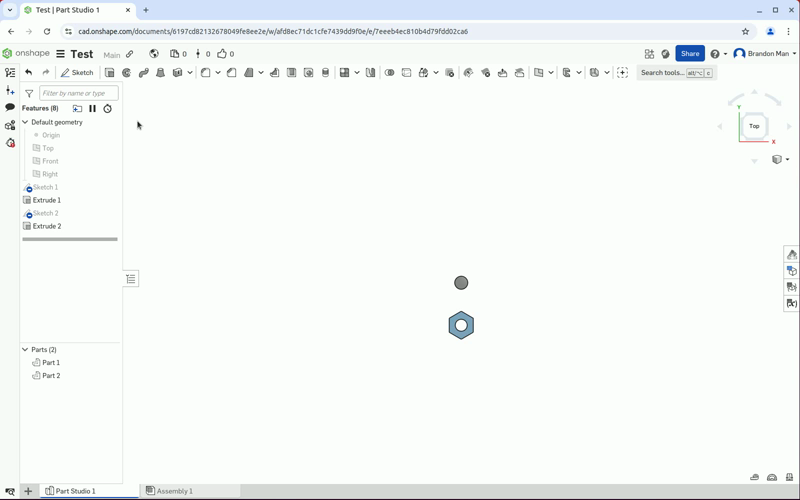
key(shift+h)
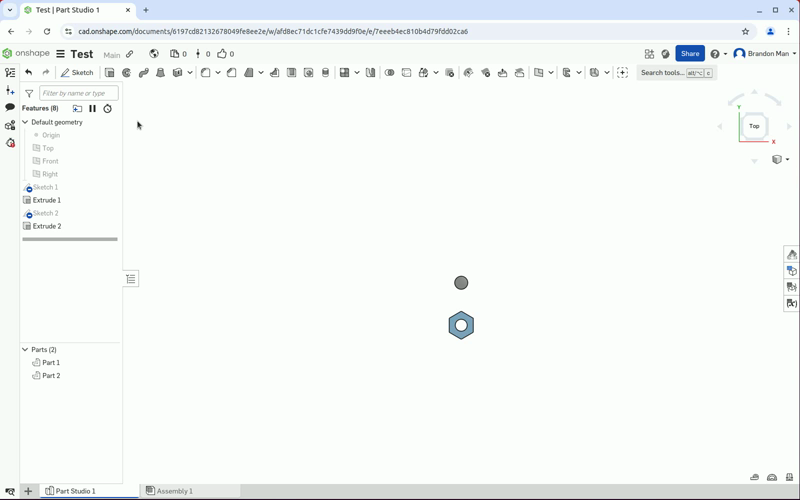
key(shift+h)
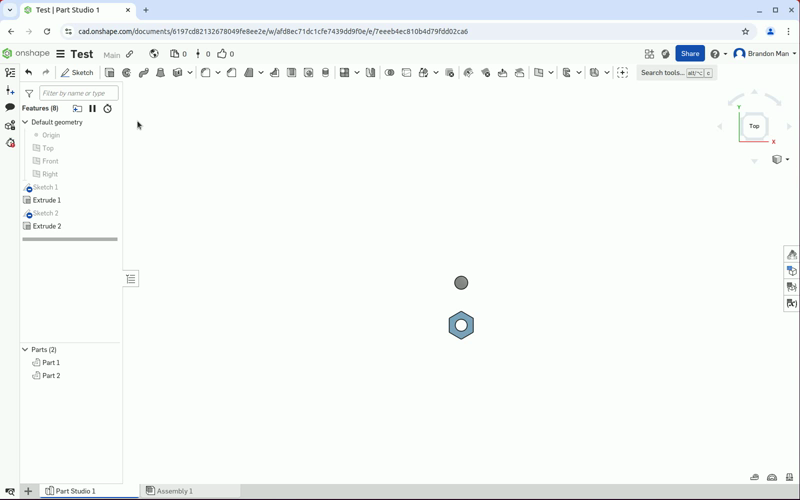
mouse_move(73, 189)
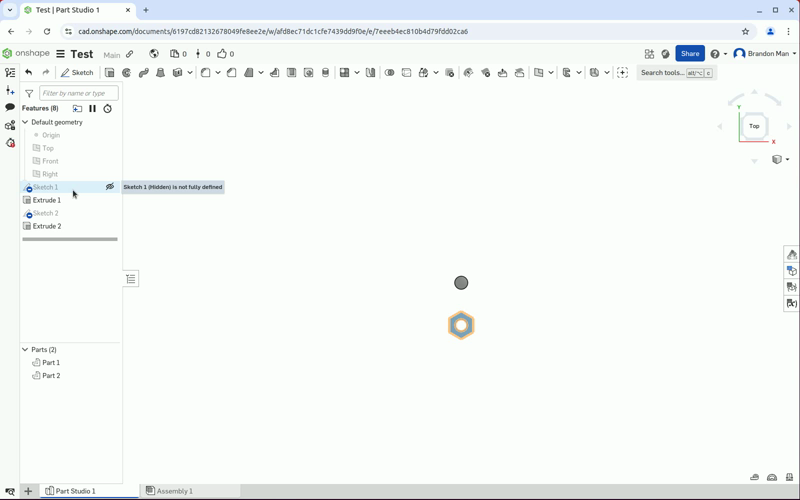
click(73, 189)
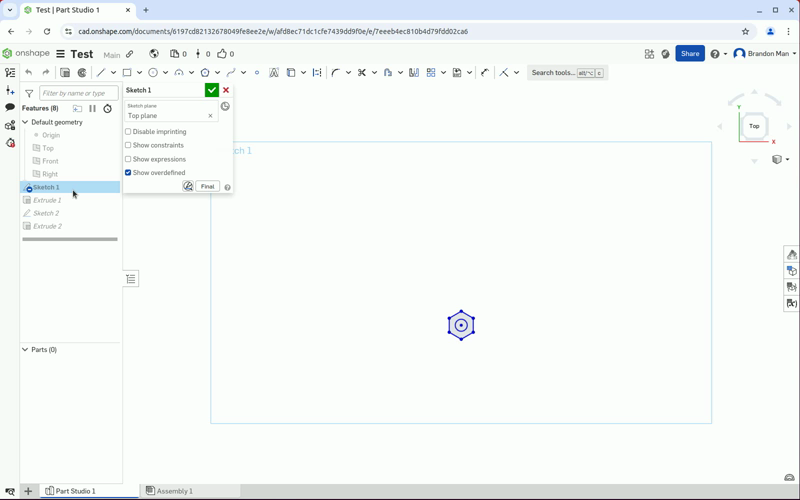
mouse_move(229, 92)
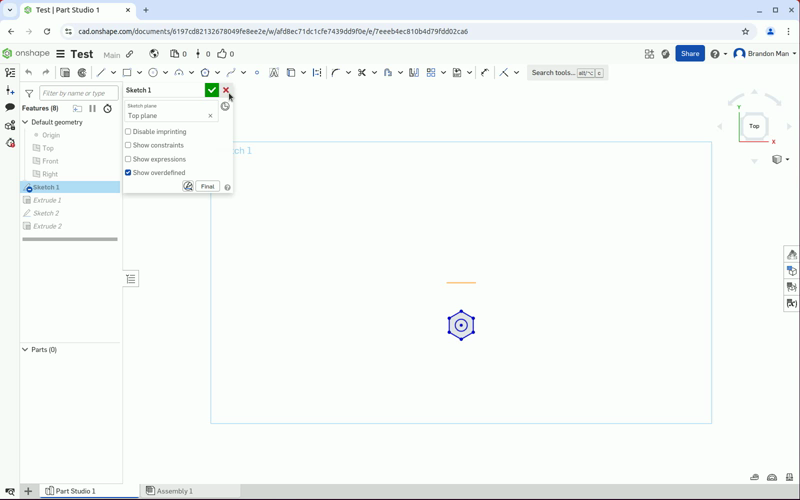
click(229, 92)
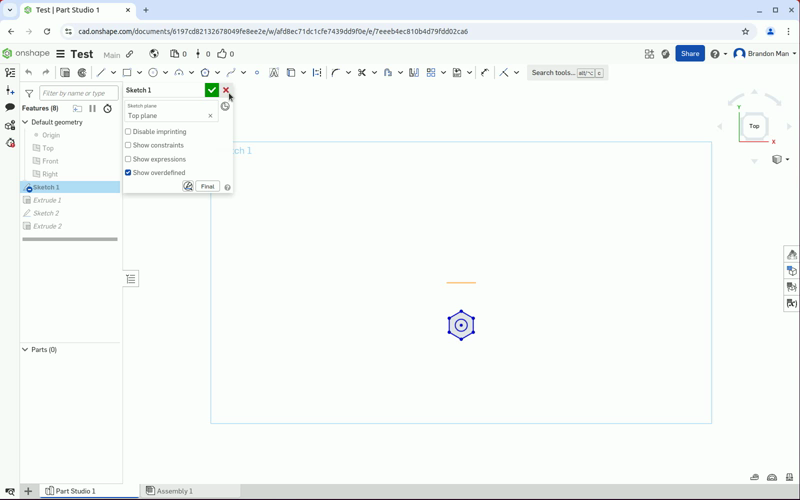
key(shift+s)
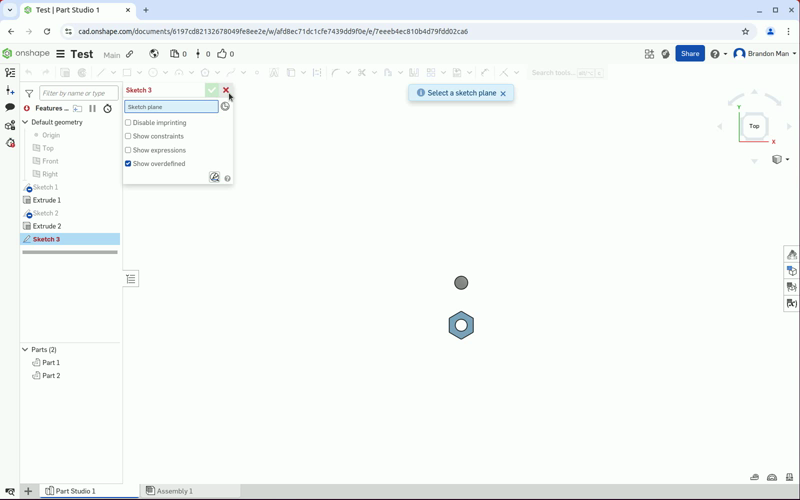
mouse_move(73, 150)
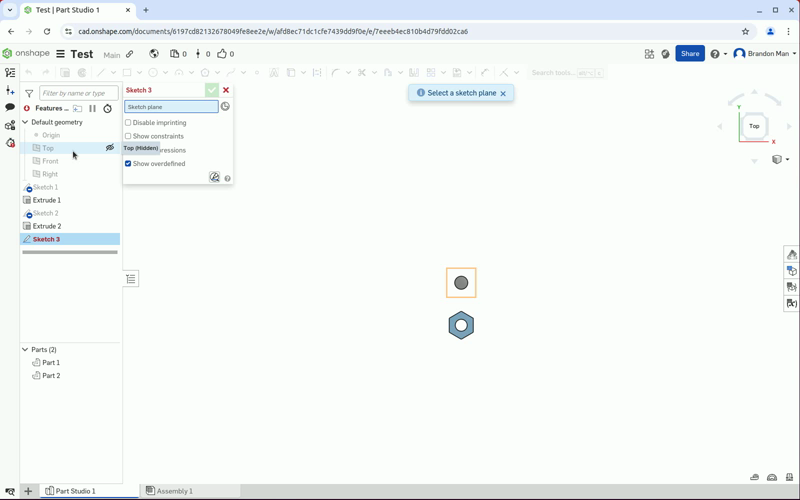
click(73, 150)
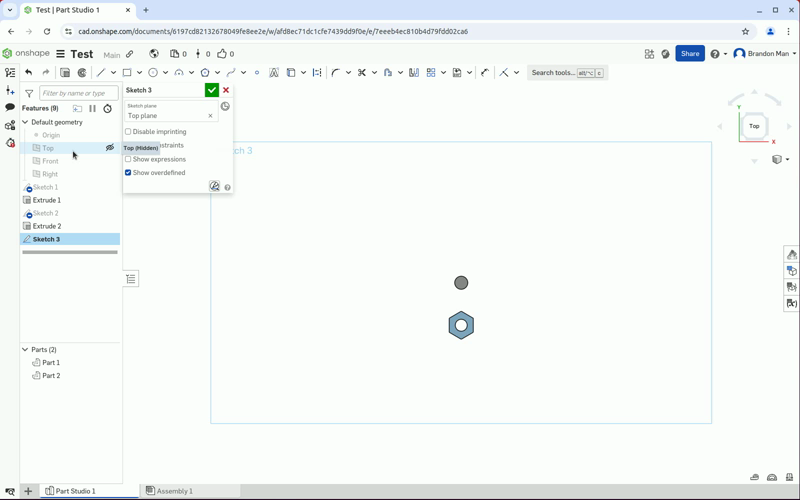
mouse_move(73, 352)
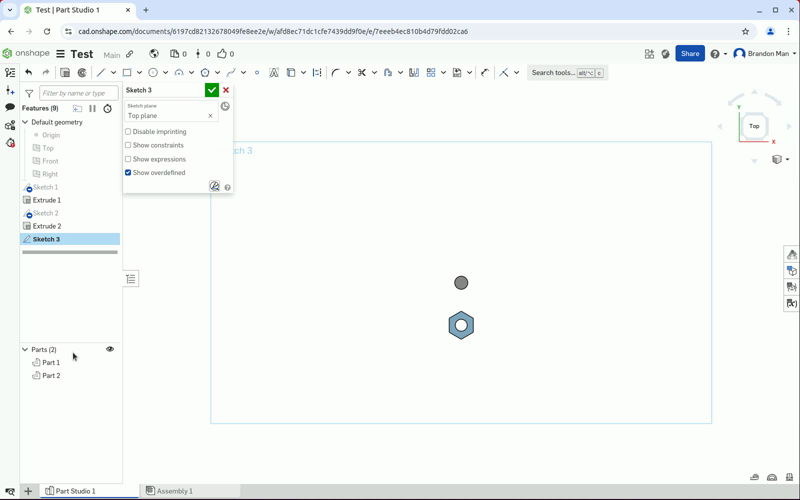
key(y)
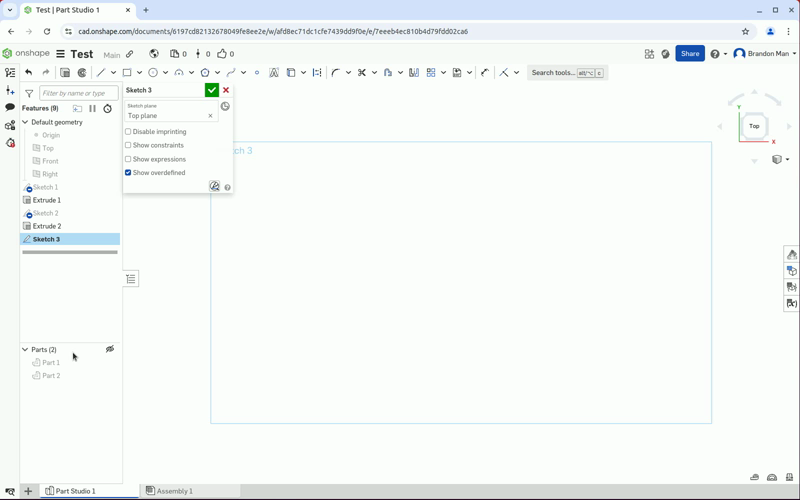
key(c)
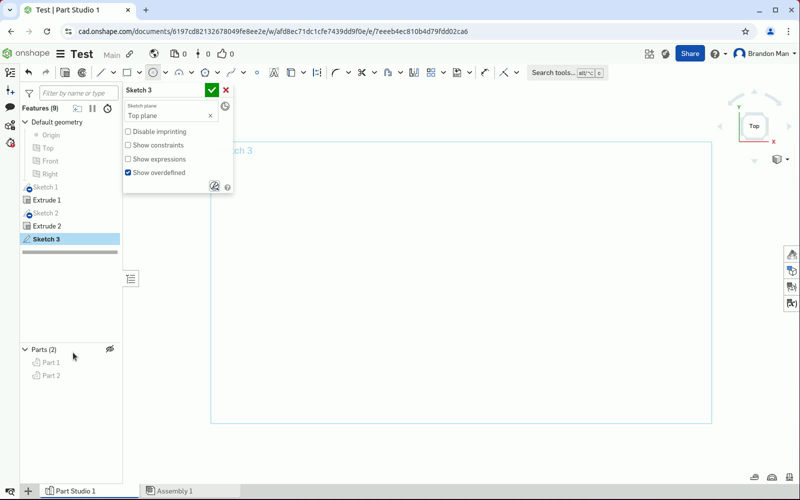
key_down(shift)
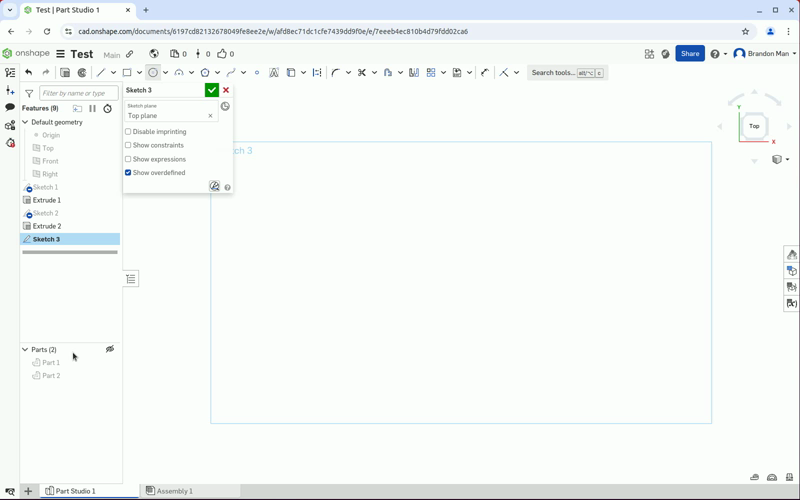
mouse_move(461, 282)
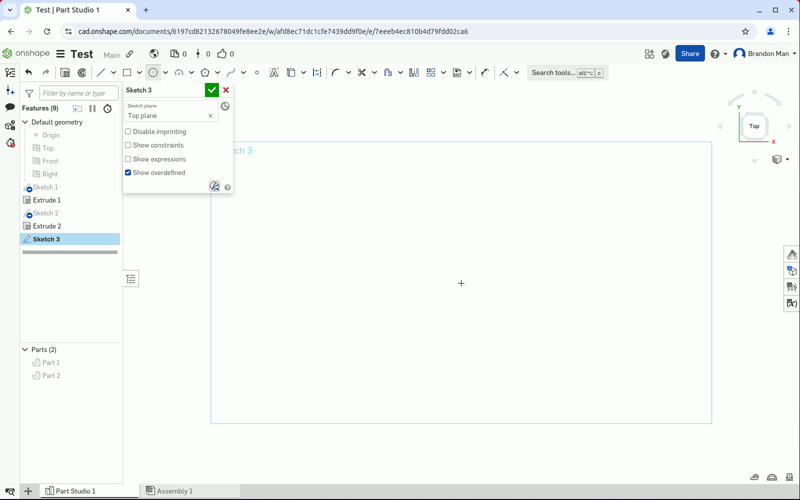
click(461, 282)
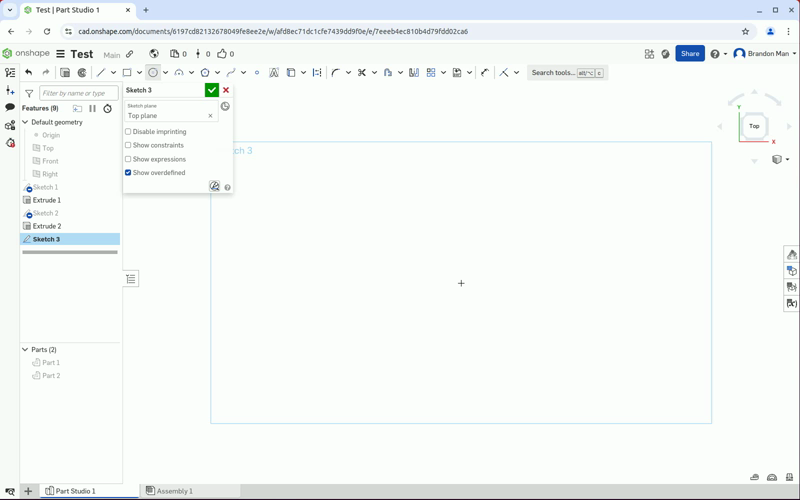
key_up(shift)
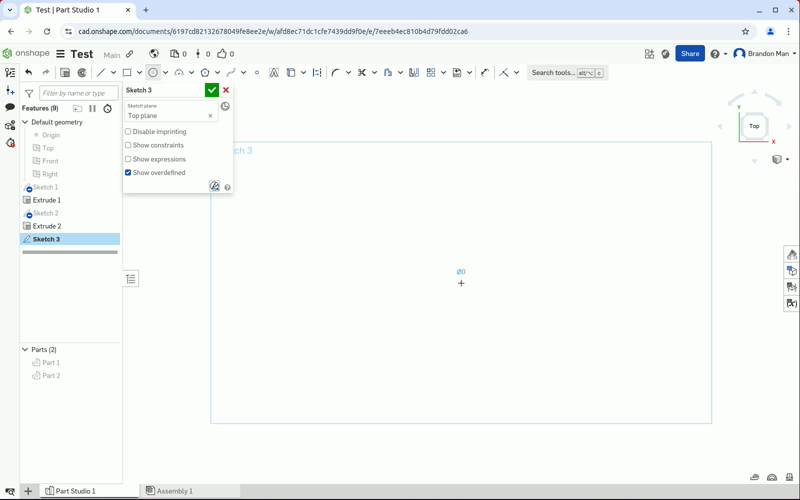
mouse_move(473, 282)
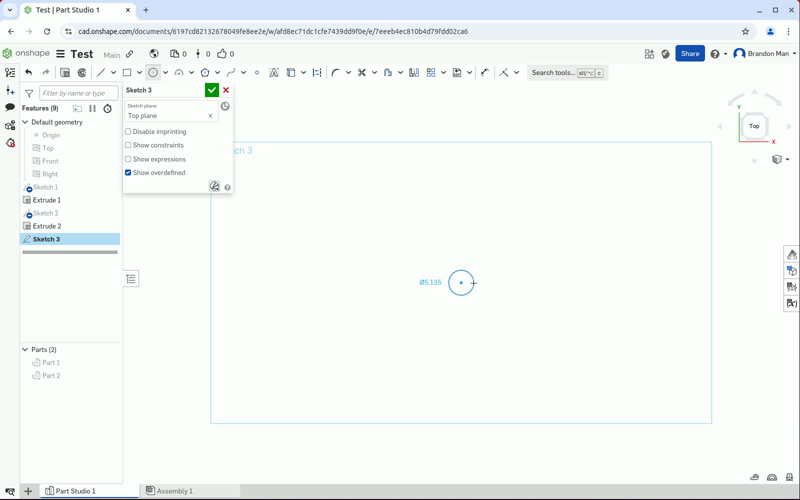
click(473, 282)
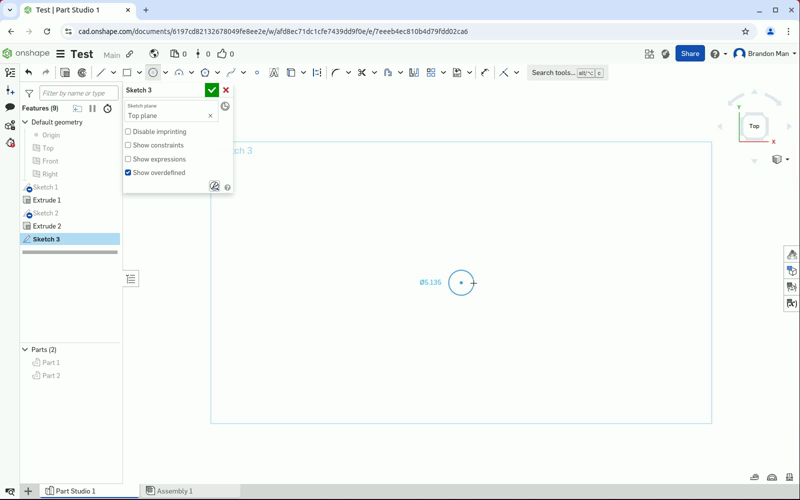
key(esc)
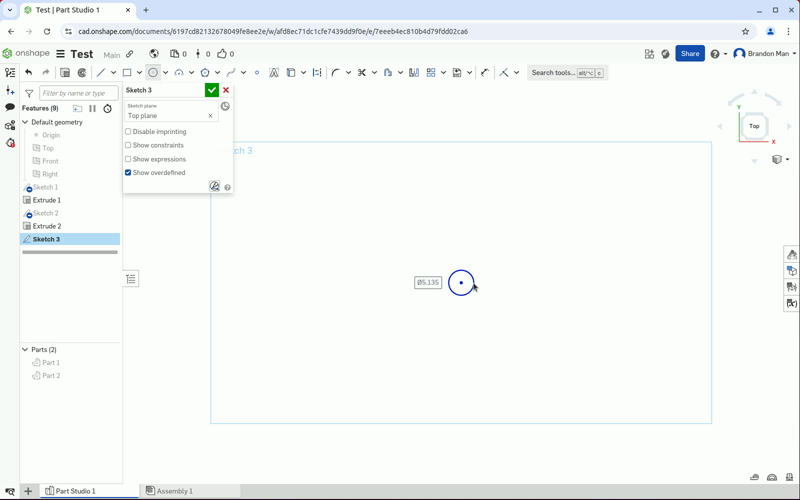
key(c)
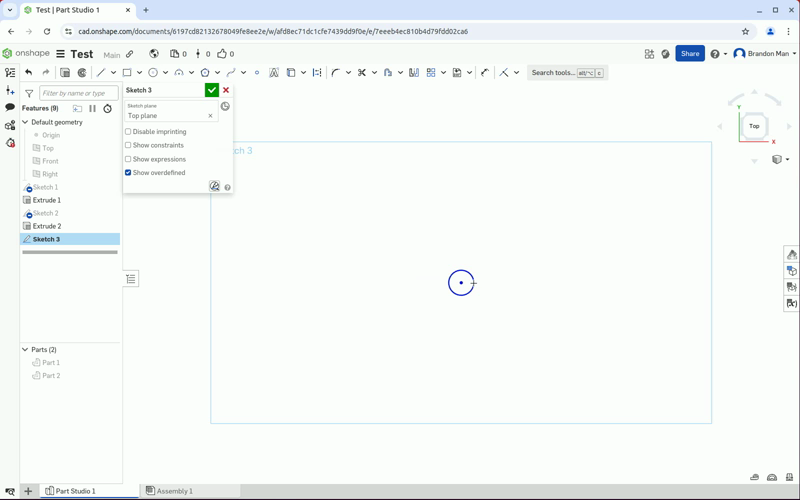
key_down(shift)
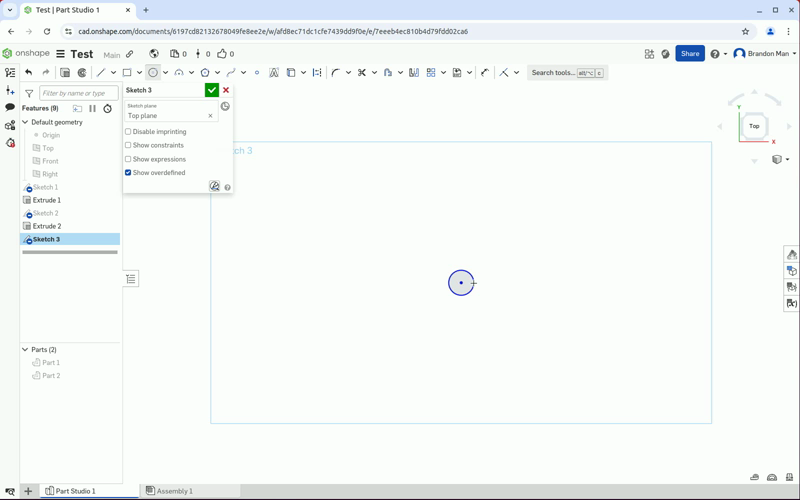
mouse_move(461, 282)
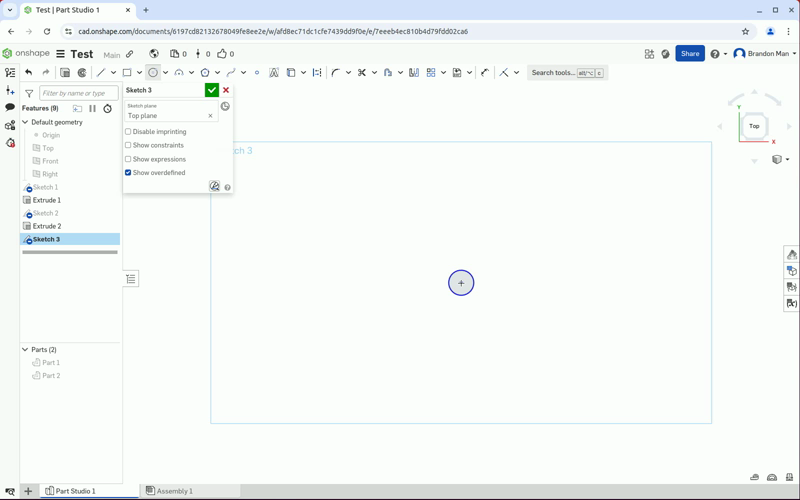
click(461, 282)
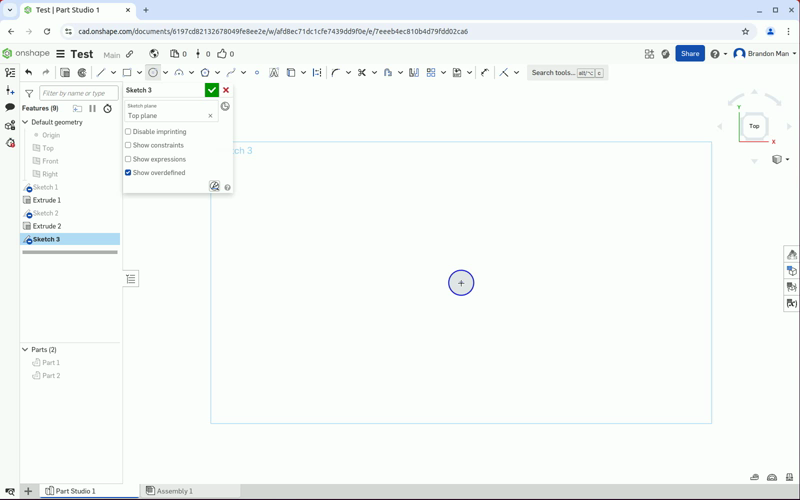
key_up(shift)
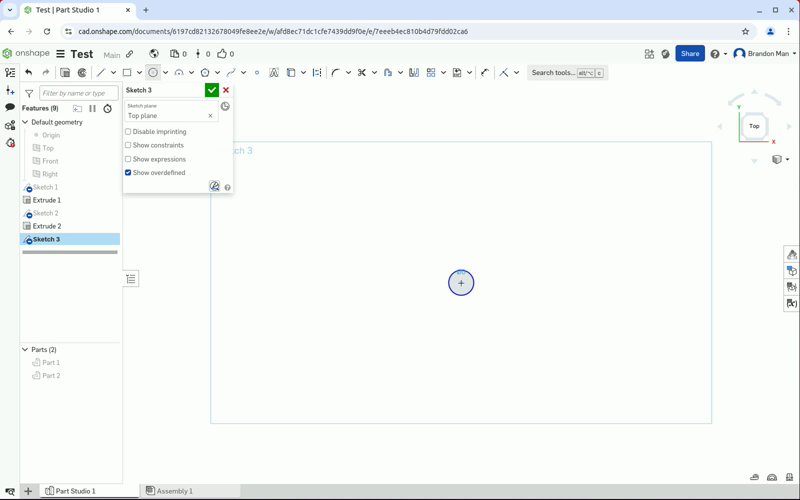
mouse_move(467, 282)
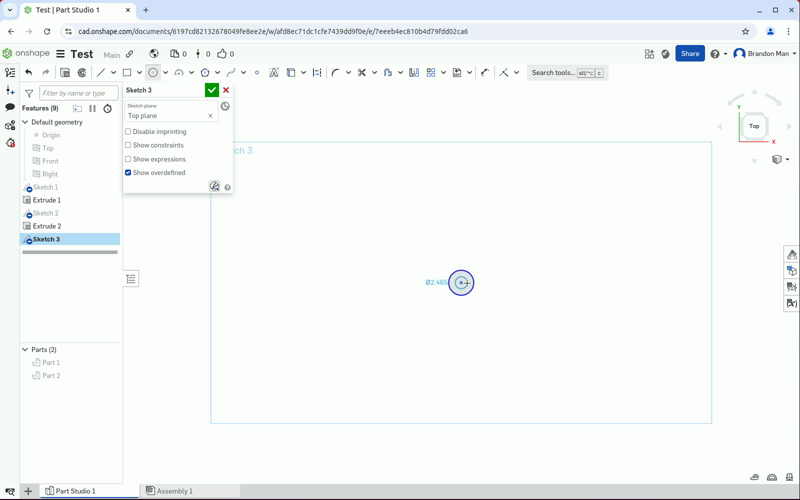
click(467, 282)
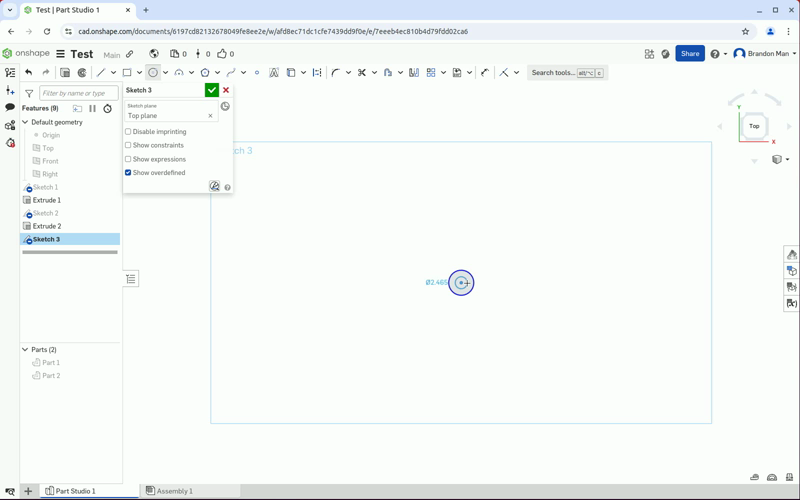
key(esc)
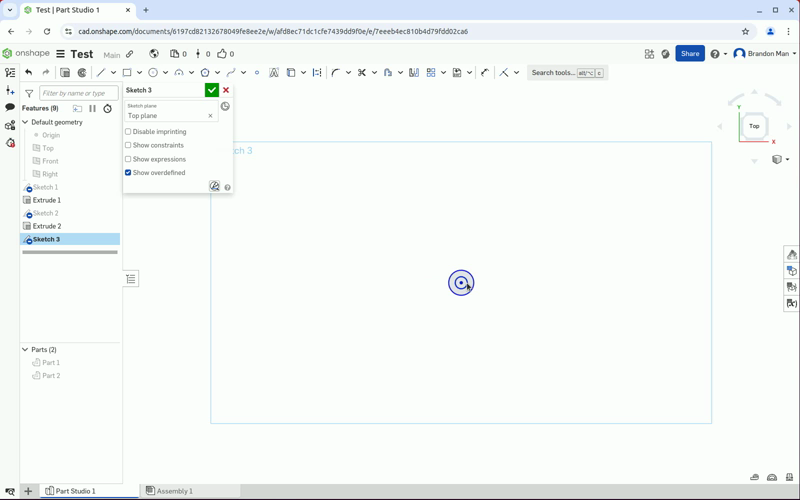
mouse_move(467, 289)
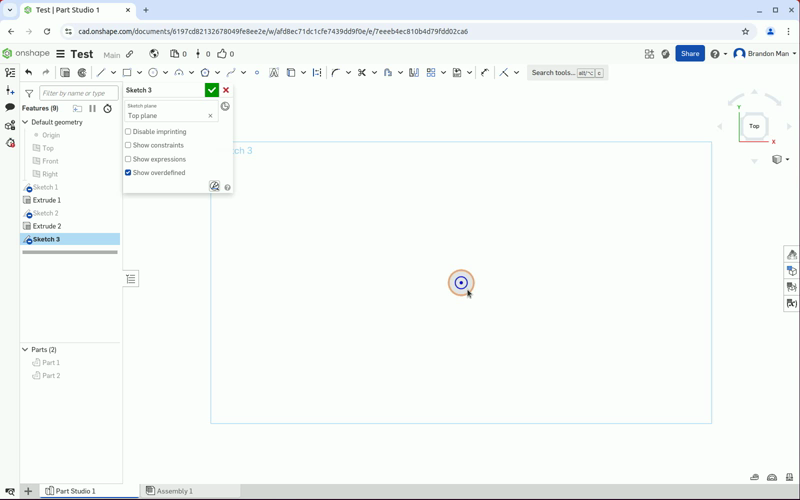
scroll(6)
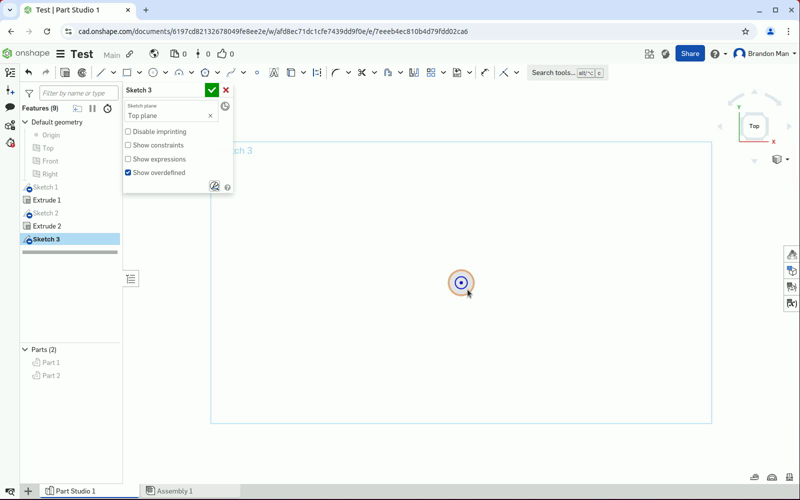
scroll(6)
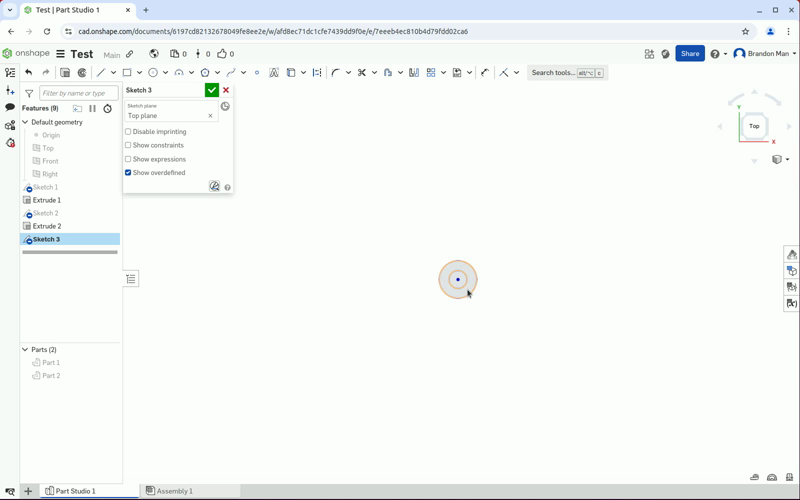
scroll(6)
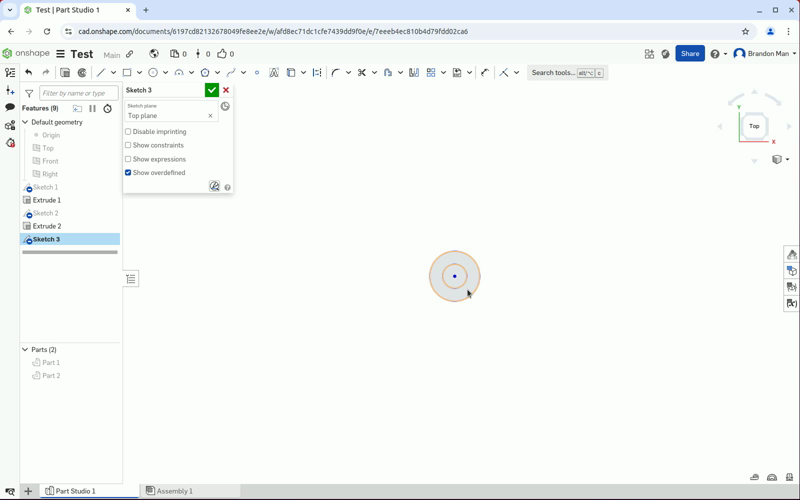
scroll(6)
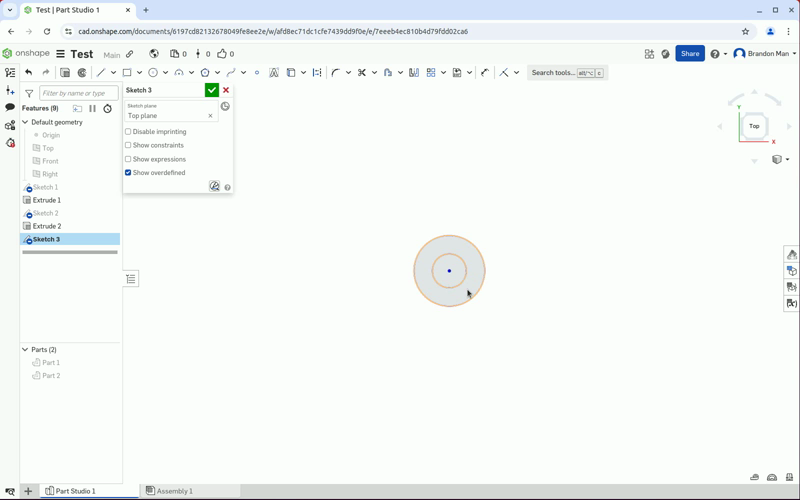
scroll(6)
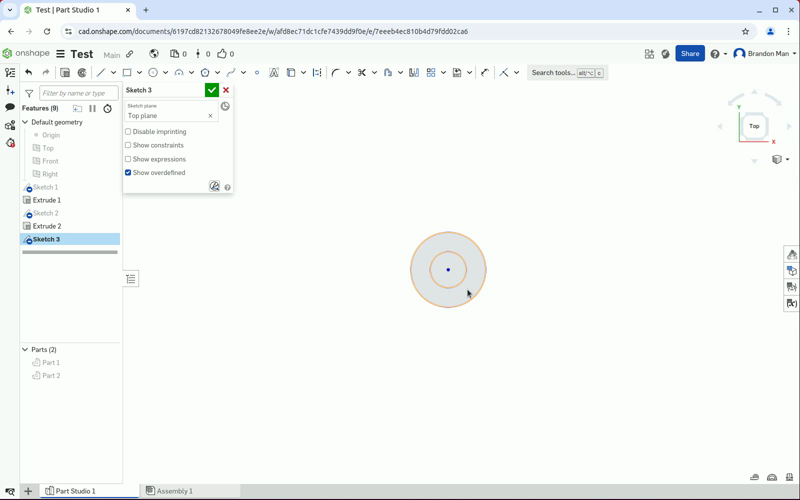
scroll(6)
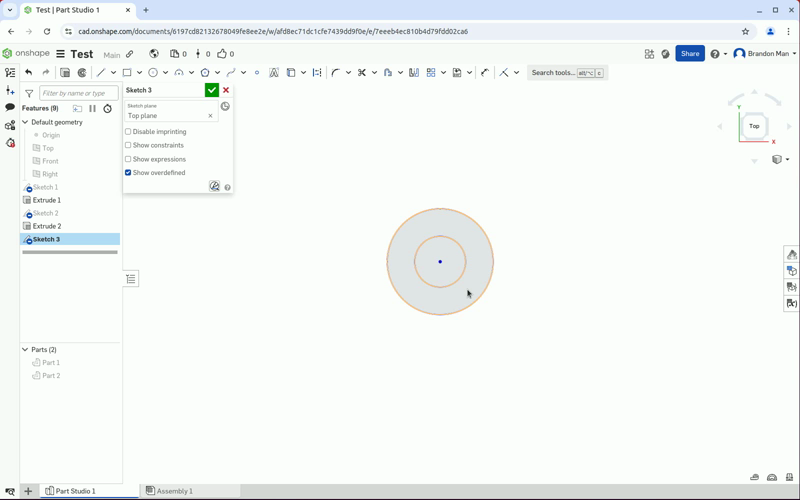
scroll(6)
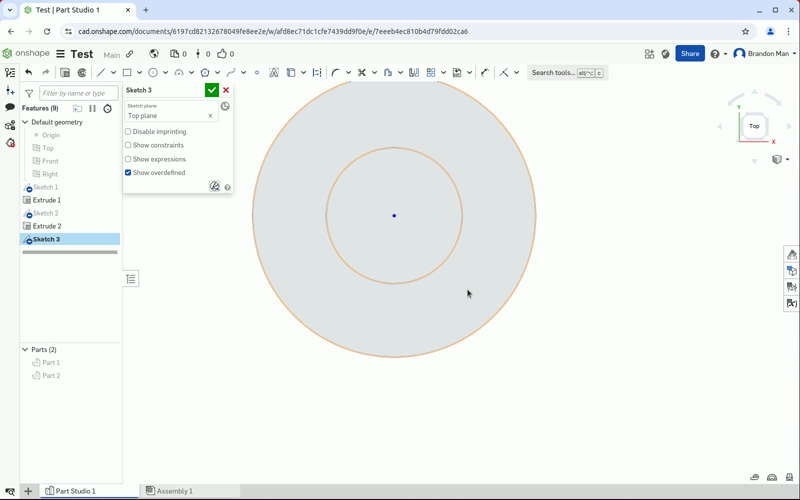
click(467, 289)
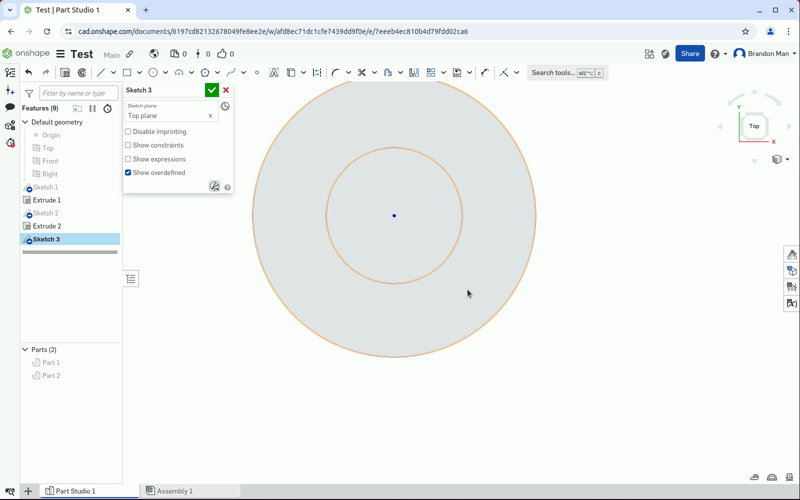
scroll(-6)
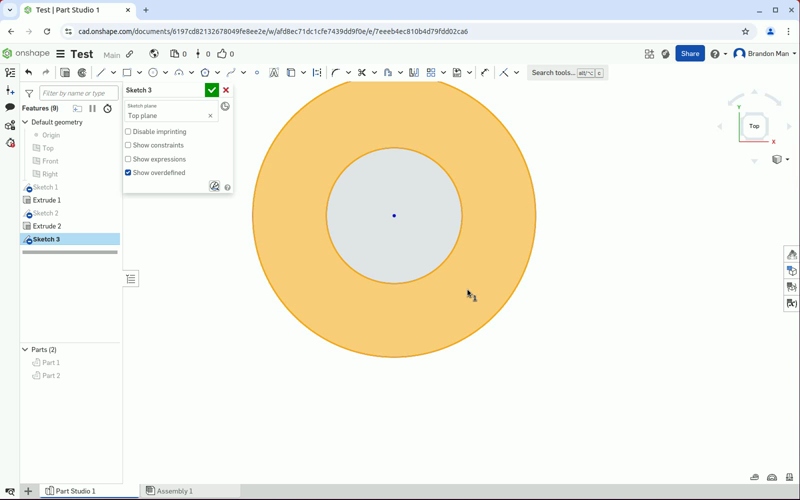
scroll(-6)
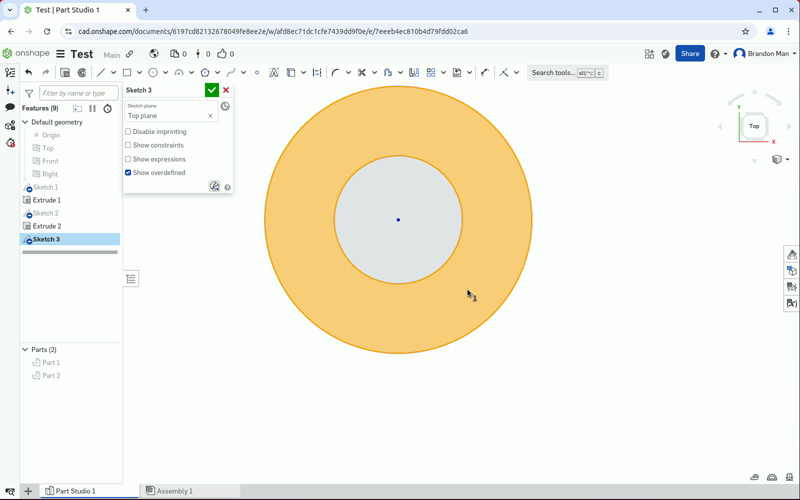
scroll(-6)
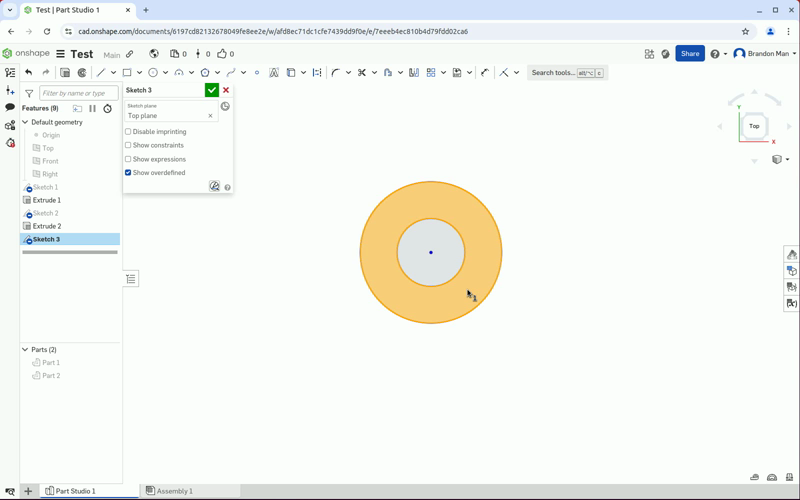
scroll(-6)
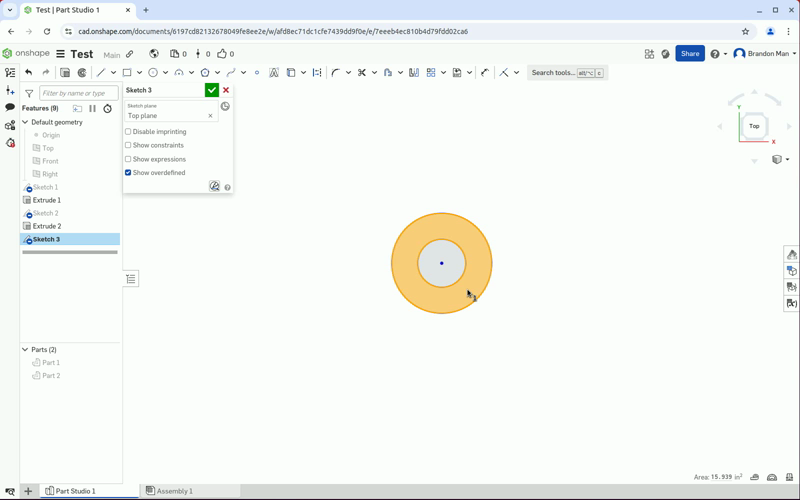
scroll(-6)
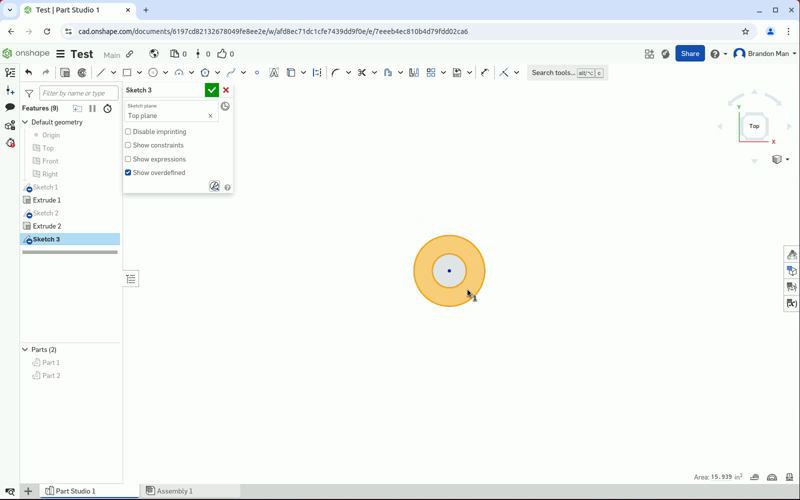
scroll(-6)
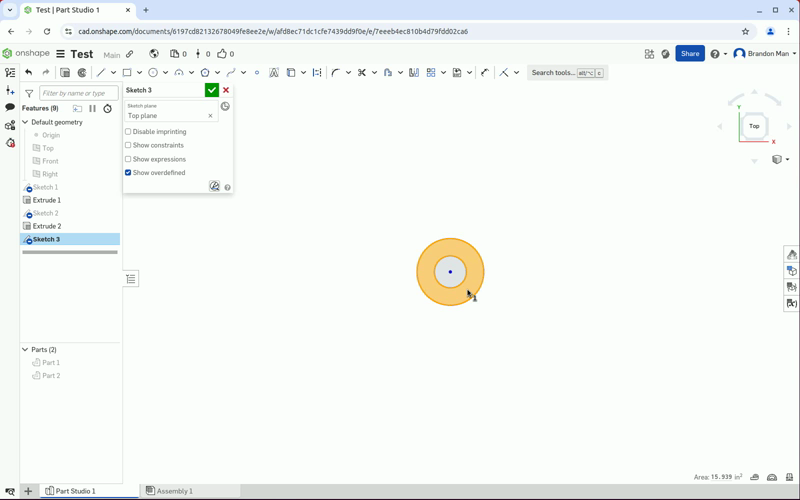
scroll(-6)
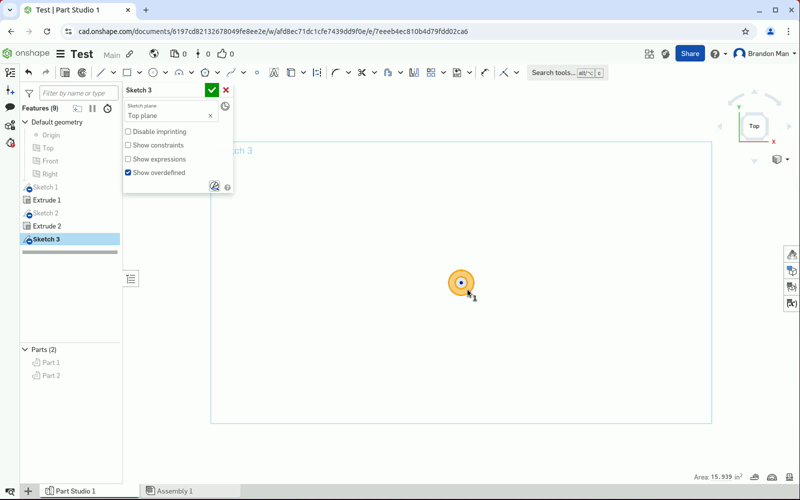
mouse_move(73, 352)
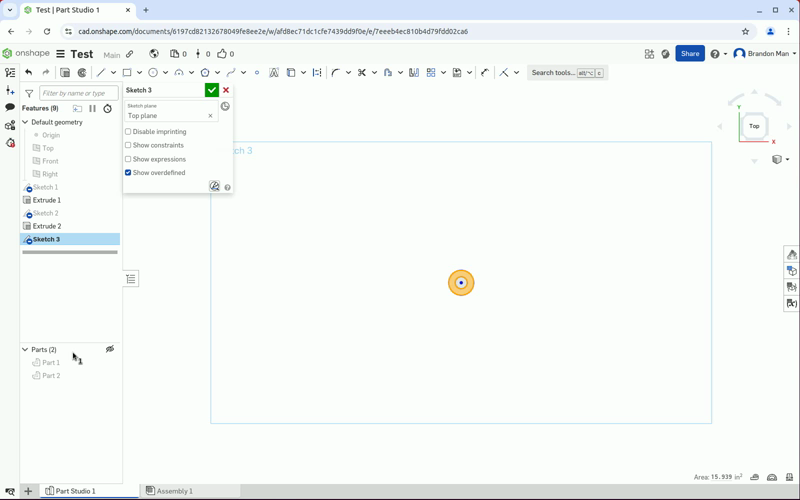
key(shift+y)
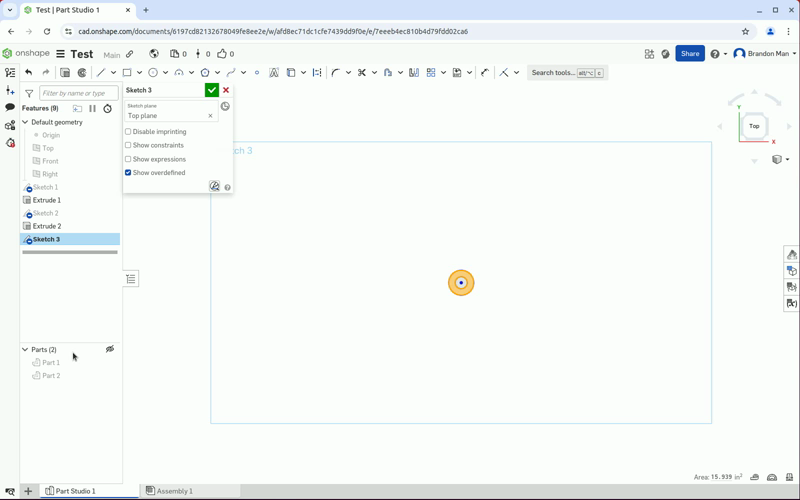
key(shift+e)
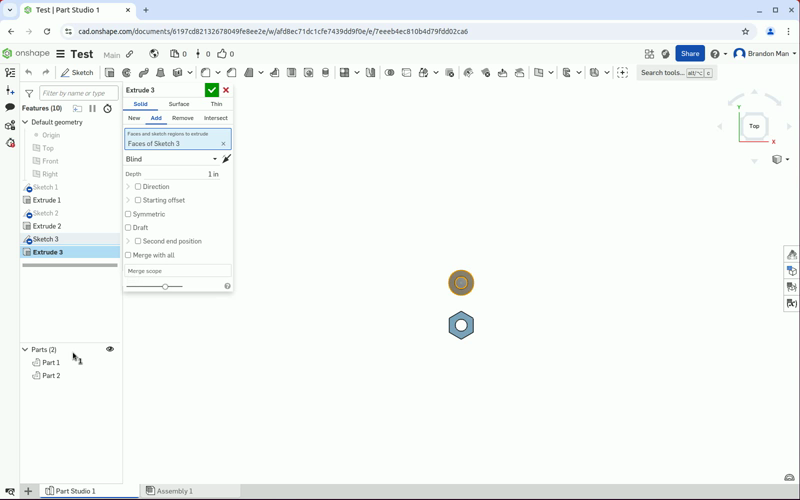
mouse_move(143, 106)
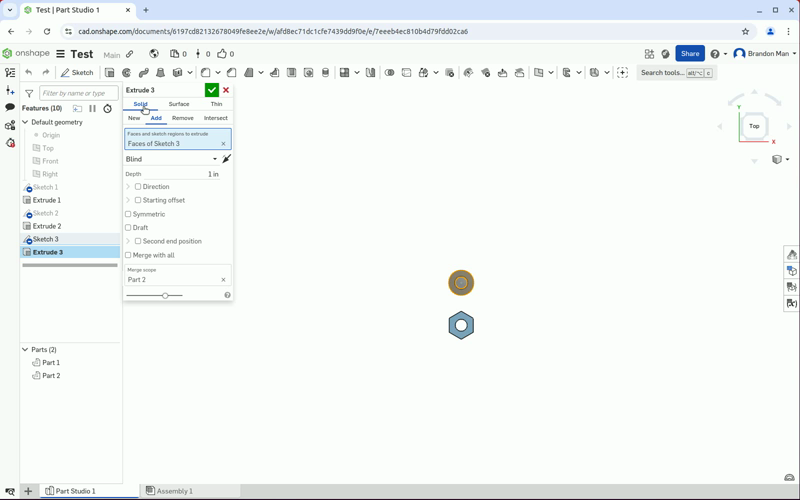
click(143, 106)
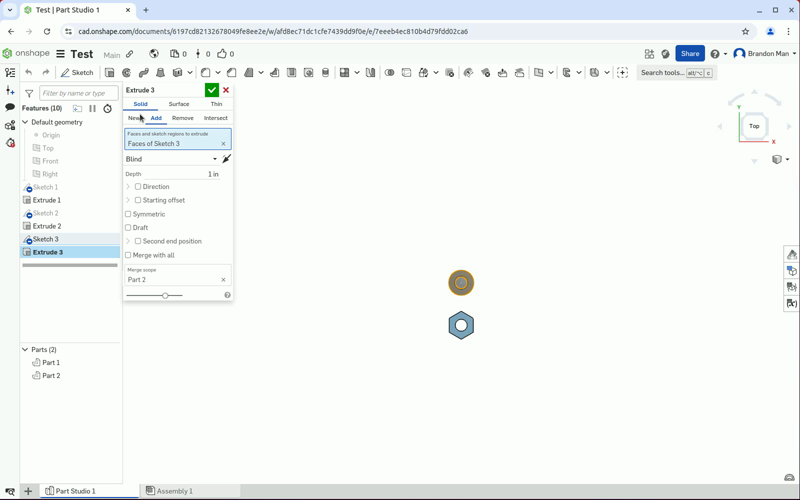
mouse_move(137, 120)
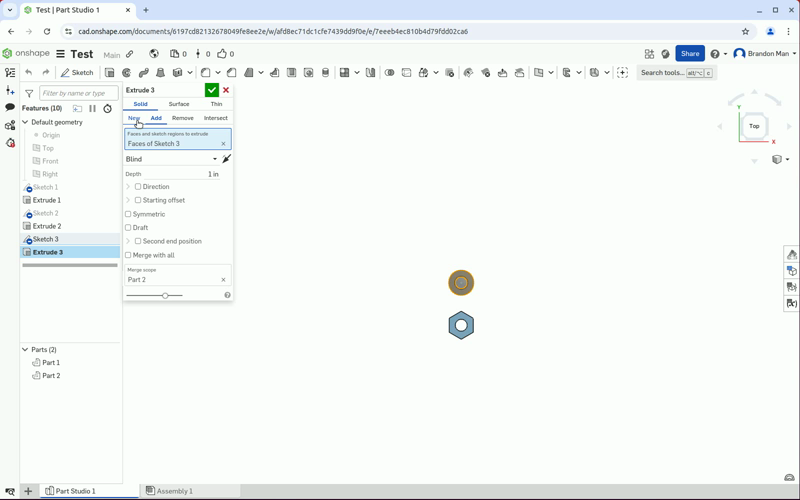
click(137, 120)
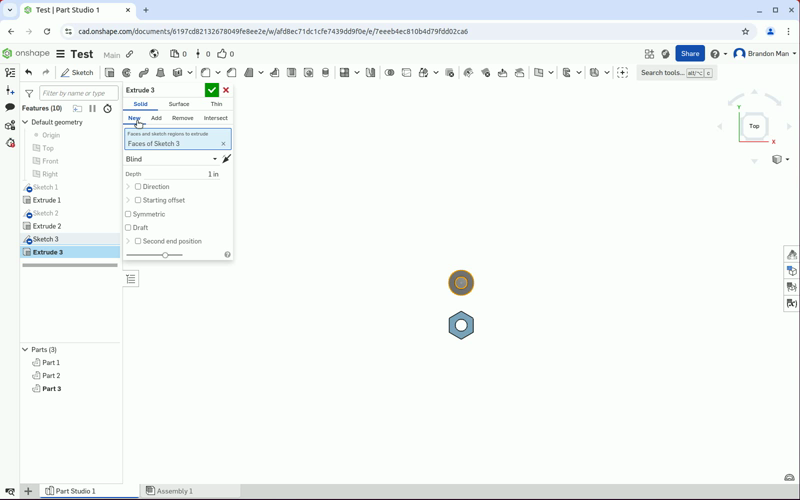
key(tab, 4)
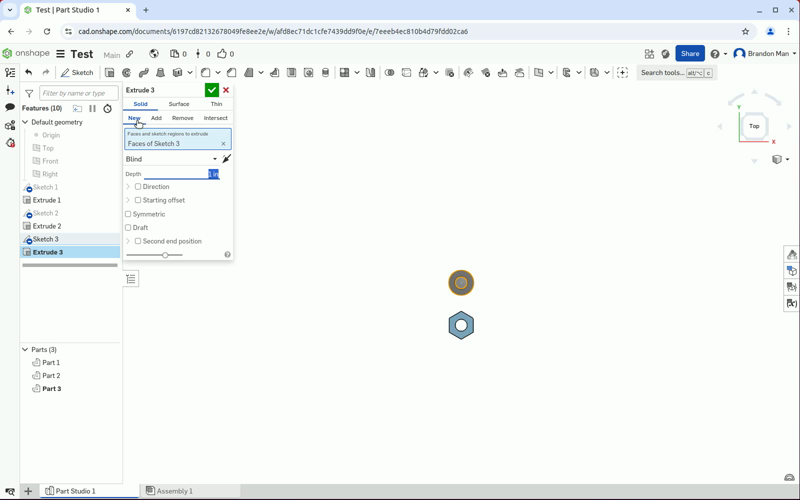
text(2.889)
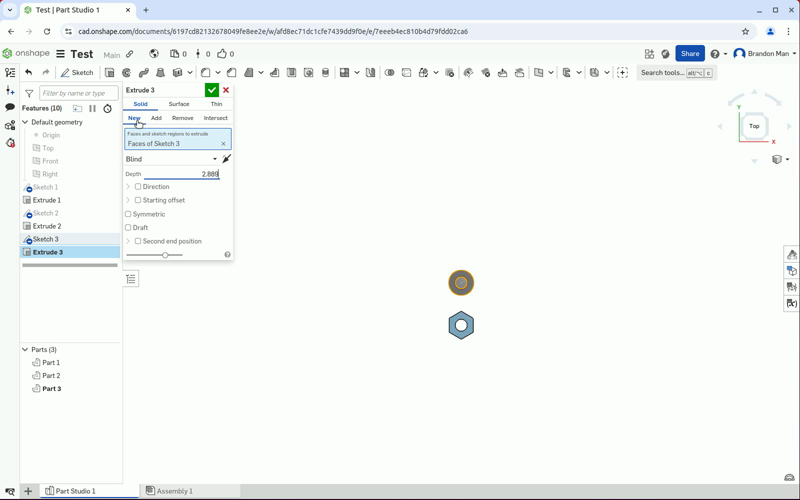
key(enter)
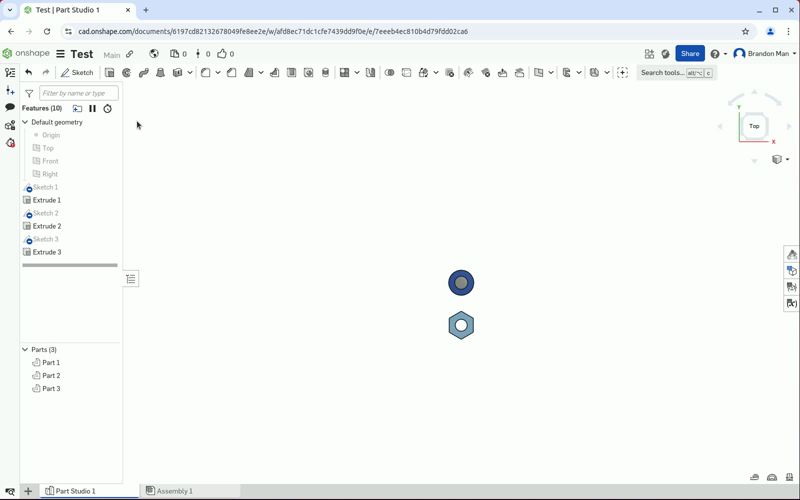
key(shift+h)
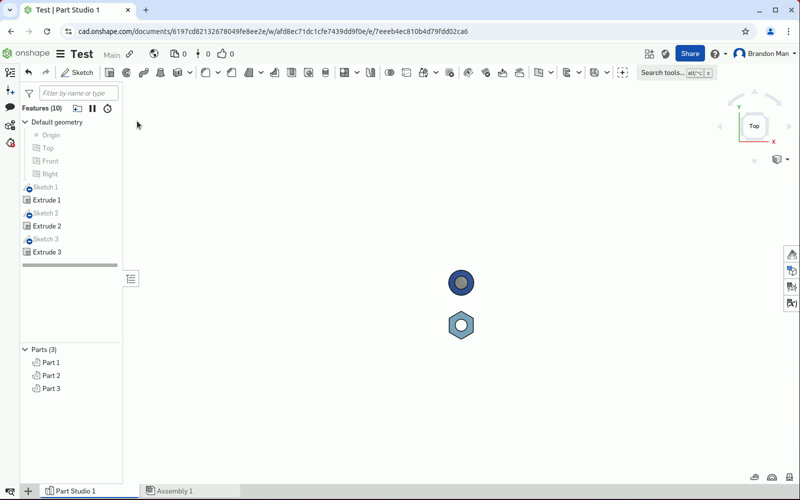
key(shift+h)
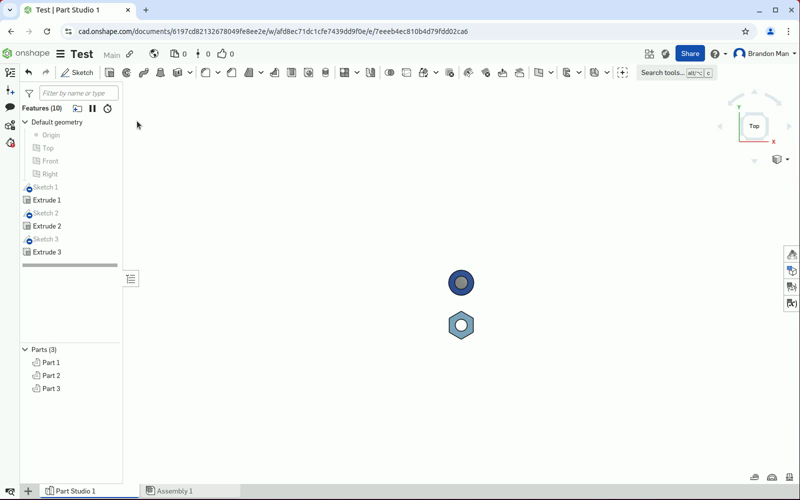
mouse_move(73, 189)
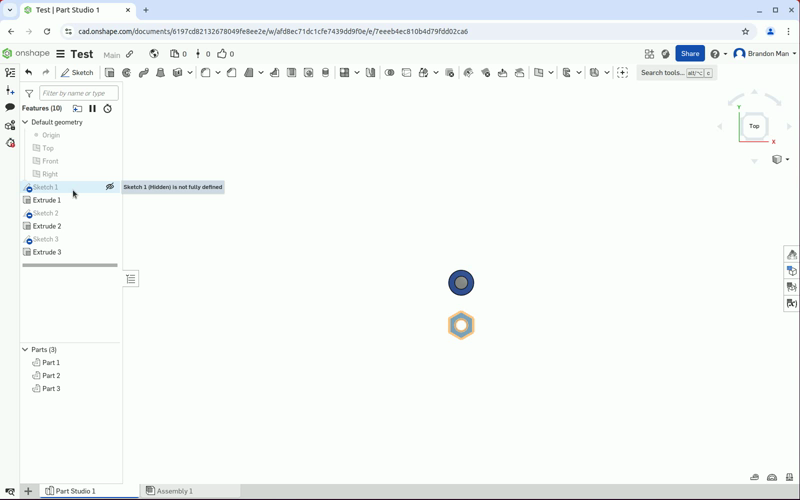
click(73, 189)
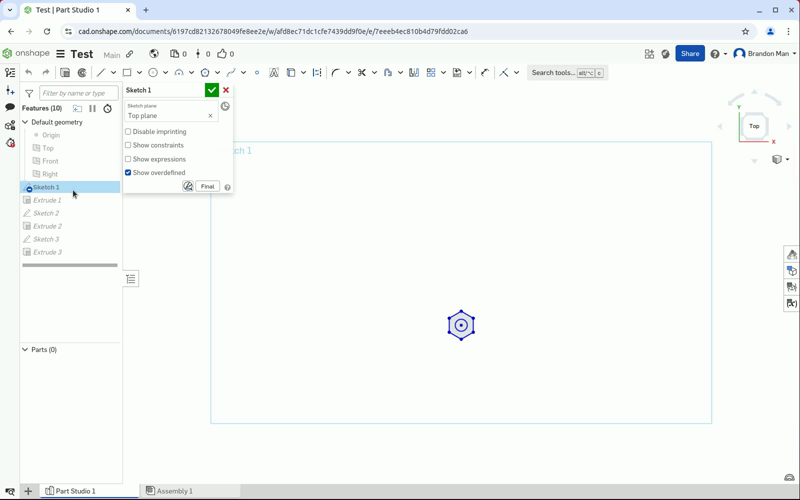
mouse_move(229, 92)
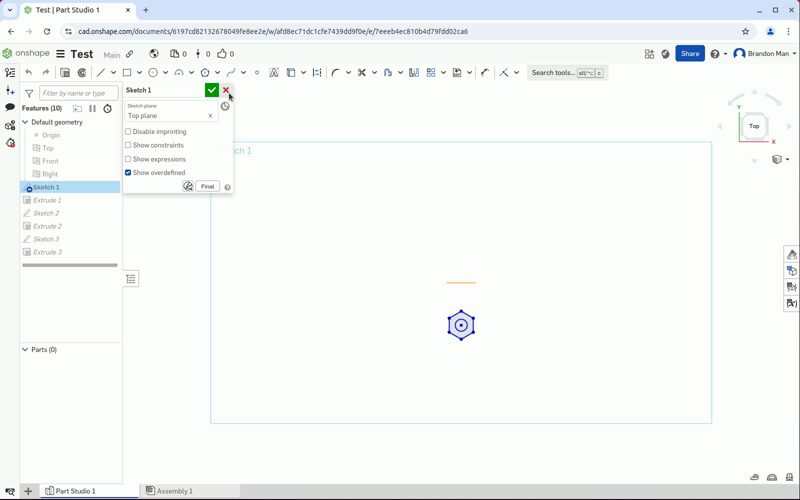
click(229, 92)
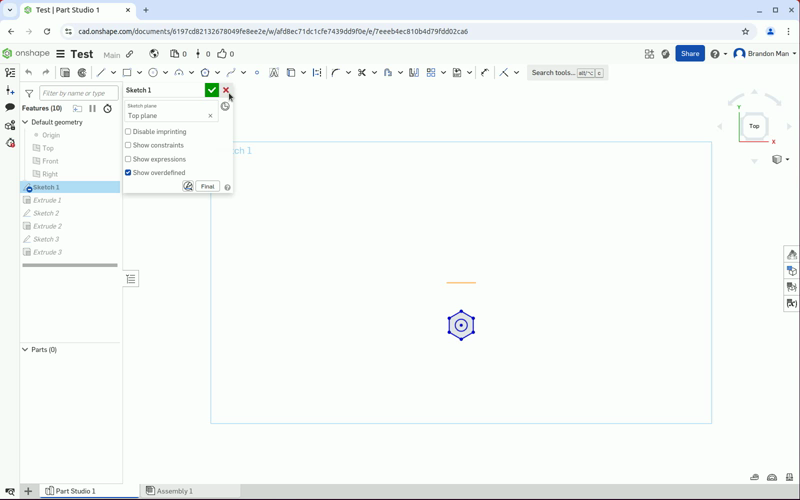
key(shift+s)
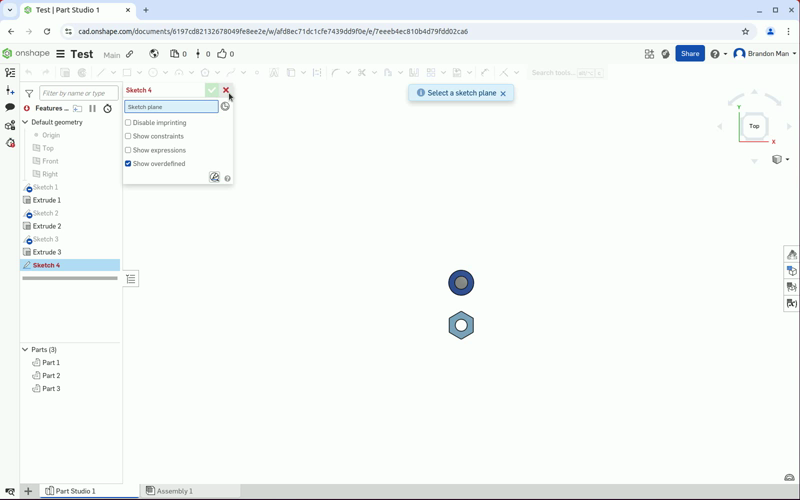
mouse_move(73, 150)
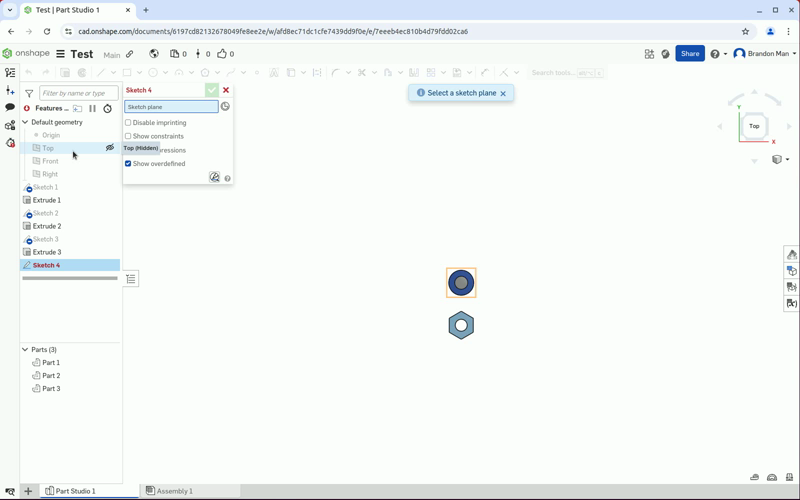
click(73, 150)
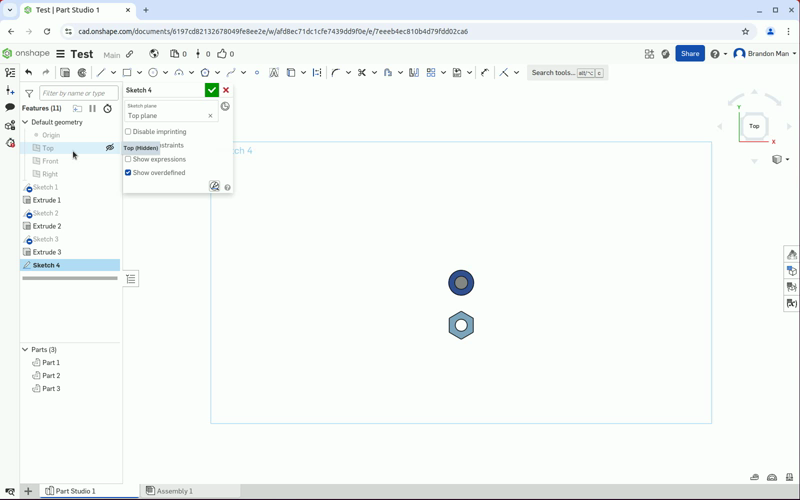
mouse_move(73, 352)
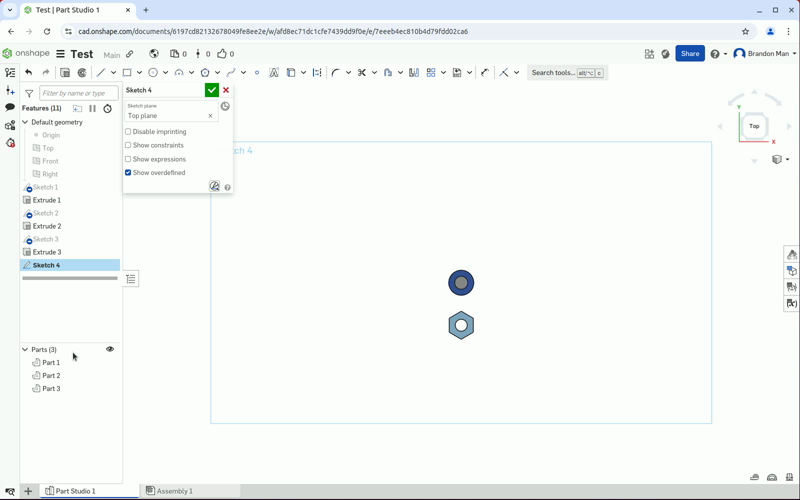
key(y)
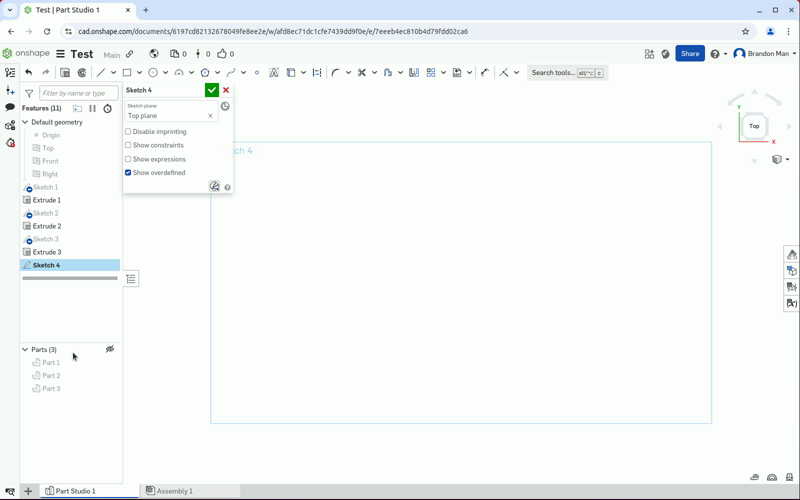
key(l)
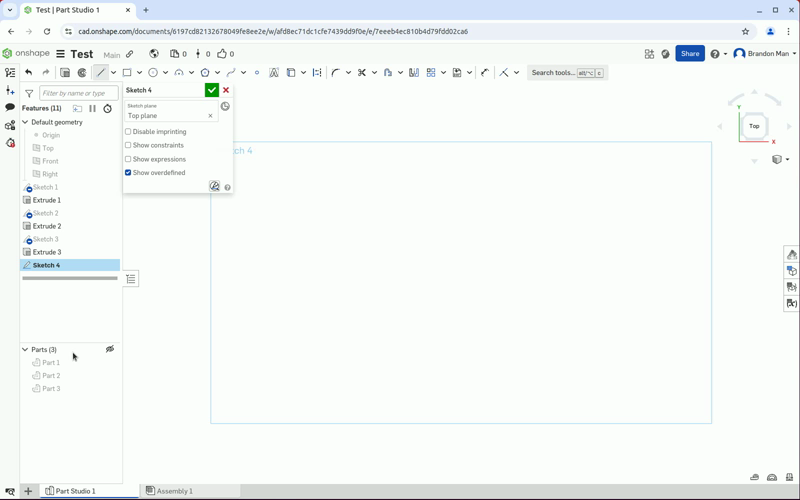
key_down(shift)
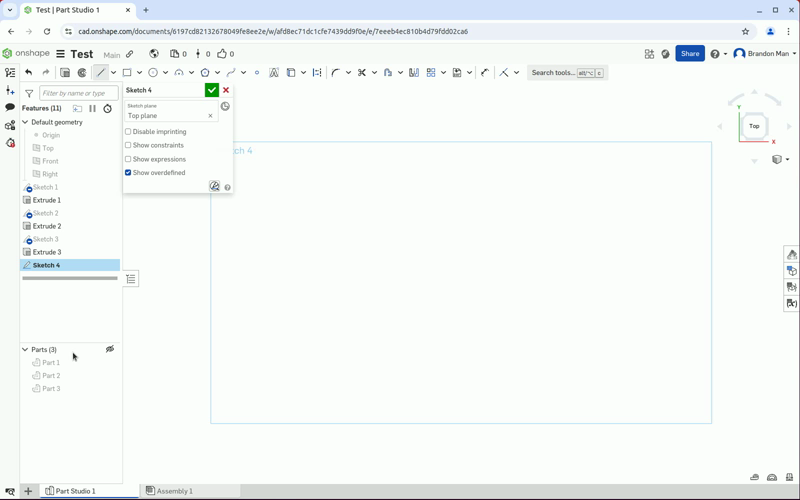
mouse_move(484, 333)
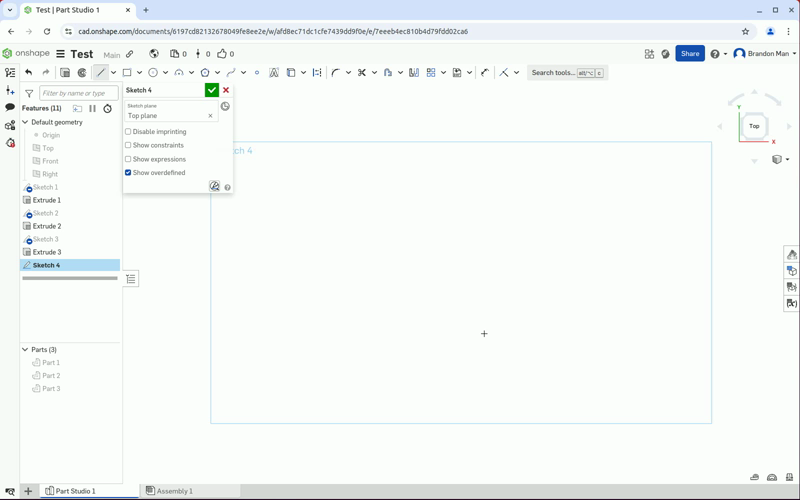
click(484, 333)
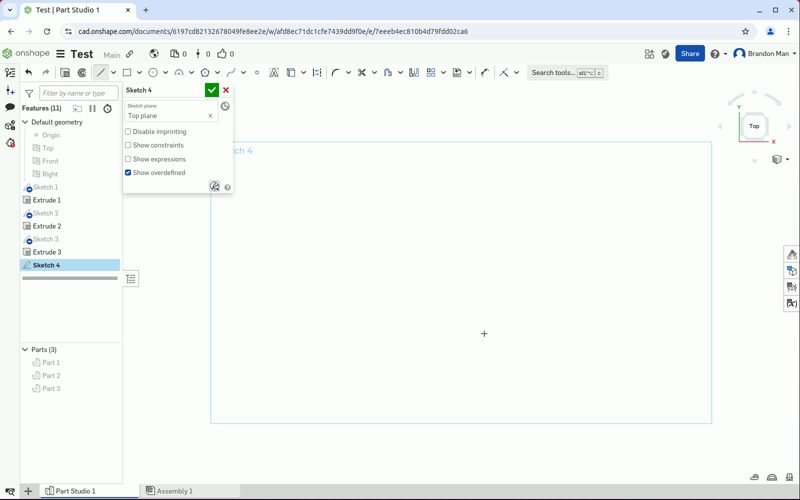
key_up(shift)
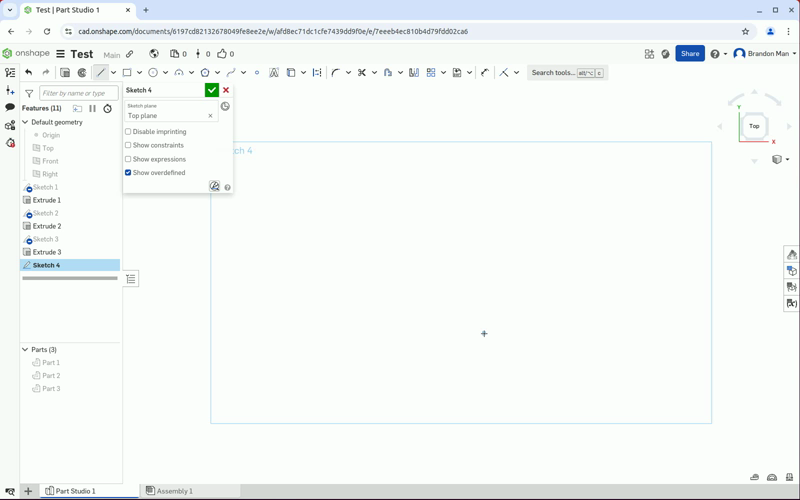
key_down(shift)
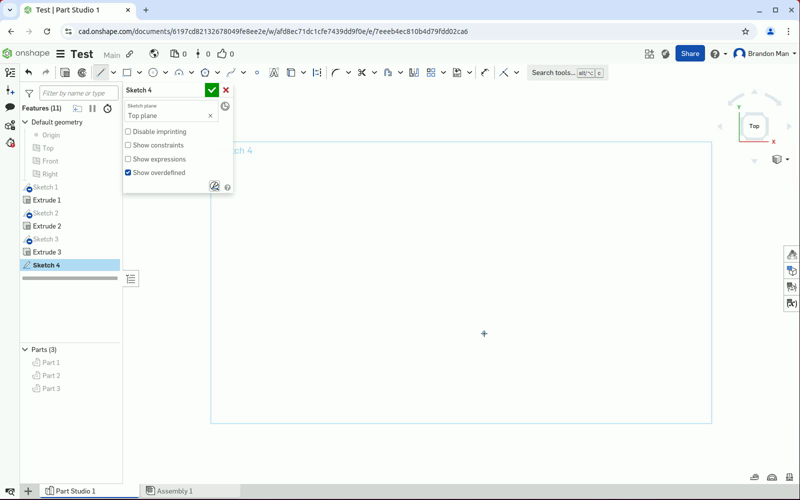
mouse_move(514, 333)
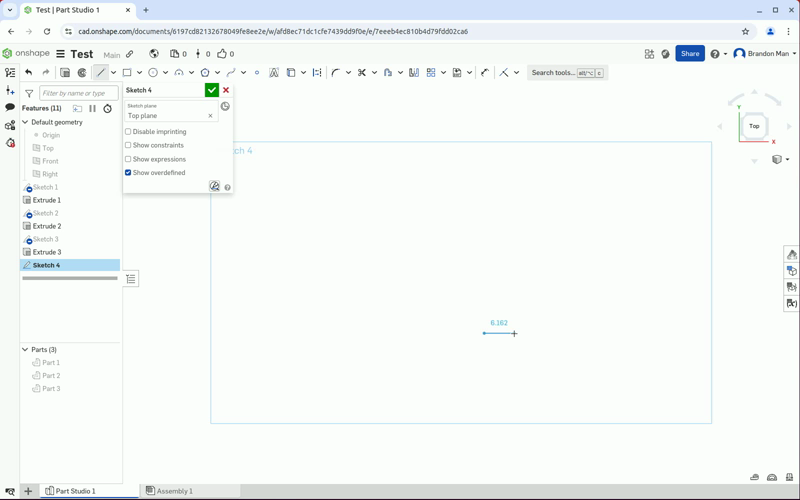
mouse_move(497, 340)
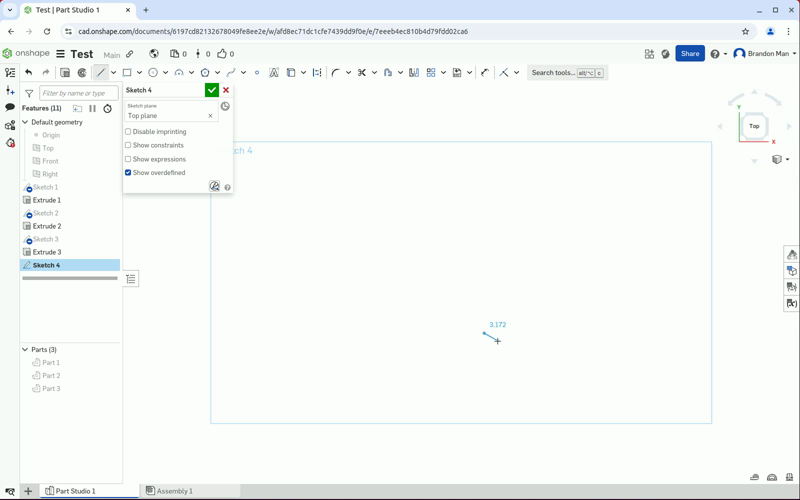
click(497, 340)
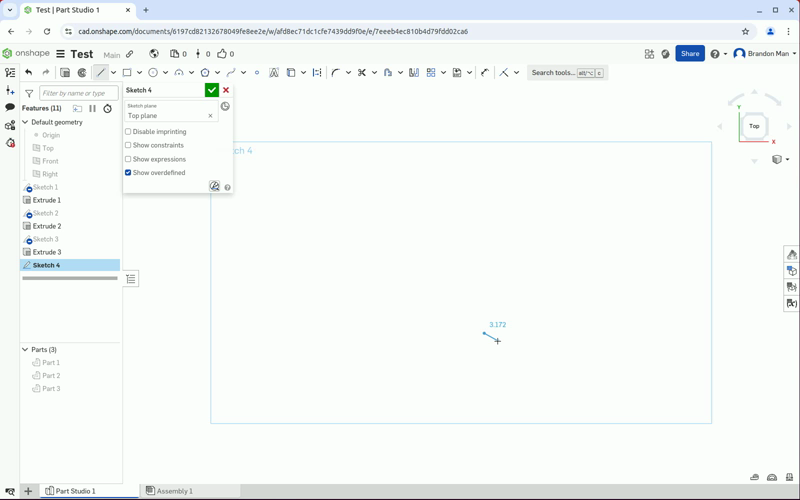
key_up(shift)
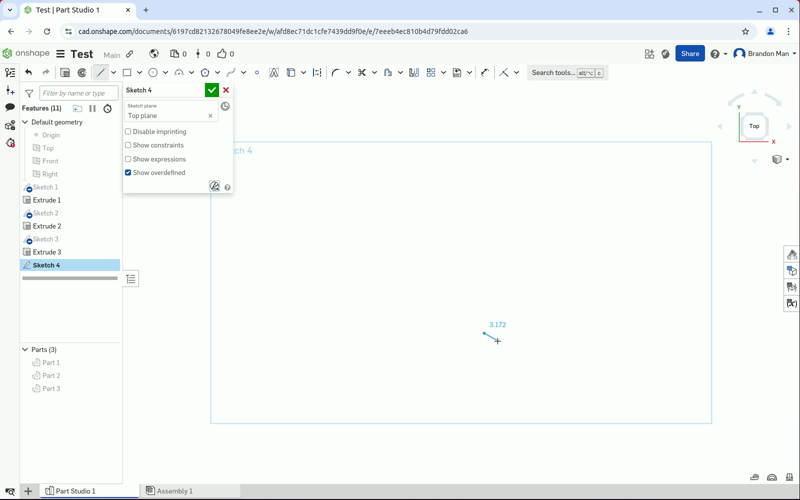
key_down(shift)
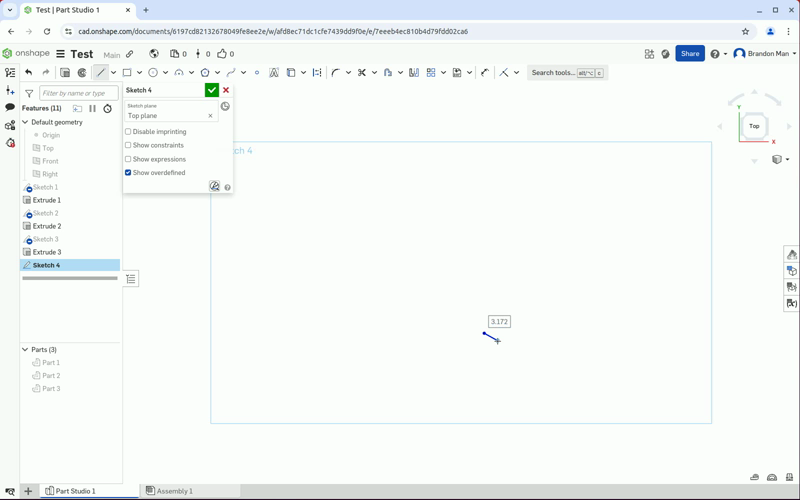
mouse_move(527, 340)
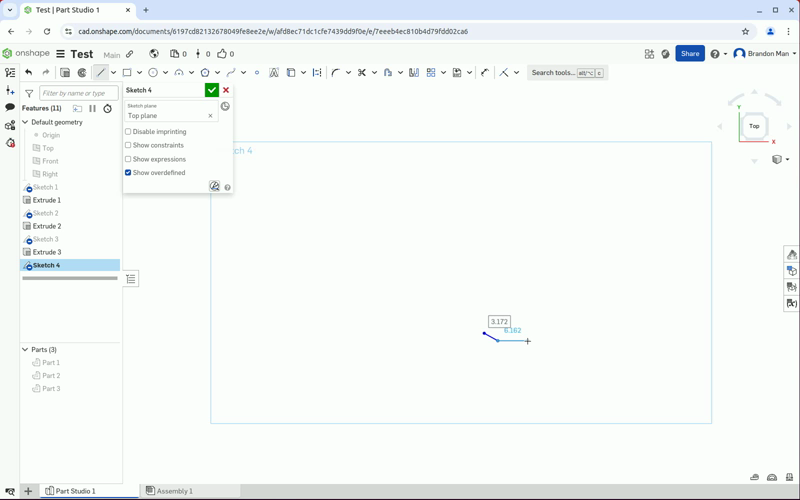
mouse_move(510, 333)
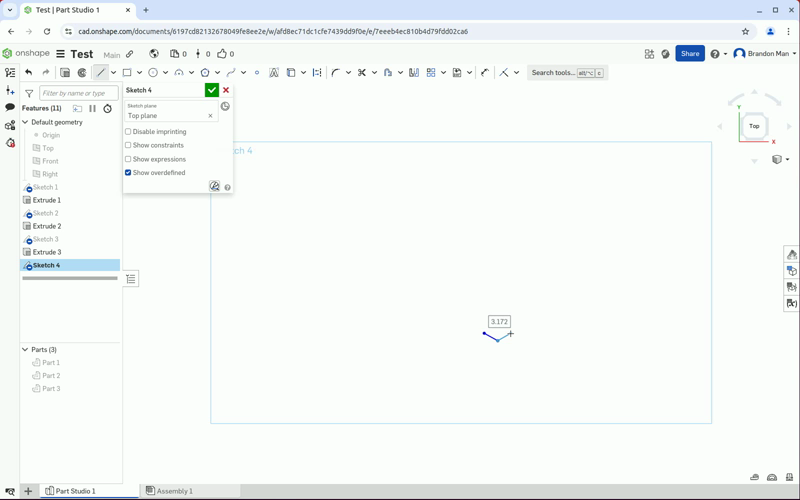
click(510, 333)
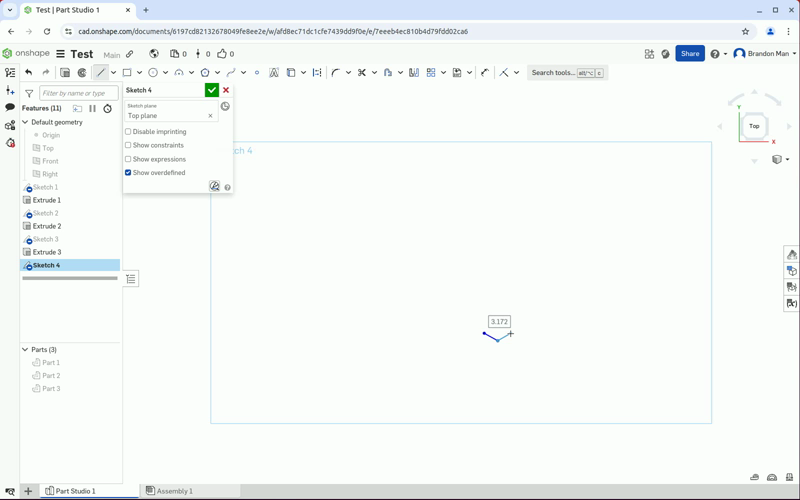
key_up(shift)
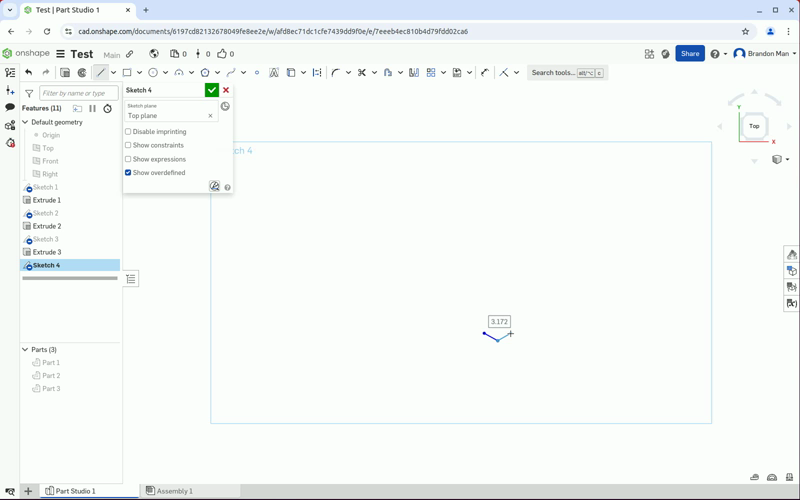
key_down(shift)
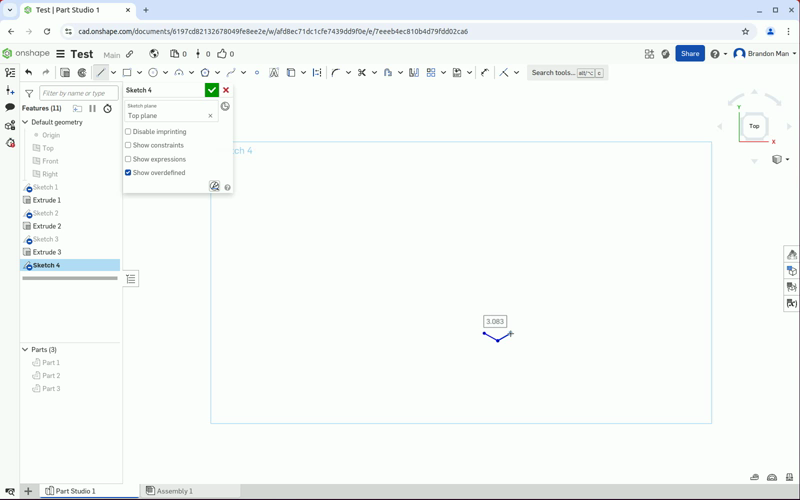
mouse_move(540, 333)
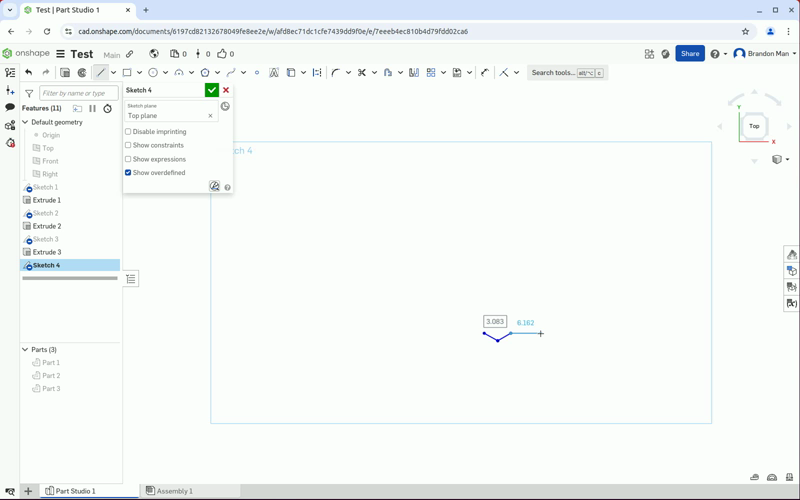
mouse_move(510, 318)
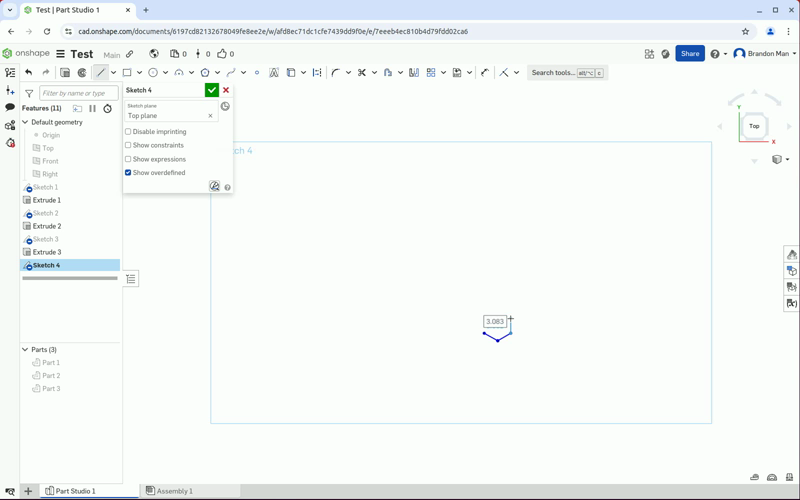
click(510, 318)
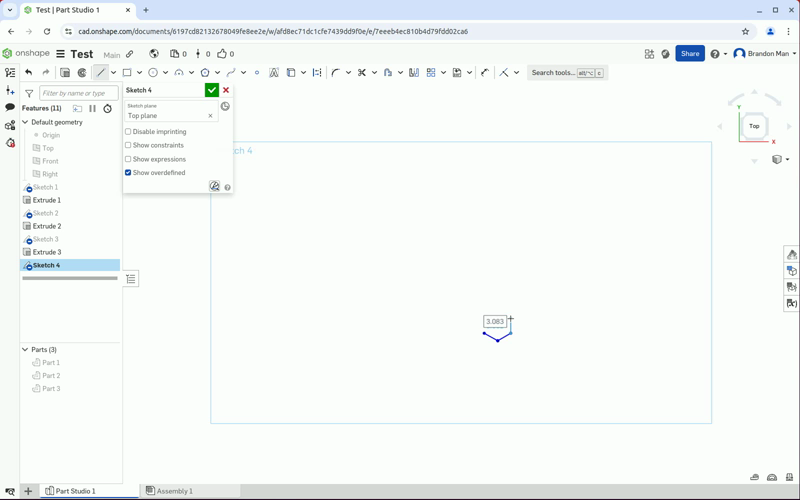
key_up(shift)
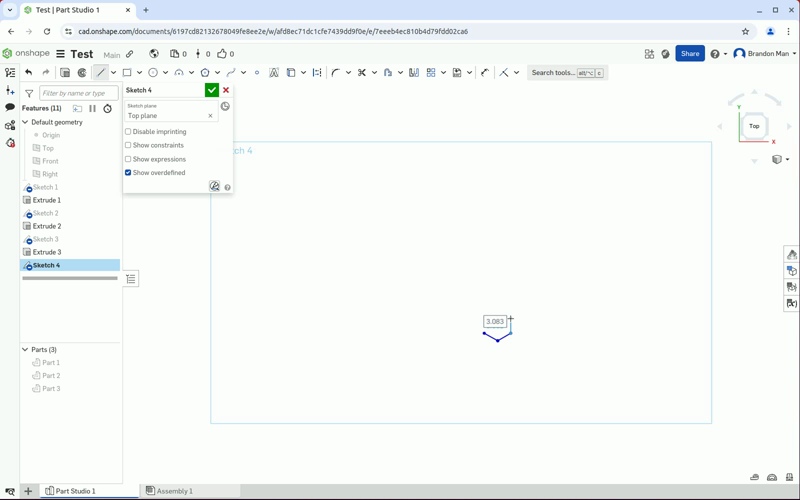
key_down(shift)
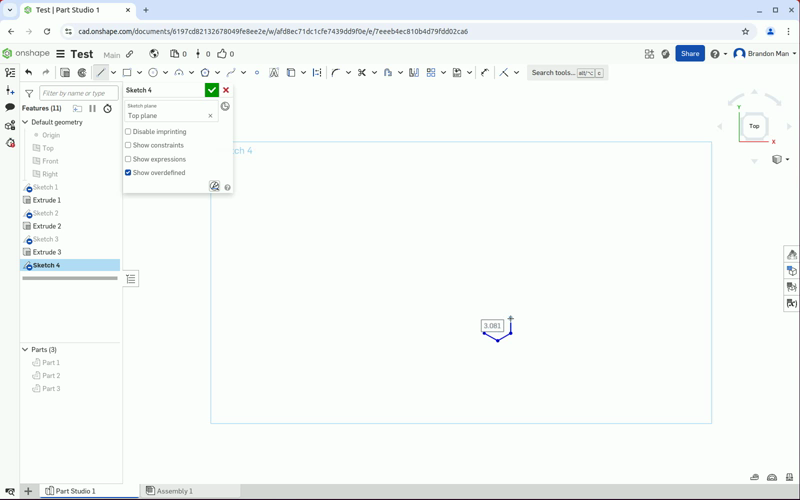
mouse_move(540, 318)
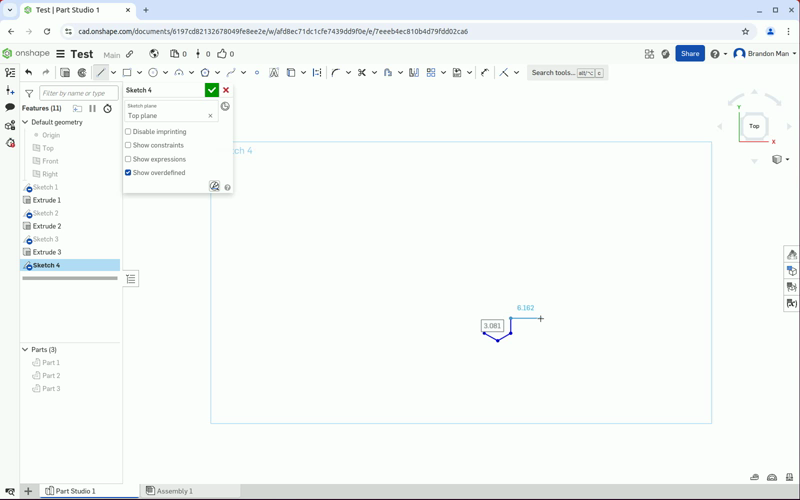
mouse_move(497, 310)
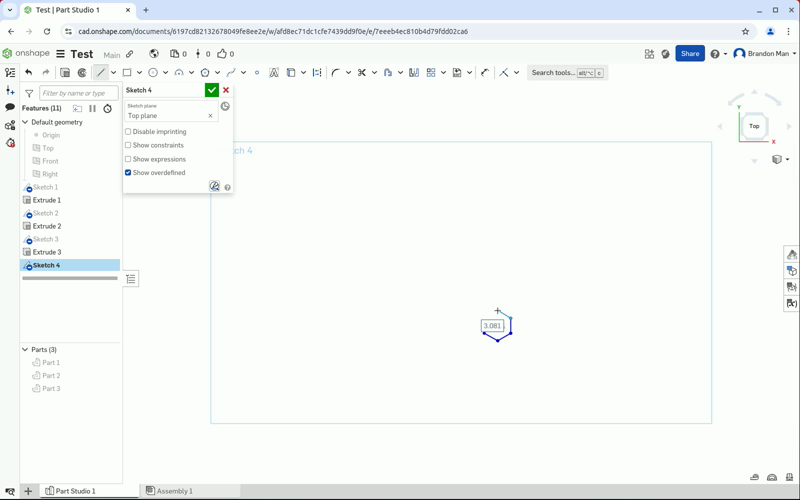
click(497, 310)
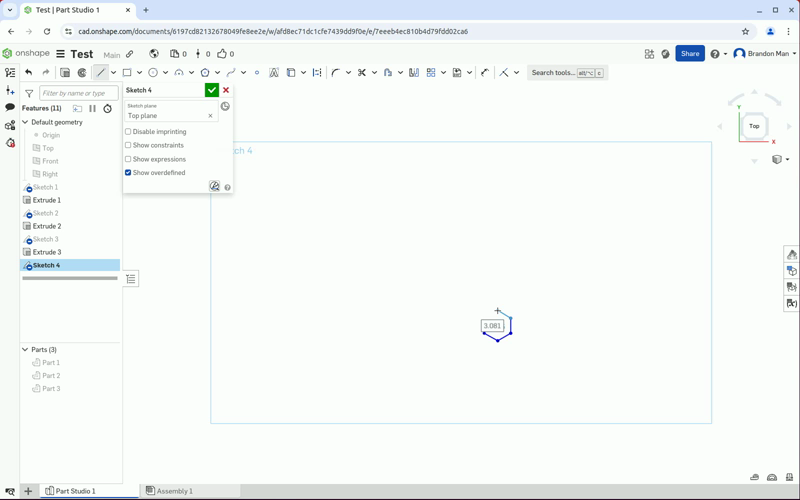
key_up(shift)
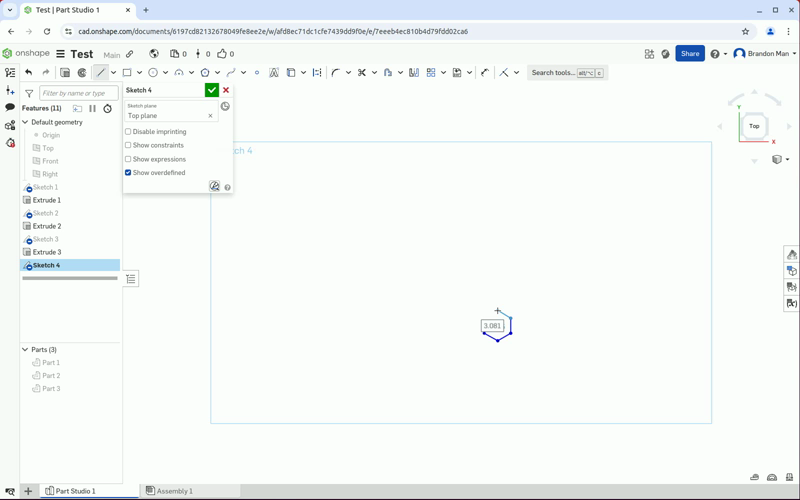
key_down(shift)
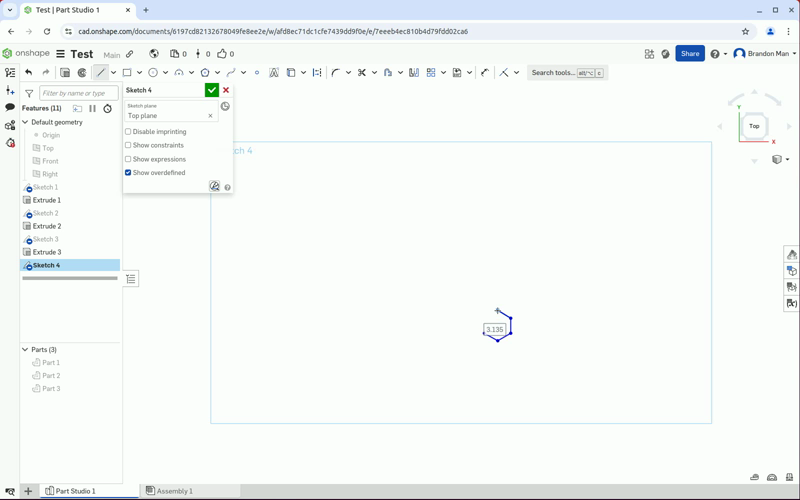
mouse_move(527, 310)
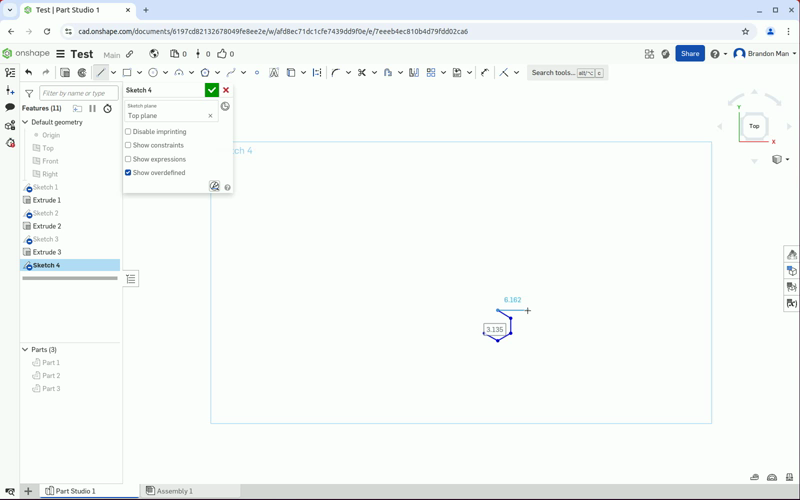
mouse_move(484, 318)
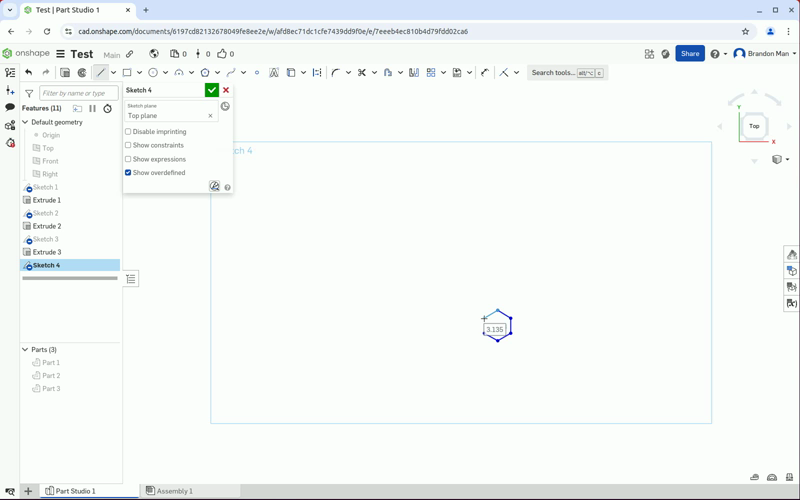
click(484, 318)
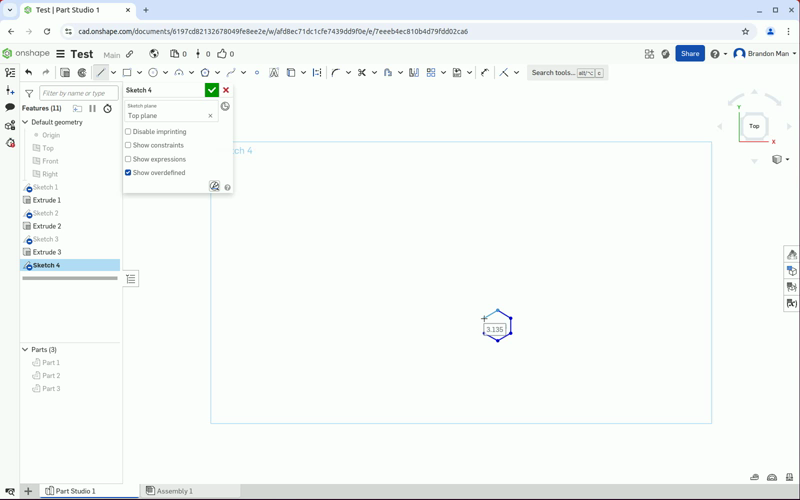
key_up(shift)
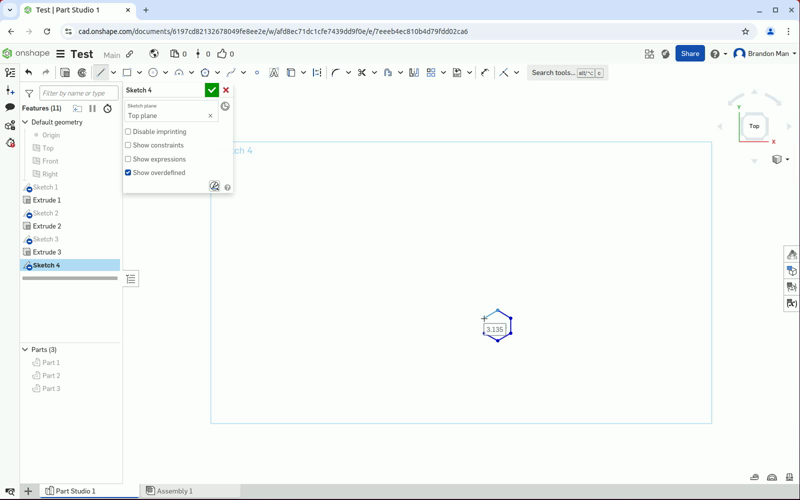
mouse_move(514, 318)
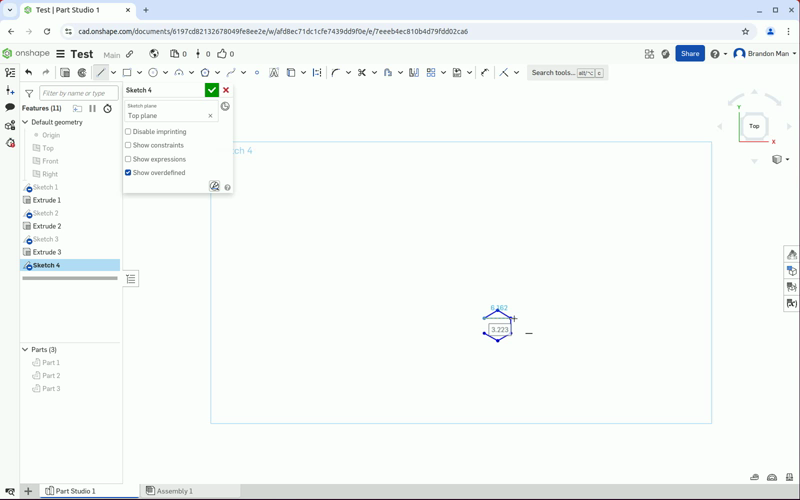
key_down(shift)
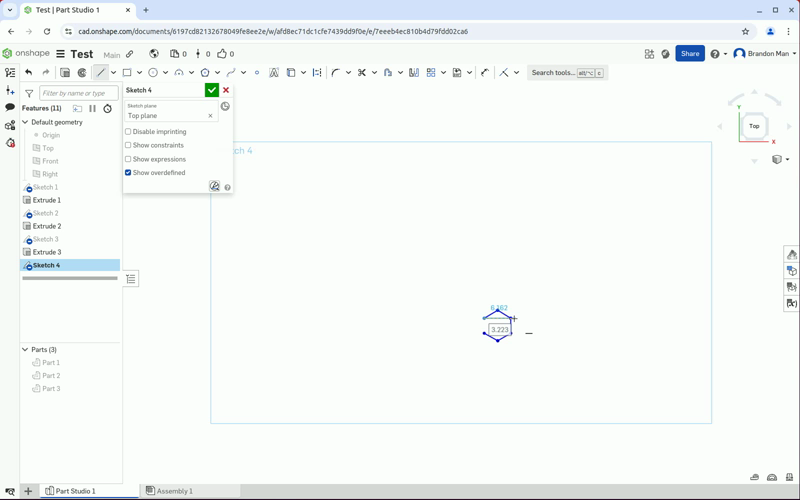
mouse_move(484, 333)
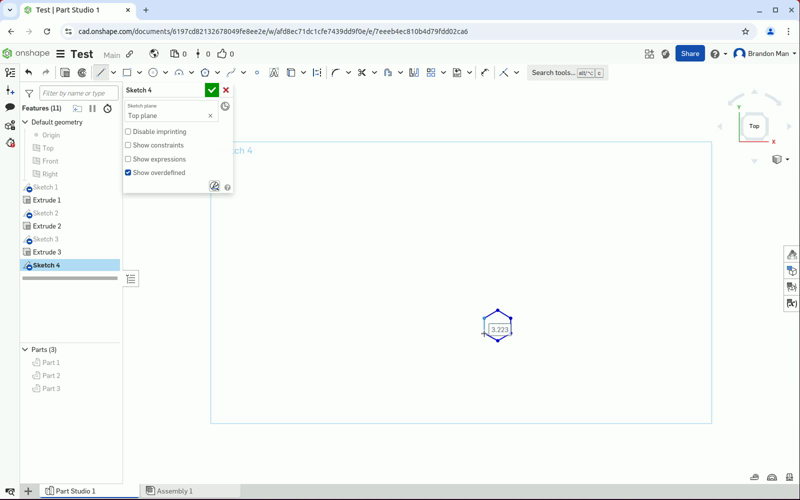
key_up(shift)
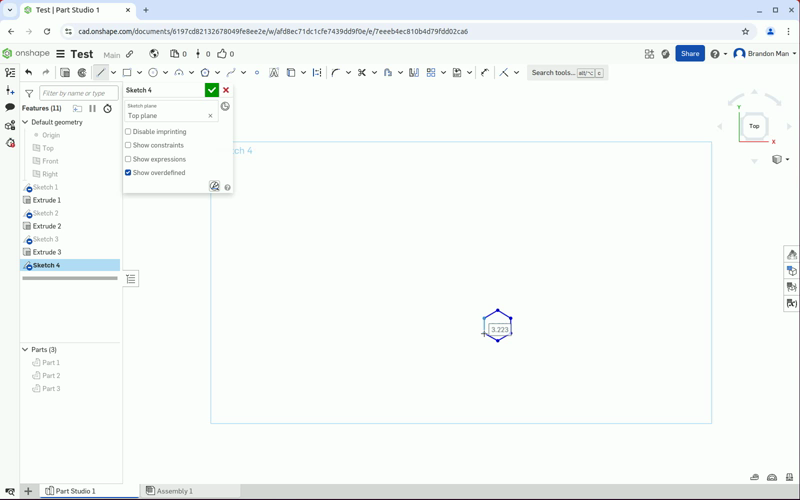
click(484, 333)
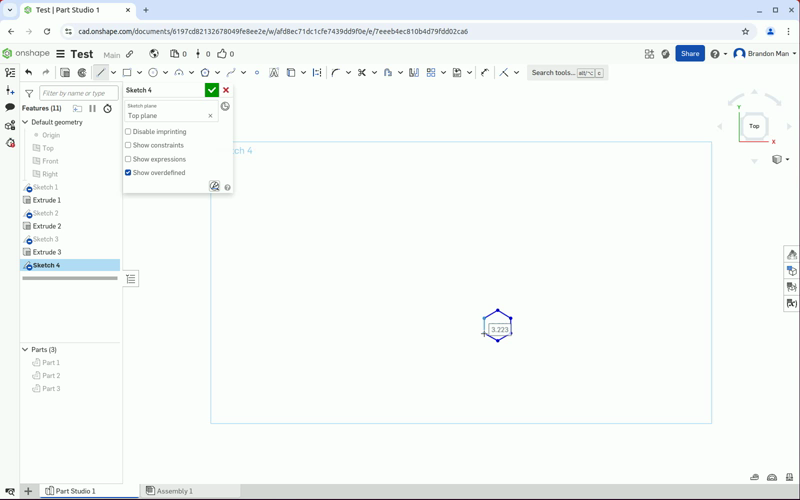
key(esc)
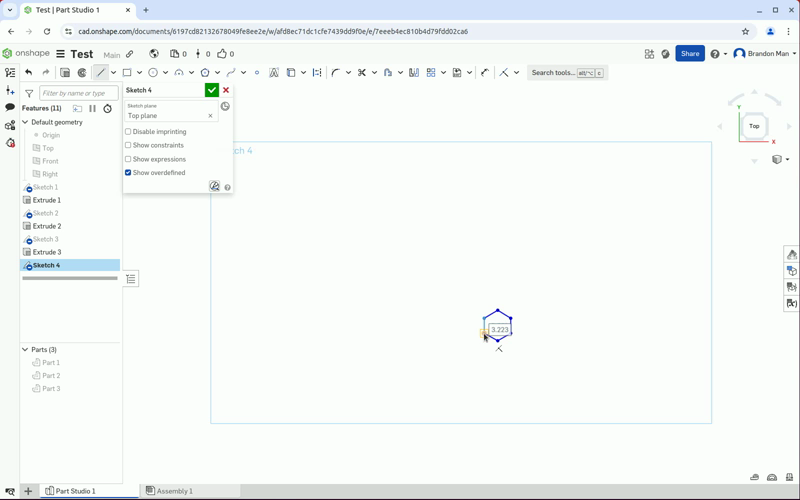
key(c)
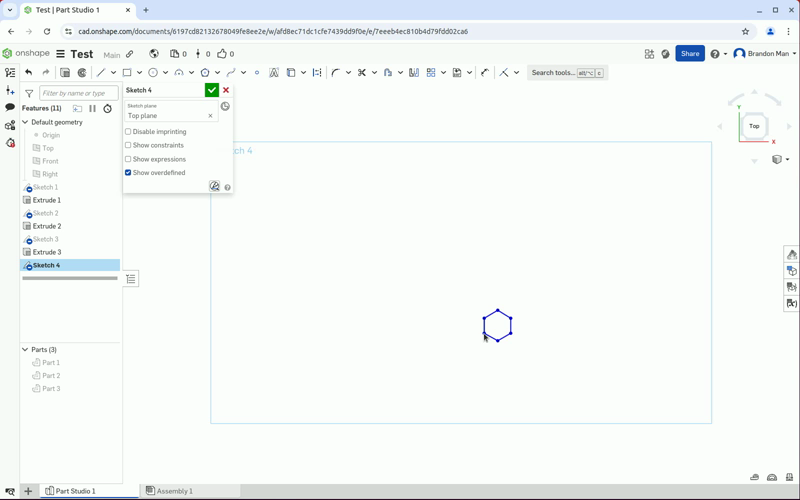
key_down(shift)
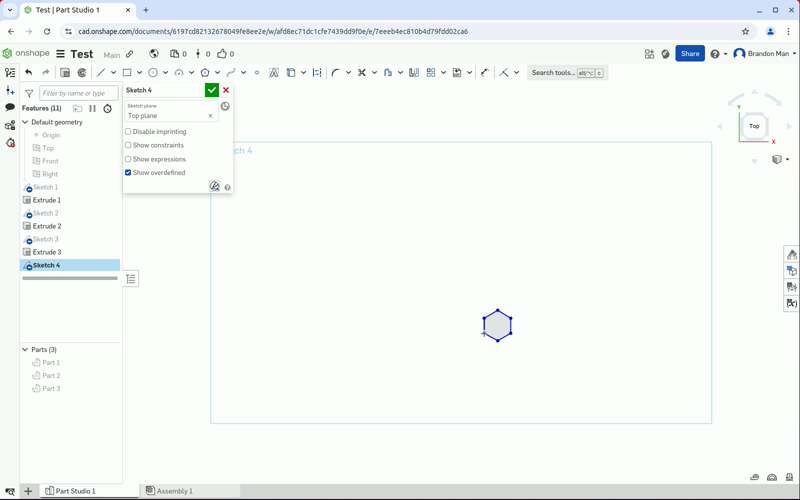
mouse_move(497, 325)
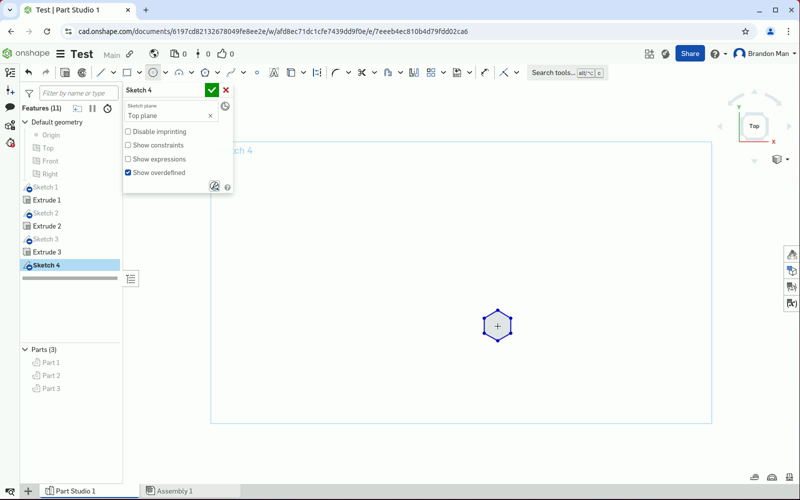
click(497, 325)
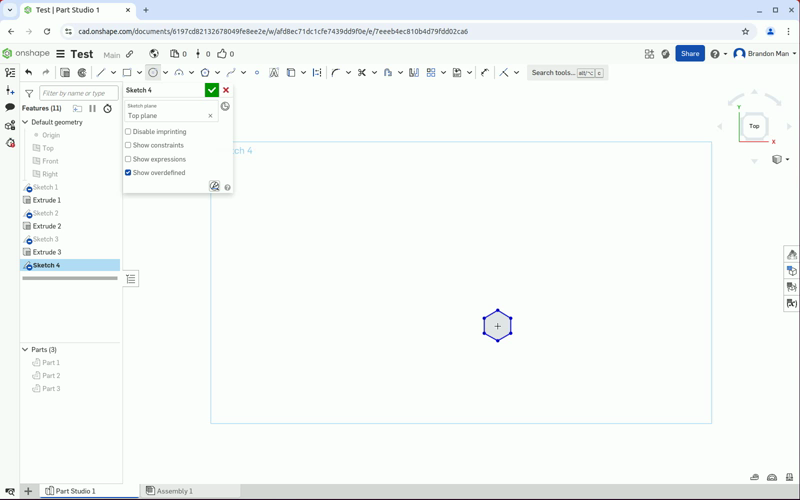
key_up(shift)
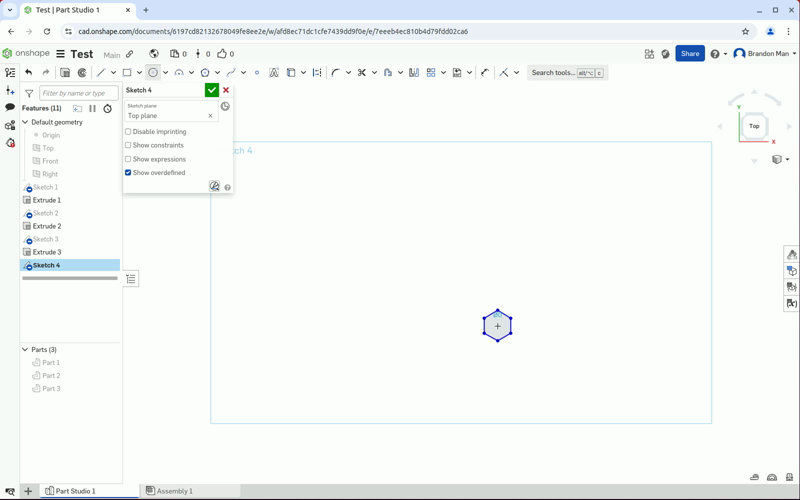
mouse_move(504, 325)
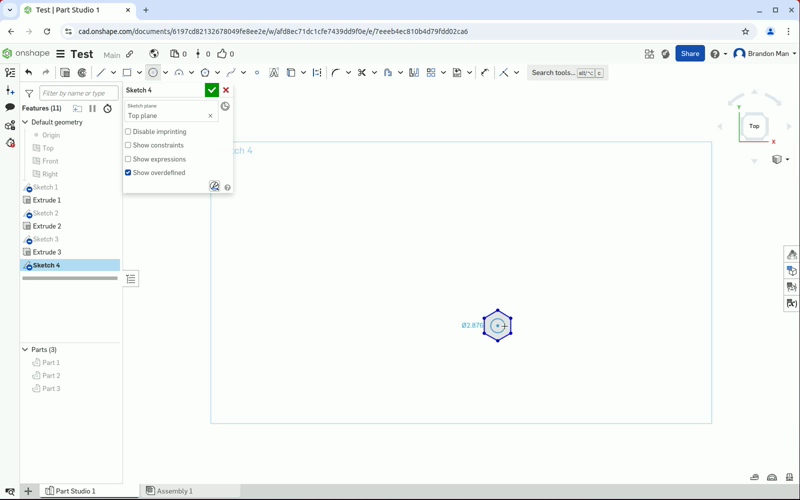
click(504, 325)
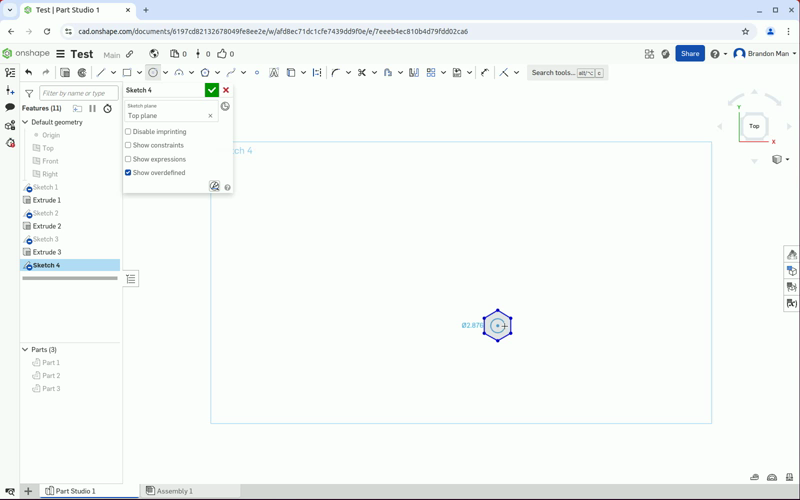
key(esc)
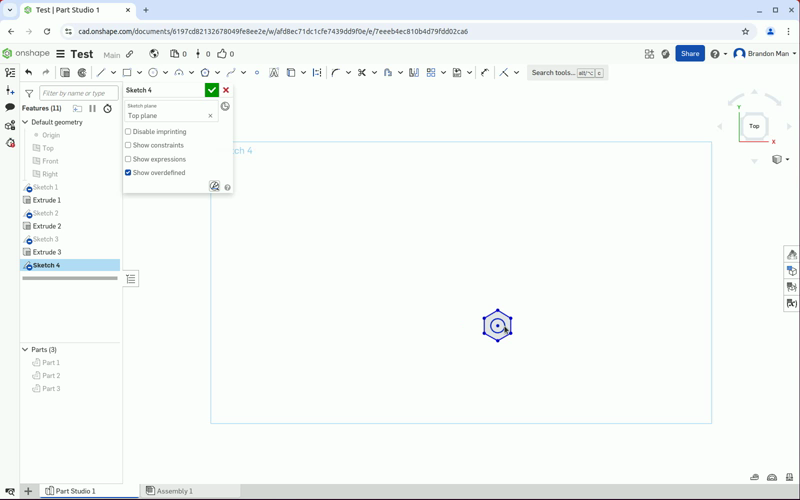
mouse_move(505, 317)
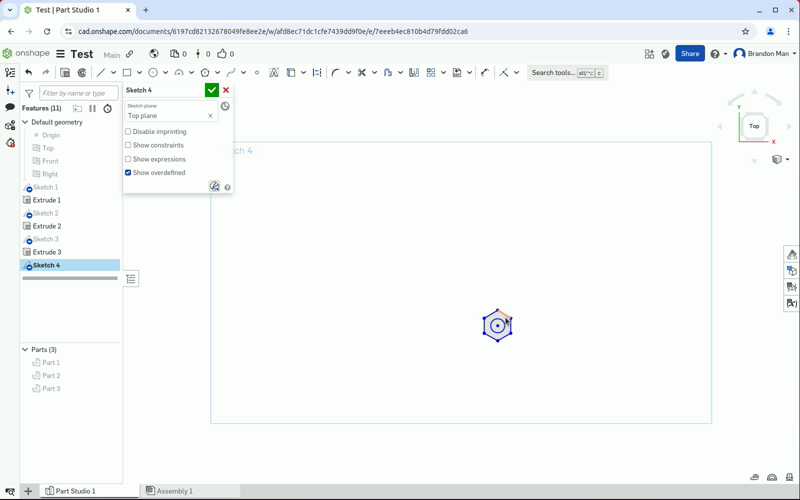
scroll(6)
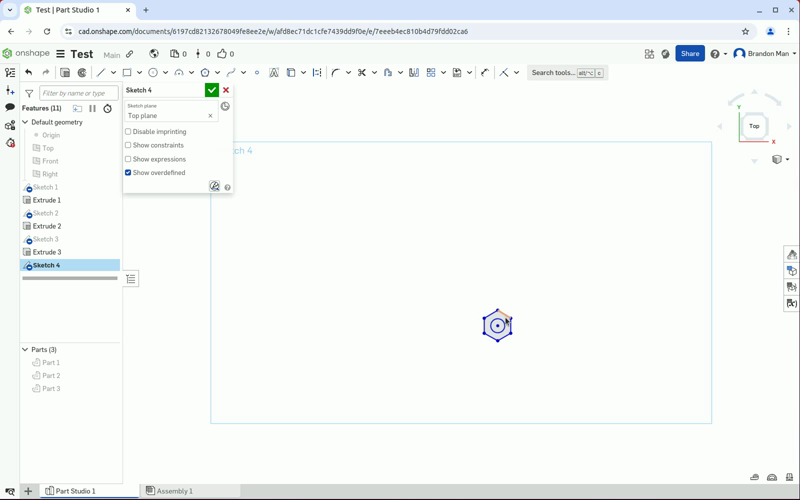
scroll(6)
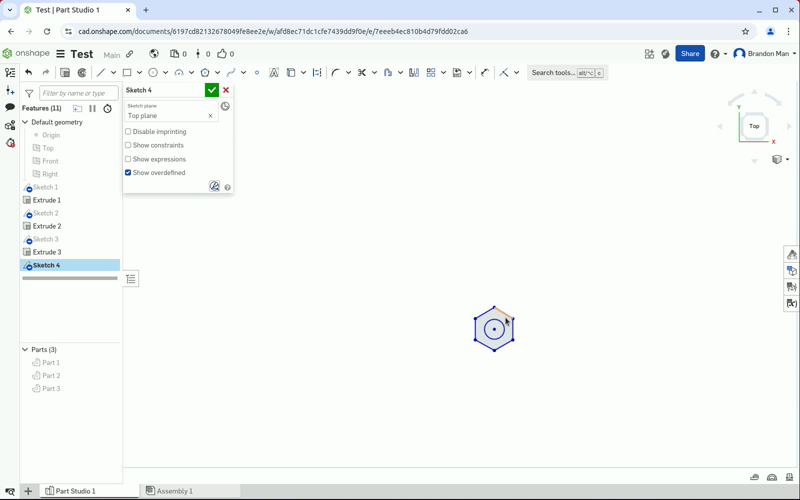
scroll(6)
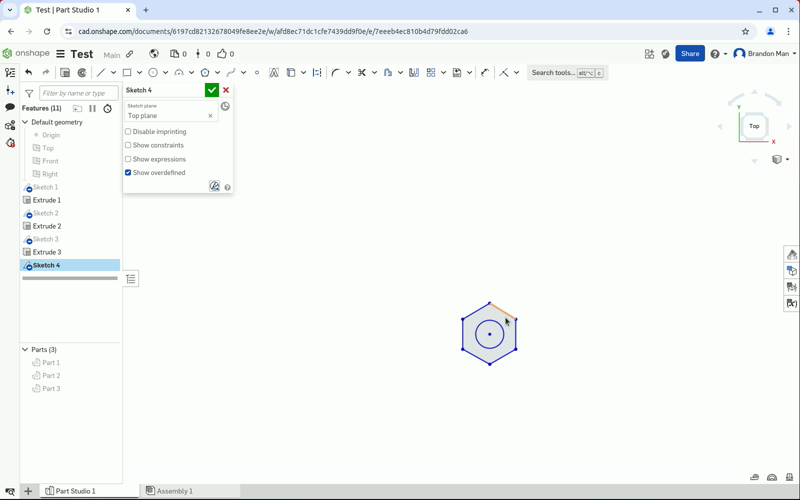
scroll(6)
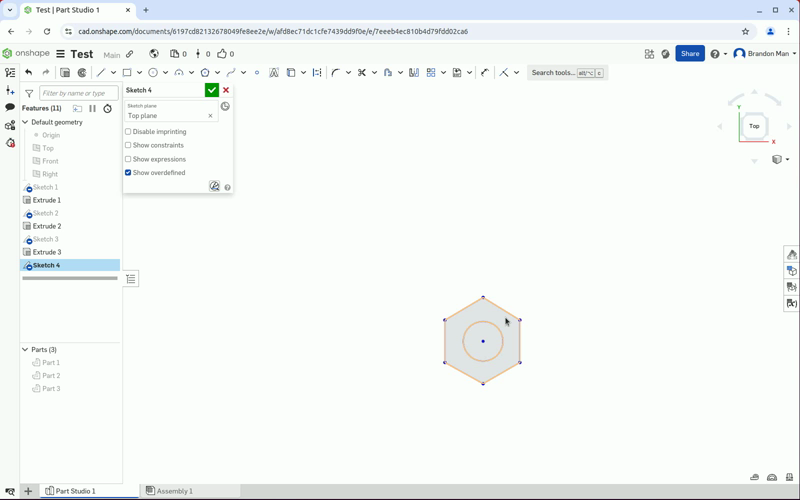
scroll(6)
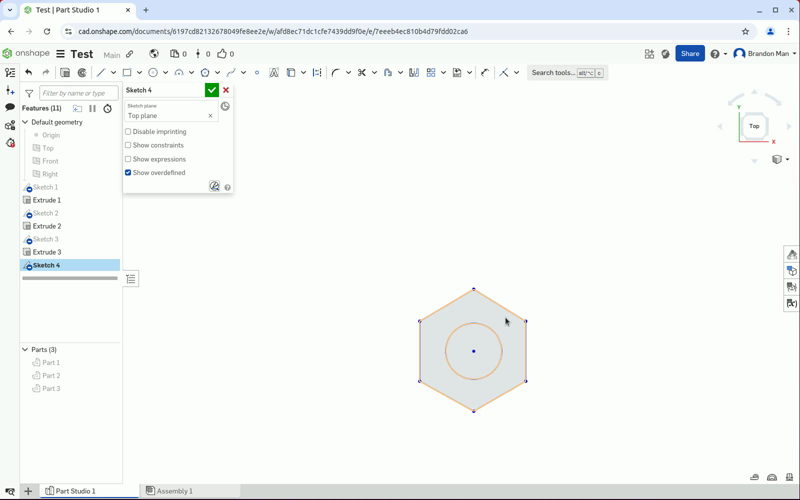
scroll(6)
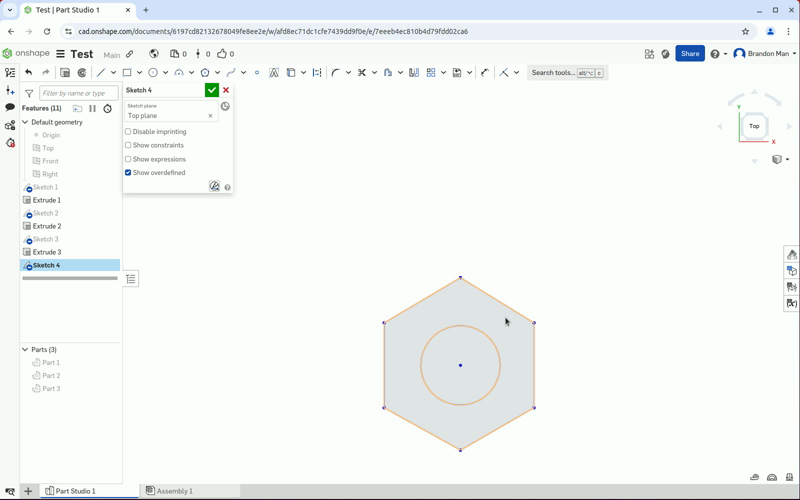
scroll(6)
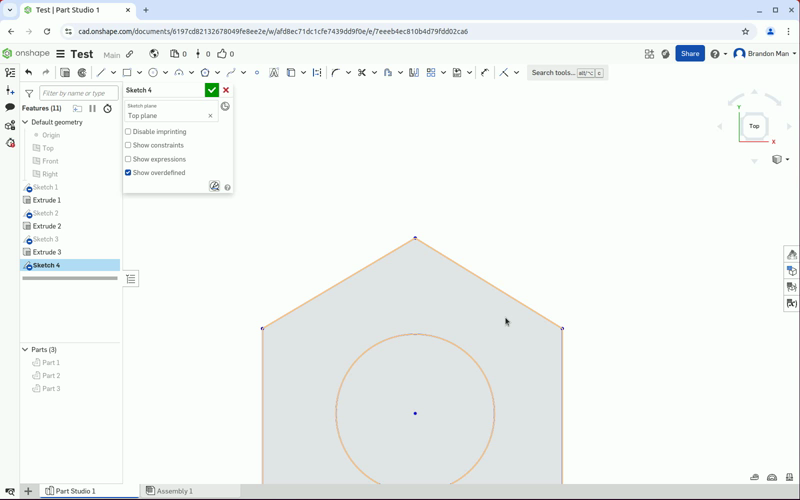
click(505, 317)
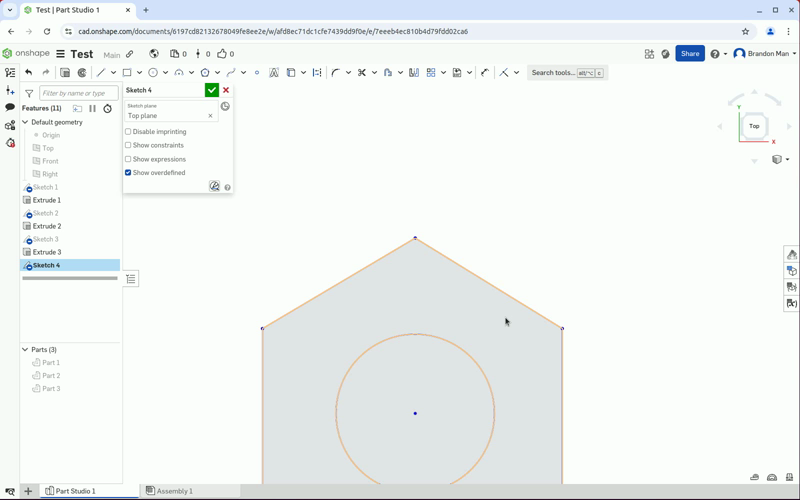
scroll(-6)
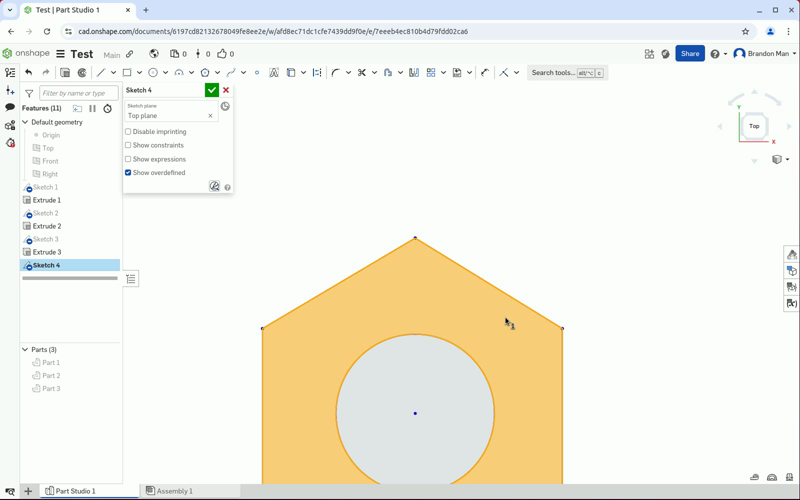
scroll(-6)
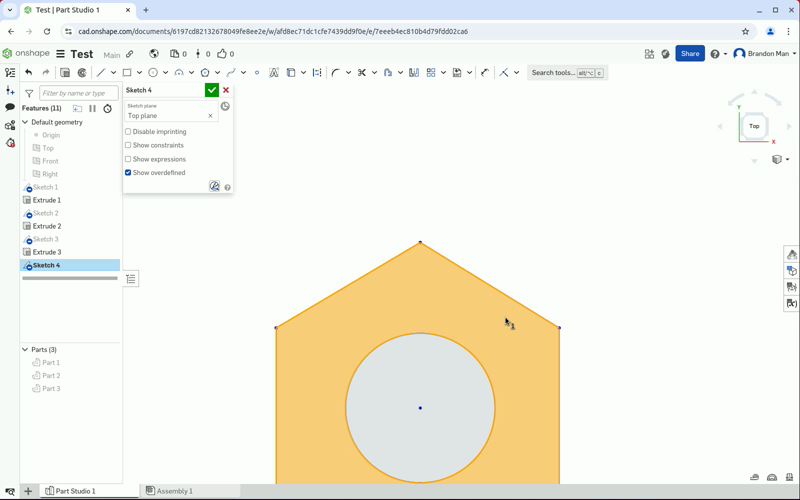
scroll(-6)
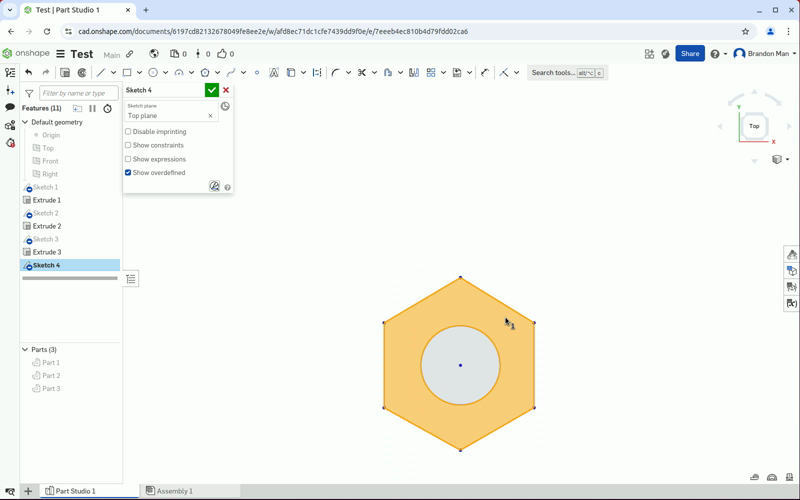
scroll(-6)
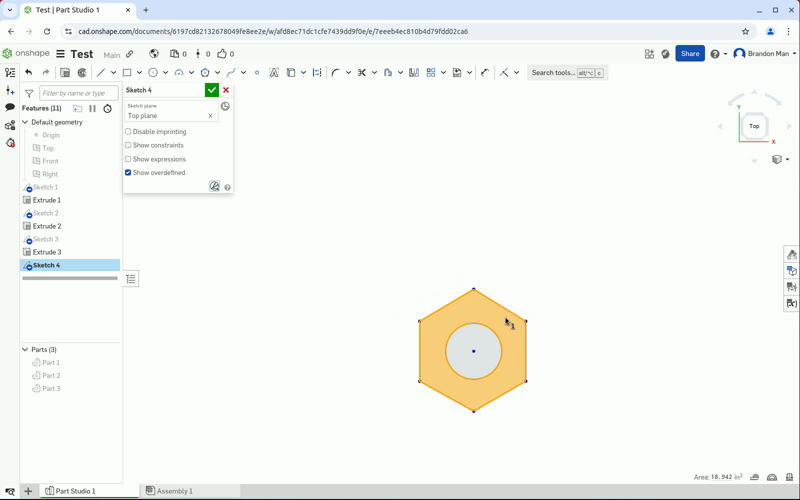
scroll(-6)
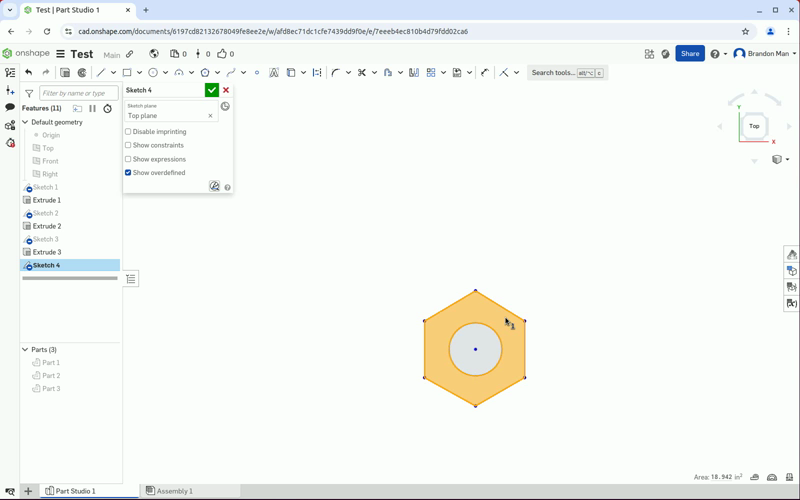
scroll(-6)
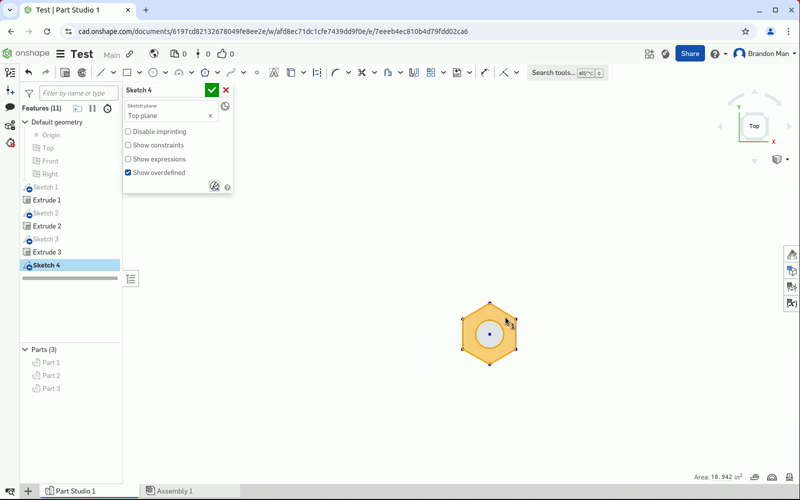
scroll(-6)
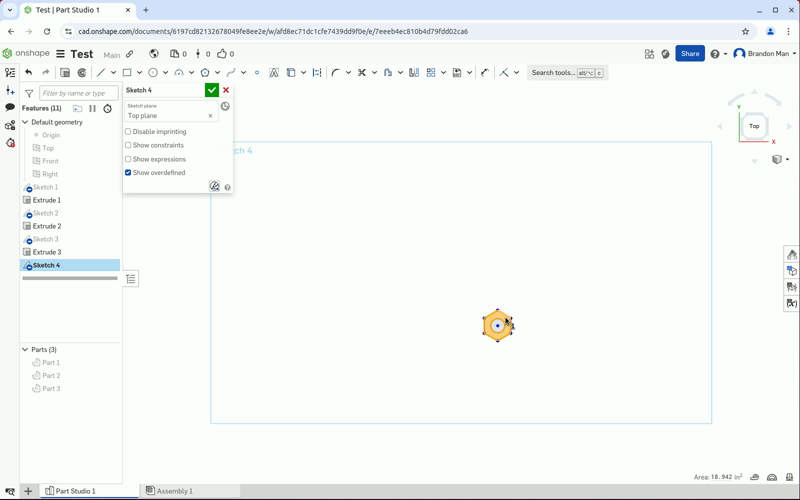
mouse_move(73, 352)
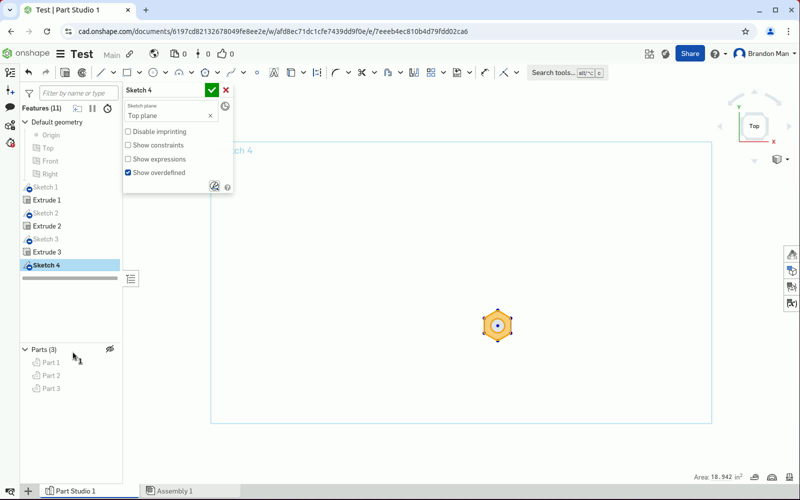
key(shift+y)
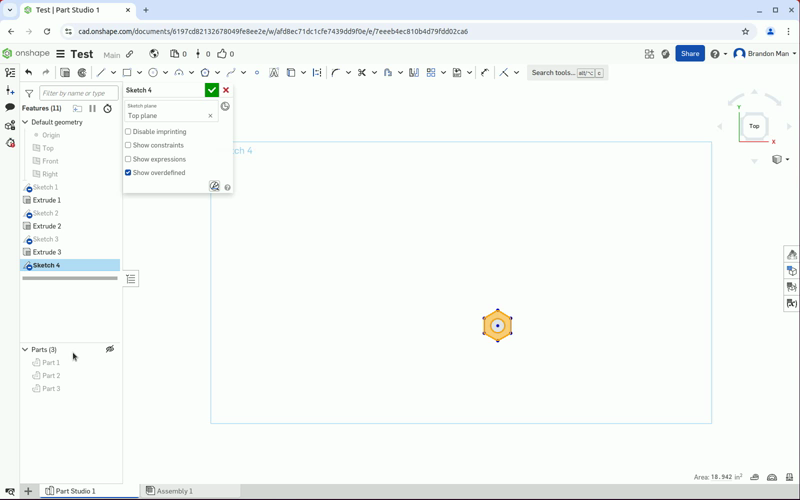
key(shift+e)
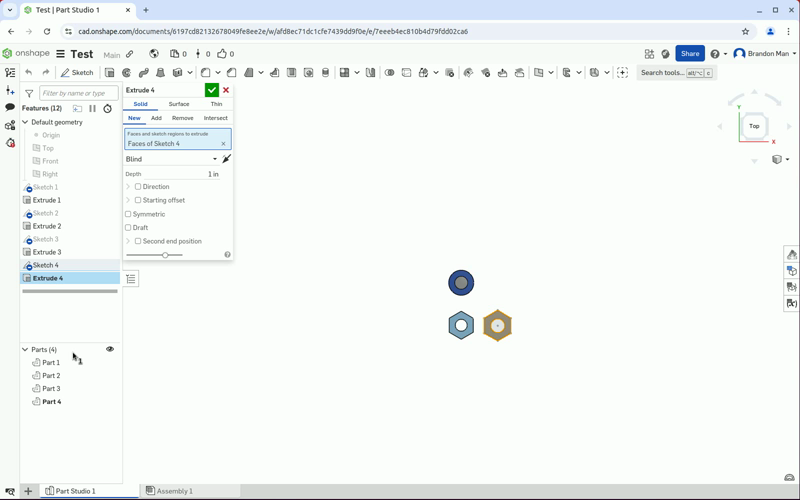
mouse_move(143, 106)
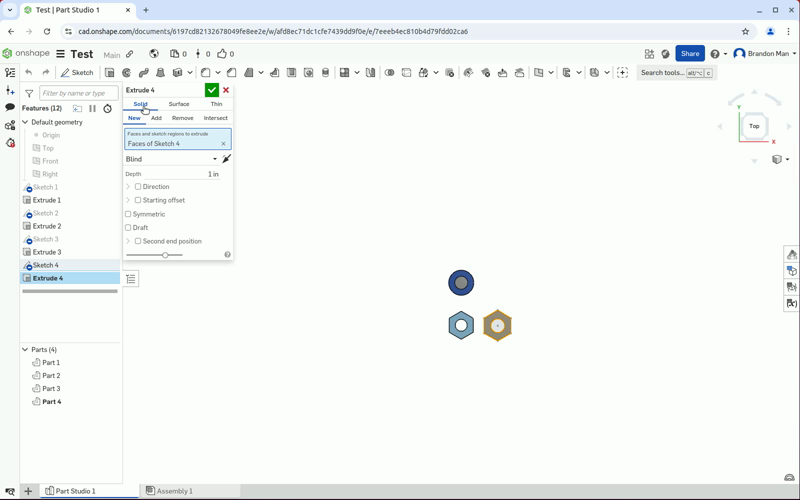
click(143, 106)
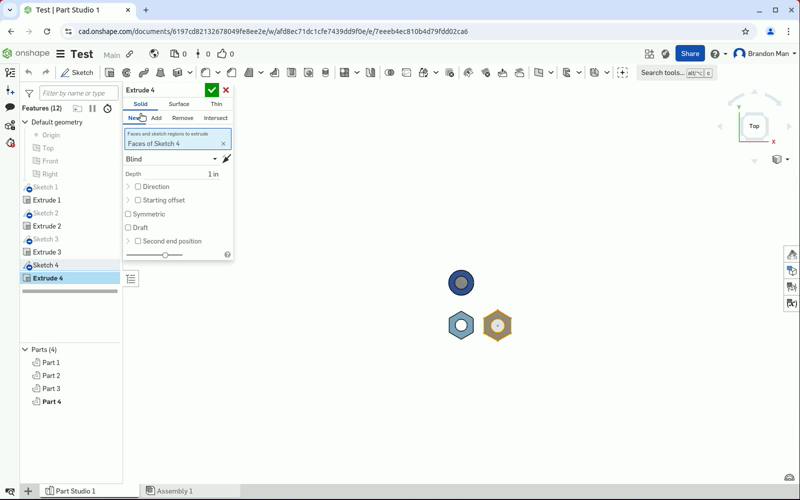
mouse_move(137, 120)
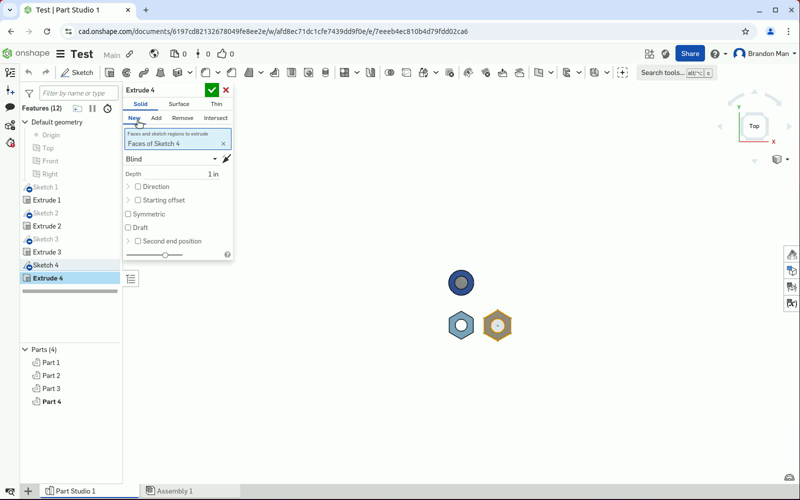
click(137, 120)
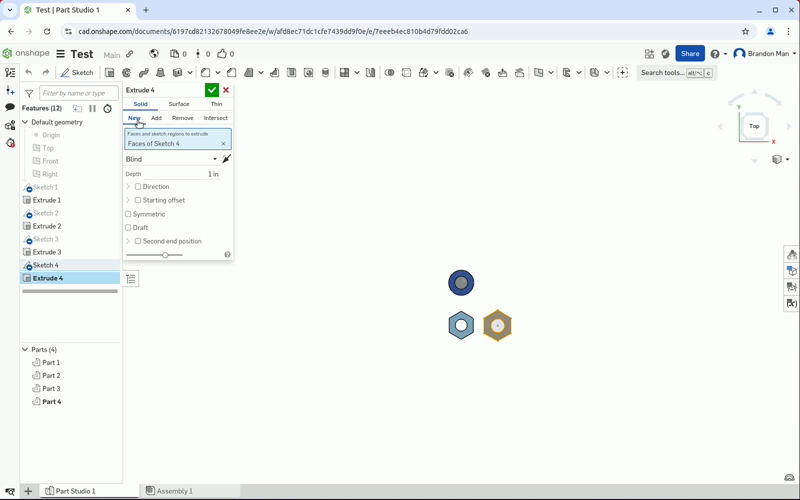
key(tab, 4)
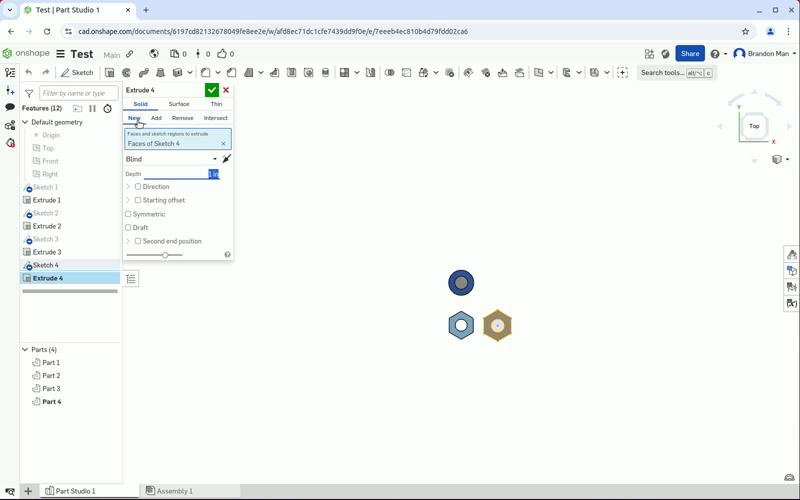
text(2.407)
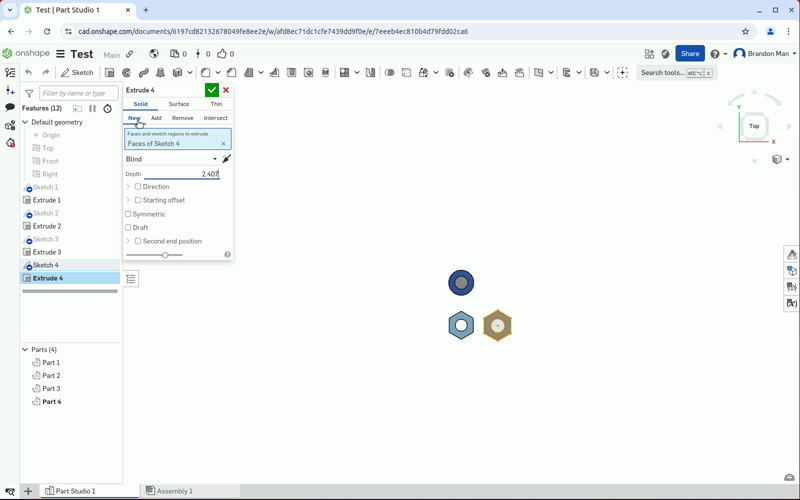
key(enter)
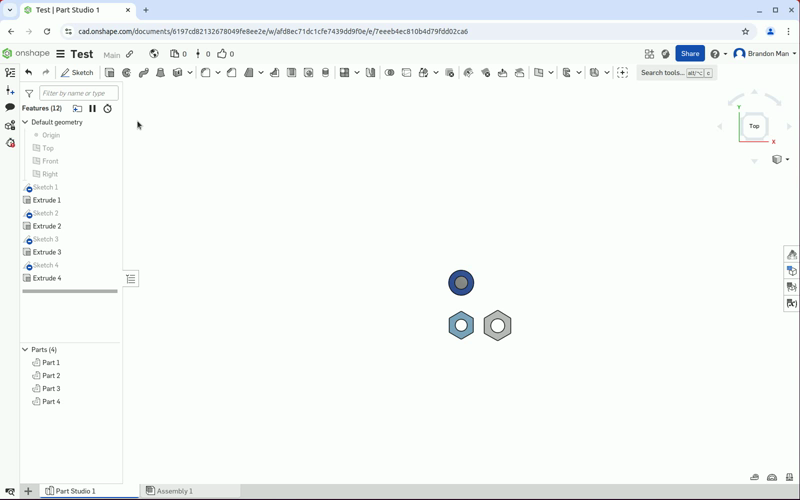
key(shift+h)
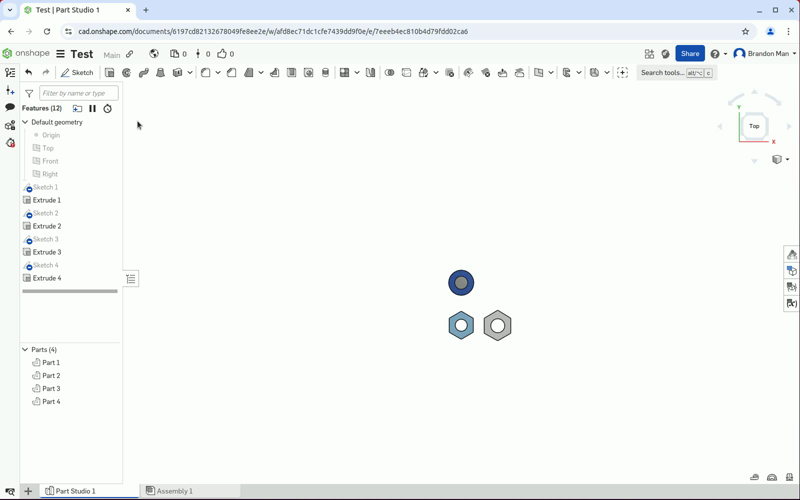
key(shift+h)
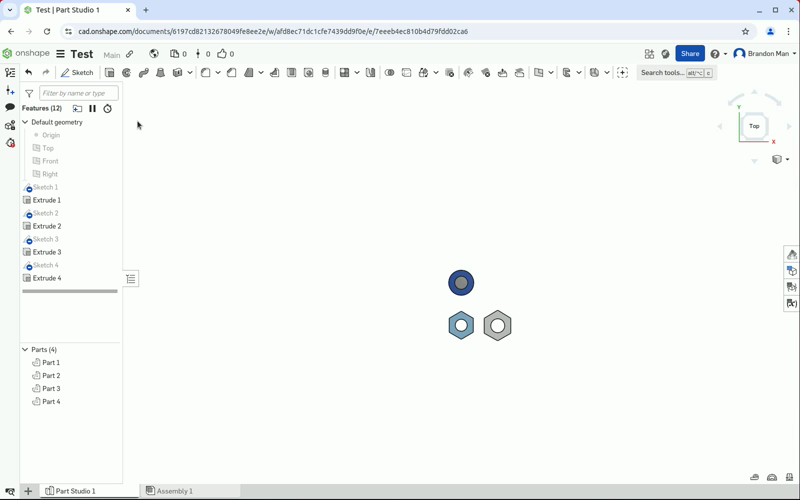
mouse_move(73, 189)
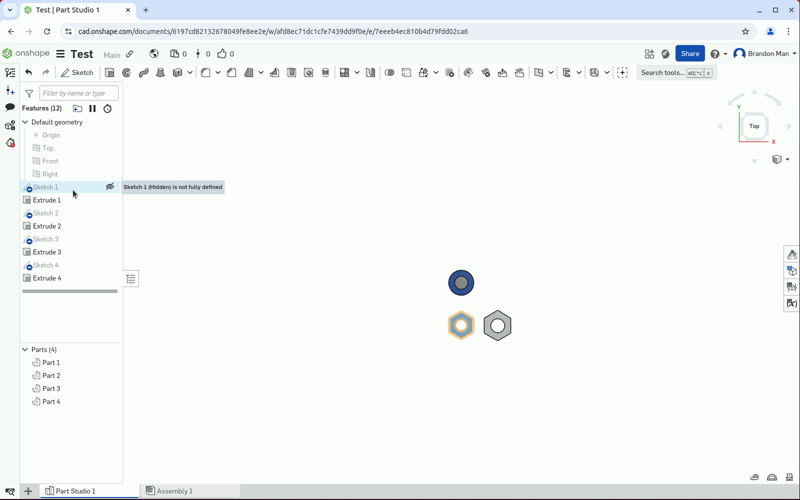
click(73, 189)
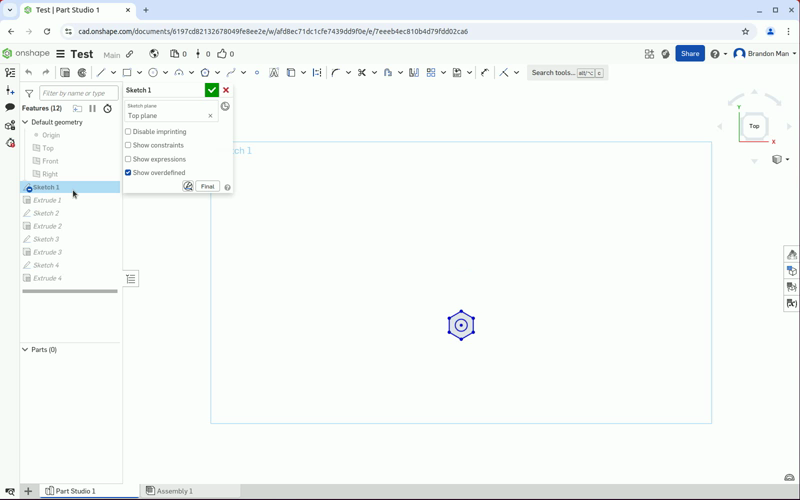
mouse_move(229, 92)
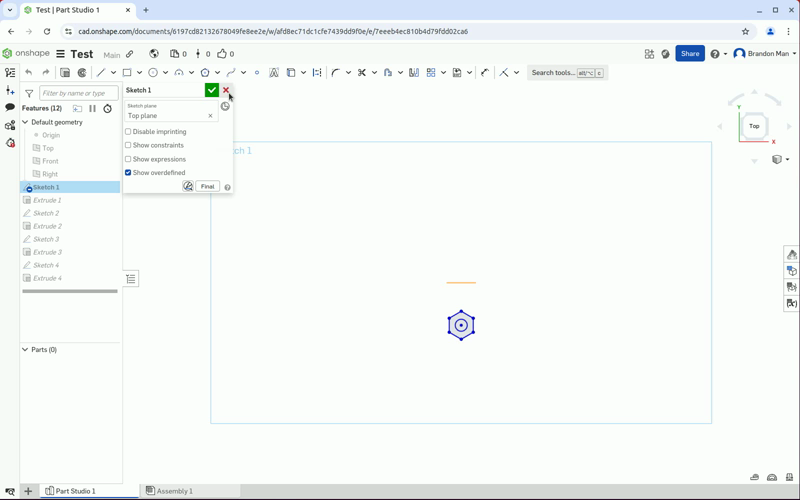
click(229, 92)
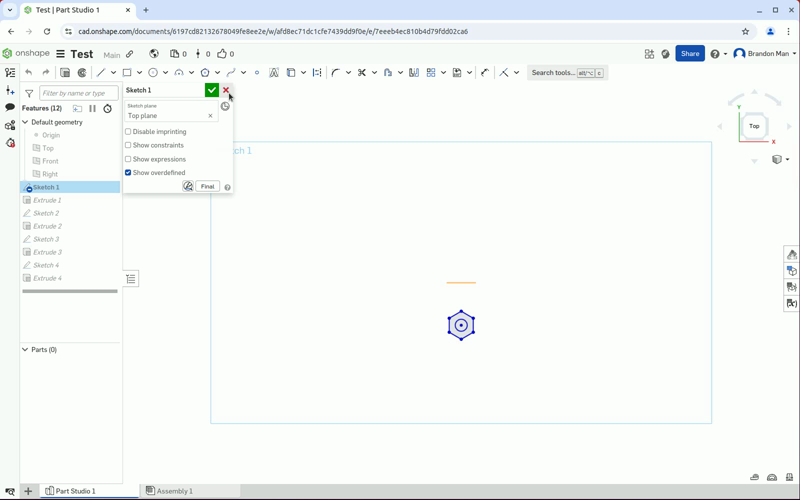
key(shift+s)
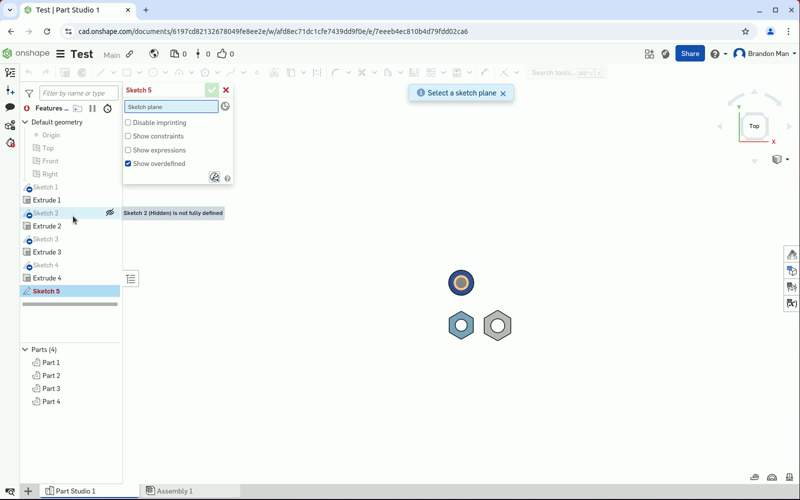
scroll(3)
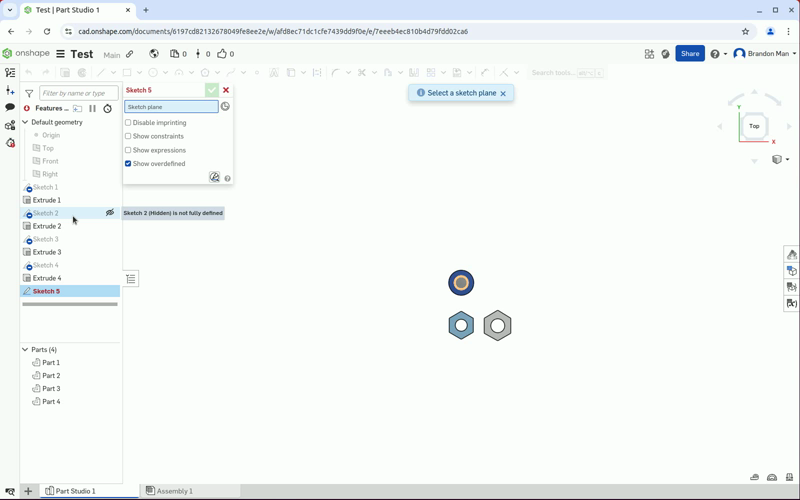
mouse_move(73, 150)
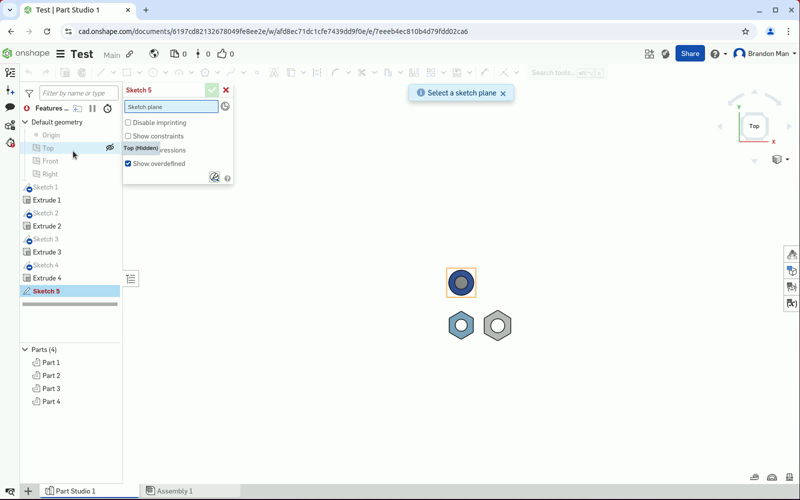
click(73, 150)
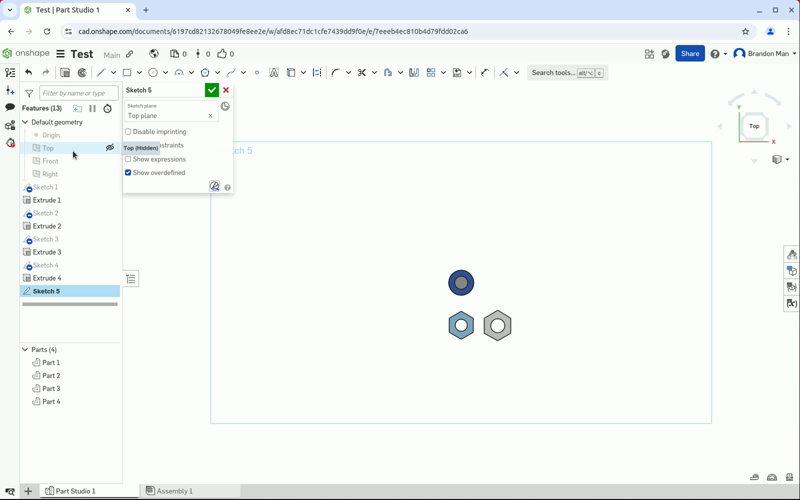
mouse_move(73, 352)
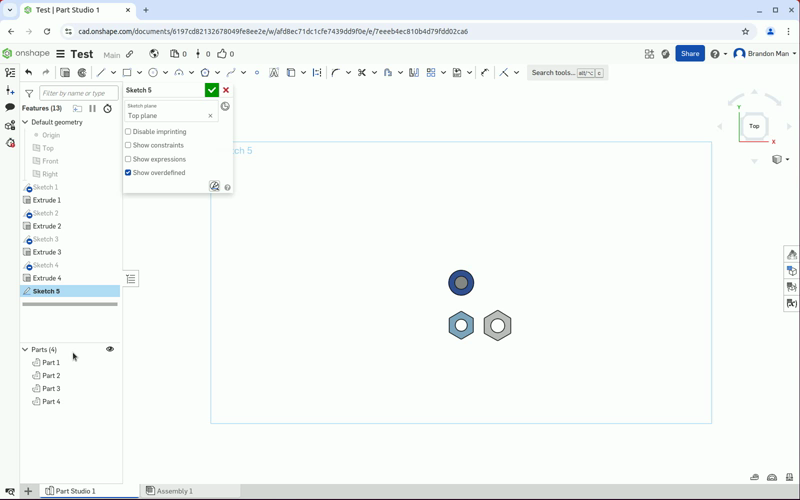
key(y)
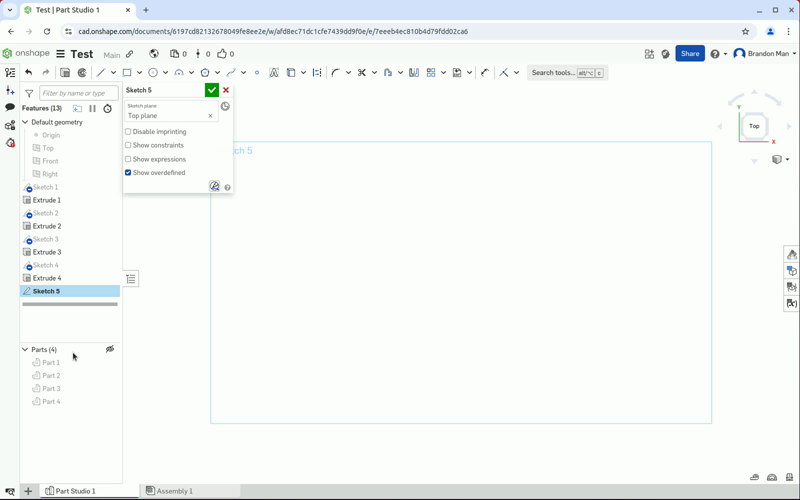
key(c)
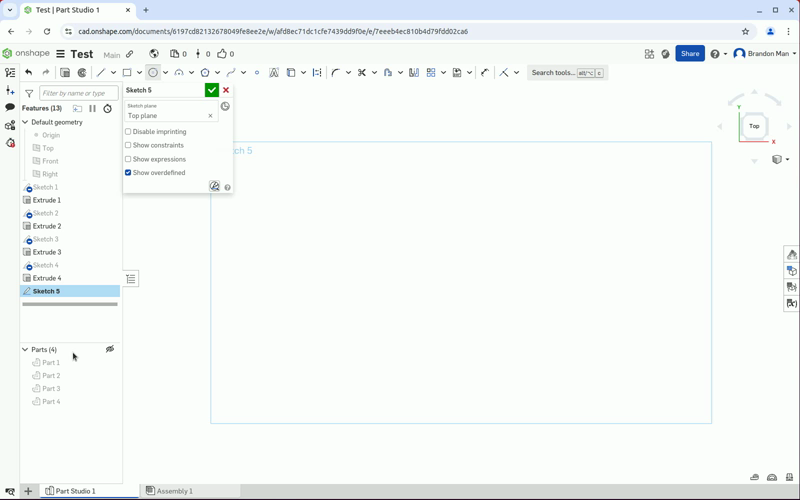
key_down(shift)
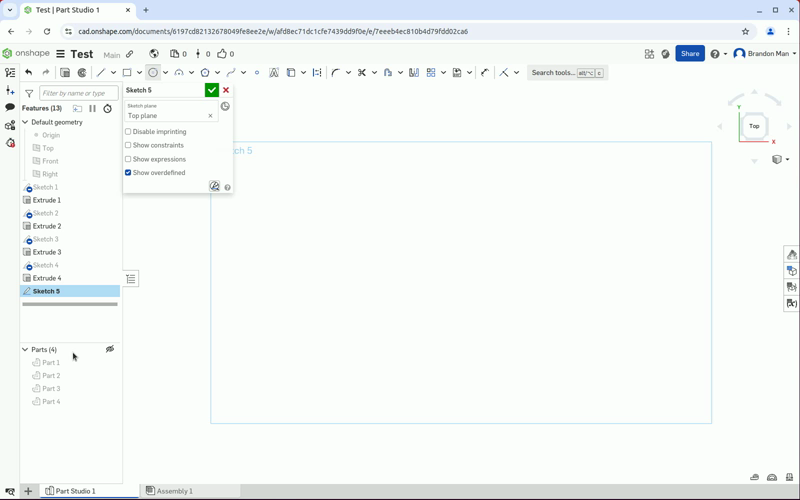
mouse_move(497, 282)
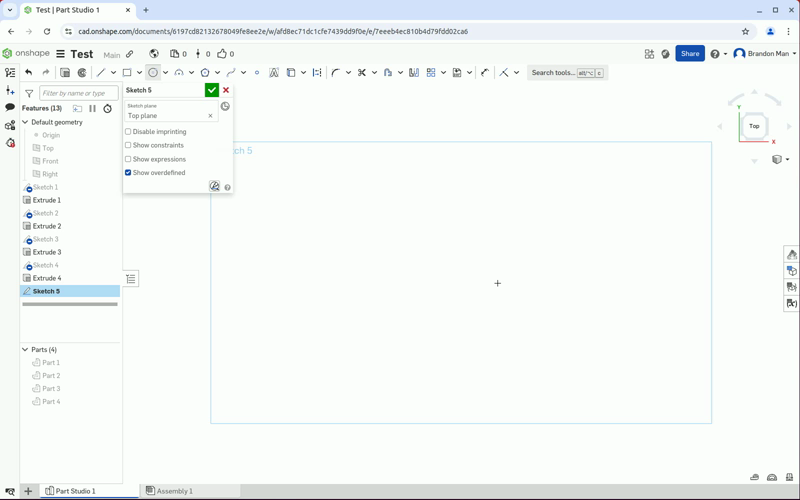
click(497, 282)
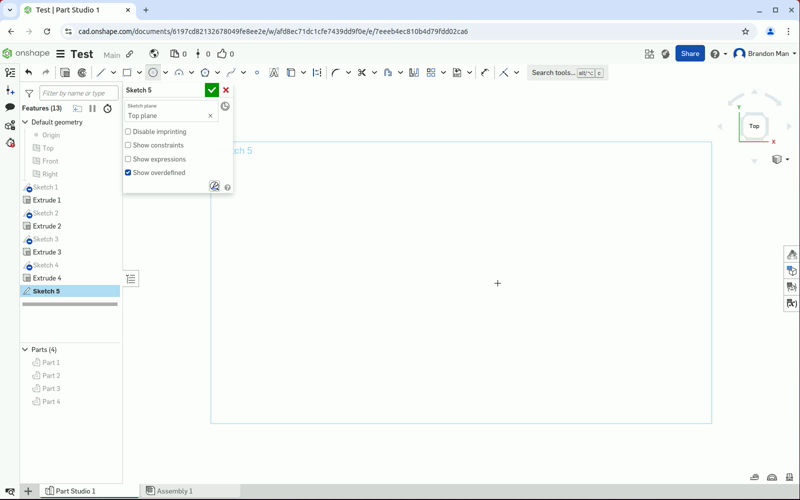
key_up(shift)
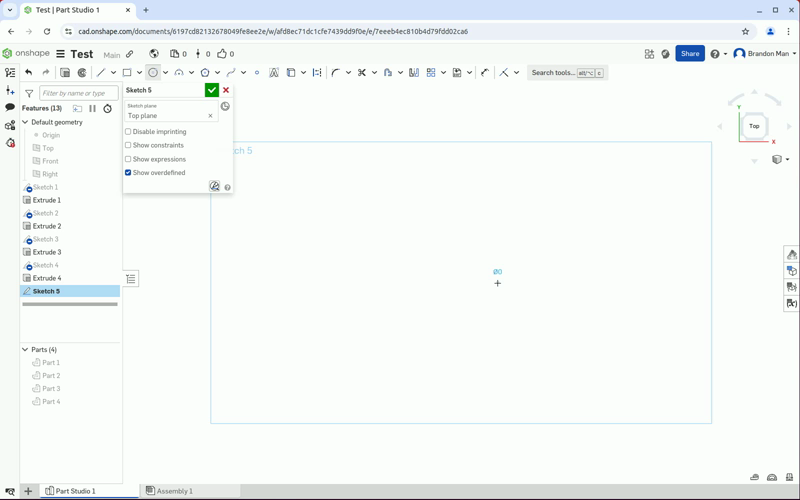
mouse_move(505, 282)
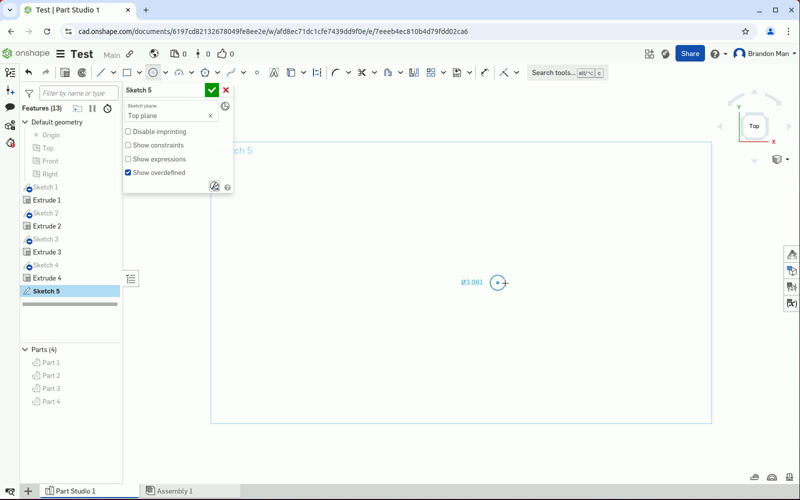
click(505, 282)
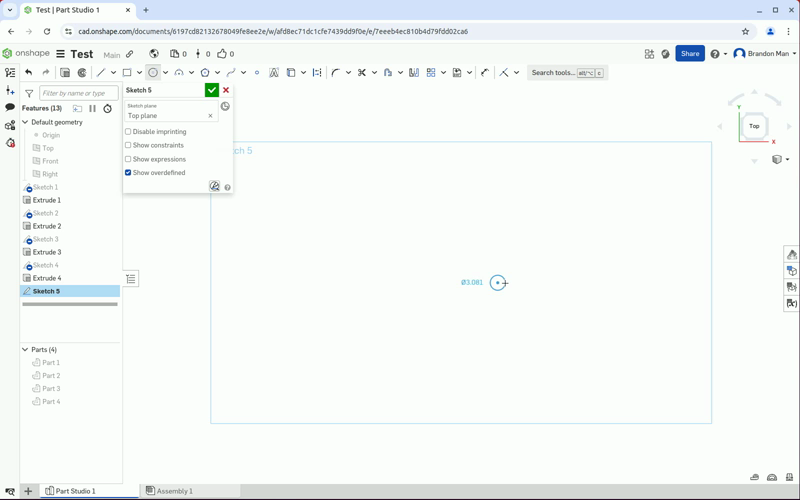
key(esc)
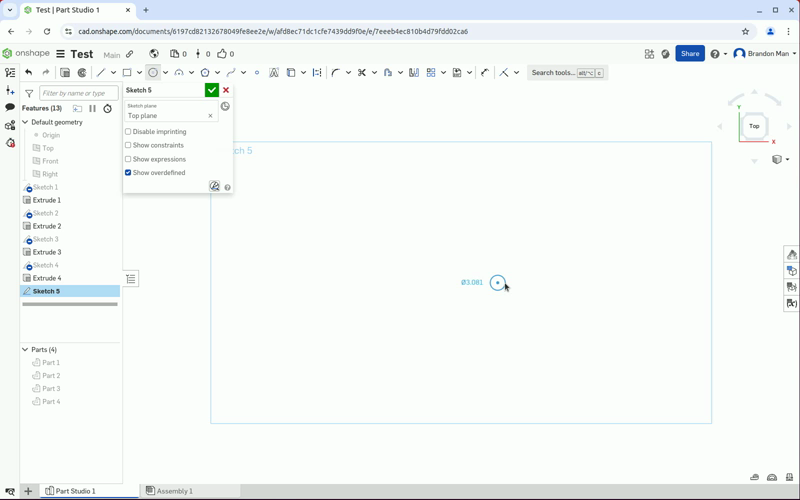
mouse_move(503, 279)
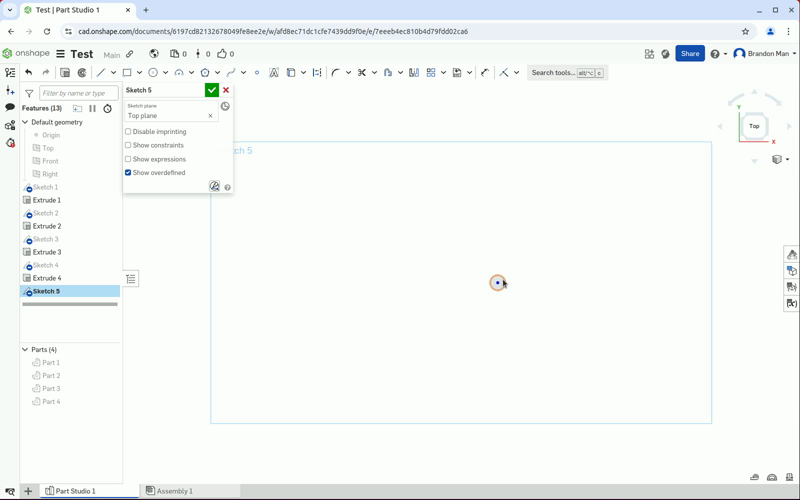
scroll(6)
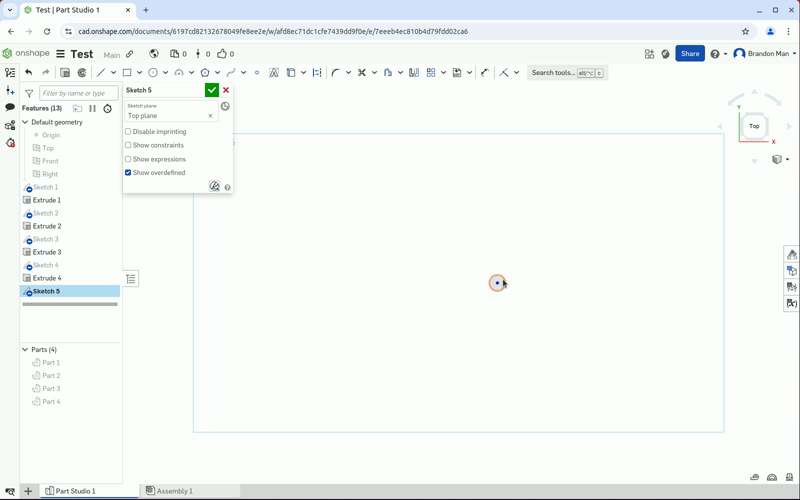
scroll(6)
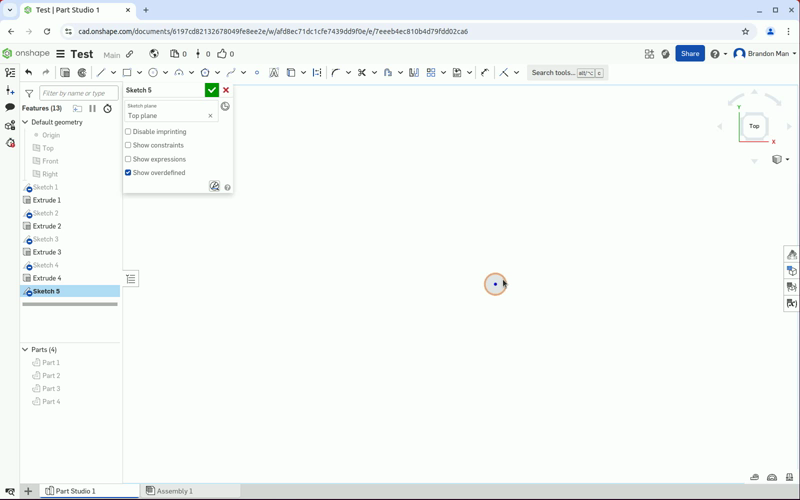
scroll(6)
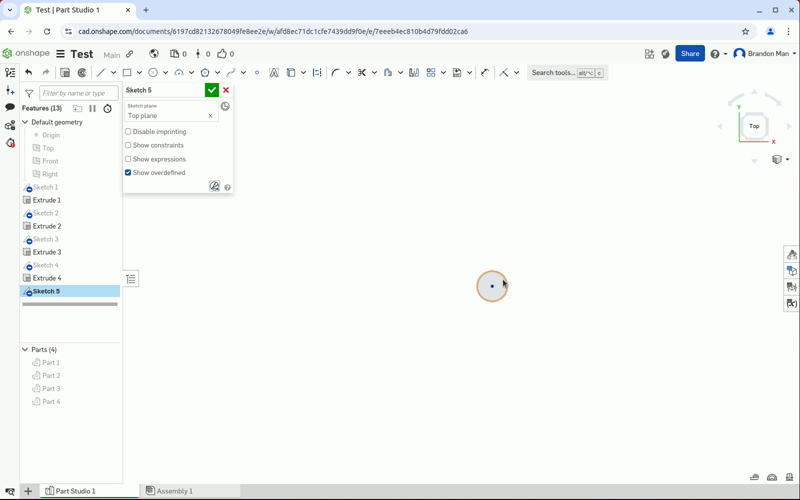
scroll(6)
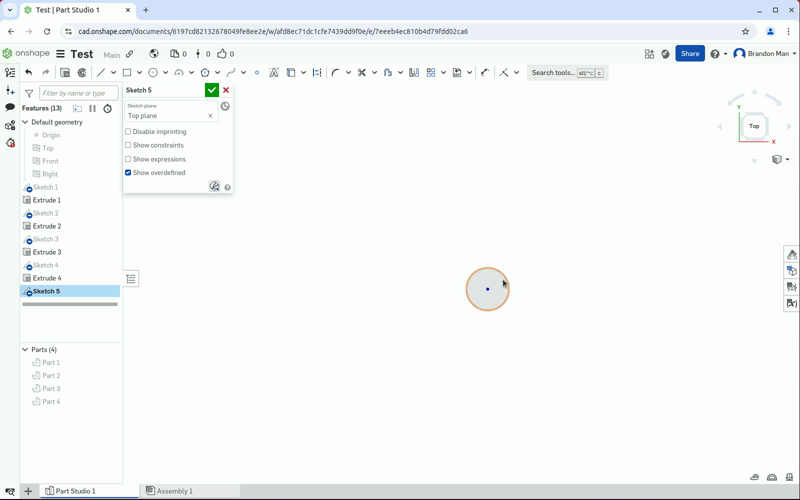
scroll(6)
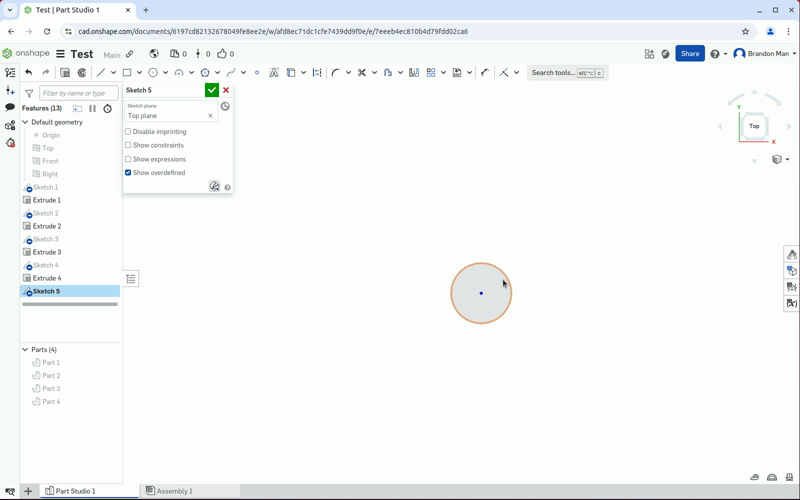
scroll(6)
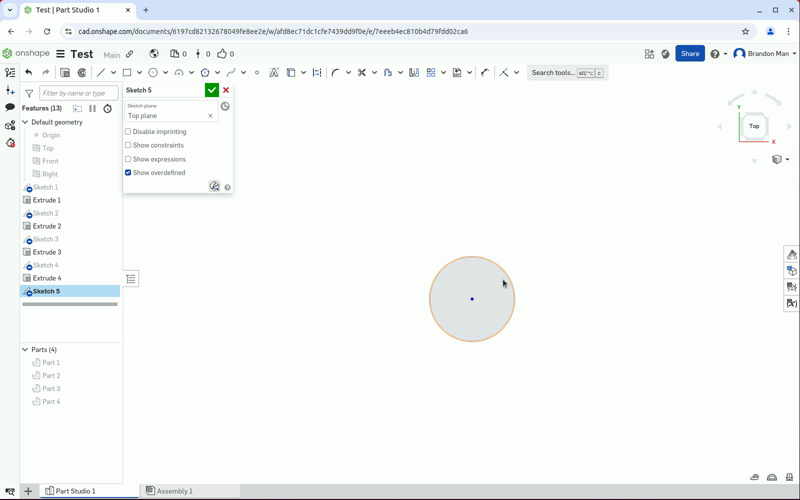
scroll(6)
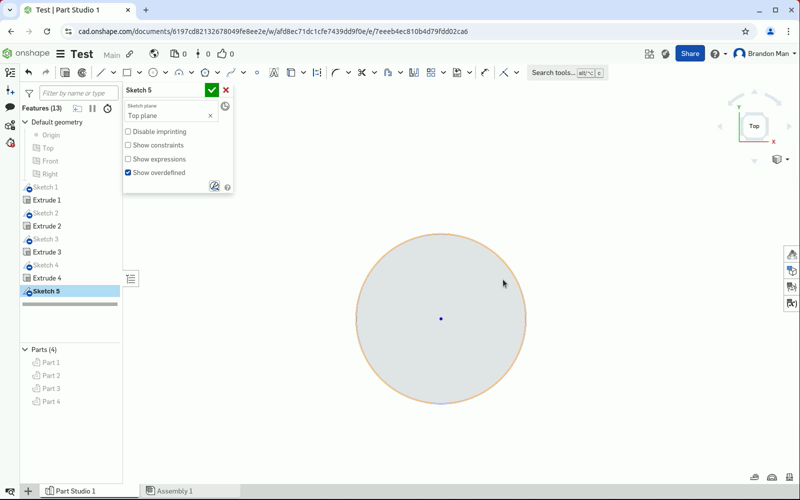
click(503, 279)
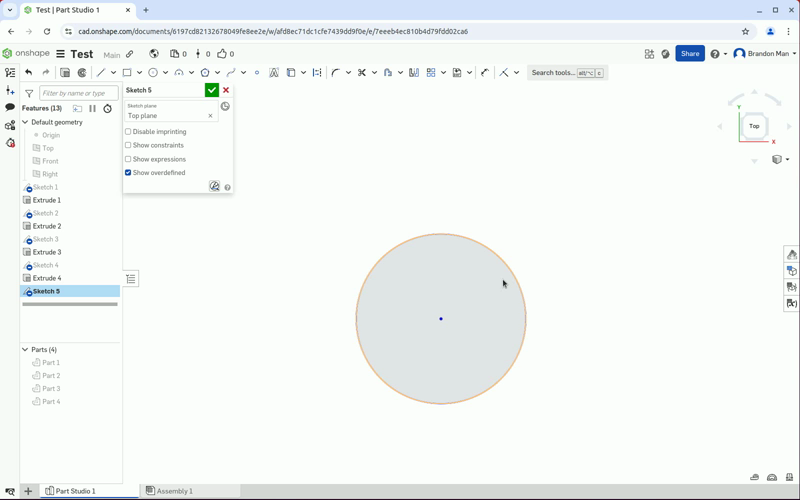
scroll(-6)
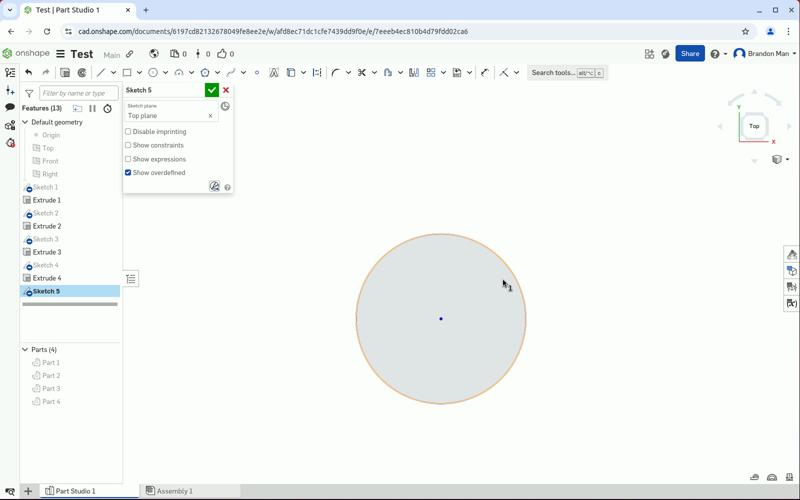
scroll(-6)
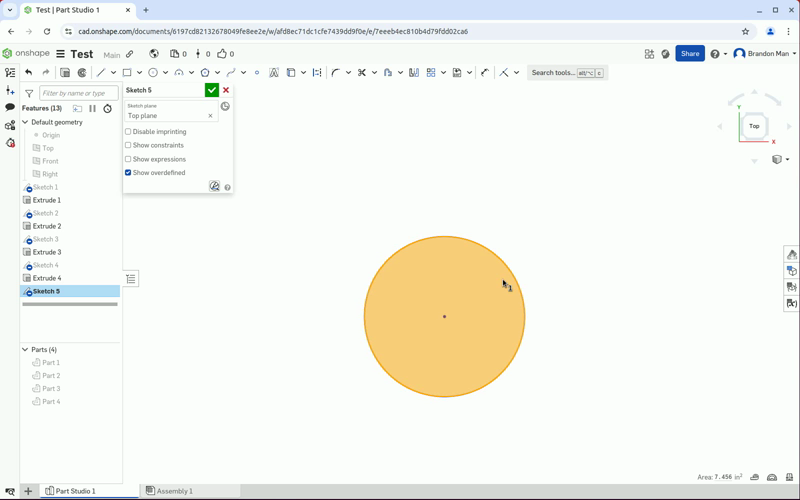
scroll(-6)
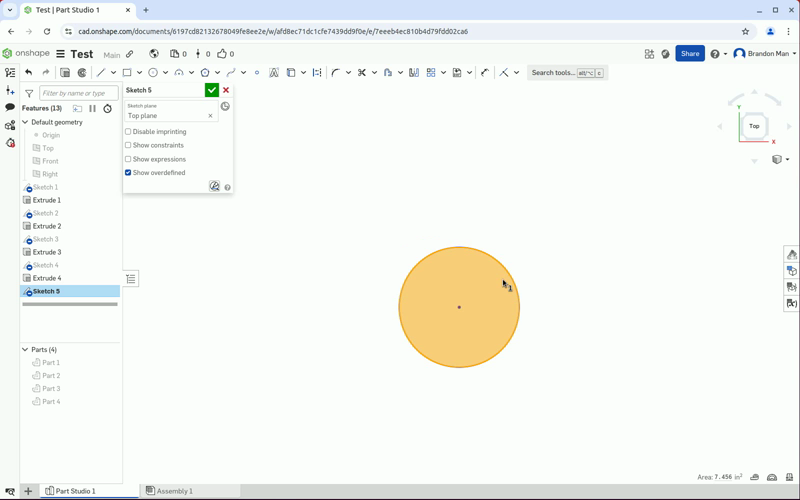
scroll(-6)
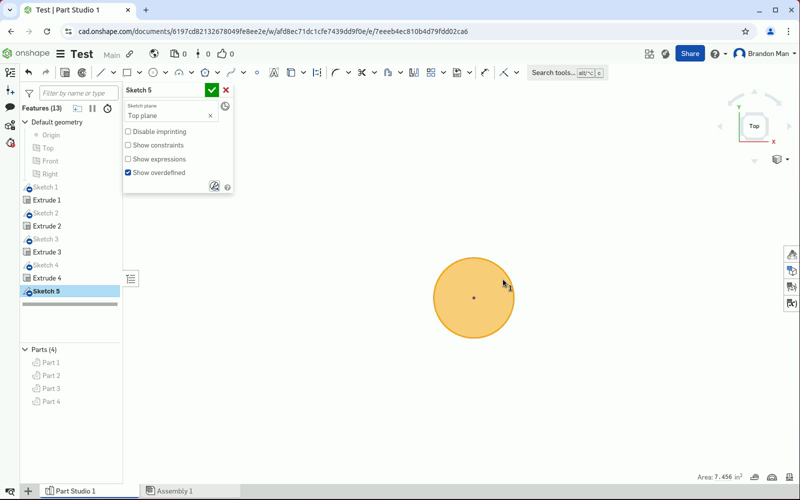
scroll(-6)
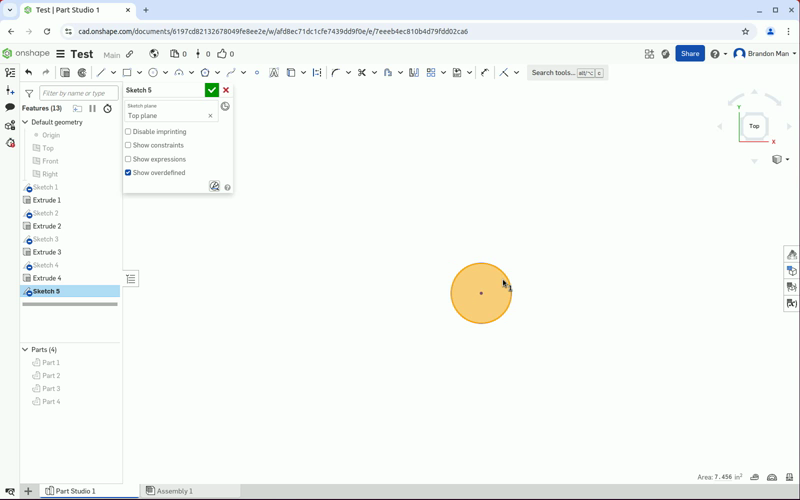
scroll(-6)
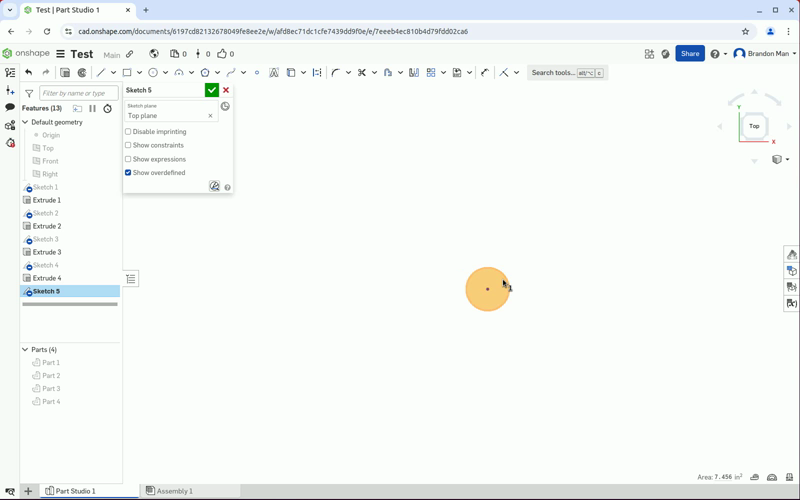
scroll(-6)
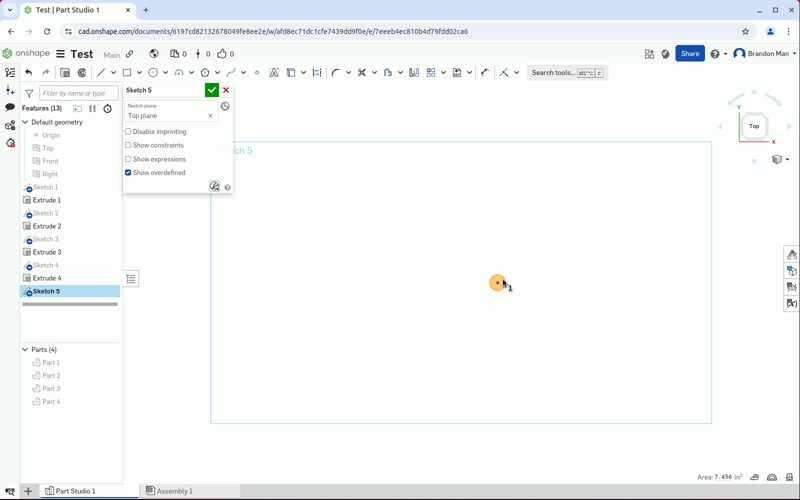
mouse_move(73, 352)
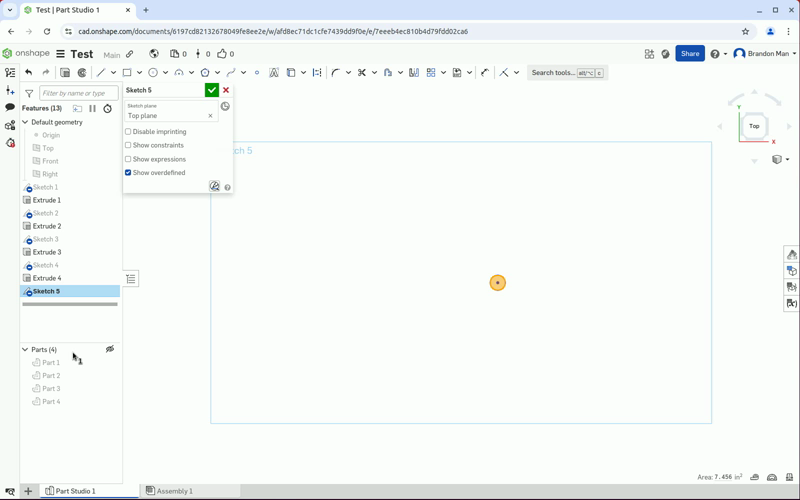
key(shift+y)
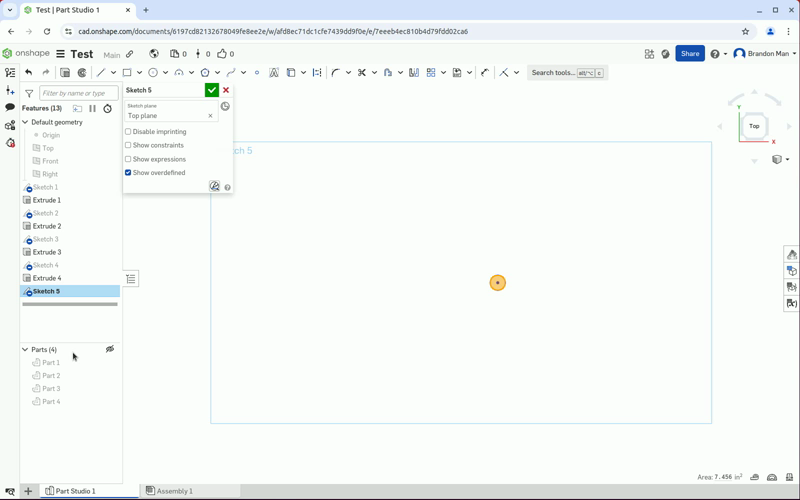
key(shift+e)
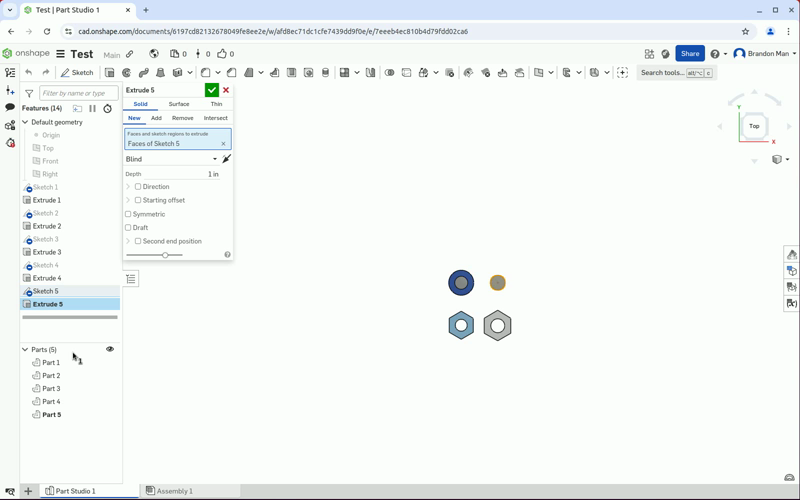
mouse_move(143, 106)
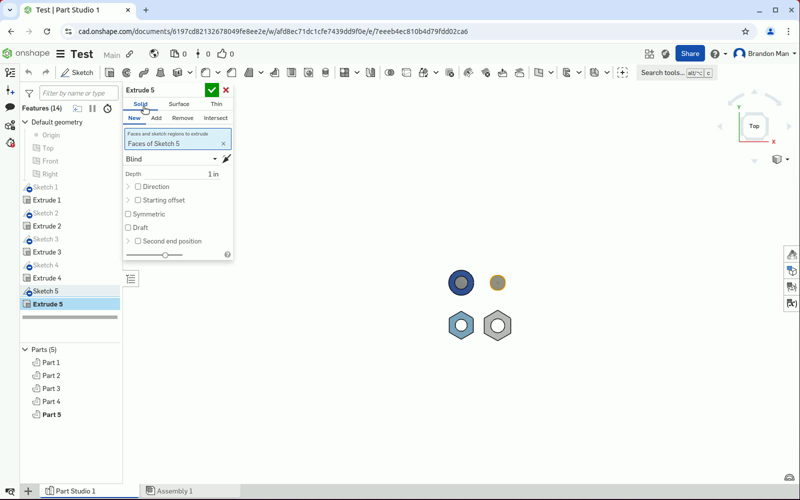
click(143, 106)
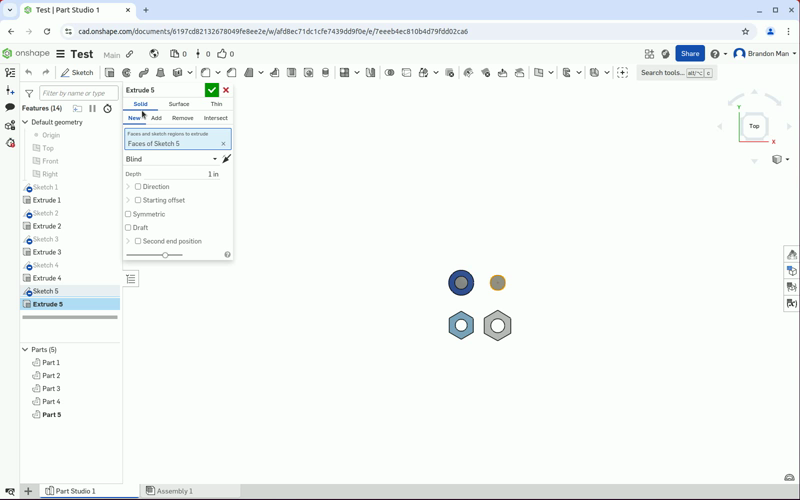
mouse_move(137, 120)
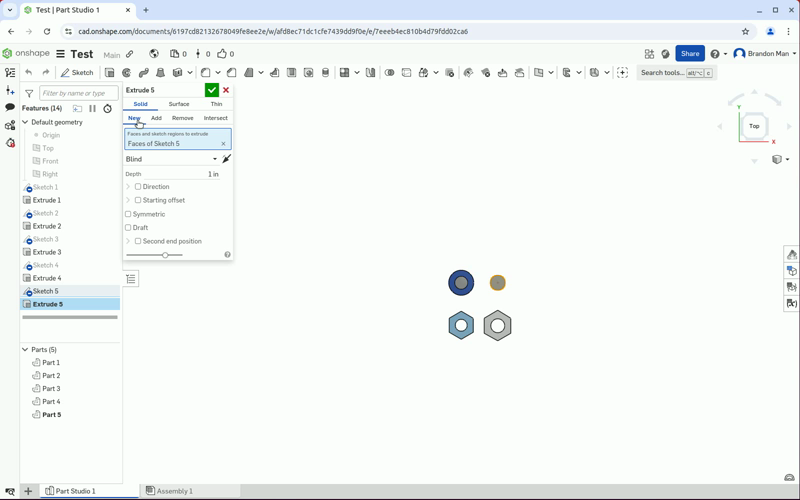
click(137, 120)
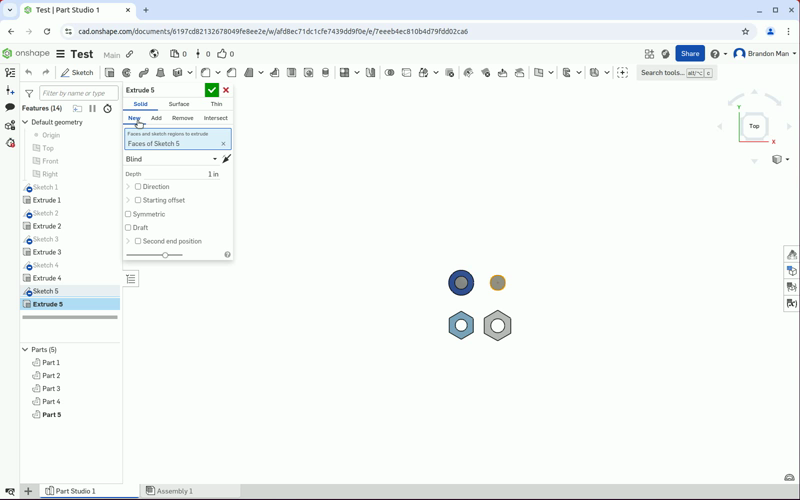
key(tab, 4)
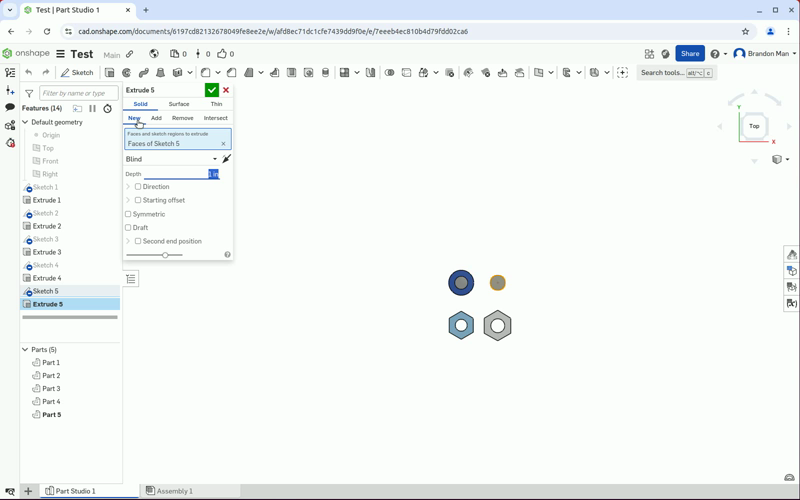
text(23.108)
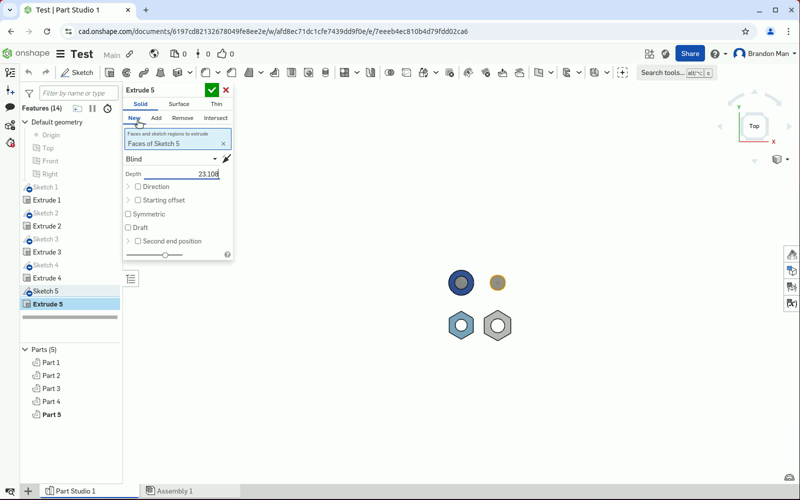
key(enter)
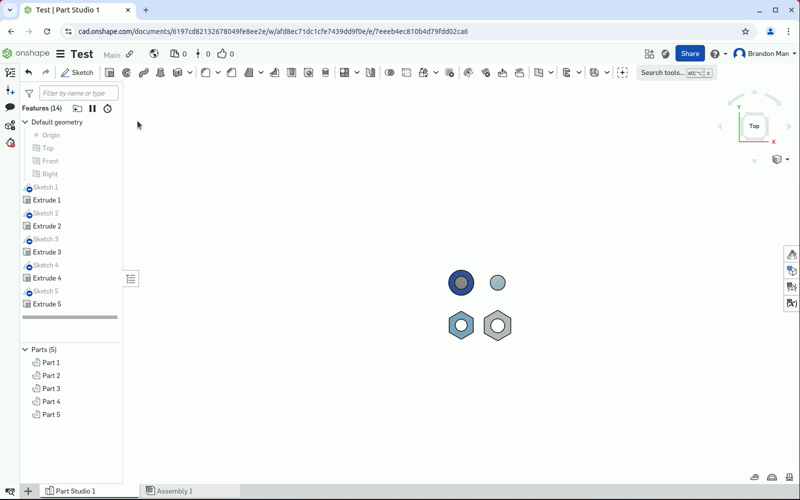
key(shift+h)
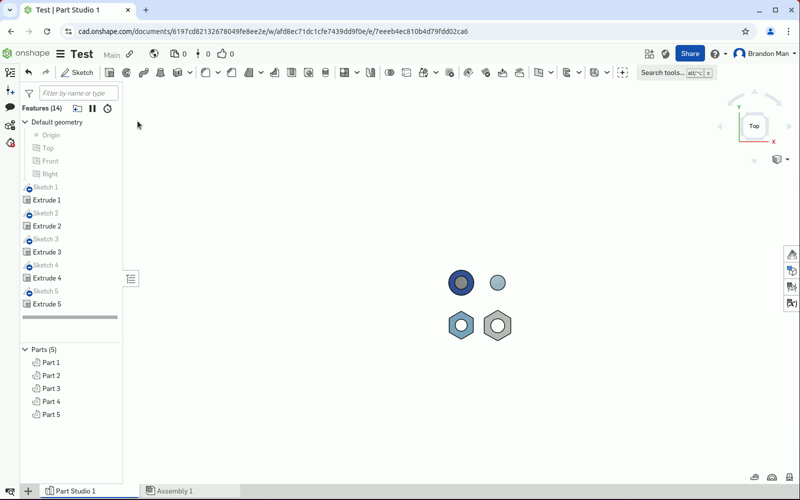
key(shift+h)
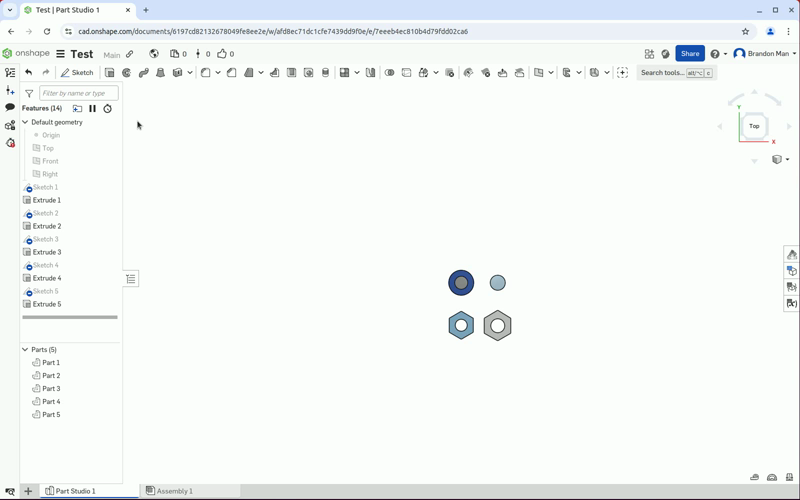
mouse_move(73, 189)
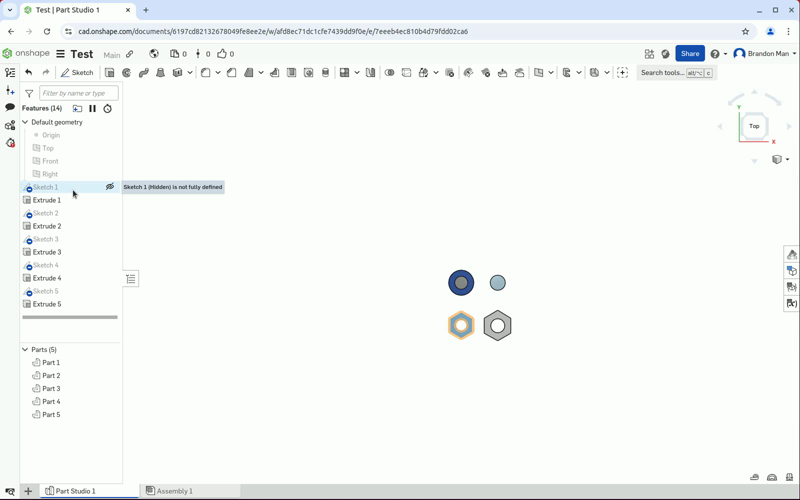
click(73, 189)
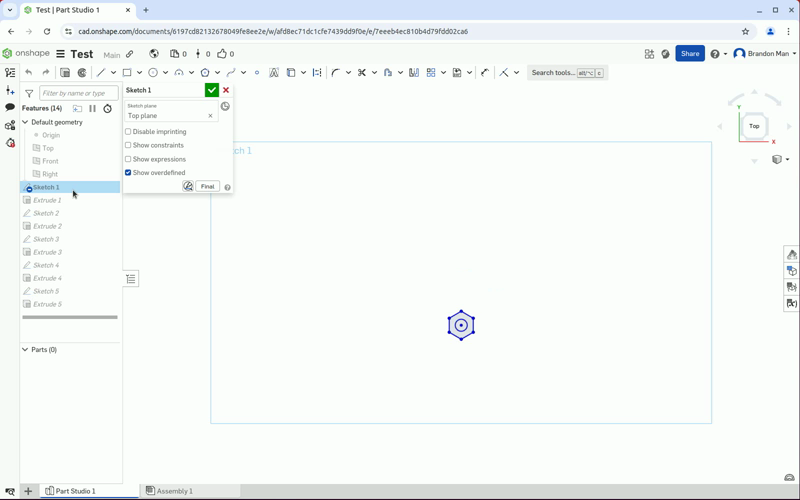
mouse_move(229, 92)
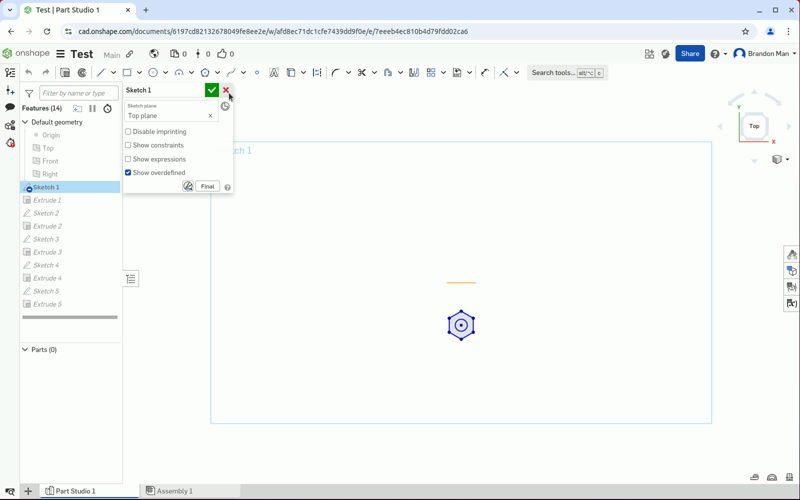
click(229, 92)
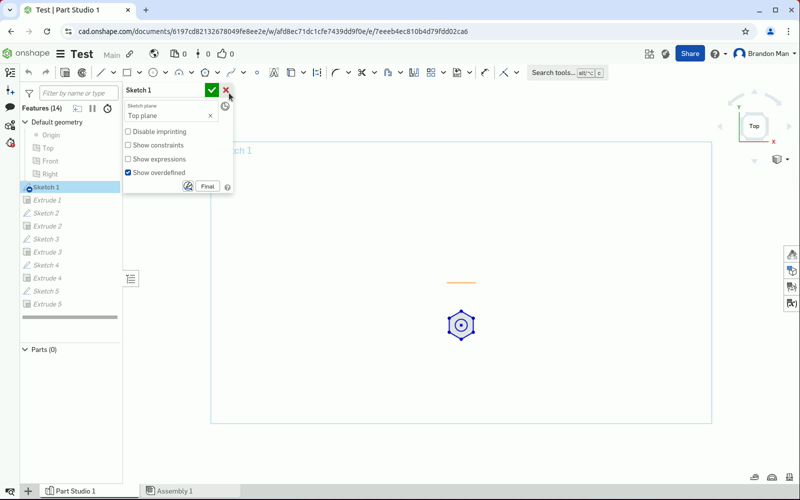
key(shift+s)
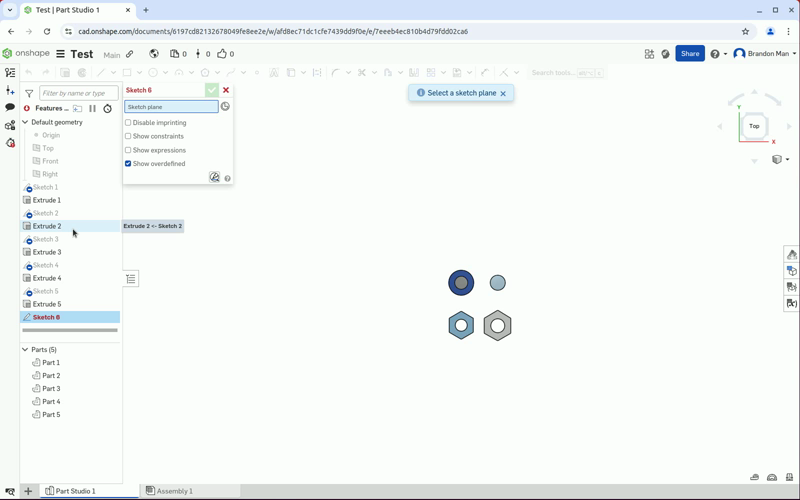
scroll(3)
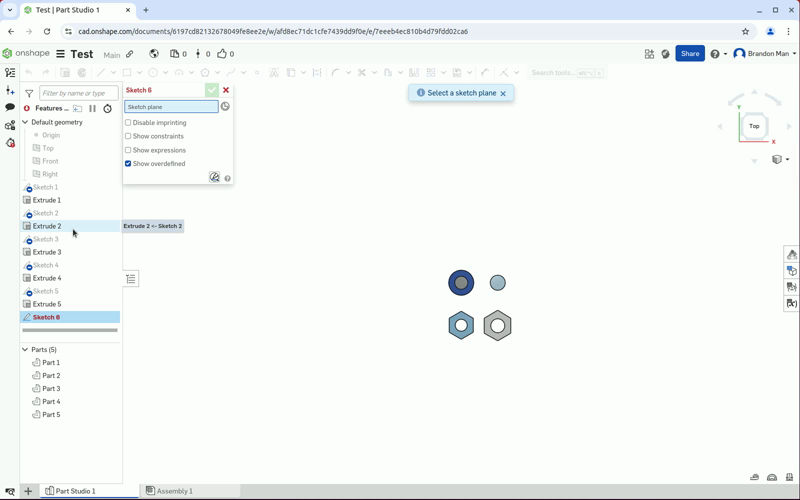
mouse_move(73, 150)
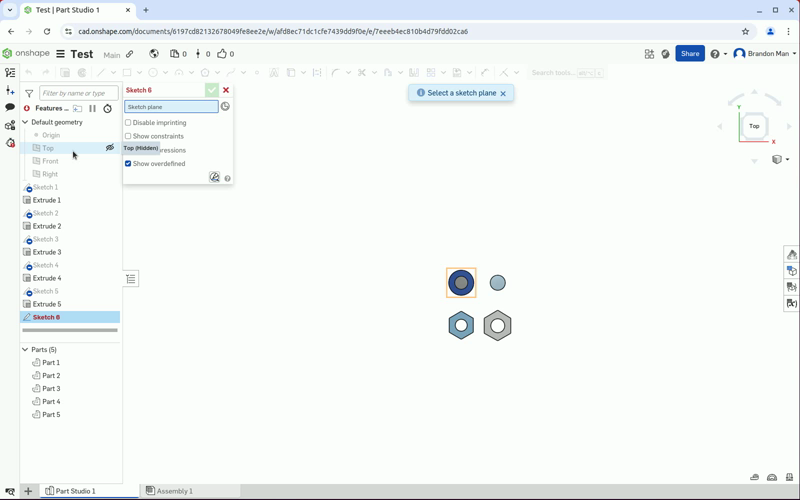
click(73, 150)
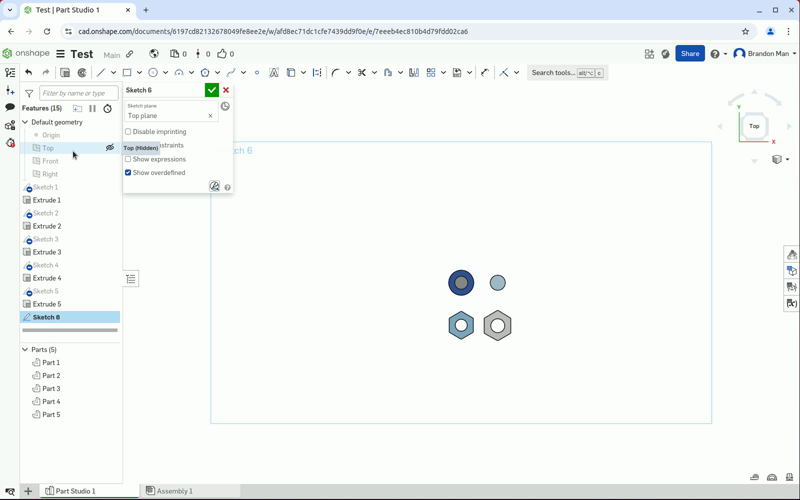
mouse_move(73, 352)
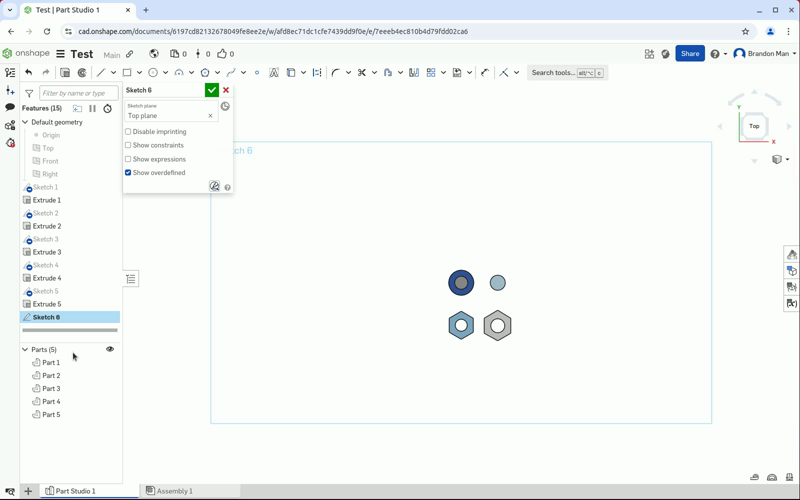
key(y)
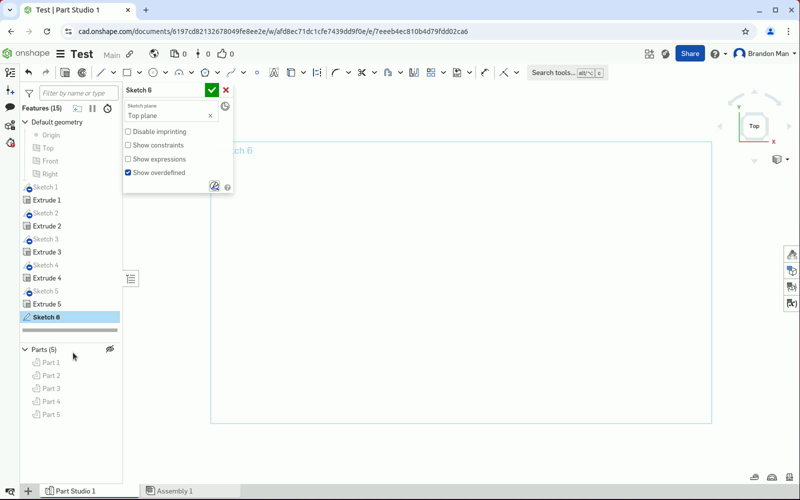
key(c)
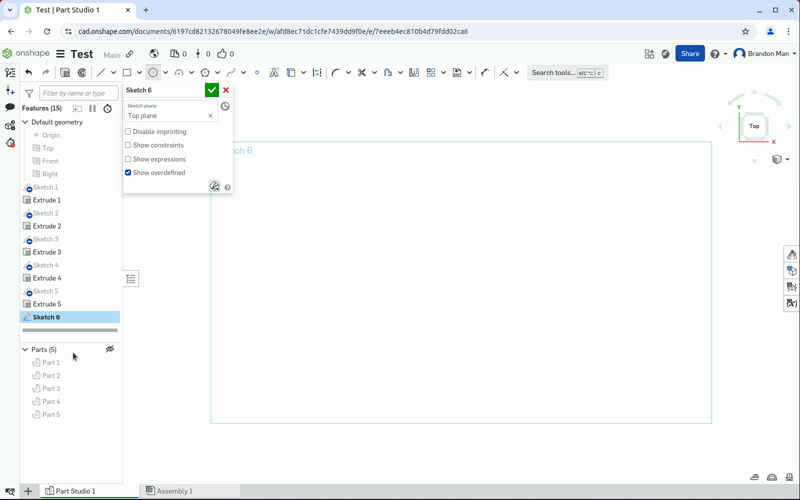
key_down(shift)
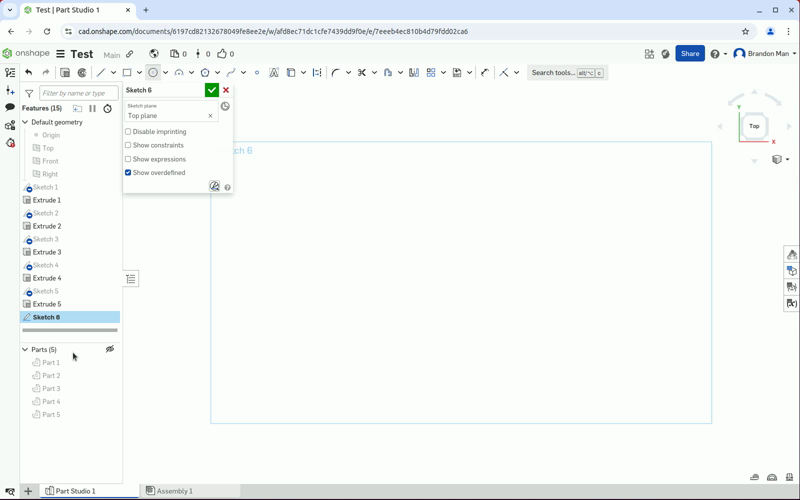
mouse_move(497, 282)
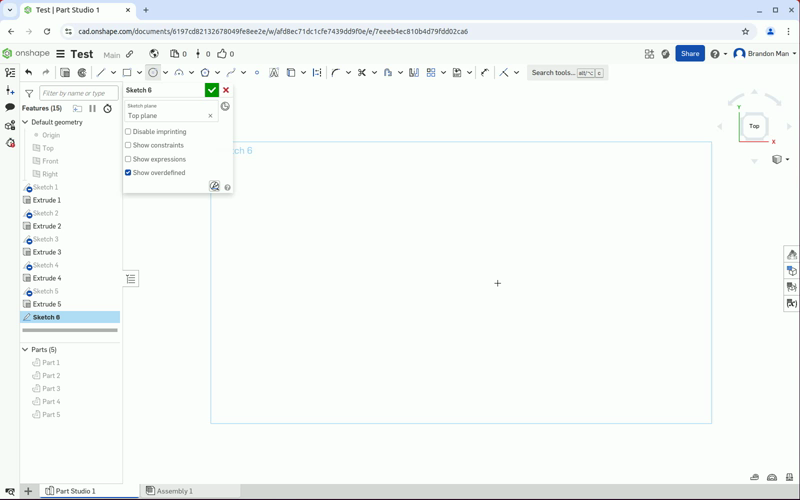
click(497, 282)
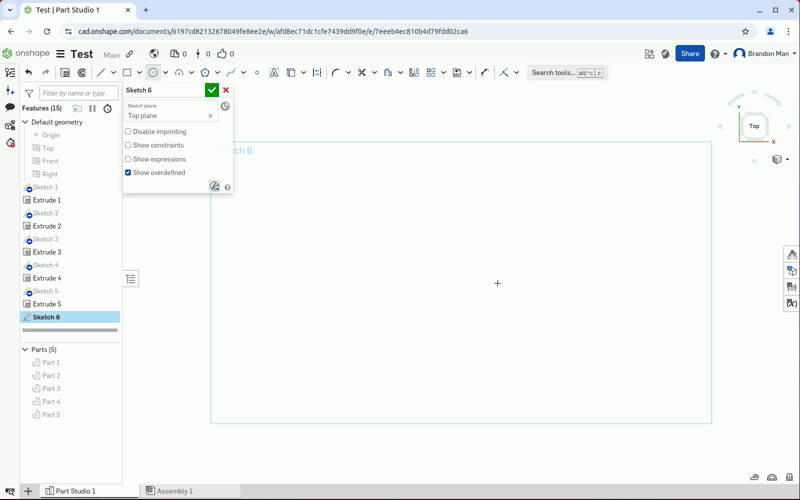
key_up(shift)
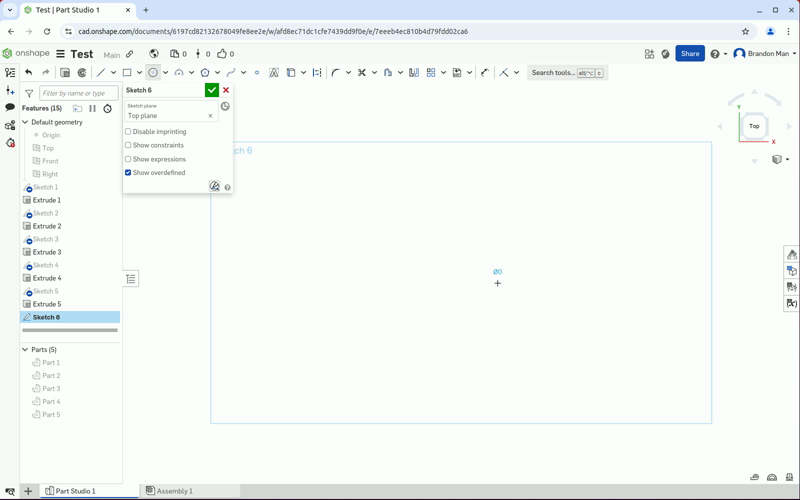
mouse_move(510, 282)
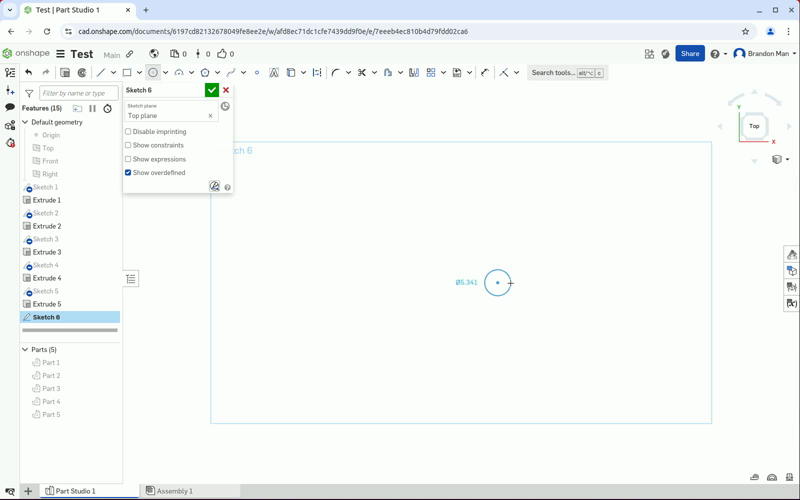
click(510, 282)
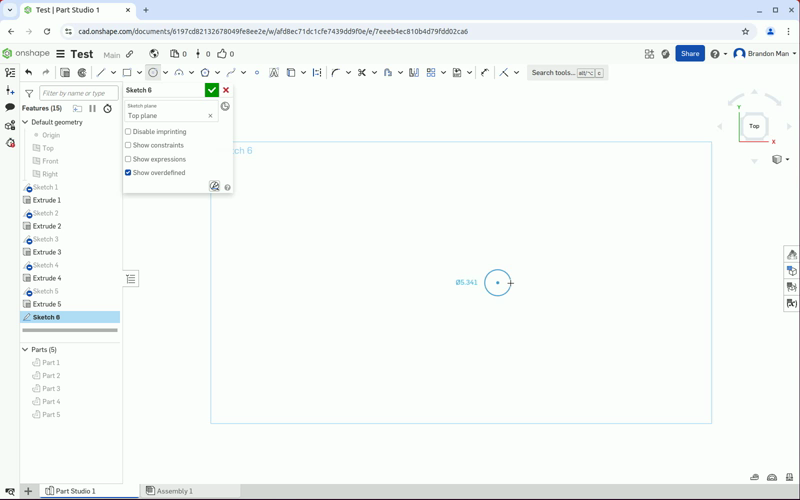
key(esc)
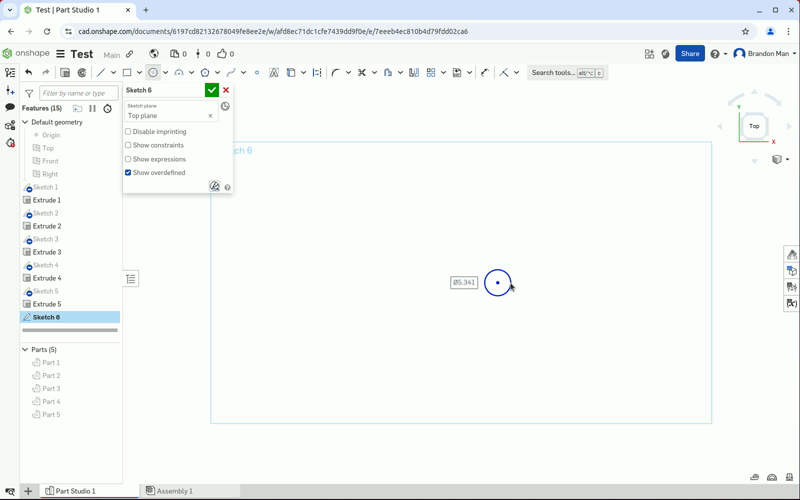
key(c)
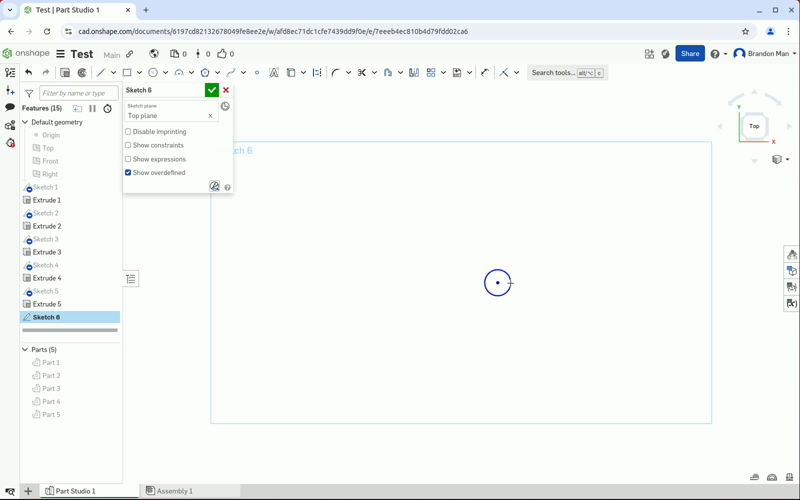
key_down(shift)
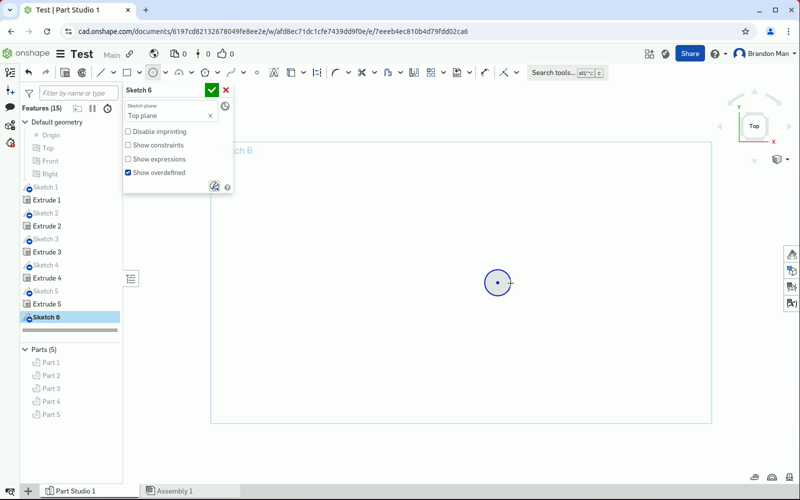
mouse_move(497, 282)
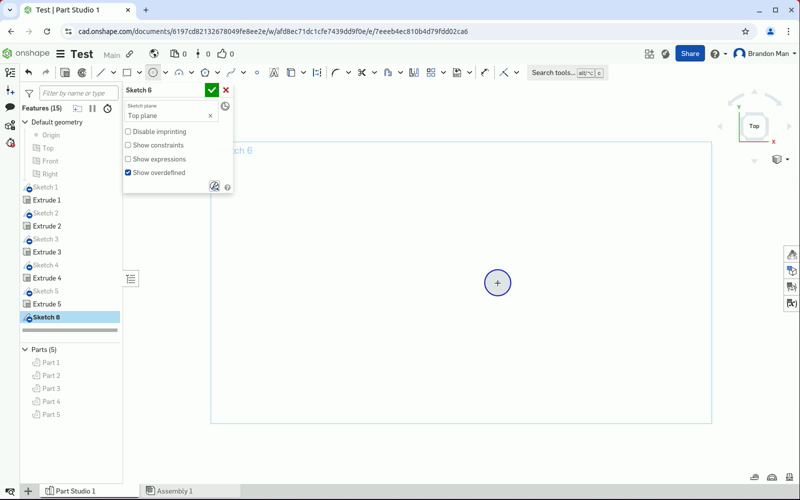
click(497, 282)
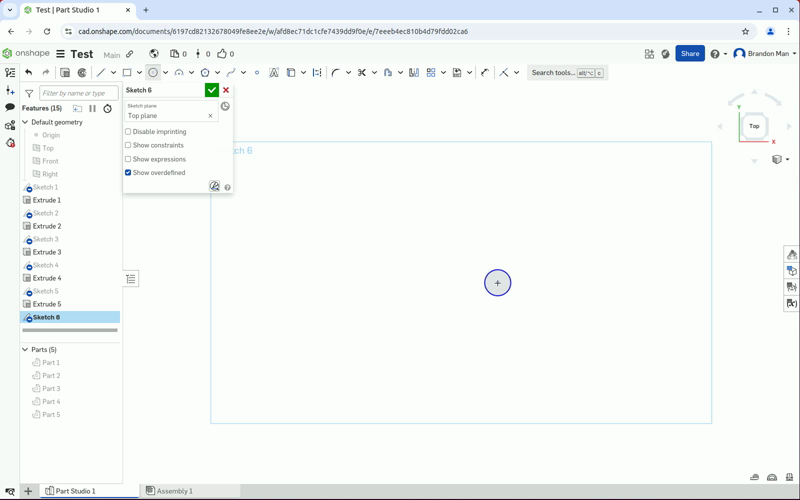
key_up(shift)
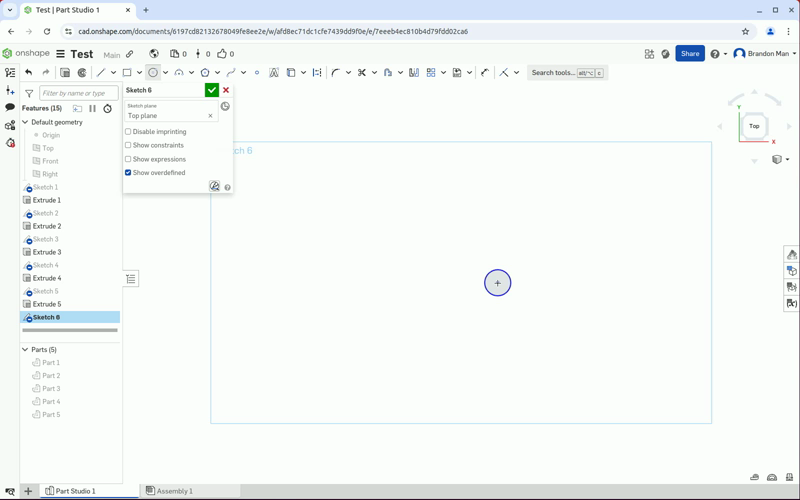
mouse_move(504, 282)
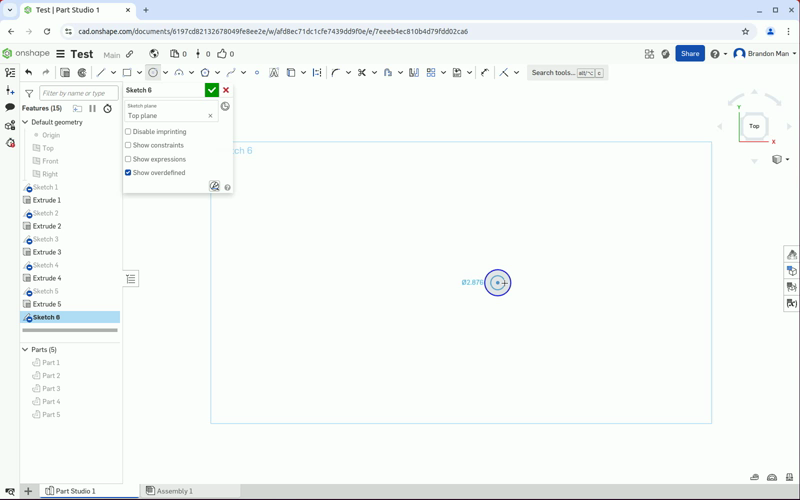
click(504, 282)
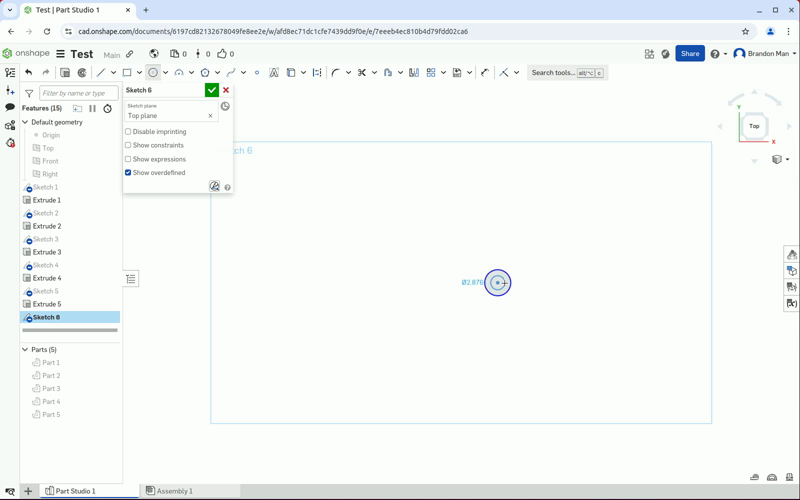
key(esc)
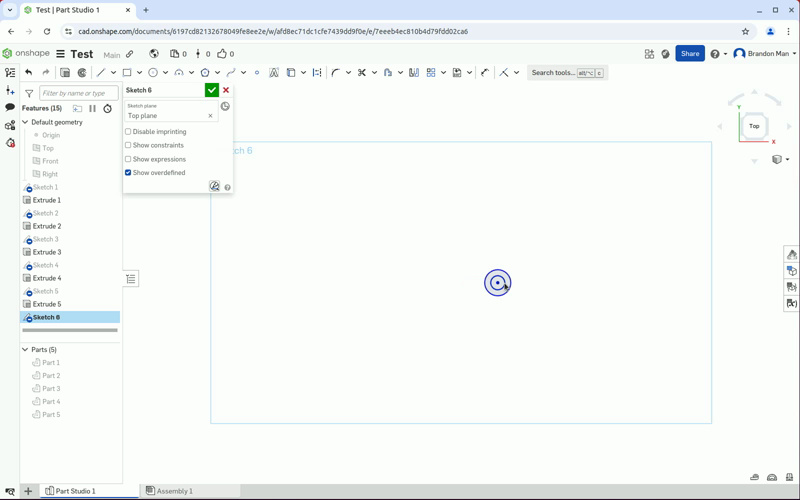
mouse_move(494, 289)
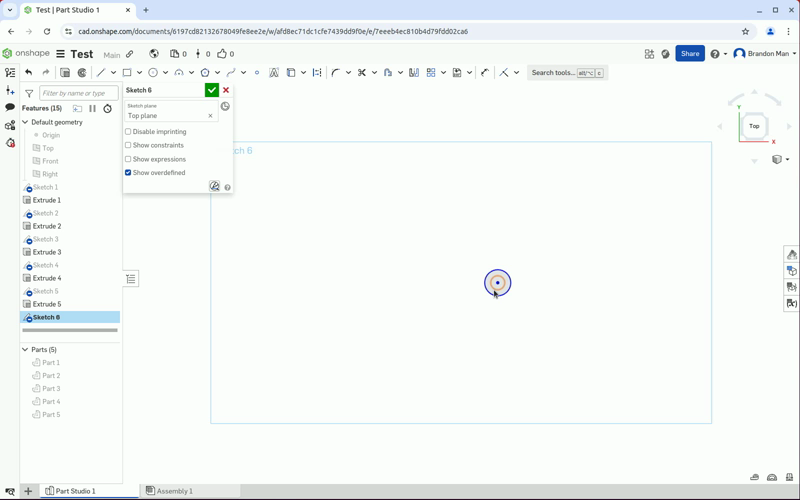
scroll(6)
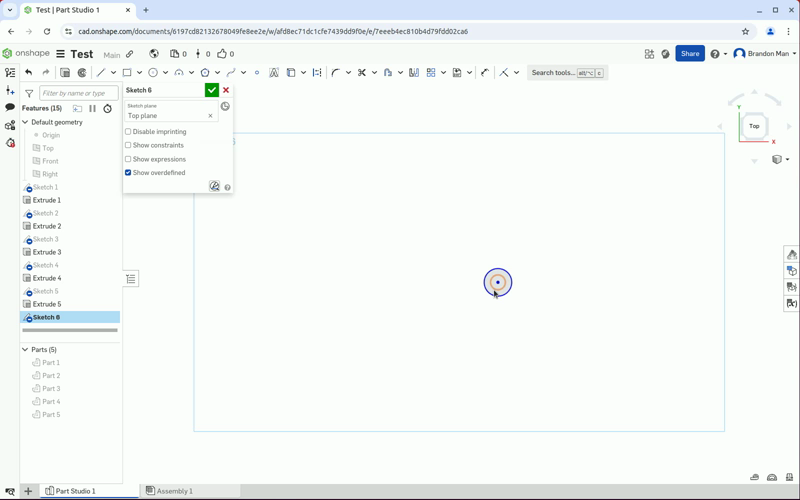
scroll(6)
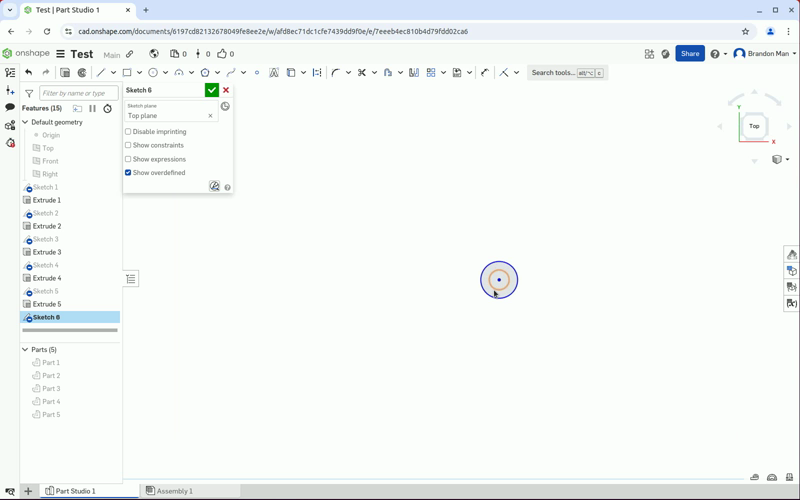
scroll(6)
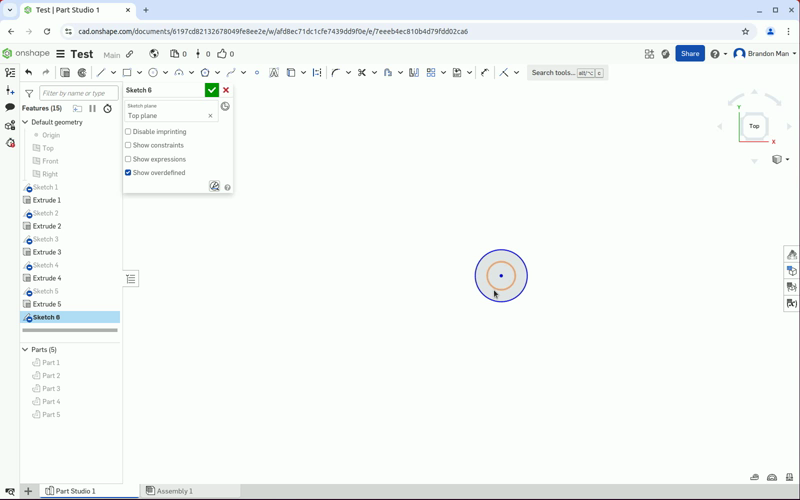
scroll(6)
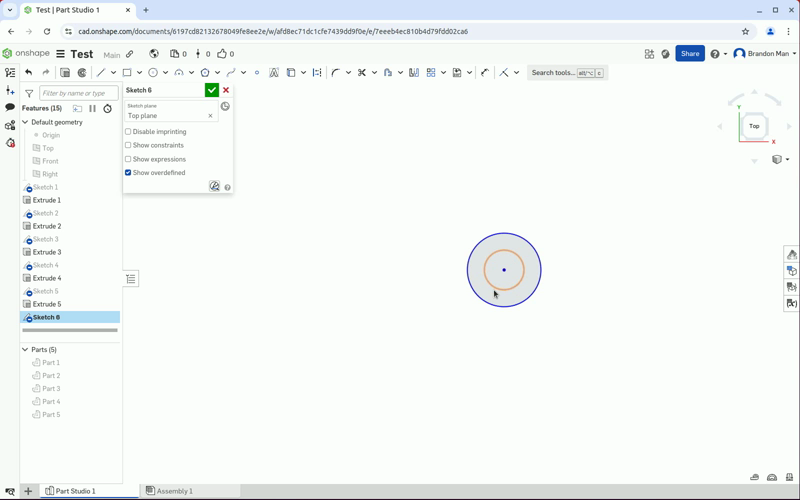
scroll(6)
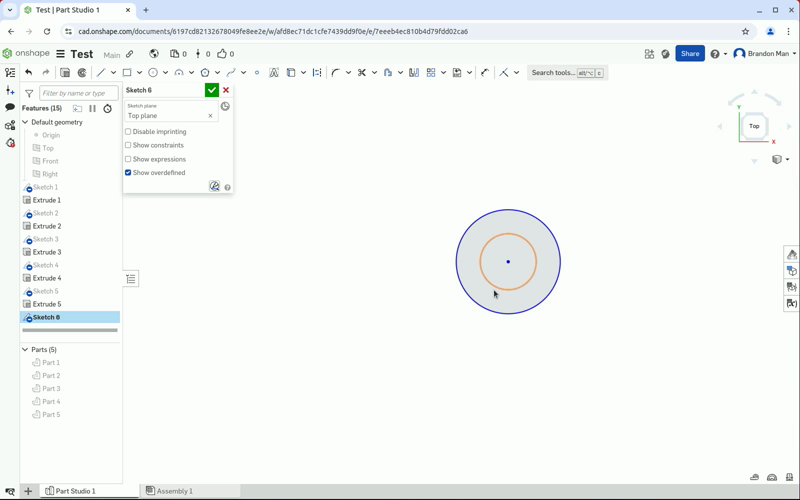
scroll(6)
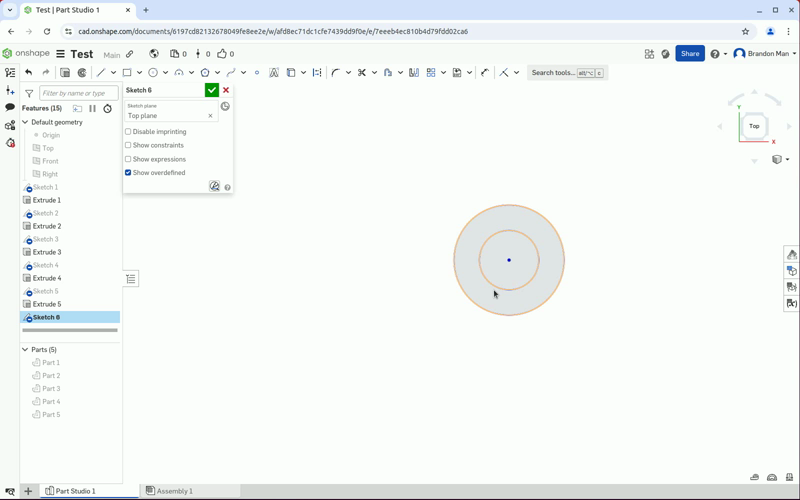
scroll(6)
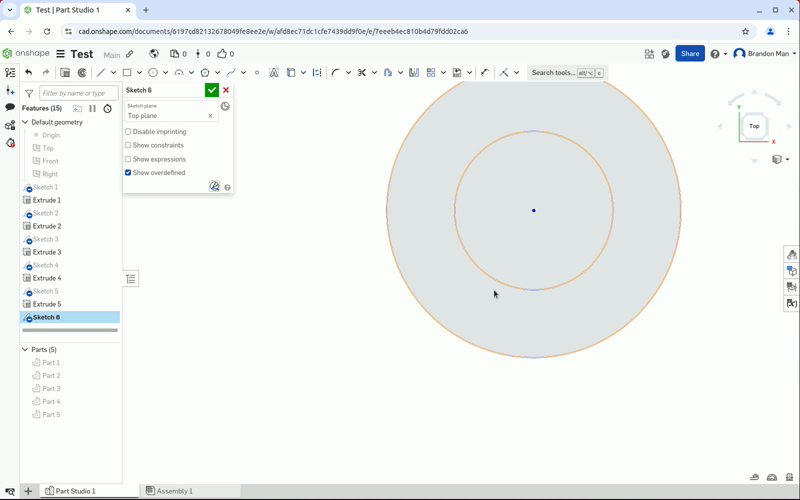
click(494, 289)
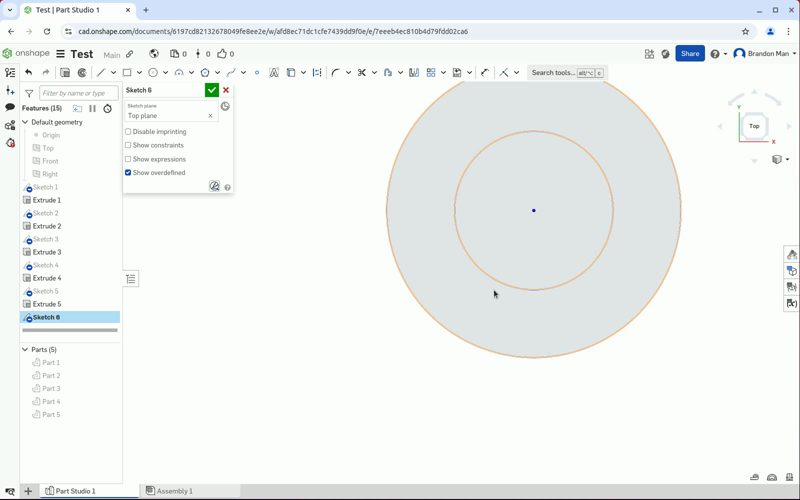
scroll(-6)
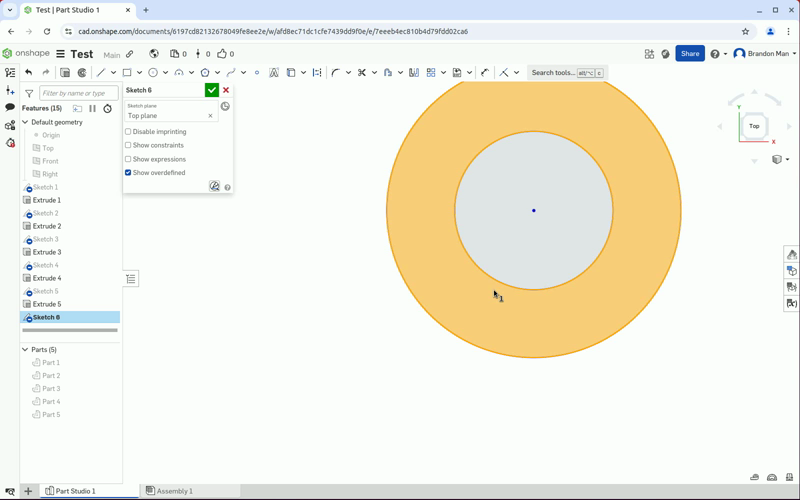
scroll(-6)
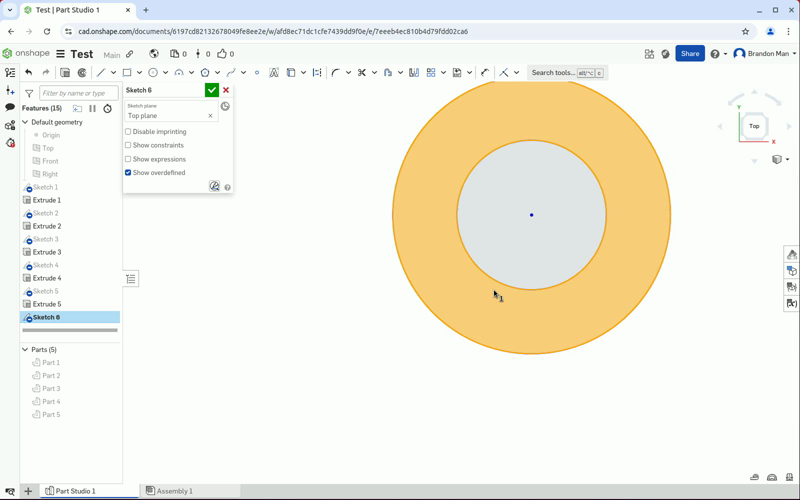
scroll(-6)
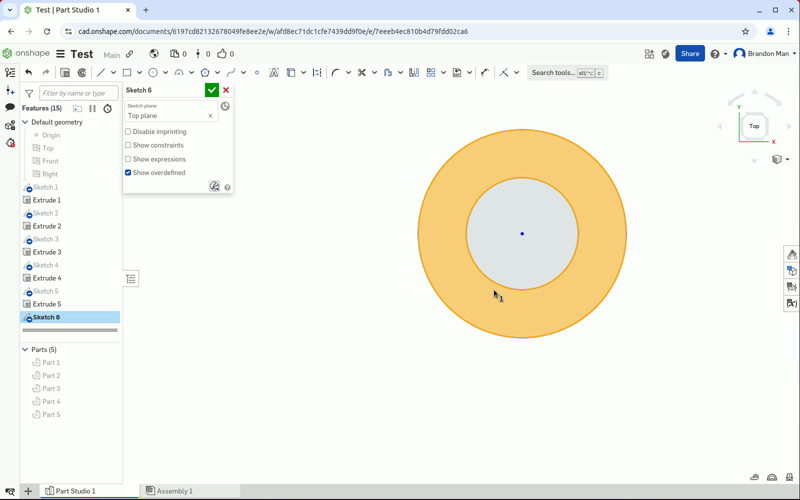
scroll(-6)
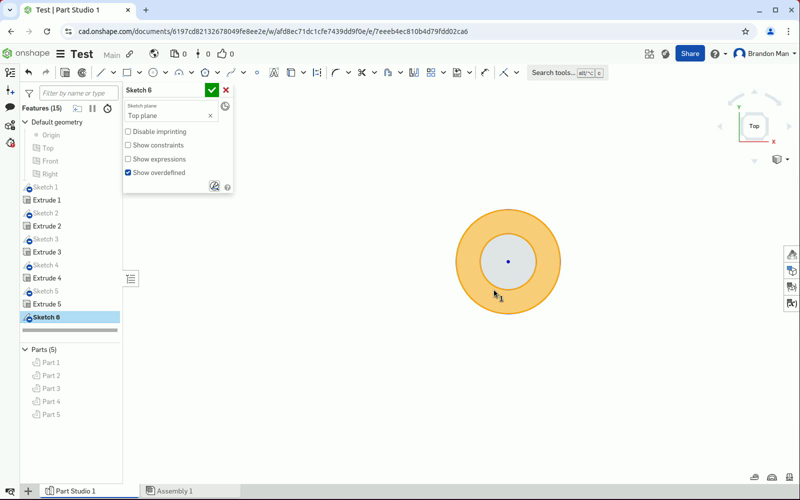
scroll(-6)
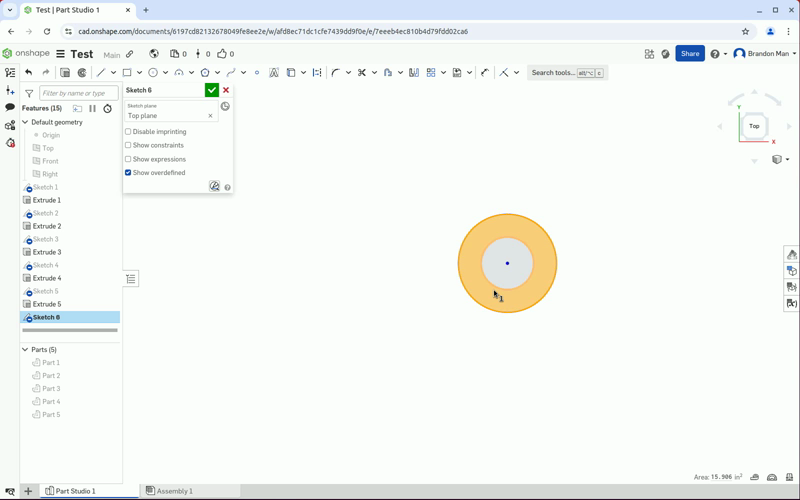
scroll(-6)
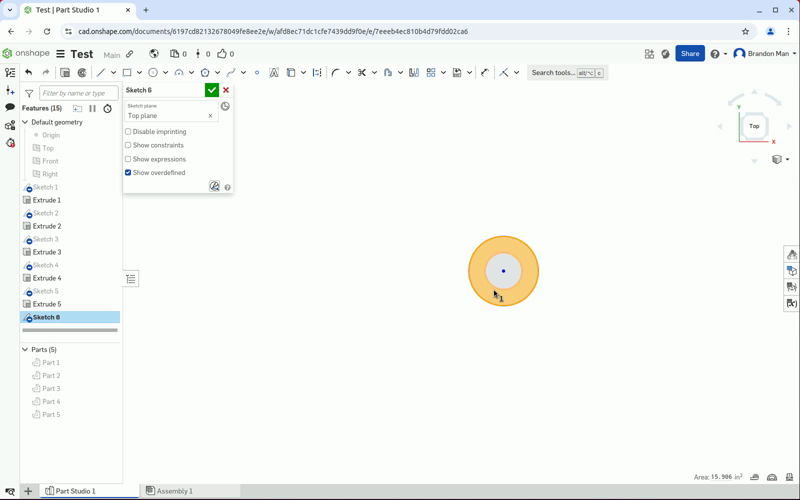
scroll(-6)
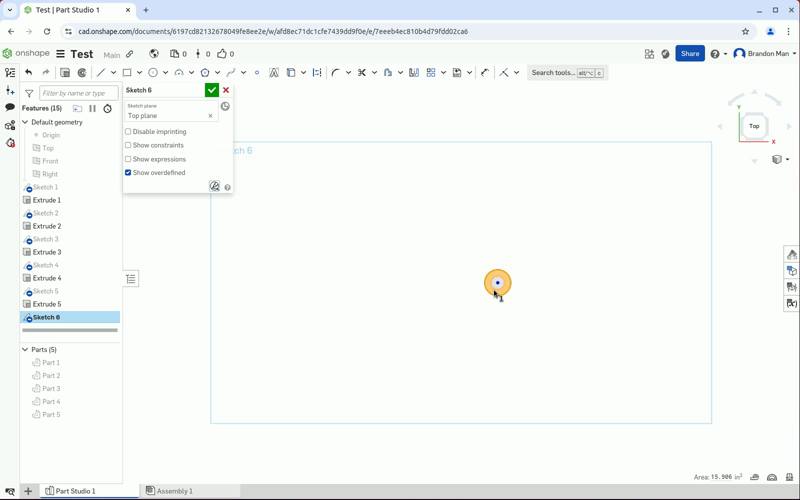
mouse_move(73, 352)
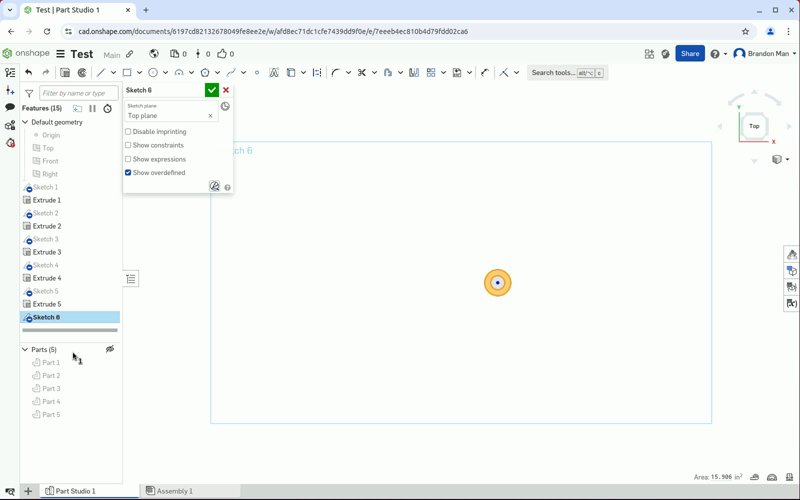
key(shift+y)
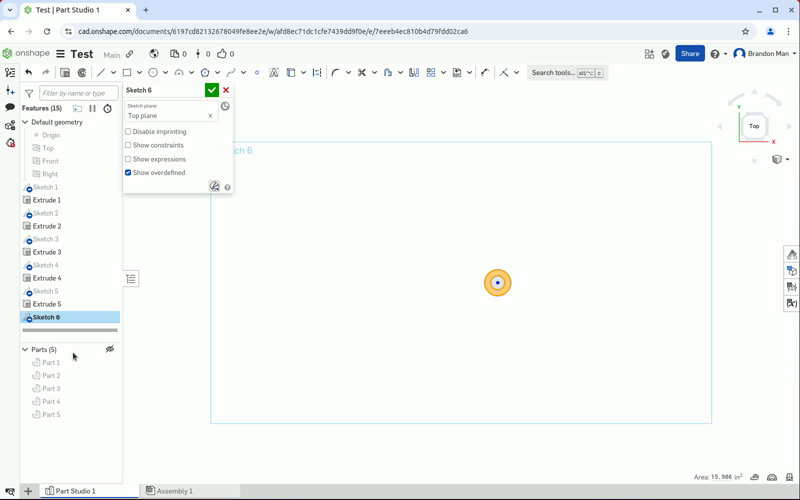
key(shift+e)
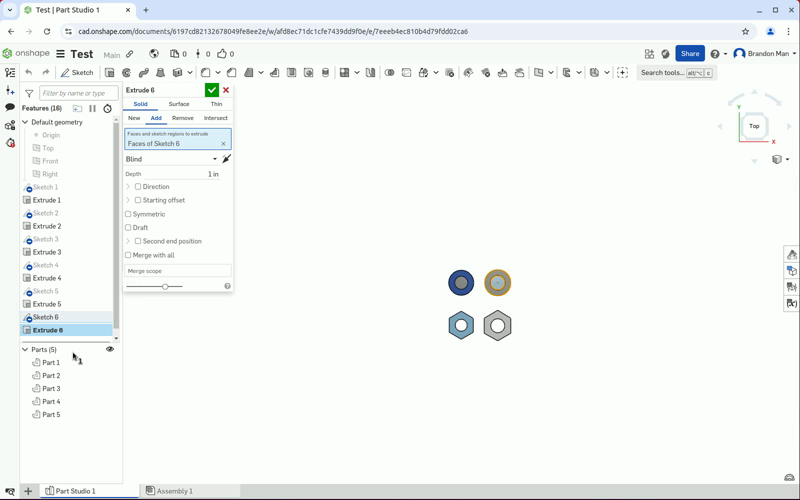
mouse_move(143, 106)
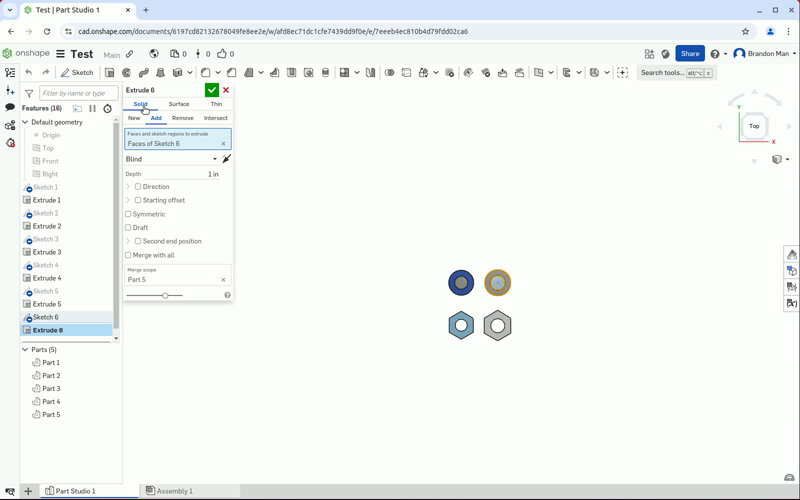
click(143, 106)
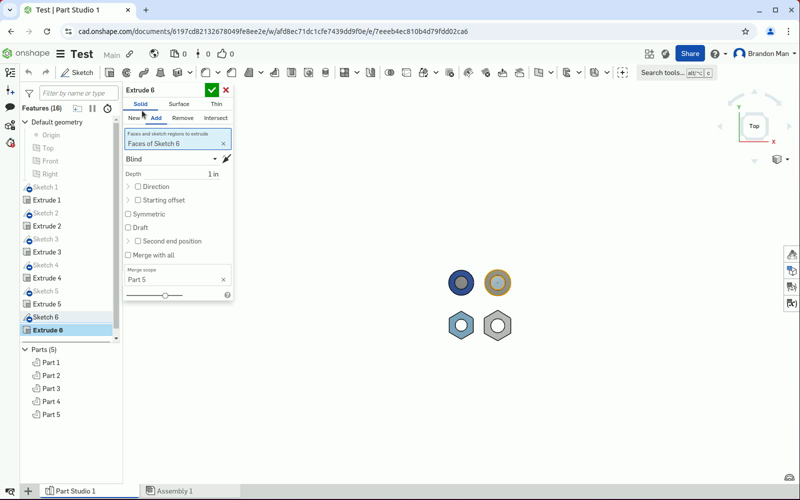
mouse_move(137, 120)
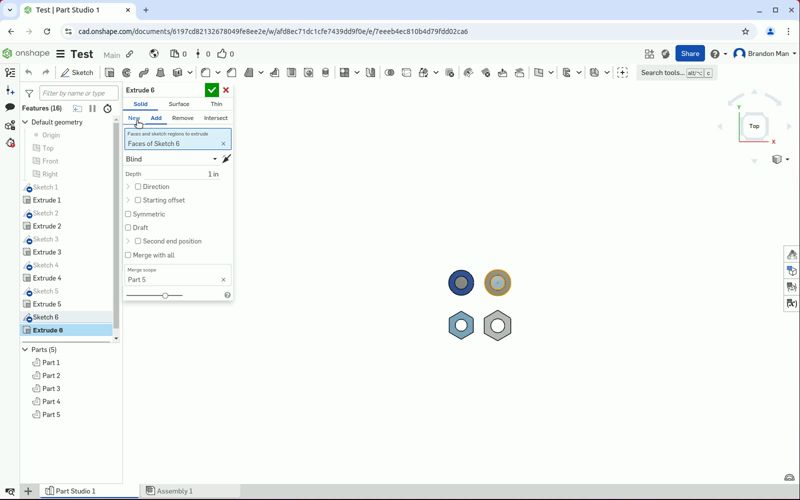
click(137, 120)
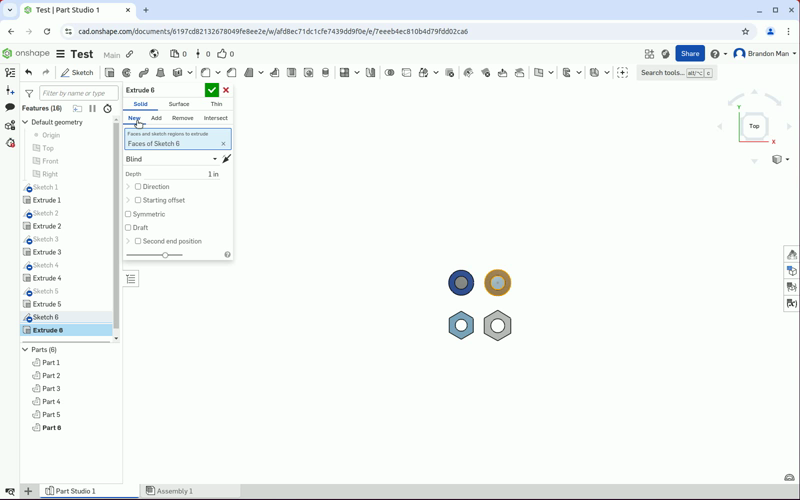
key(tab, 4)
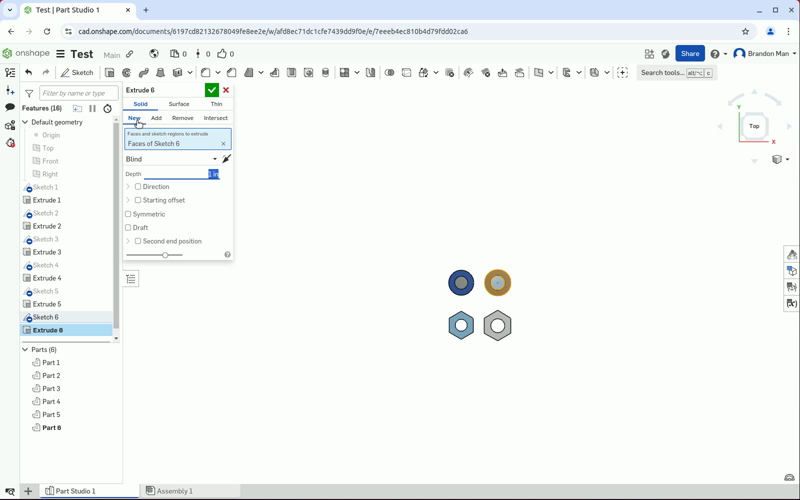
text(3.851)
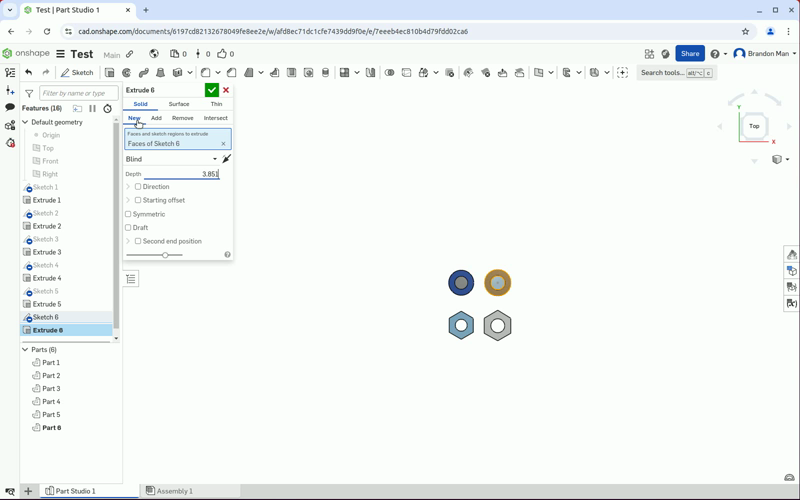
key(enter)
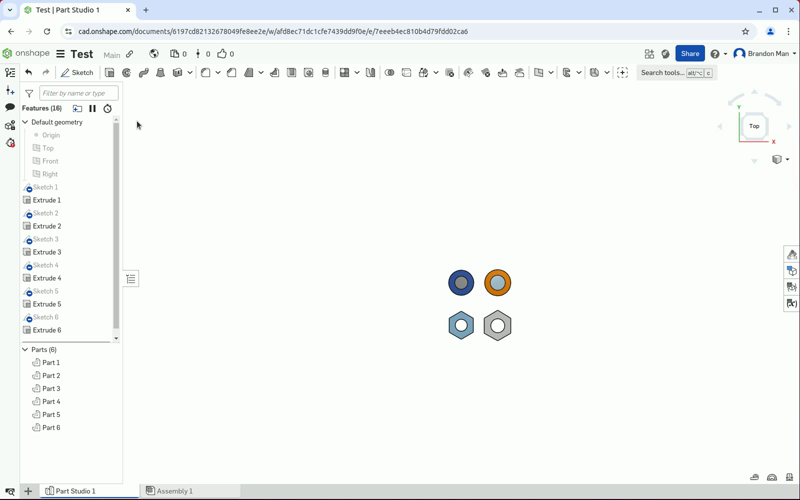
key(shift+h)
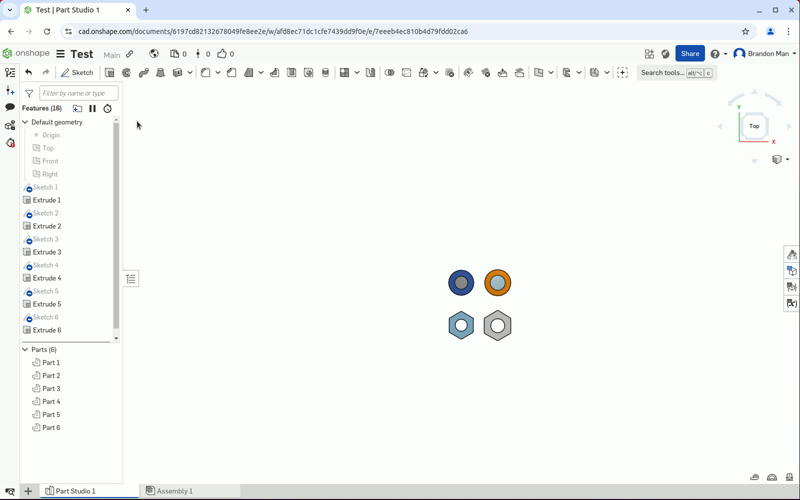
key(shift+h)
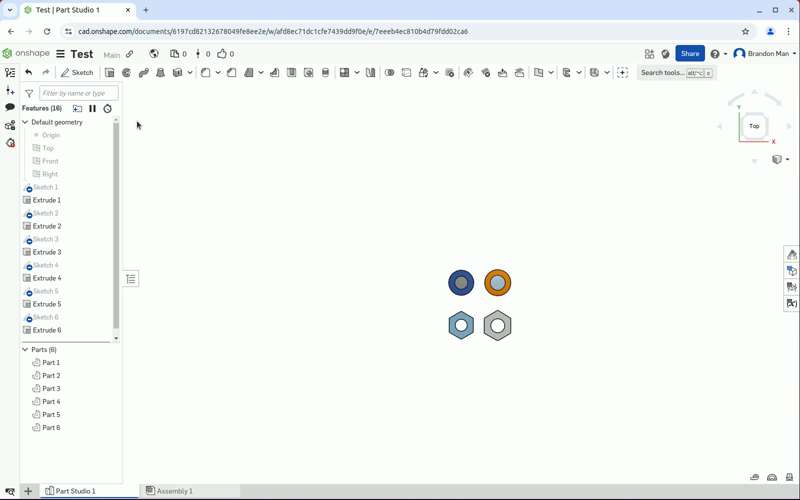
mouse_move(69, 189)
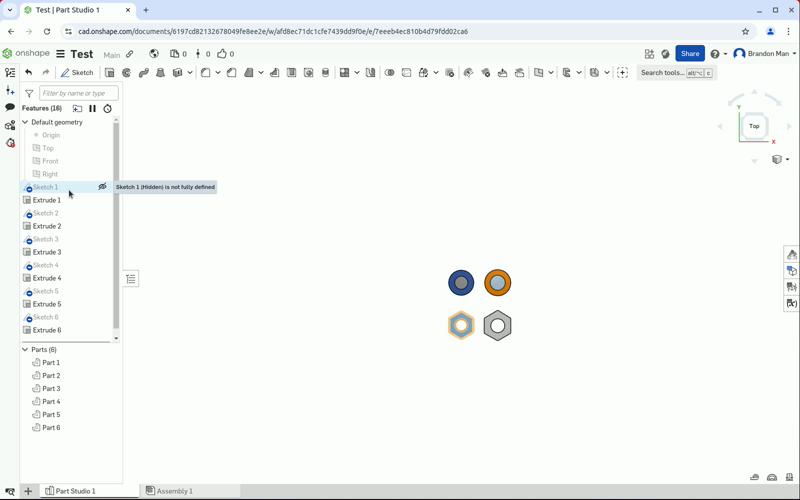
click(69, 189)
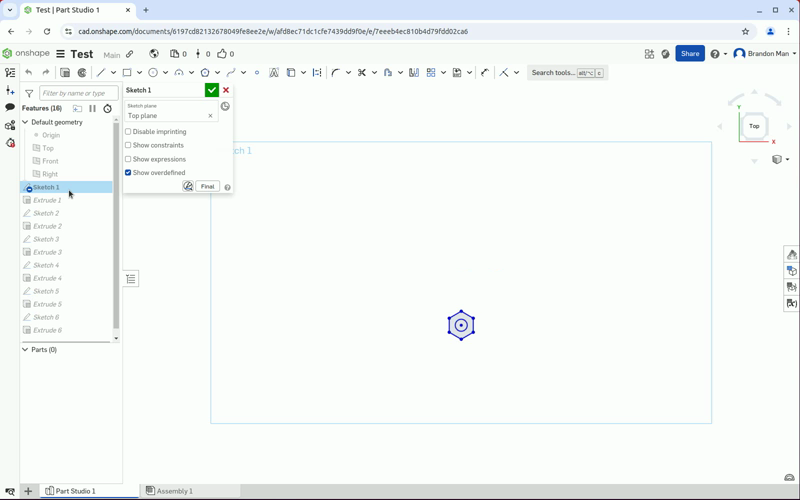
mouse_move(229, 92)
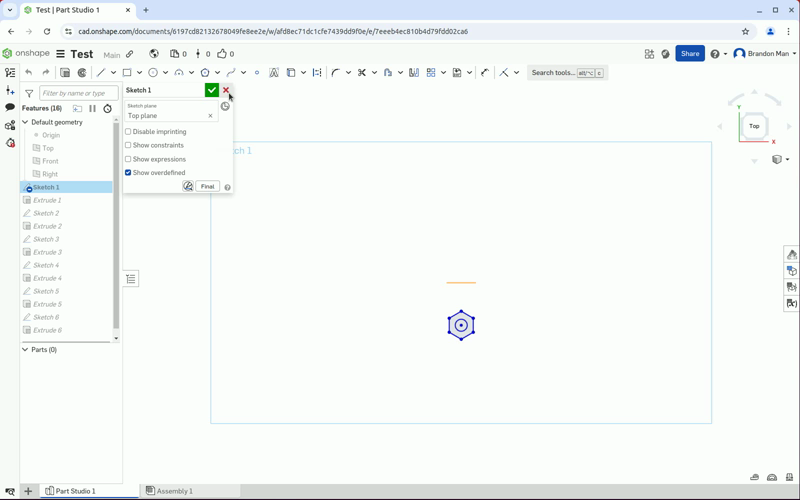
click(229, 92)
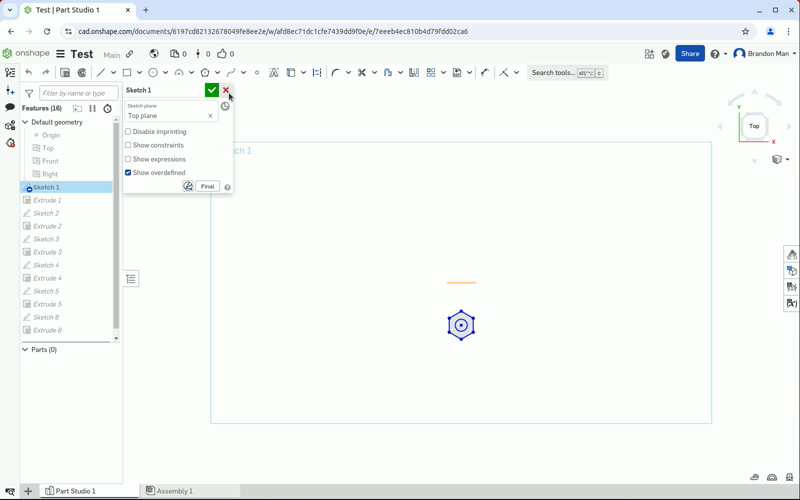
key(shift+s)
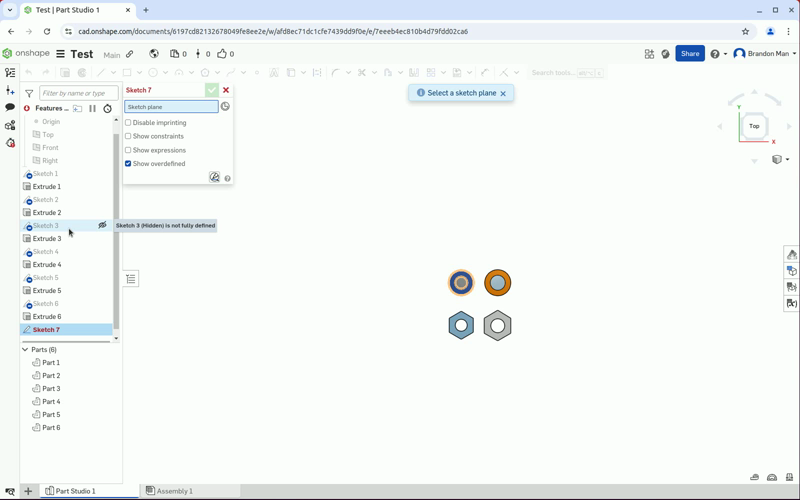
scroll(3)
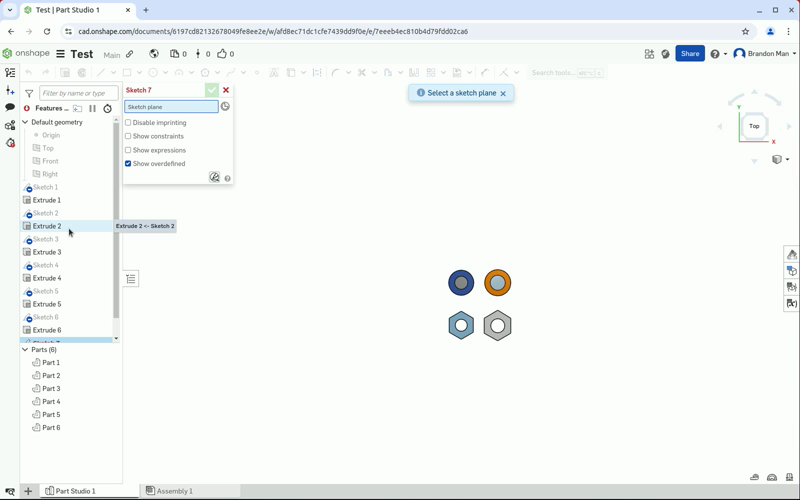
mouse_move(69, 150)
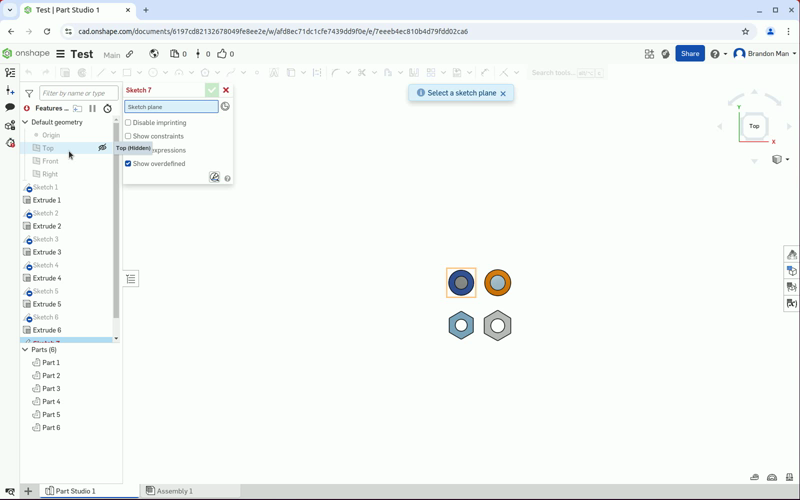
click(69, 150)
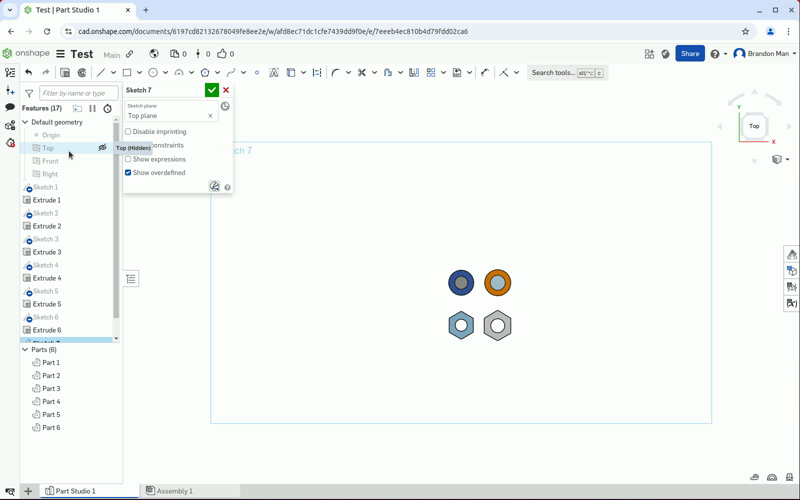
mouse_move(73, 352)
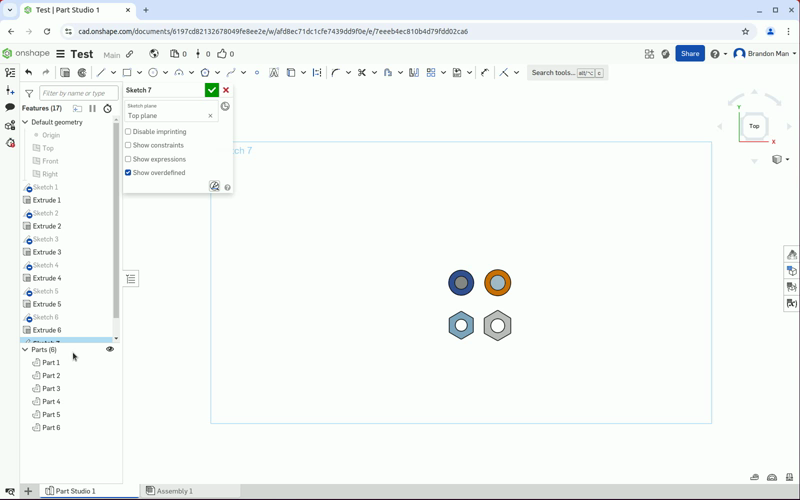
key(y)
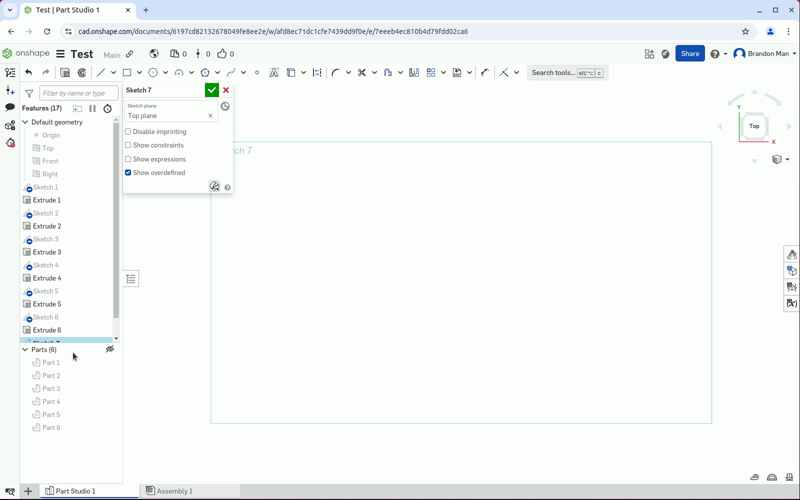
key(l)
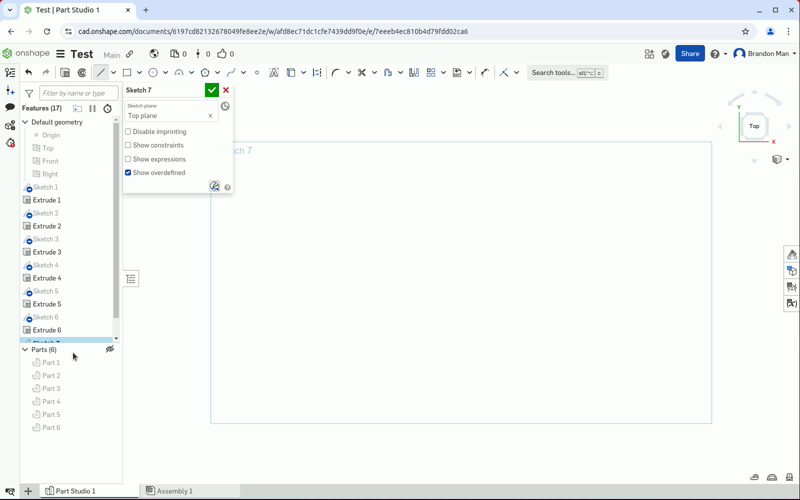
key_down(shift)
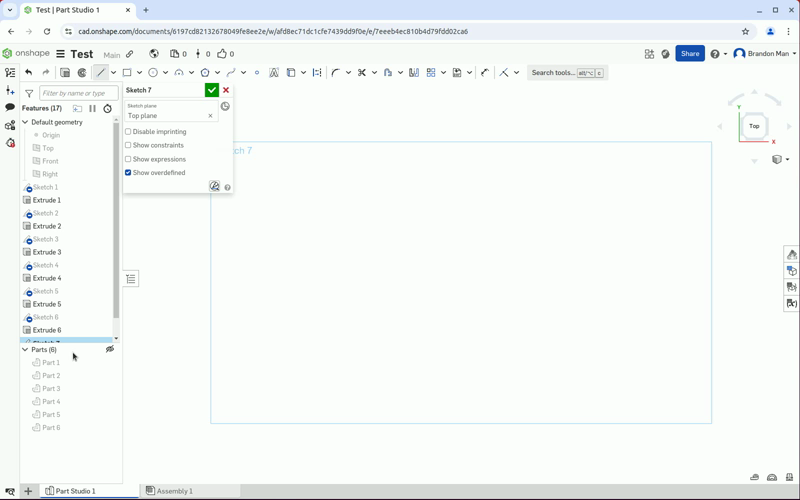
mouse_move(524, 335)
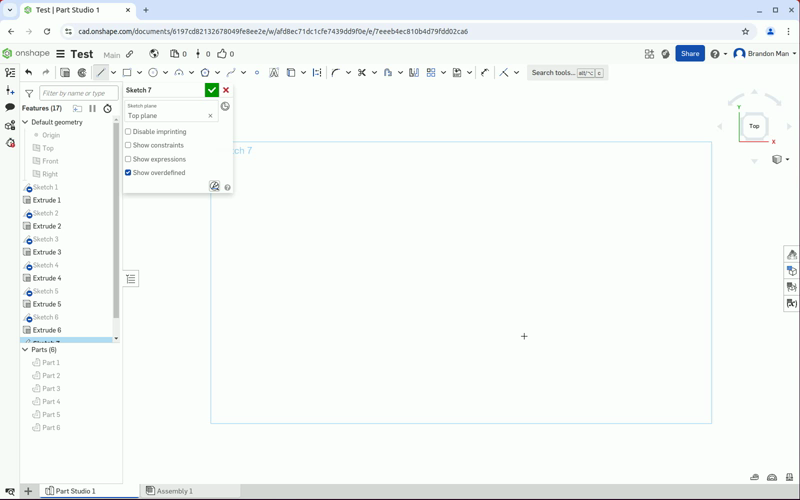
click(524, 335)
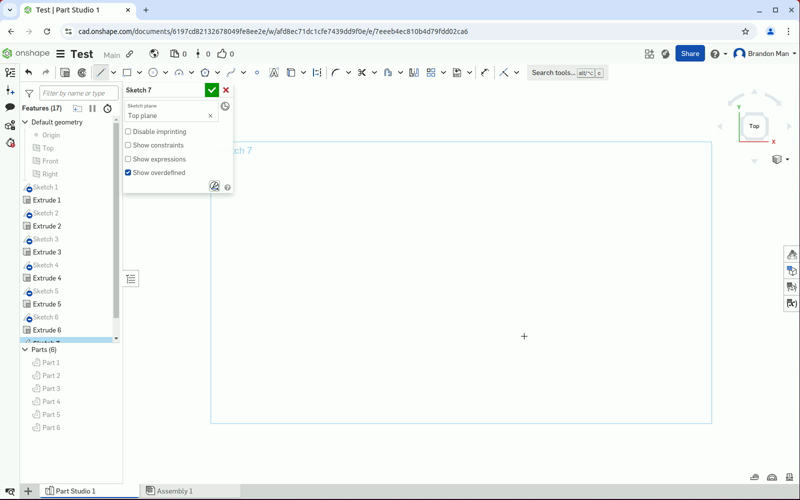
key_up(shift)
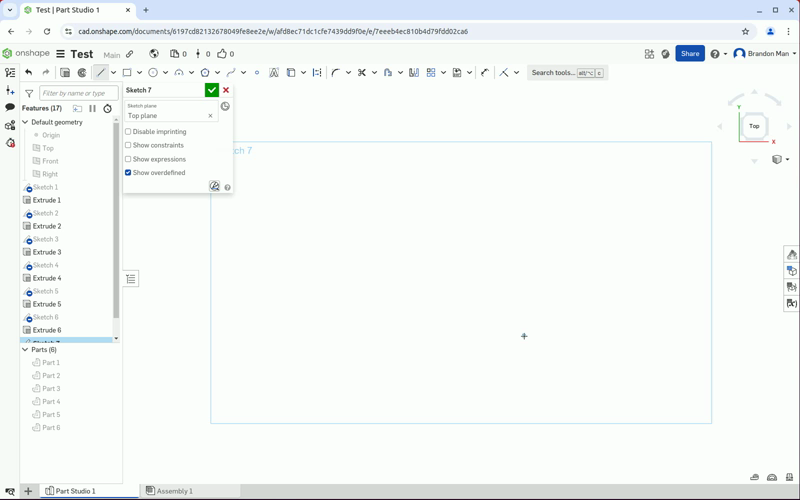
key_down(shift)
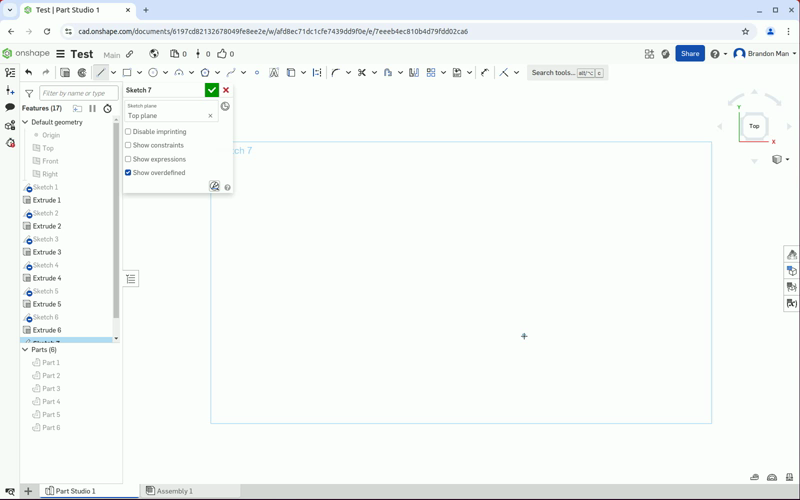
mouse_move(554, 335)
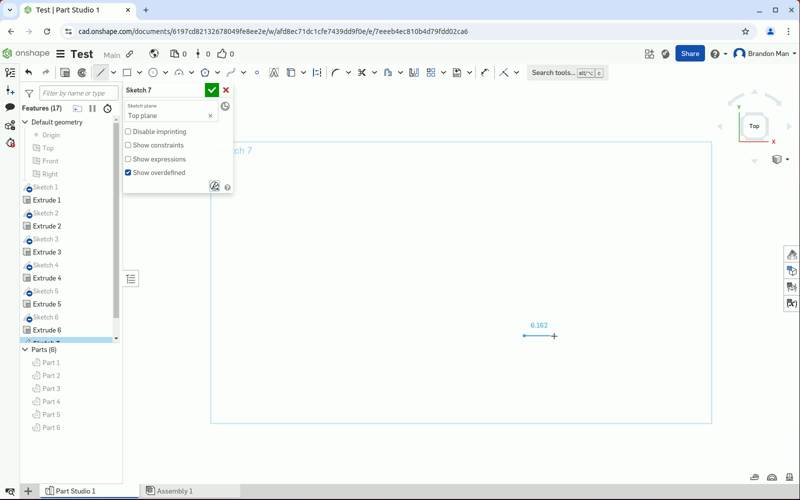
mouse_move(541, 345)
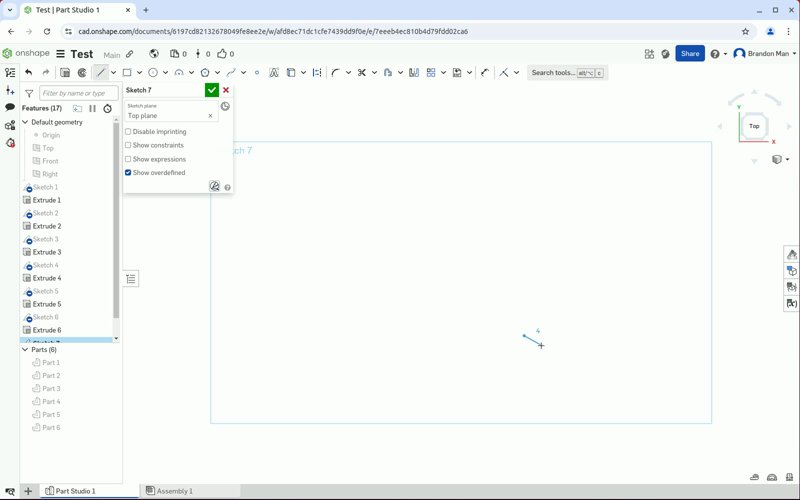
click(541, 345)
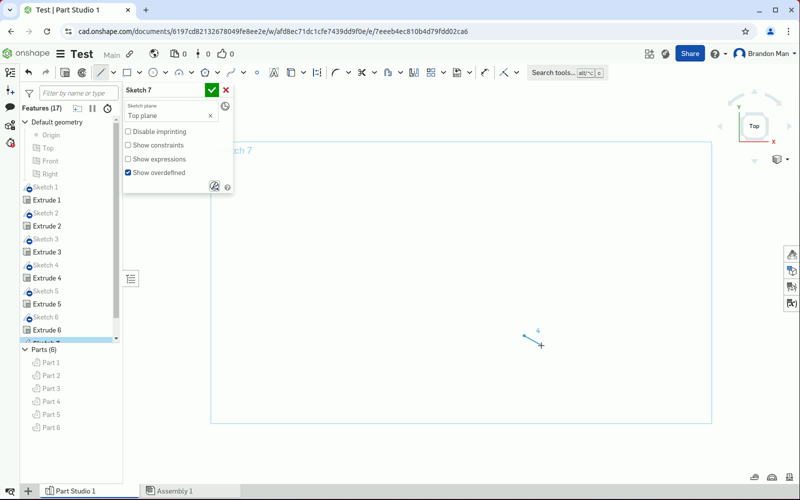
key_up(shift)
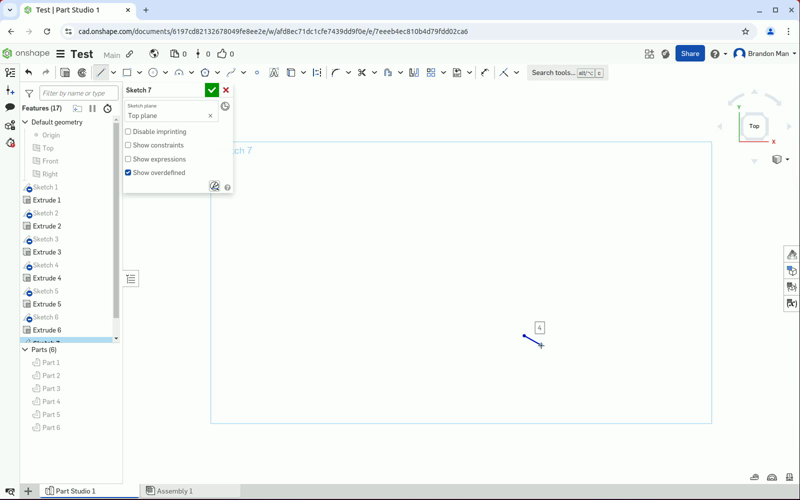
key_down(shift)
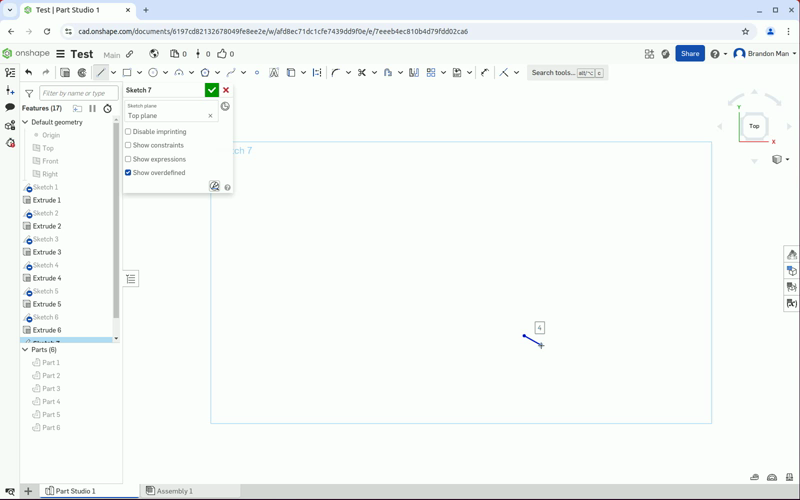
mouse_move(571, 345)
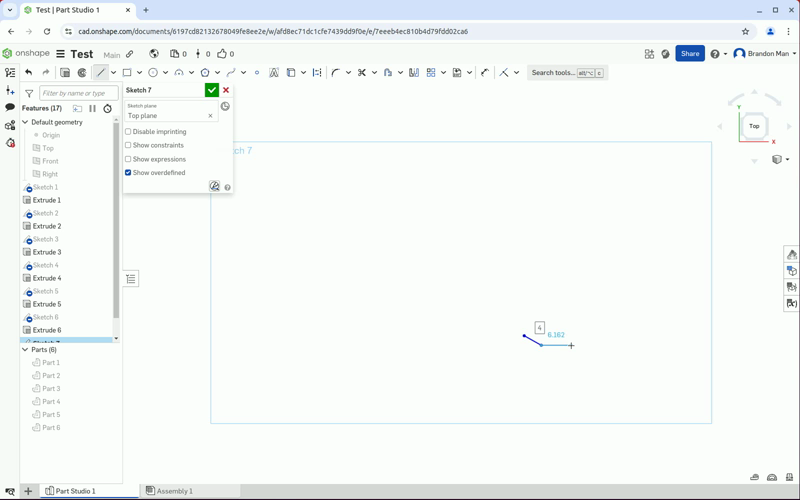
mouse_move(557, 335)
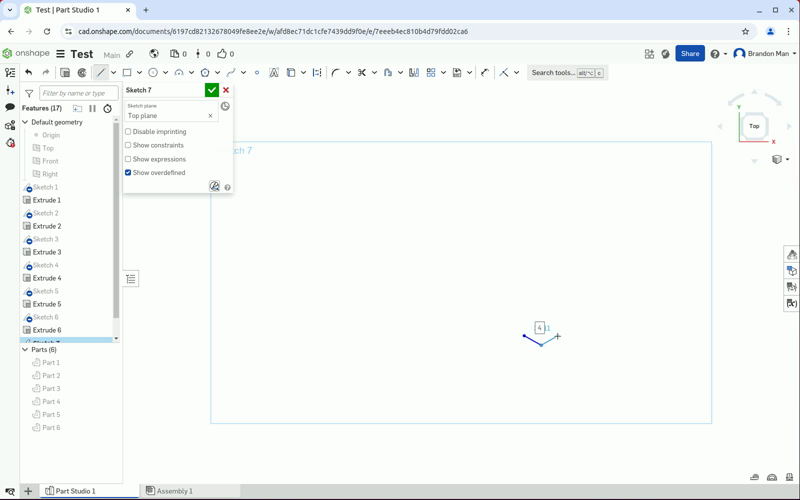
click(557, 335)
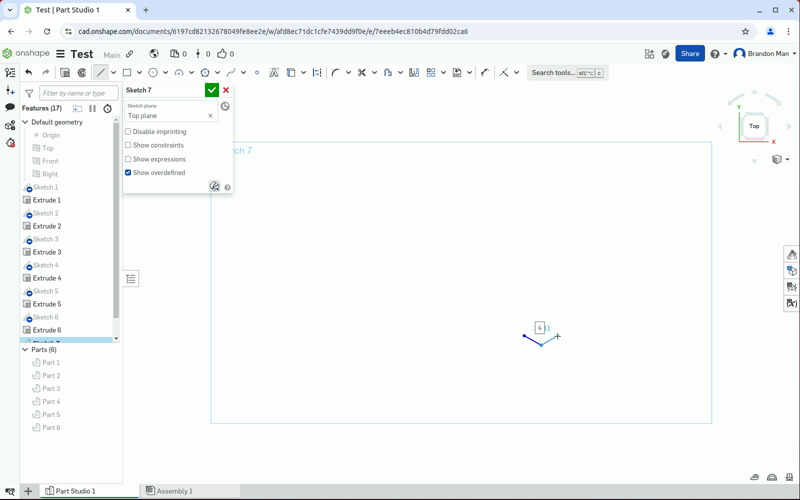
key_up(shift)
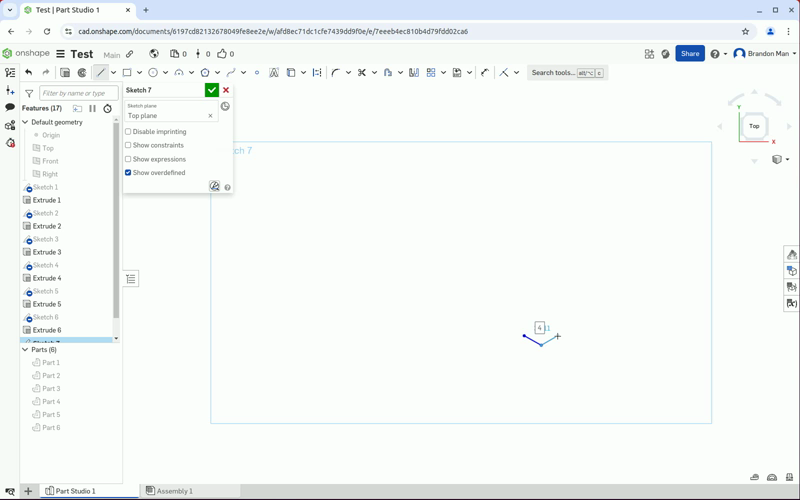
key_down(shift)
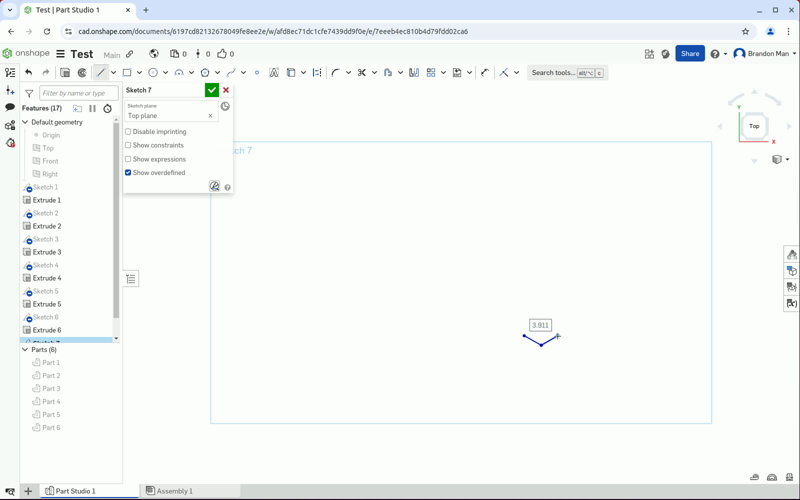
mouse_move(587, 335)
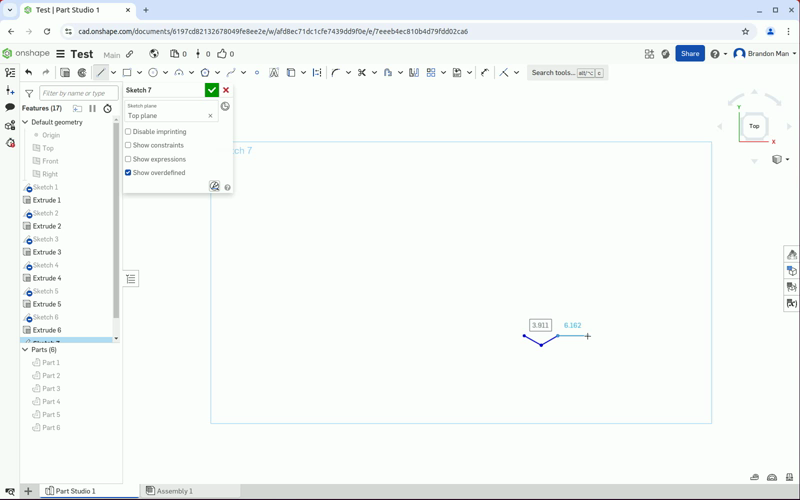
mouse_move(557, 316)
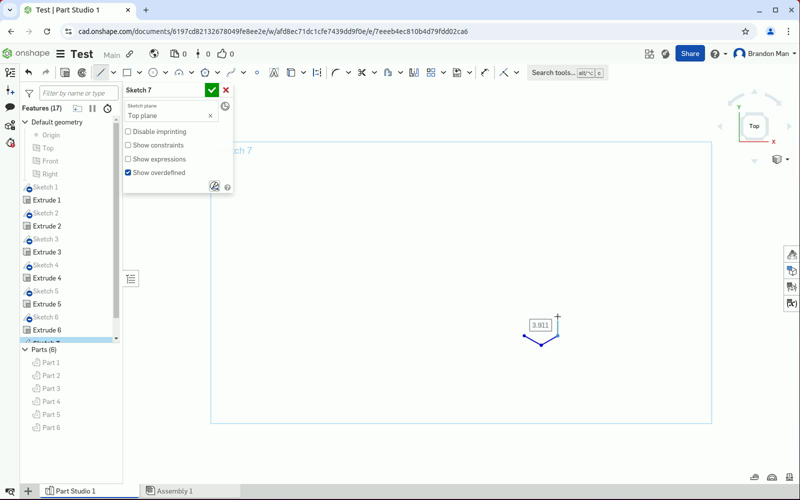
click(557, 316)
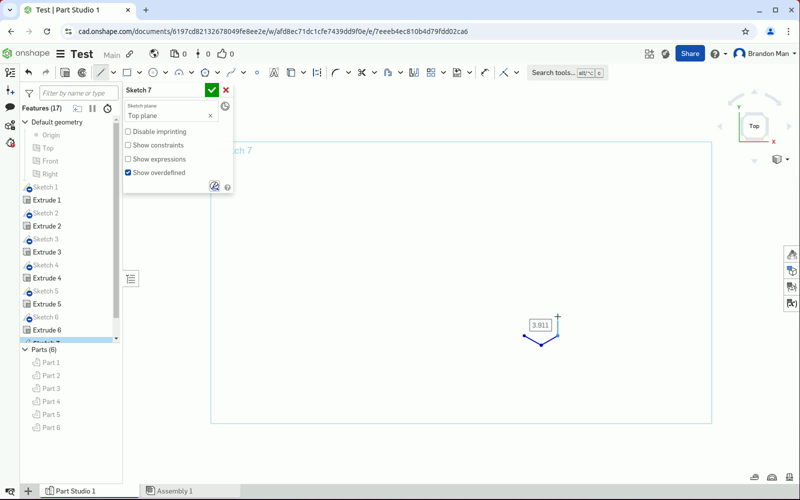
key_up(shift)
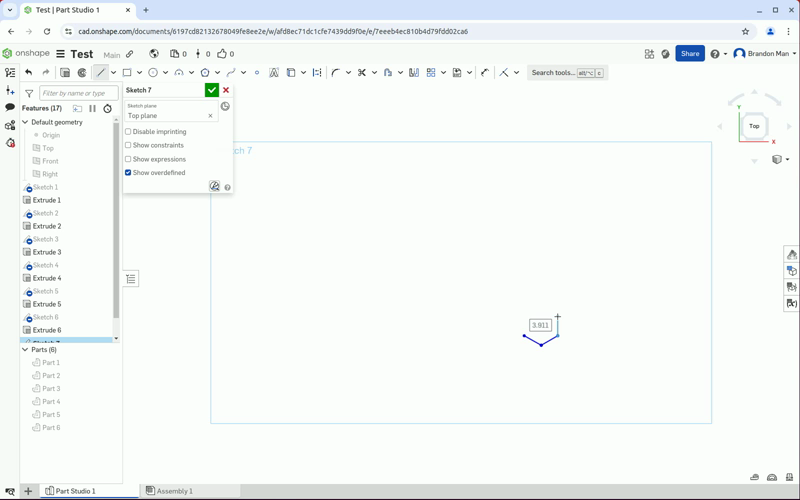
key_down(shift)
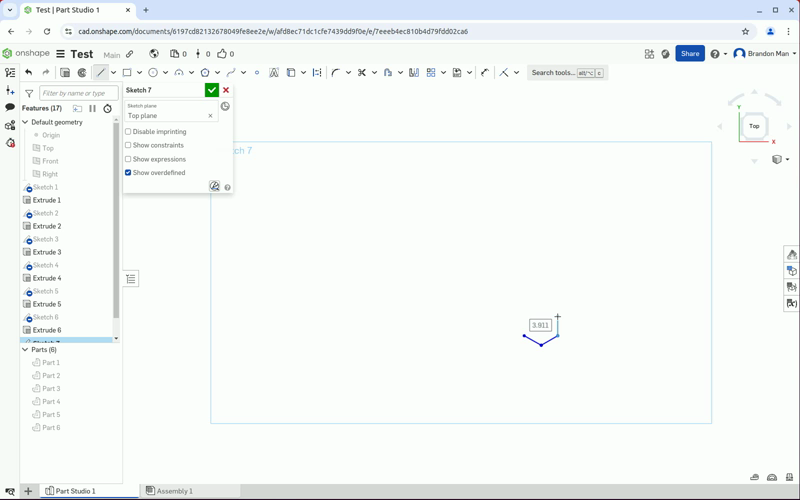
mouse_move(587, 316)
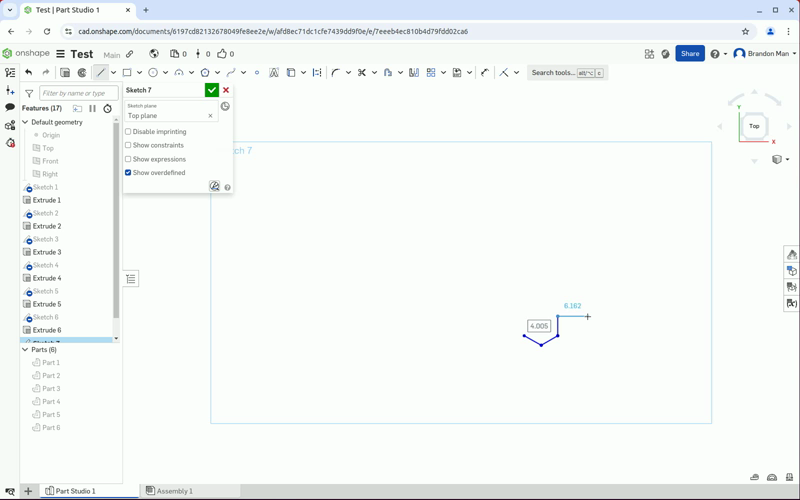
mouse_move(541, 306)
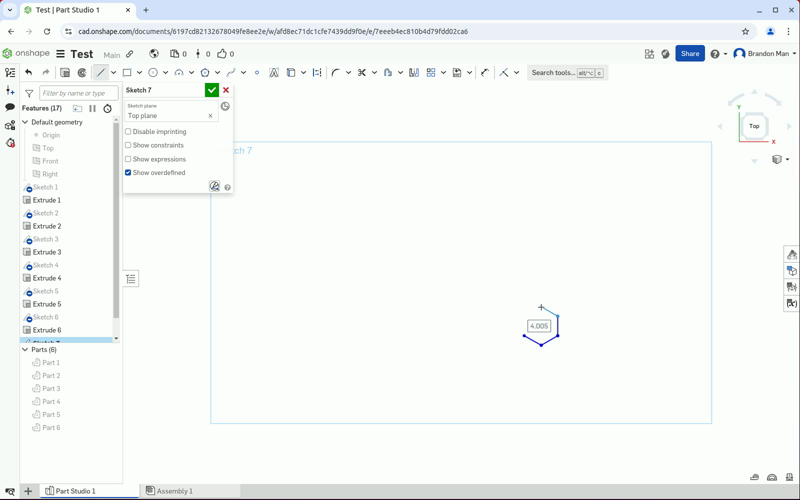
click(541, 306)
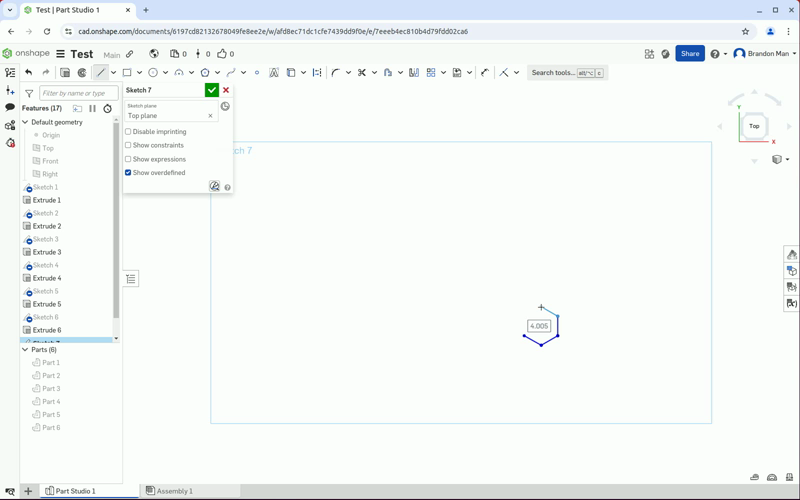
key_up(shift)
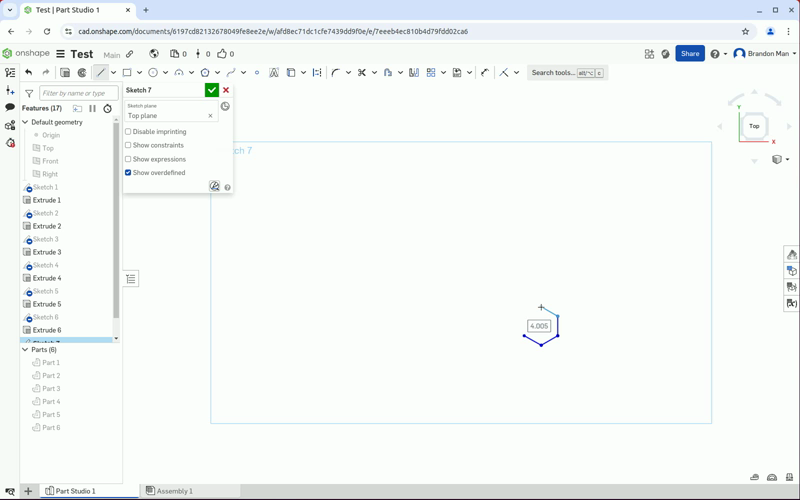
key_down(shift)
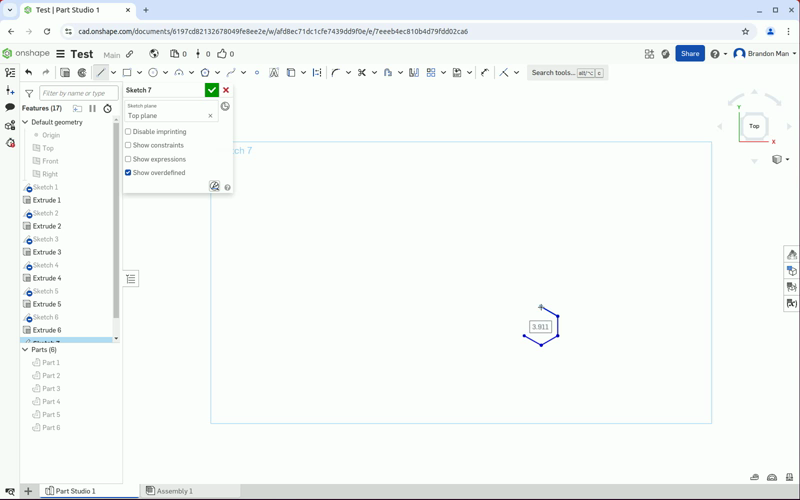
mouse_move(571, 306)
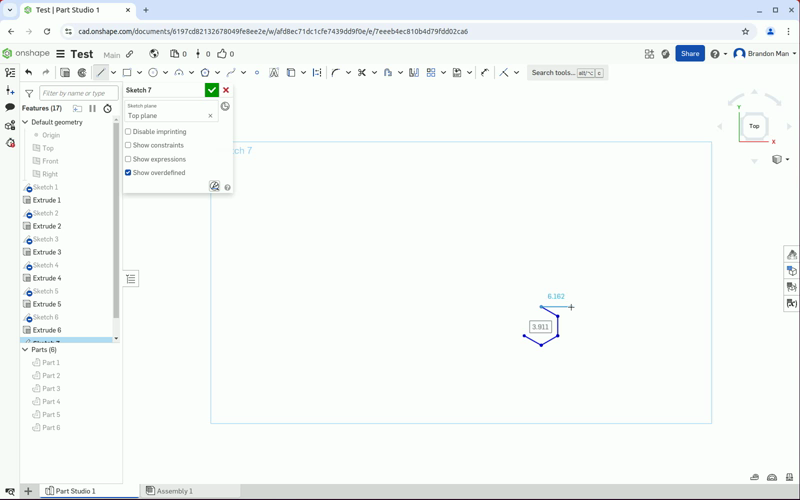
mouse_move(524, 316)
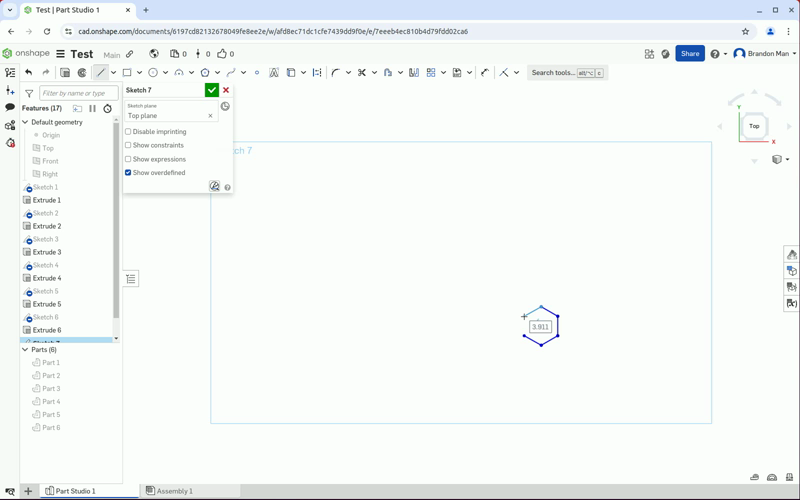
click(524, 316)
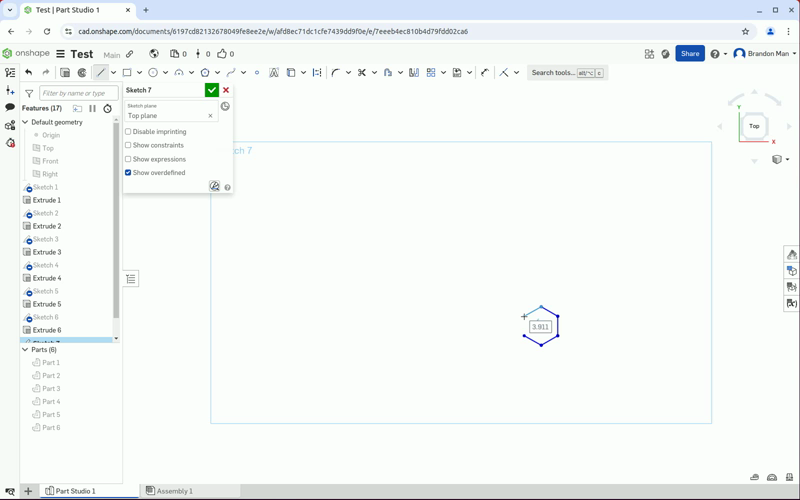
key_up(shift)
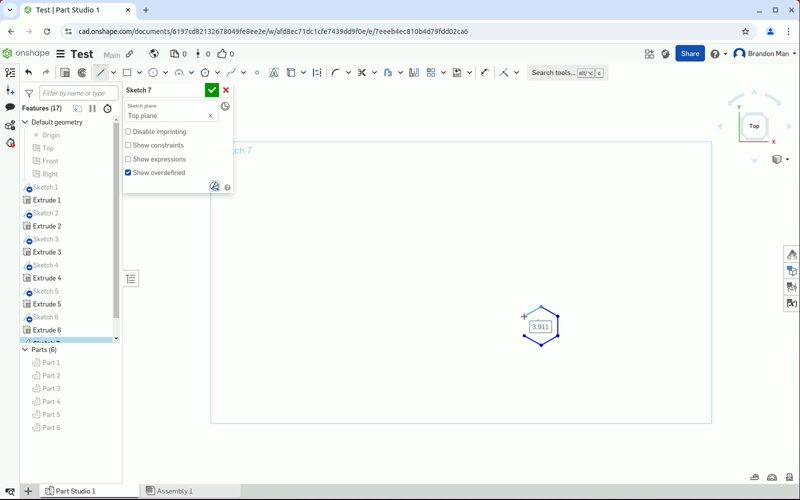
mouse_move(554, 316)
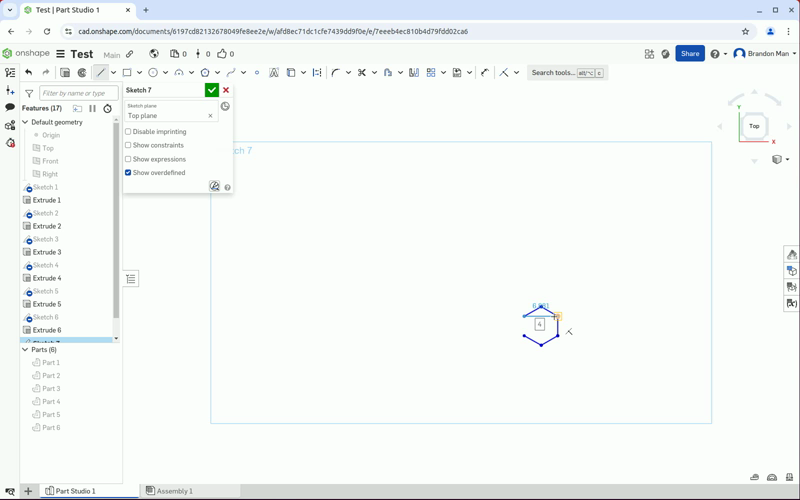
key_down(shift)
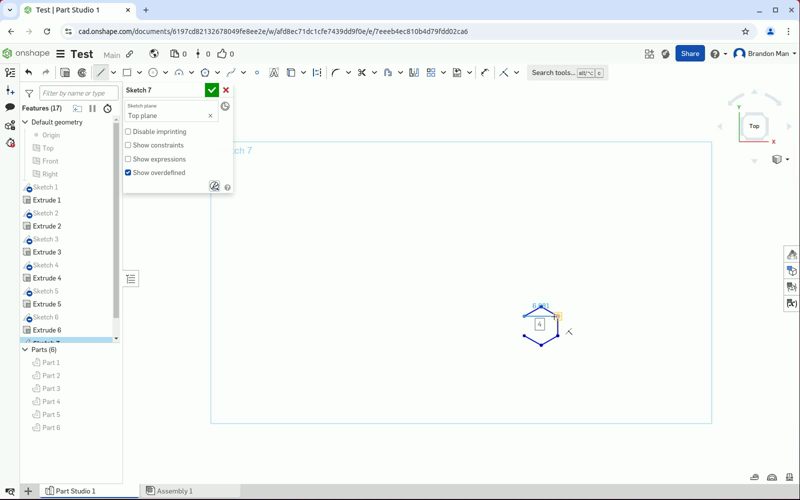
mouse_move(524, 335)
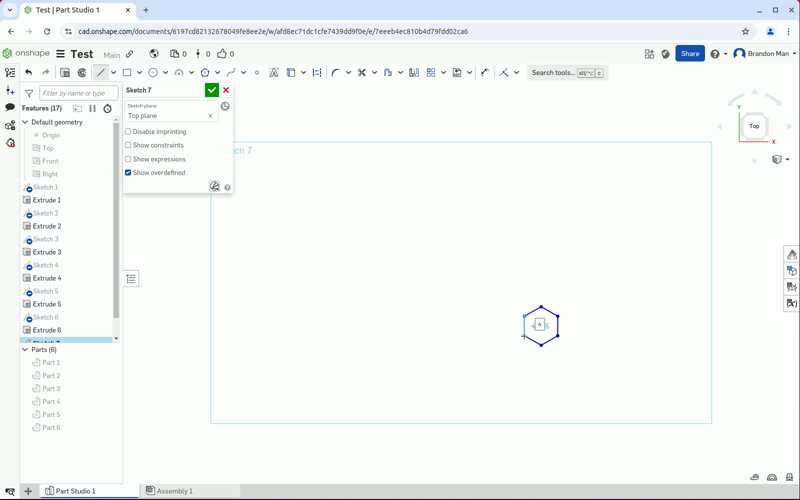
key_up(shift)
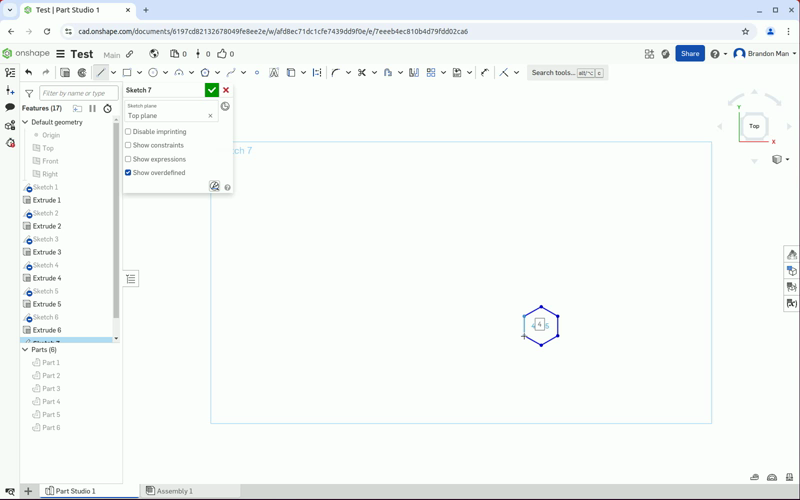
click(524, 335)
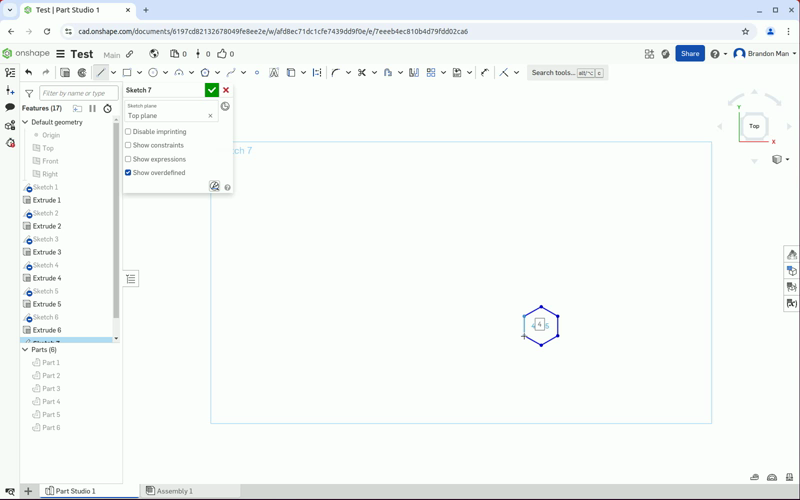
key(esc)
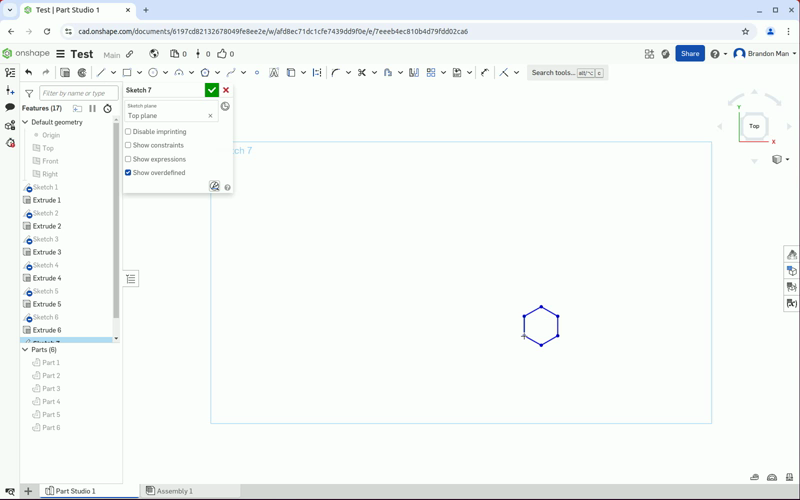
key(c)
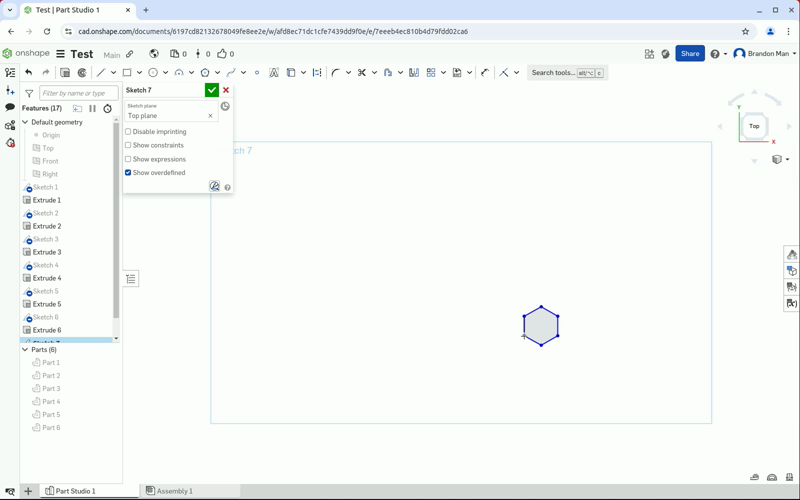
key_down(shift)
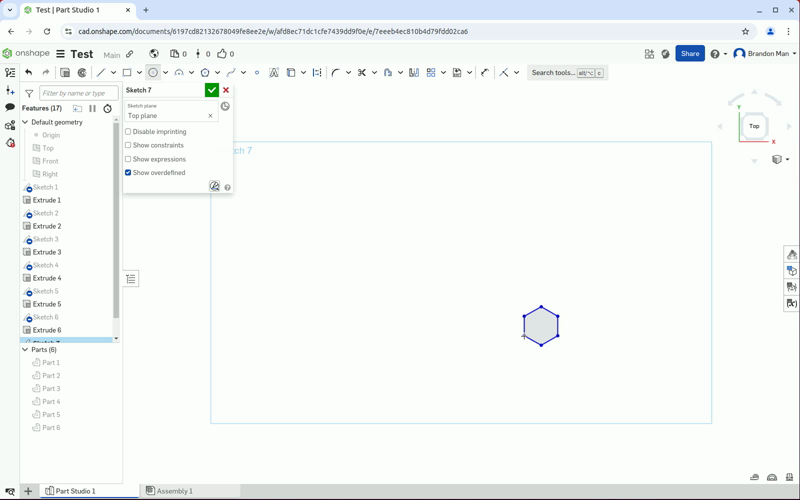
mouse_move(541, 326)
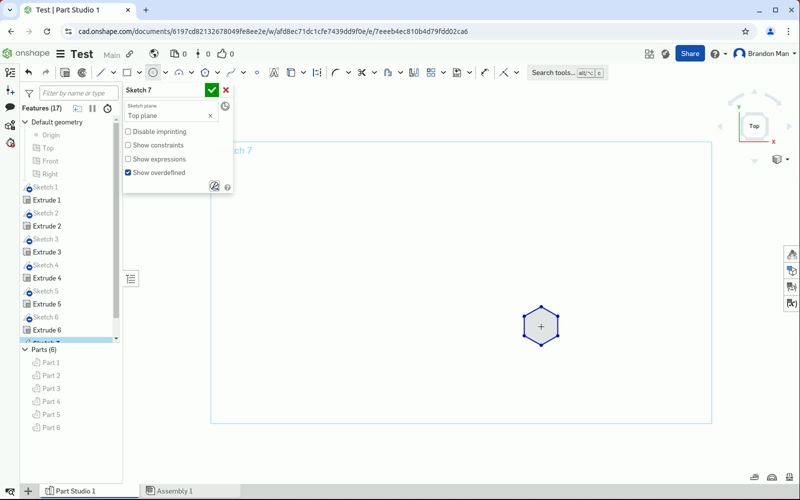
click(541, 326)
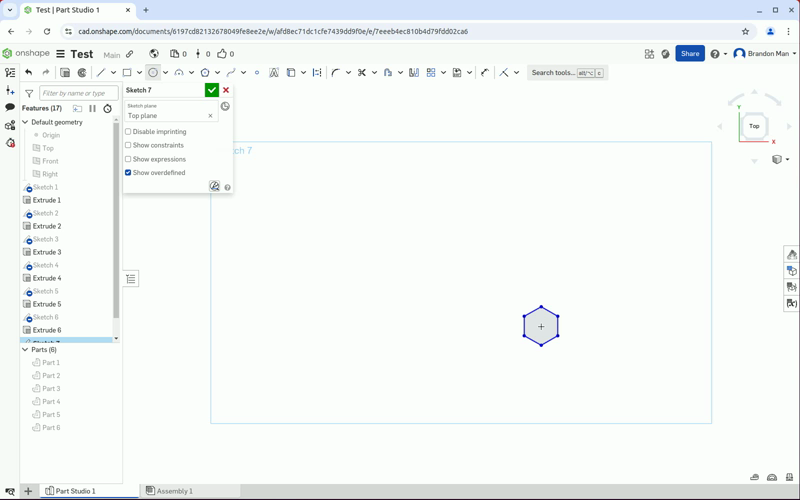
key_up(shift)
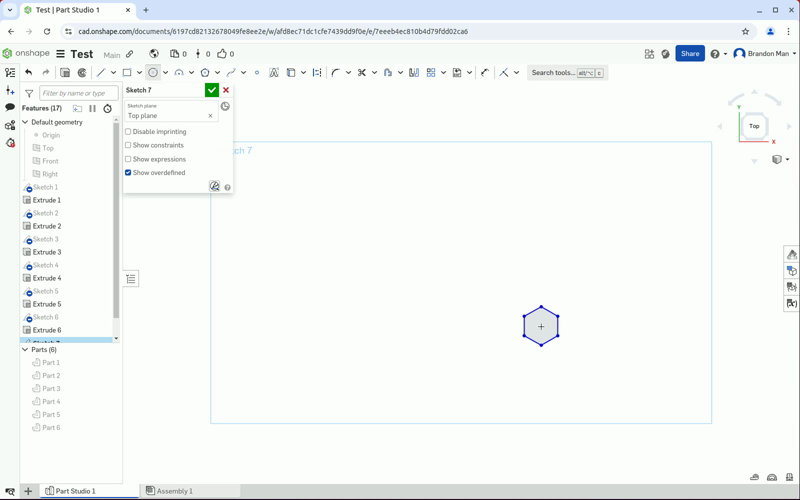
mouse_move(550, 326)
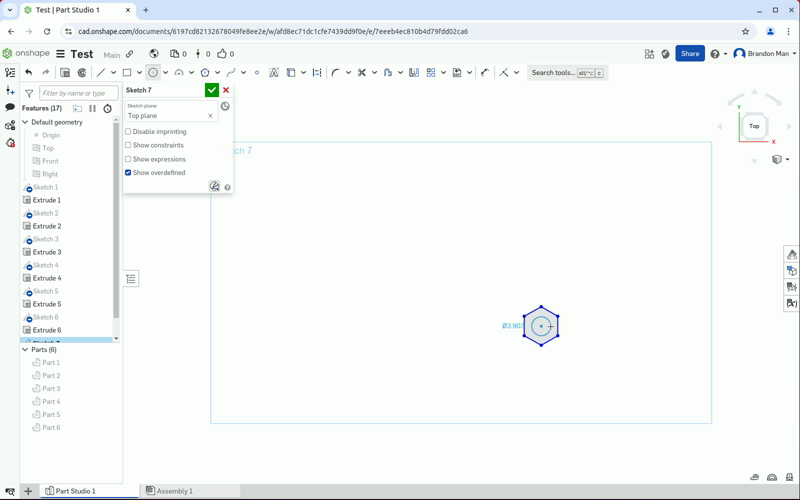
click(550, 326)
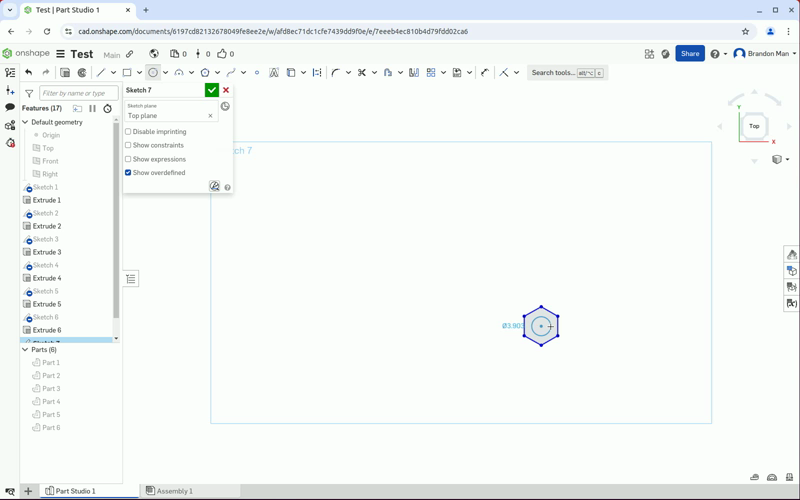
key(esc)
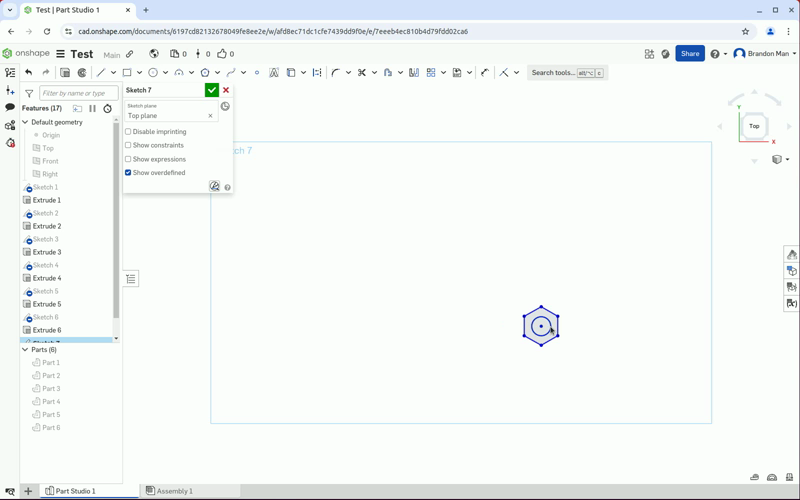
mouse_move(534, 338)
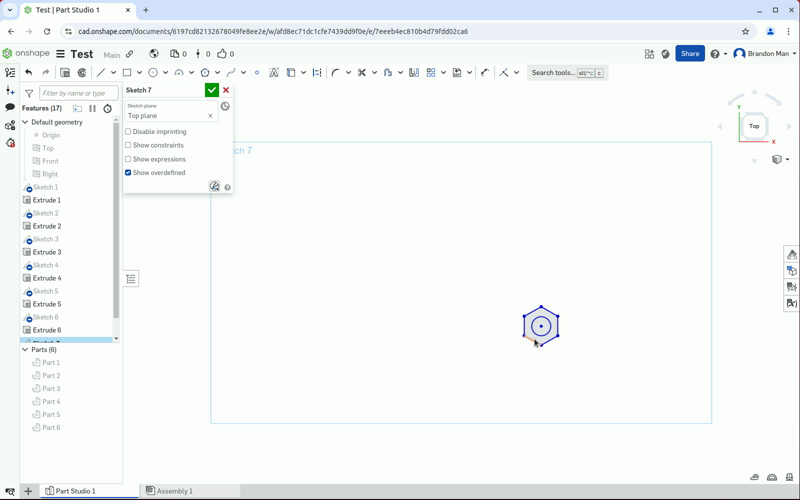
scroll(6)
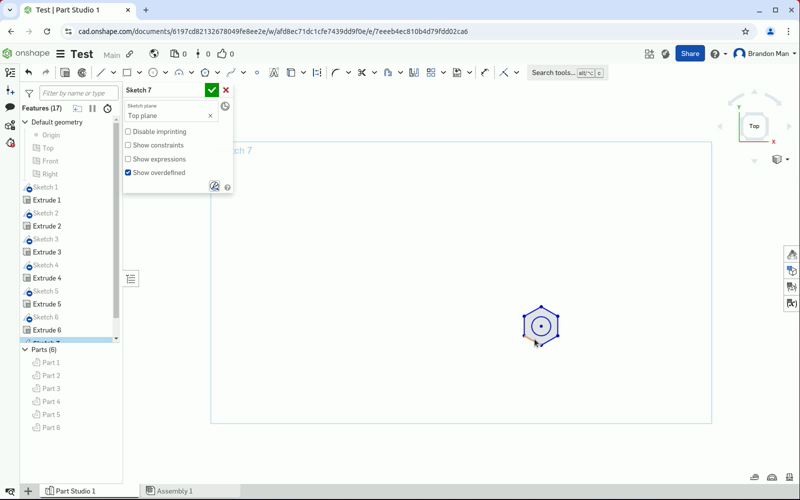
scroll(6)
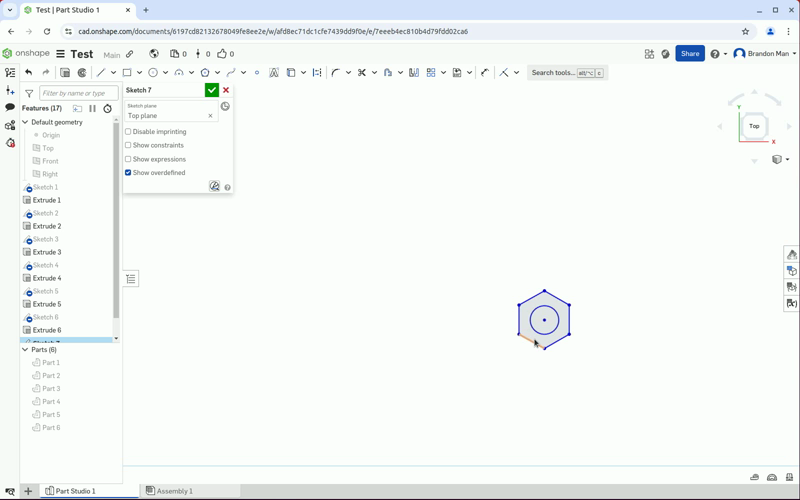
scroll(6)
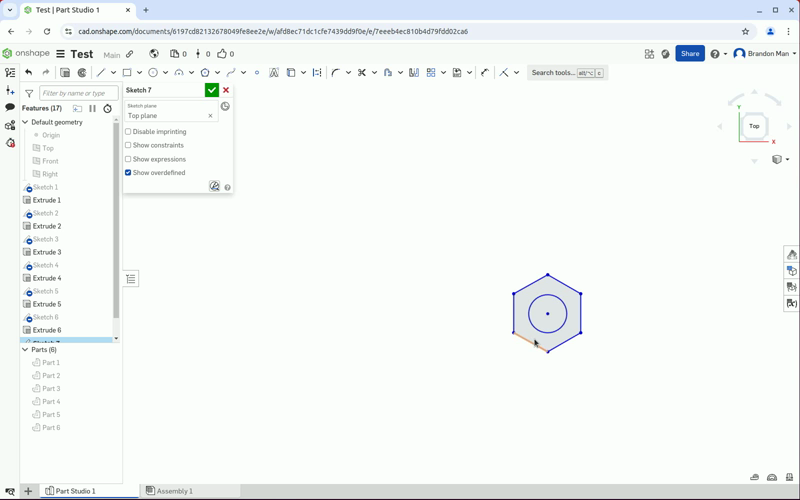
scroll(6)
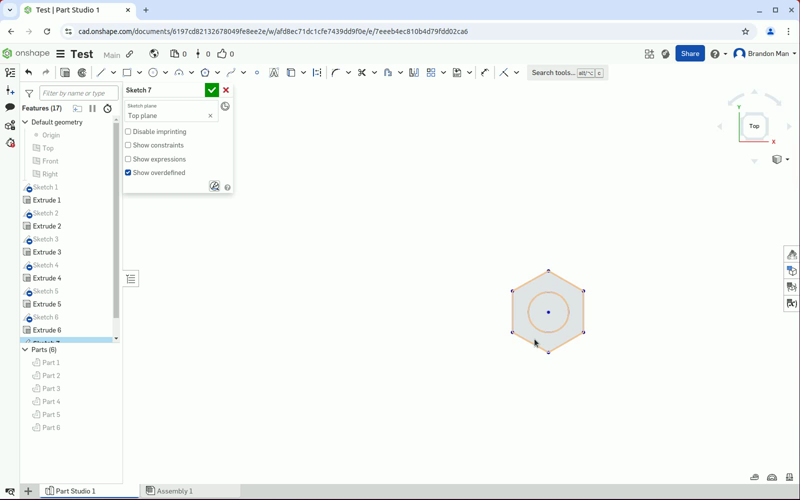
scroll(6)
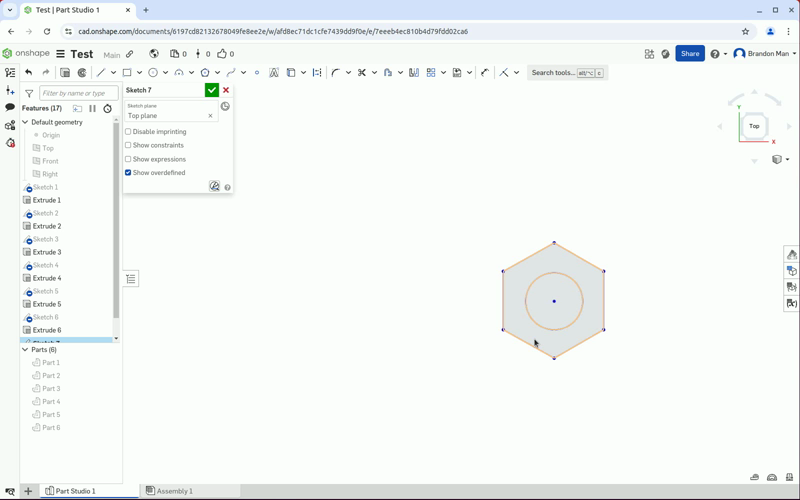
scroll(6)
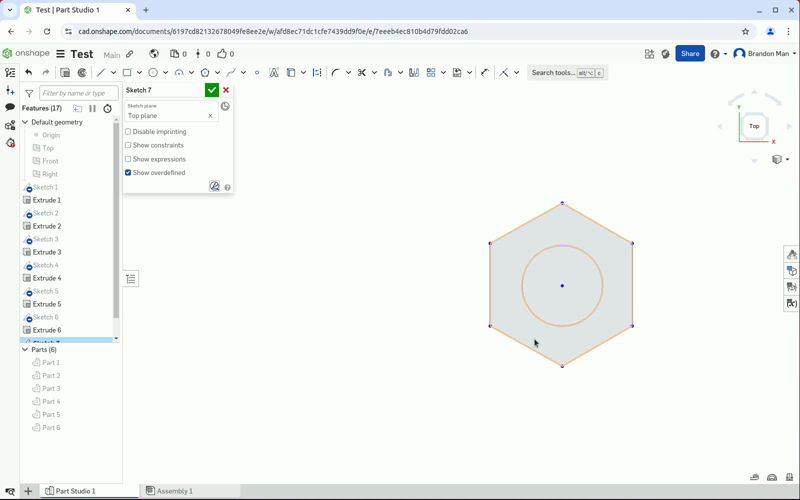
scroll(6)
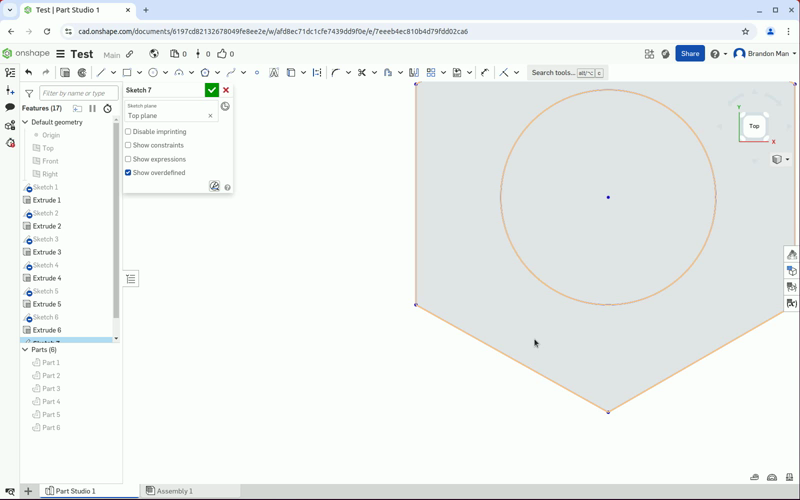
click(534, 338)
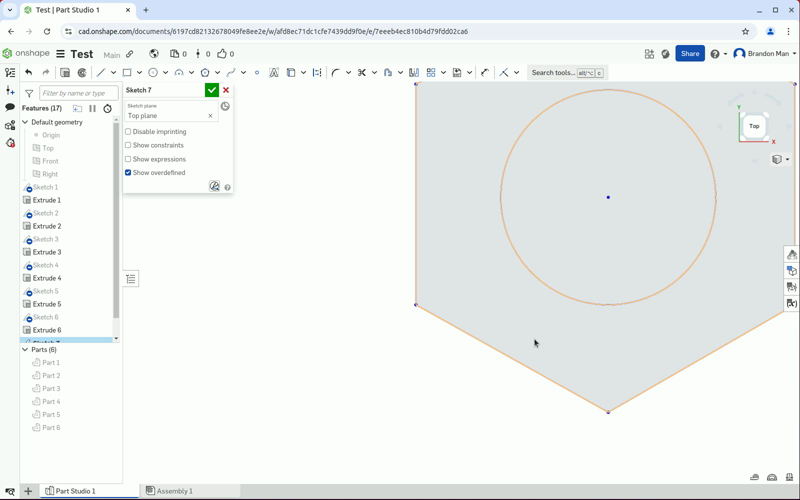
scroll(-6)
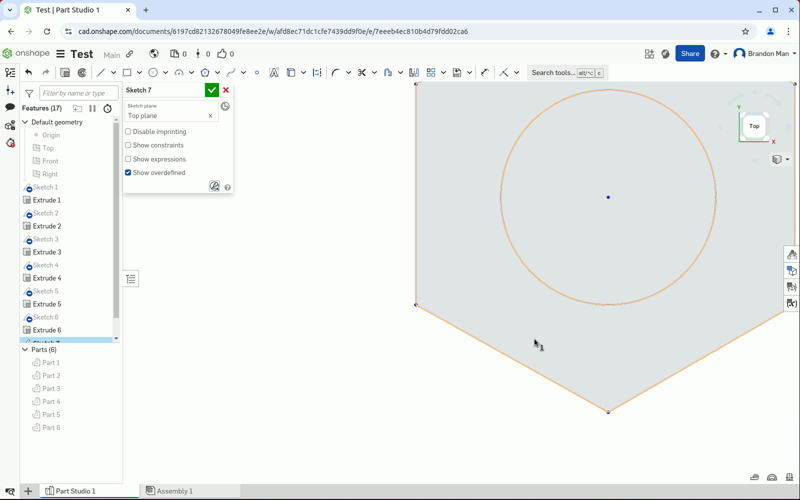
scroll(-6)
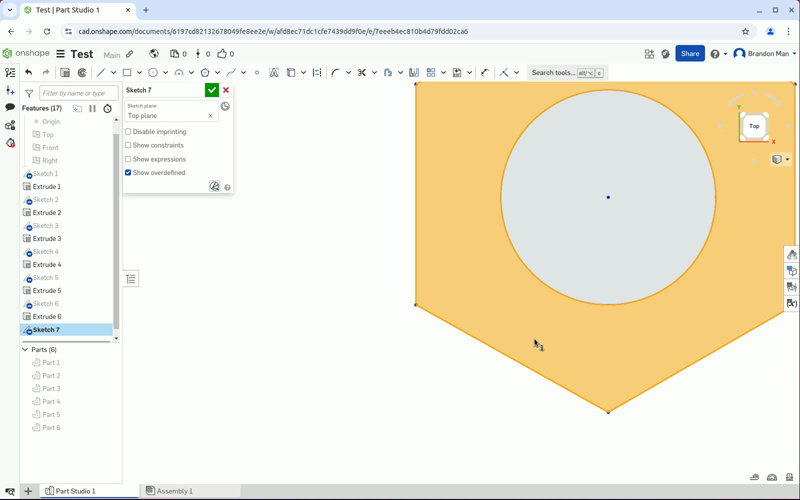
scroll(-6)
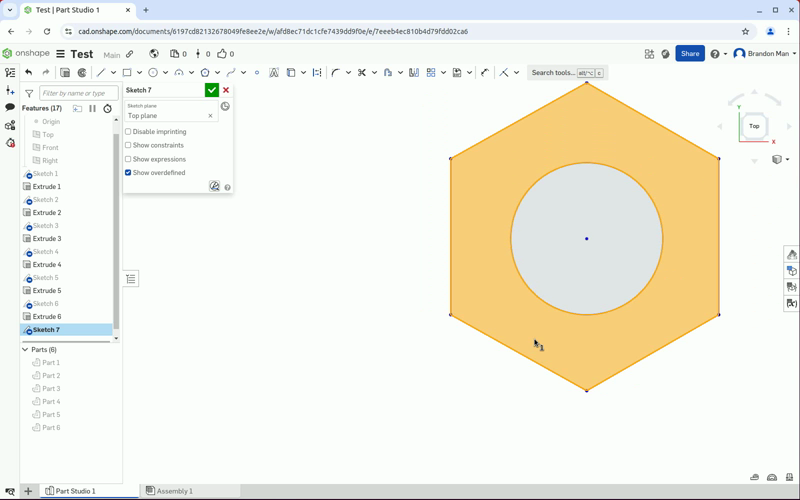
scroll(-6)
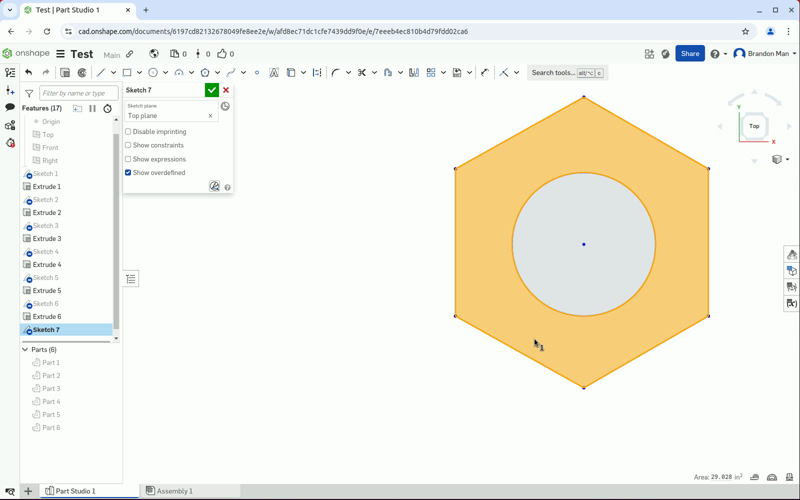
scroll(-6)
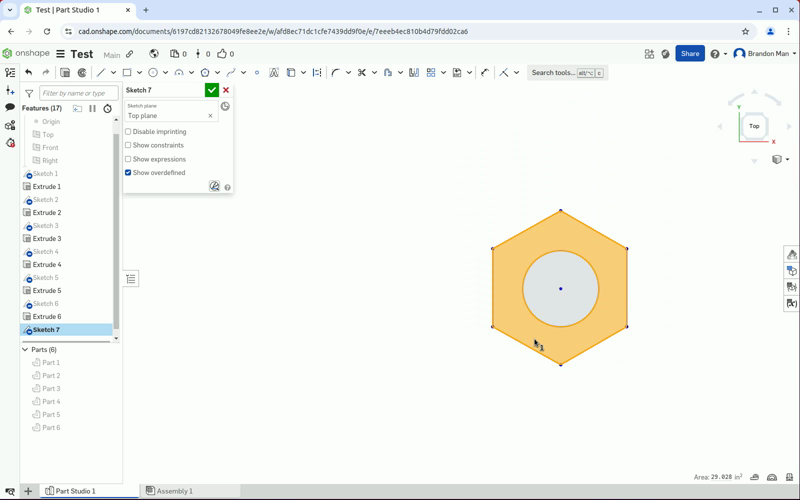
scroll(-6)
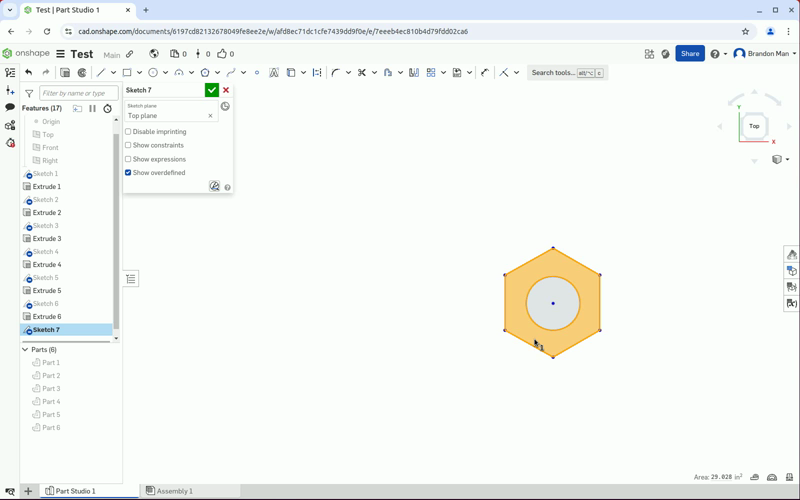
scroll(-6)
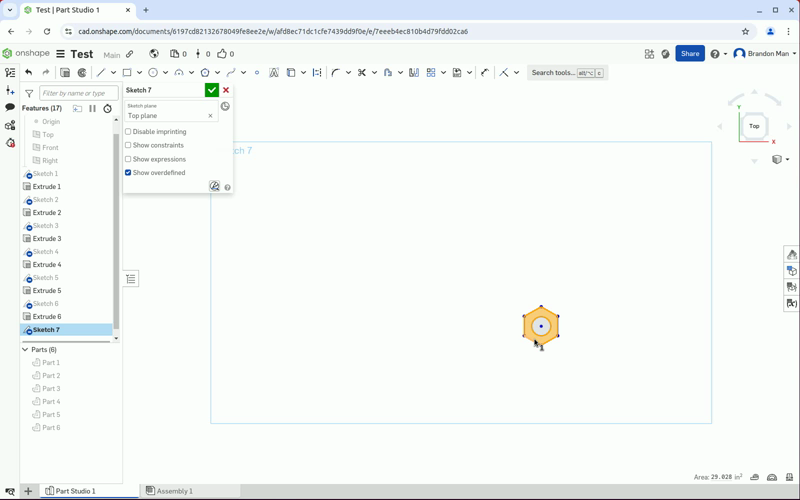
mouse_move(73, 352)
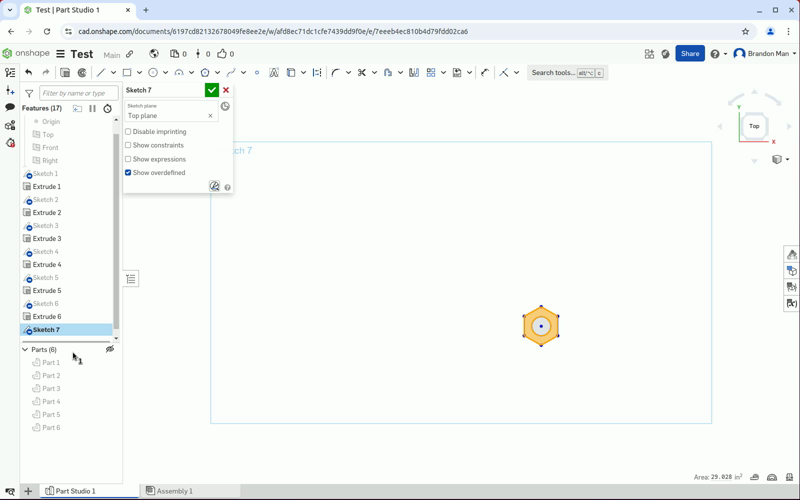
key(shift+y)
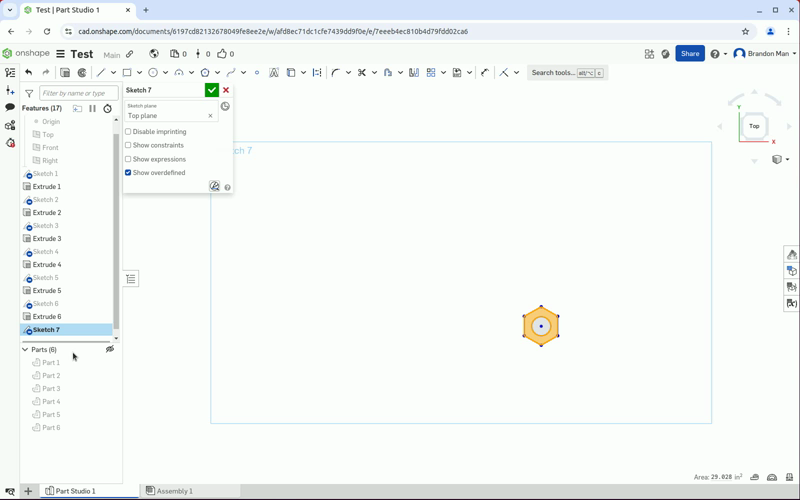
key(shift+e)
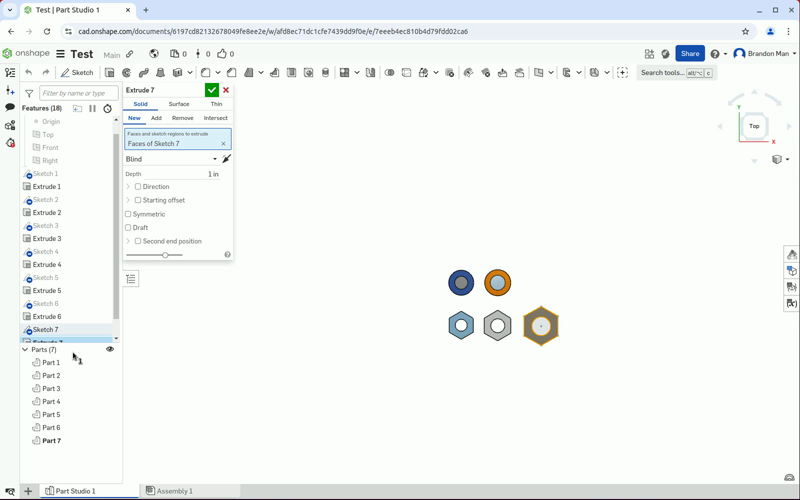
mouse_move(143, 106)
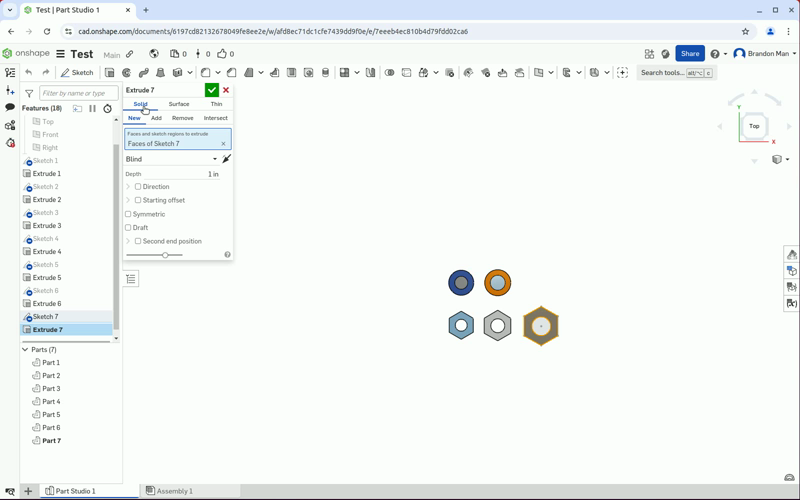
click(143, 106)
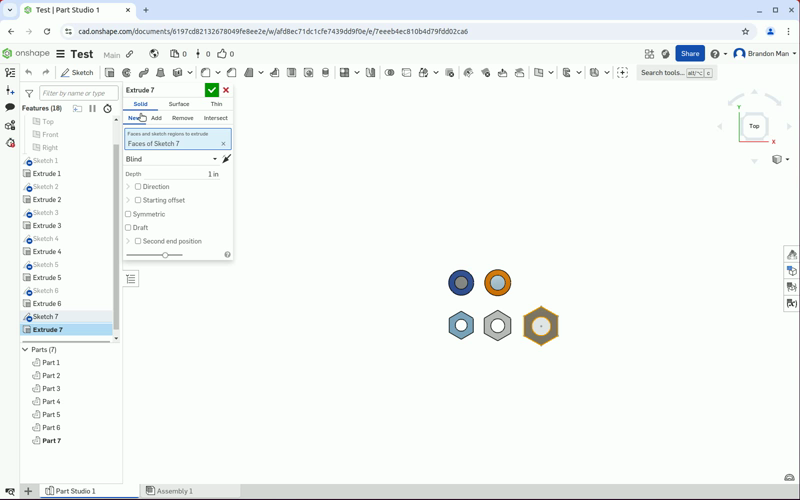
mouse_move(137, 120)
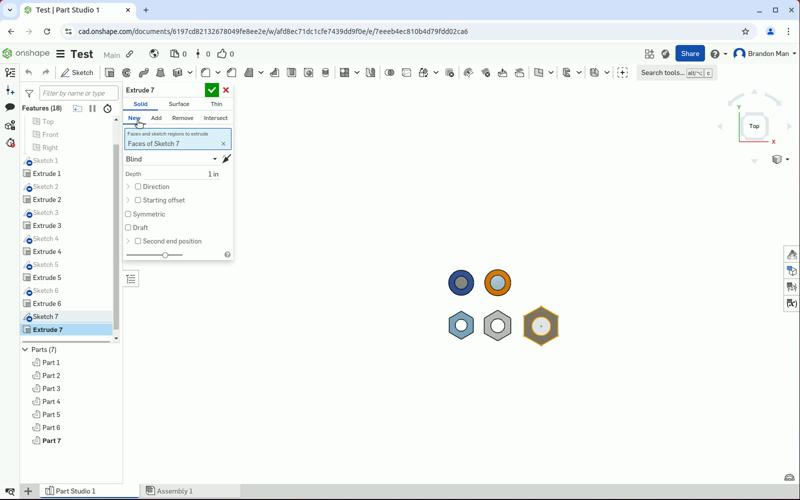
click(137, 120)
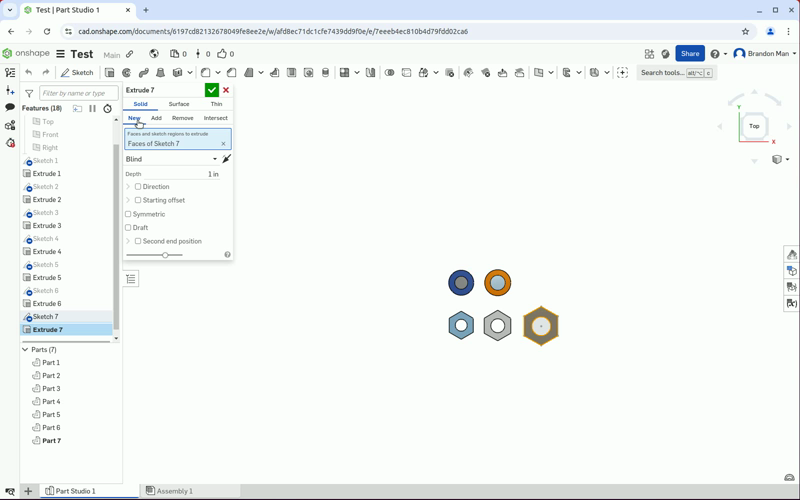
key(tab, 4)
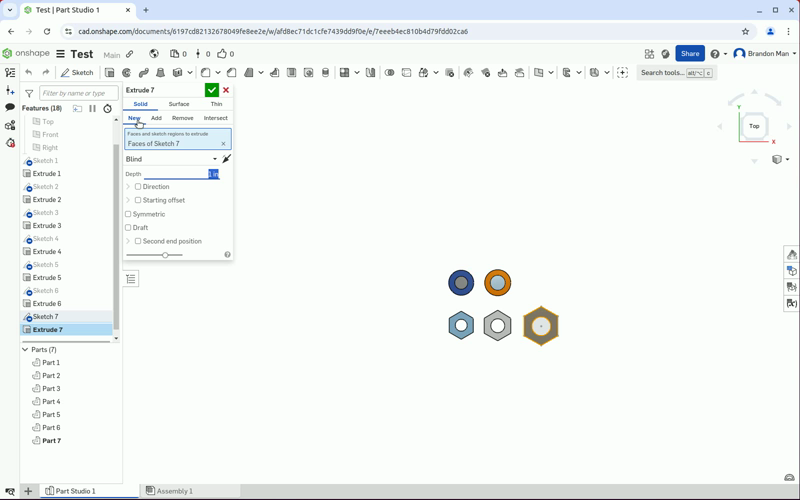
text(3.129)
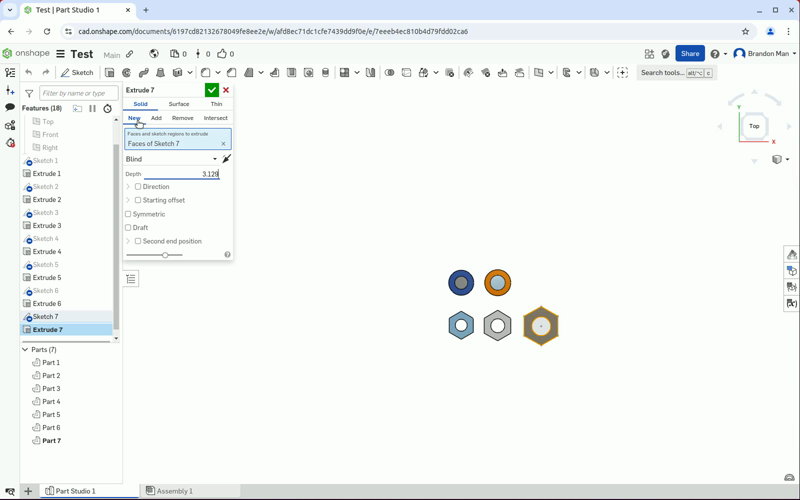
key(enter)
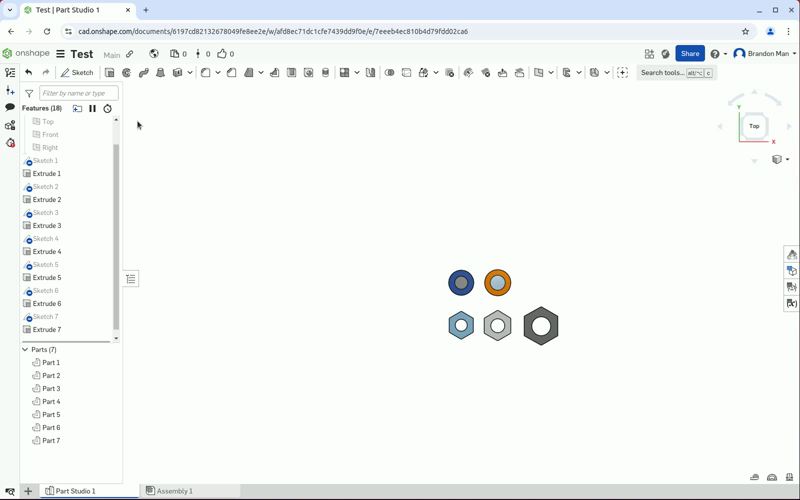
key(shift+h)
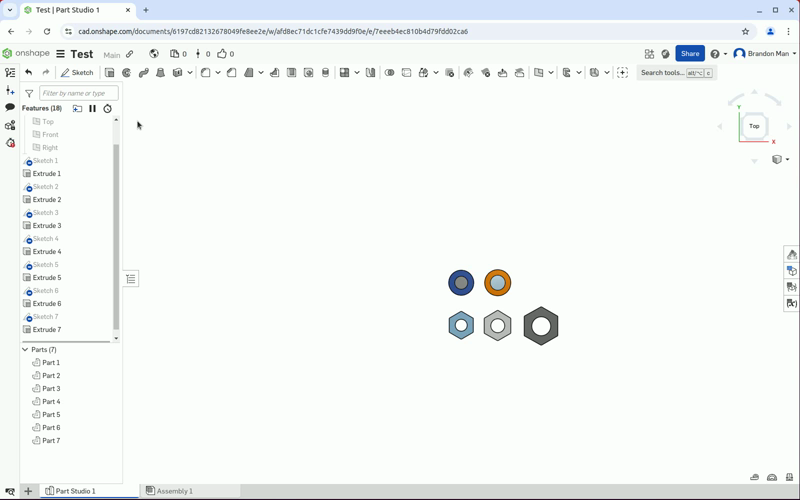
key(shift+h)
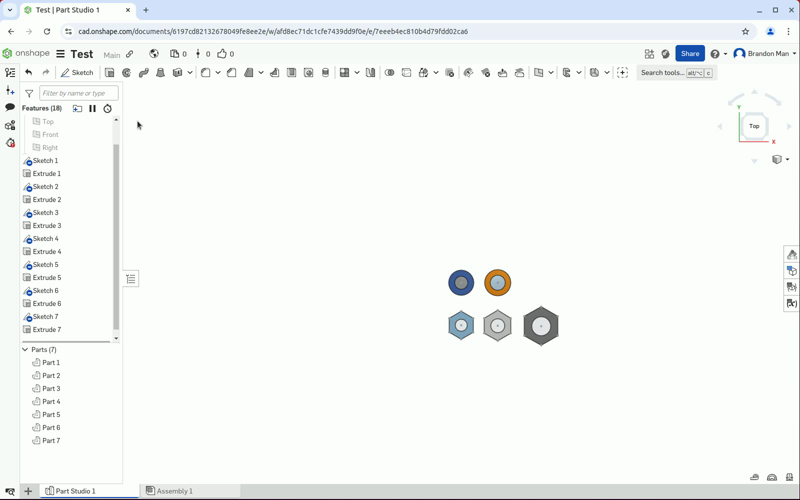
key(shift+7)
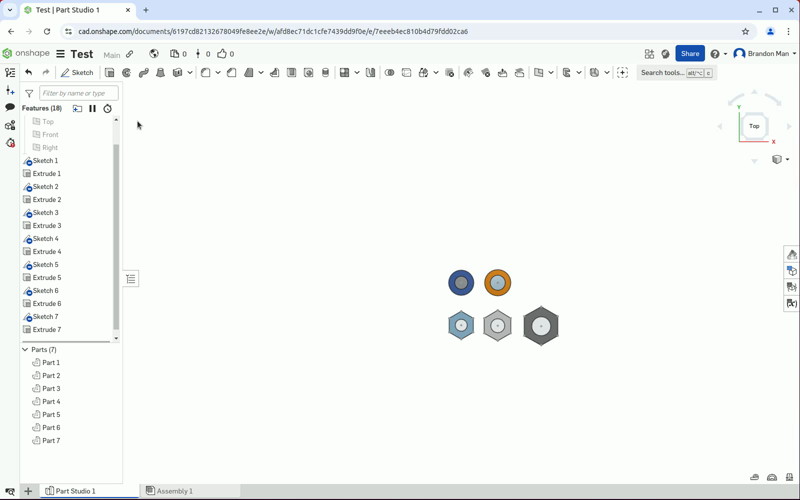
key(up, 3)
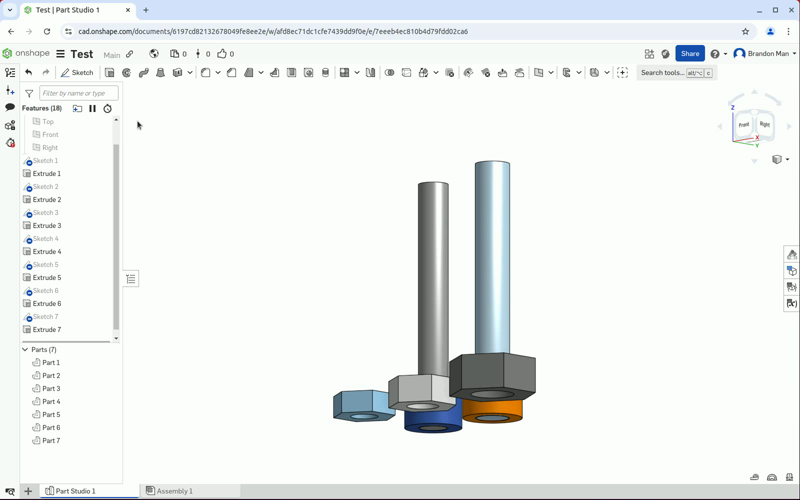
key(left, 3)
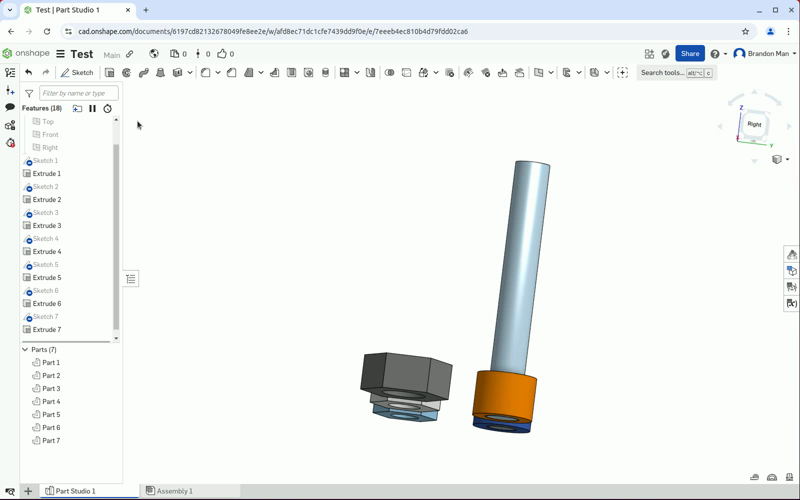
key(right, 3)
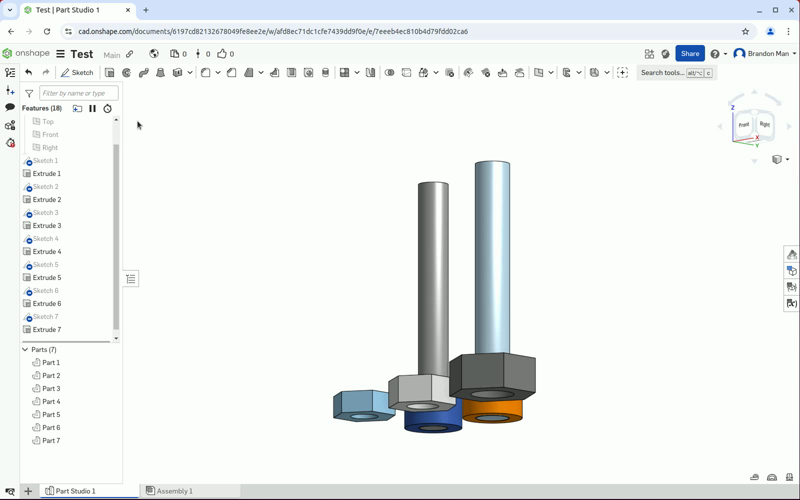
key(down, 3)
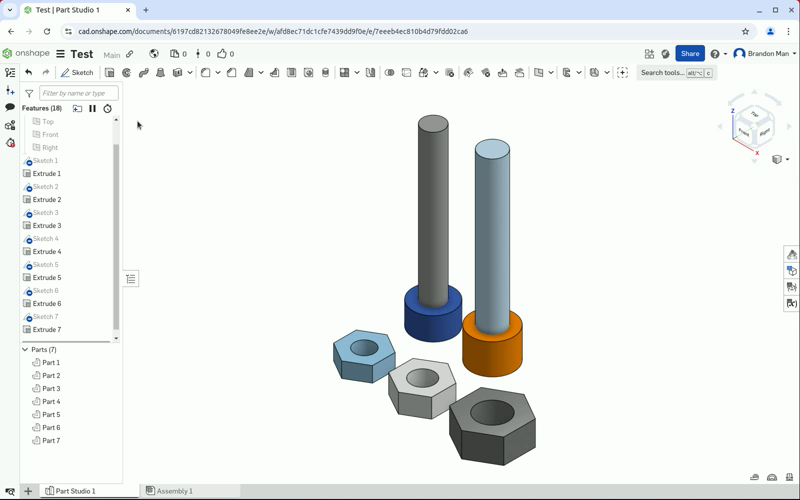
mouse_move(69, 163)
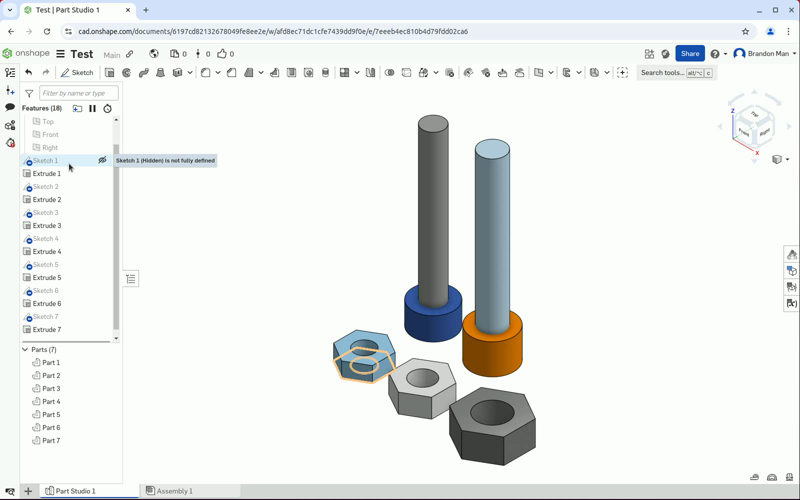
click(69, 163)